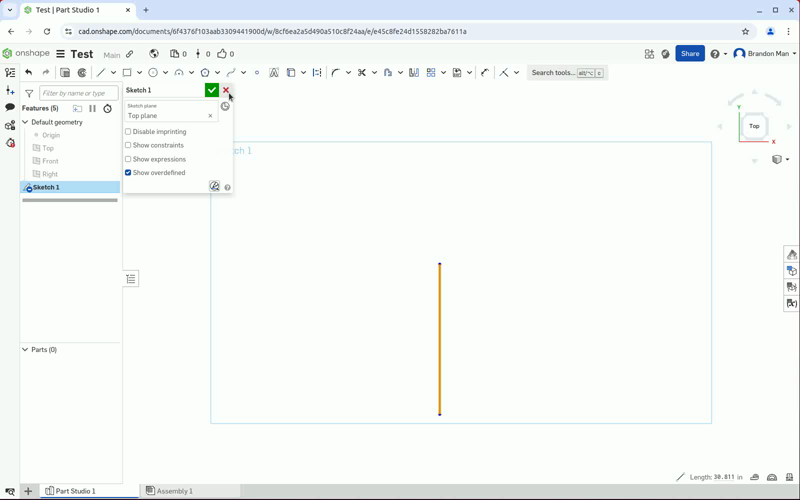
key(shift+h)
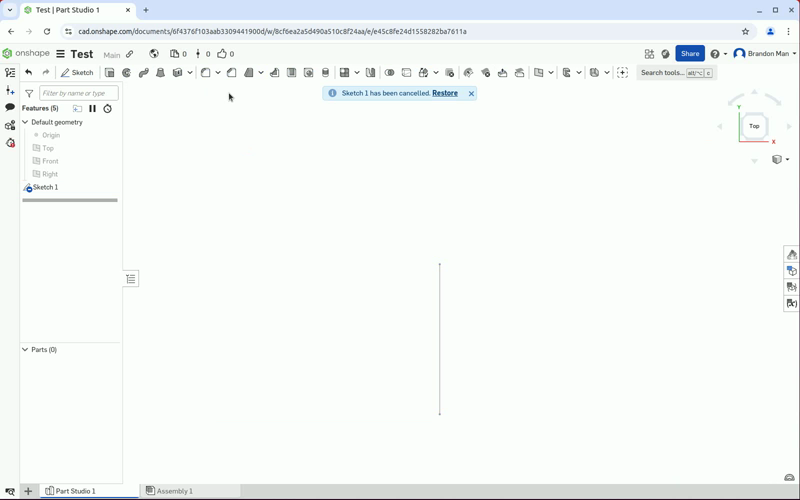
key(shift+s)
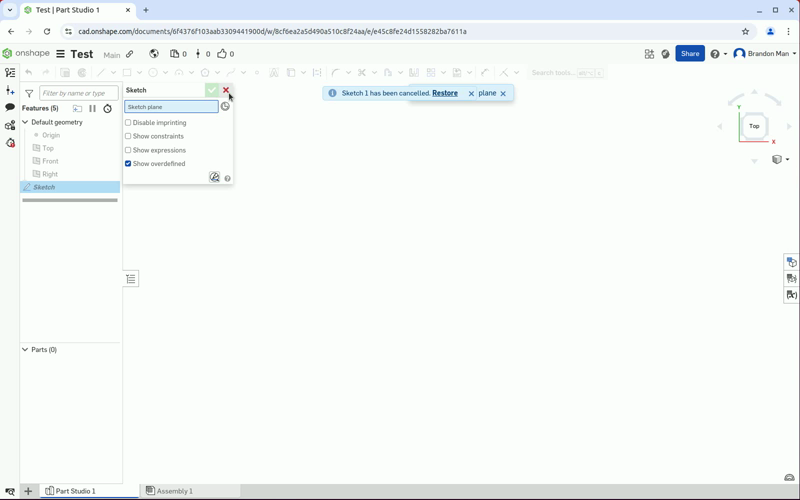
mouse_move(73, 150)
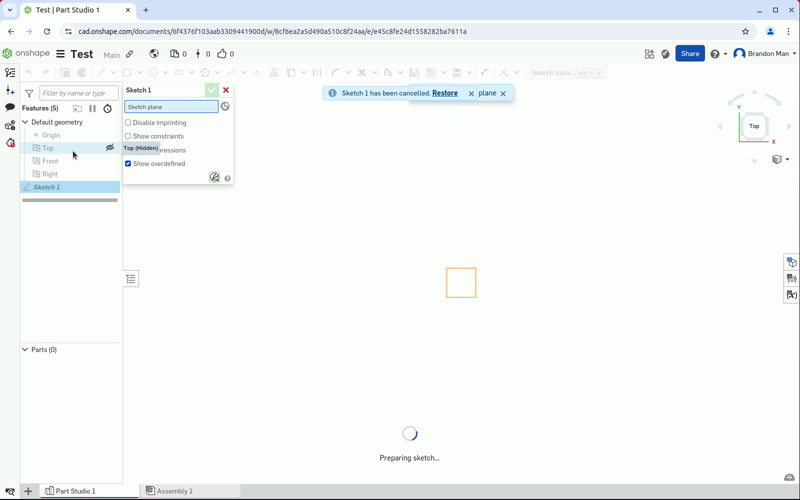
click(73, 150)
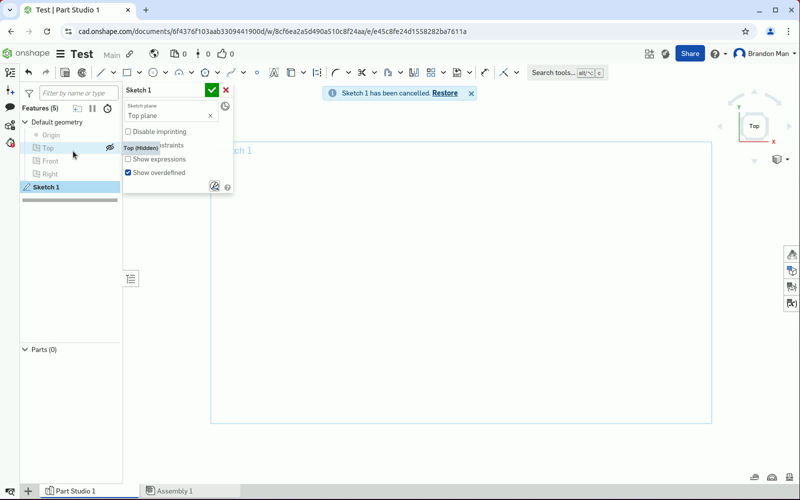
mouse_move(73, 352)
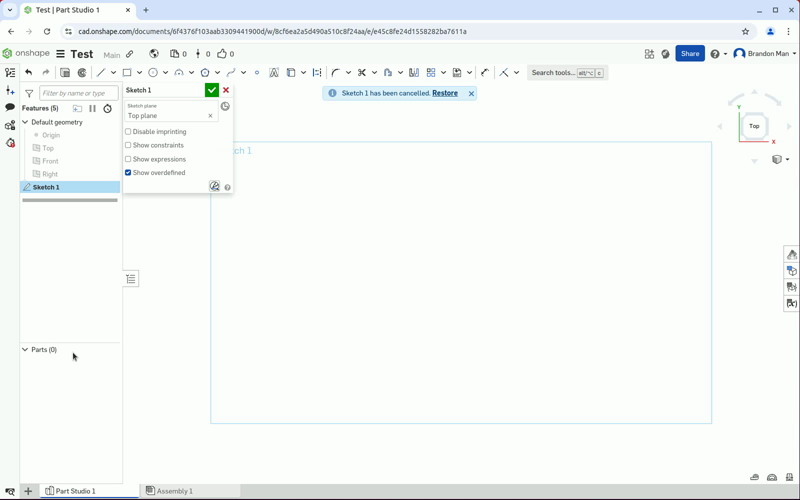
key(y)
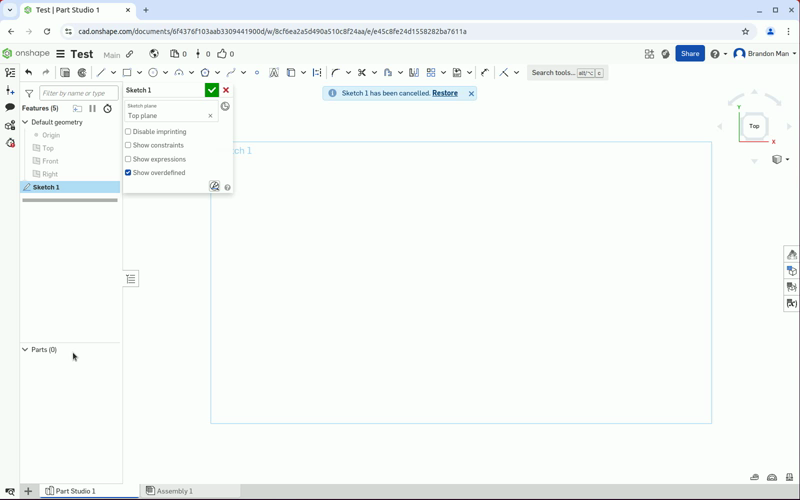
key(l)
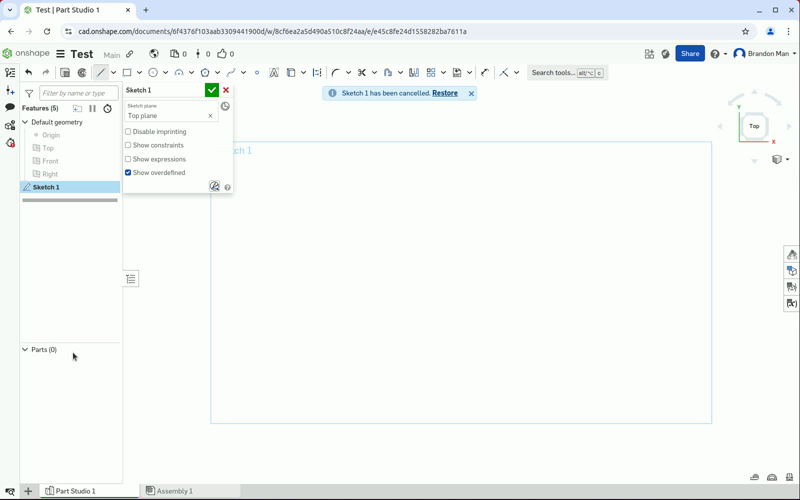
key_down(shift)
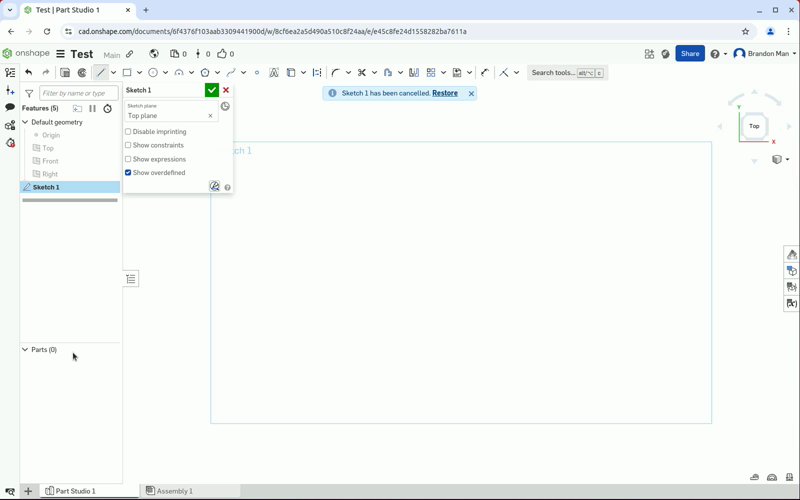
mouse_move(445, 265)
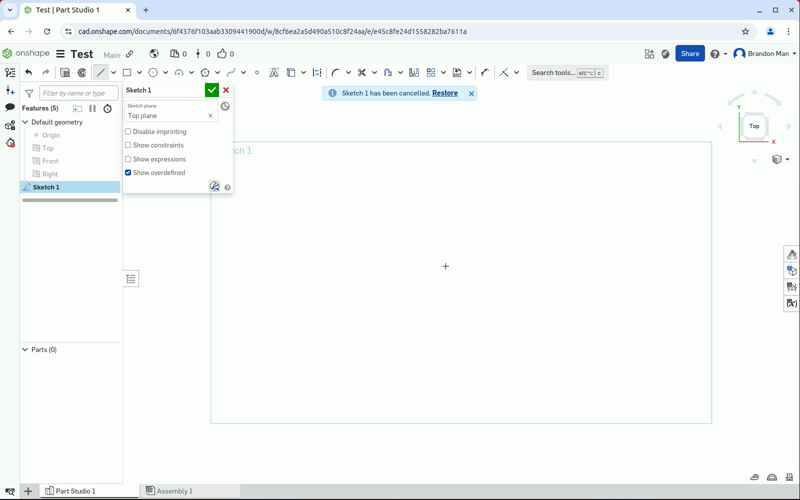
click(445, 265)
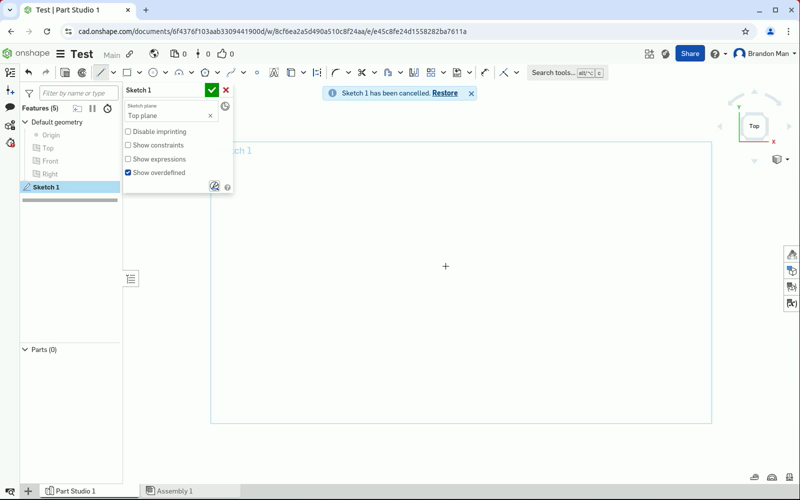
key_up(shift)
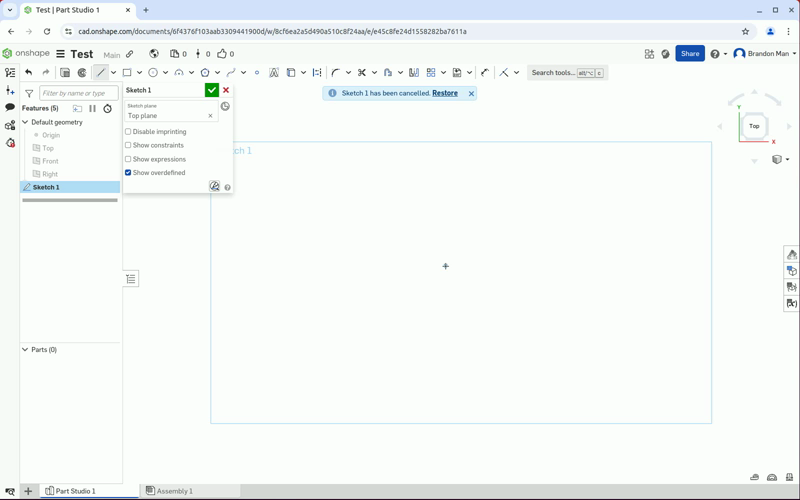
key_down(shift)
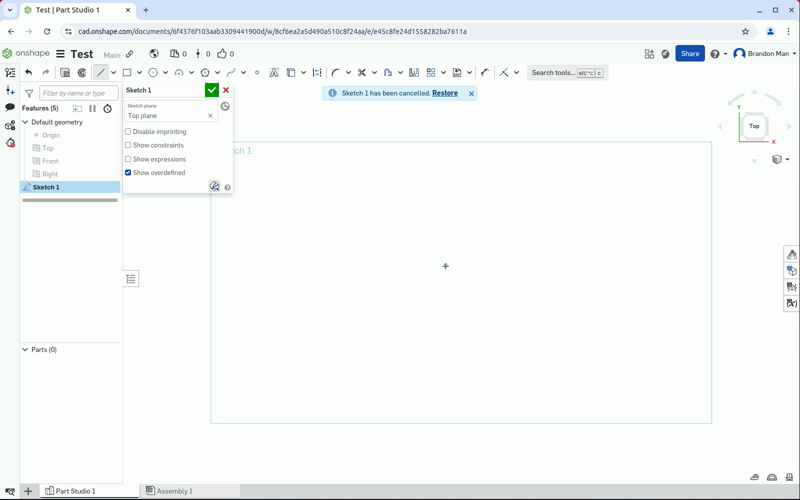
mouse_move(475, 265)
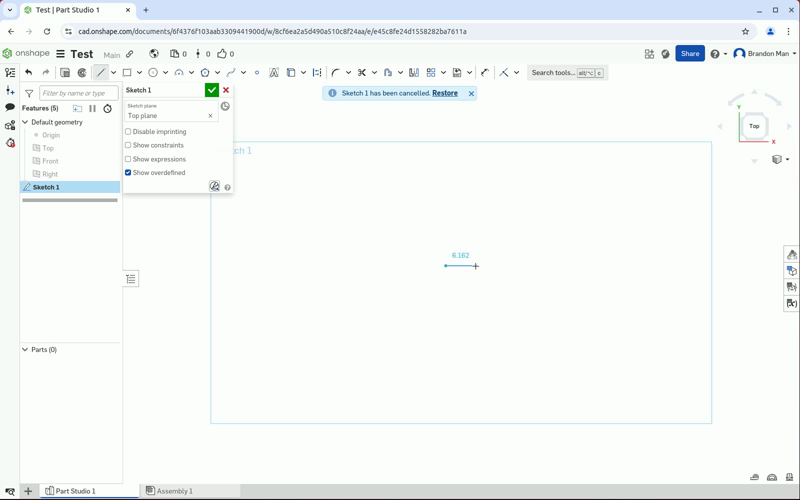
mouse_move(449, 265)
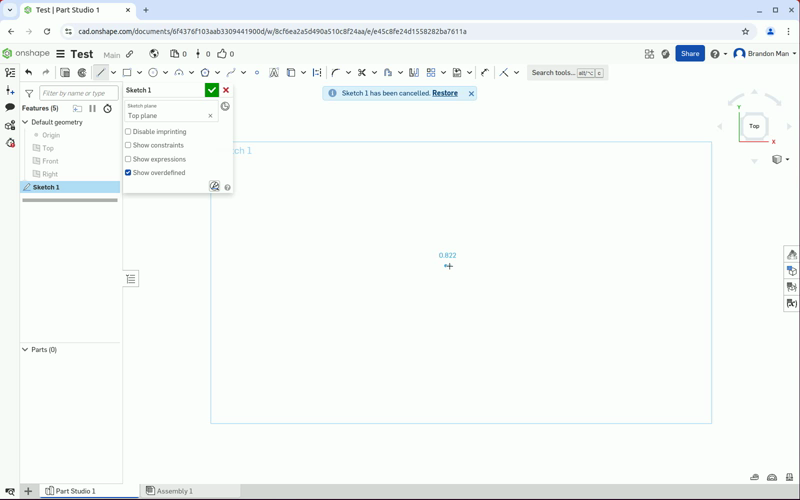
scroll(6)
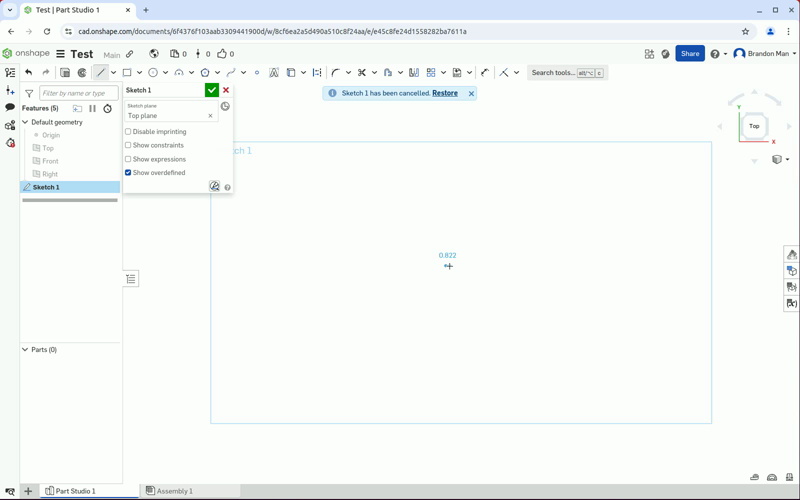
scroll(6)
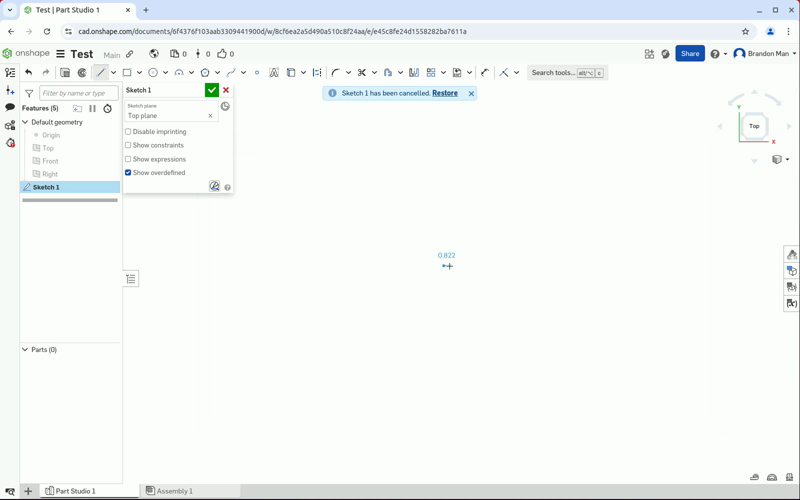
scroll(6)
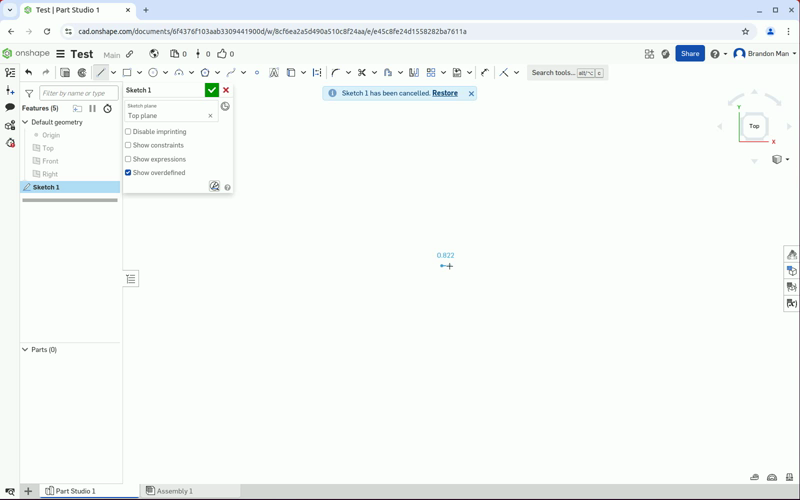
scroll(6)
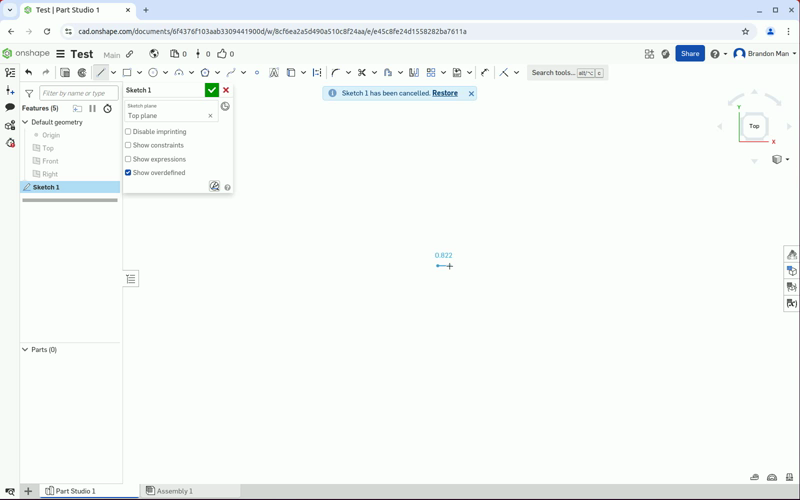
scroll(6)
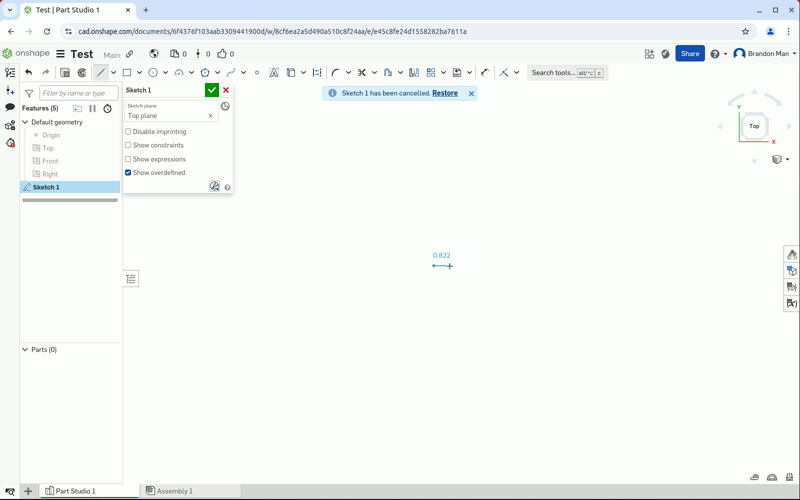
scroll(6)
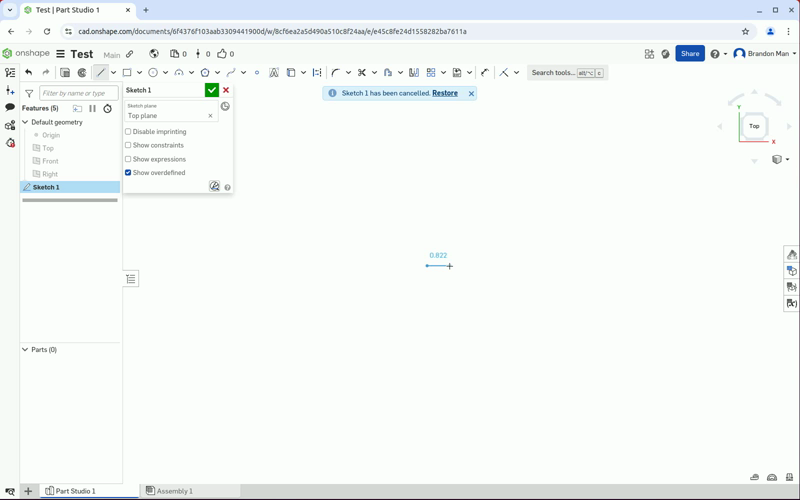
scroll(6)
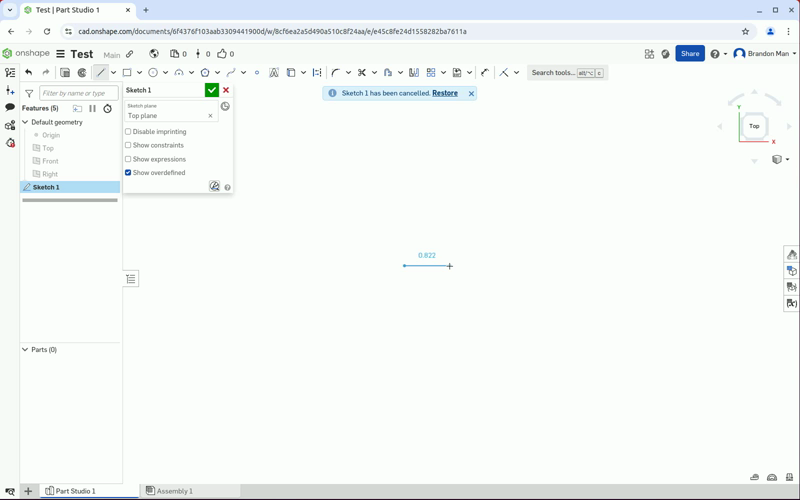
click(449, 265)
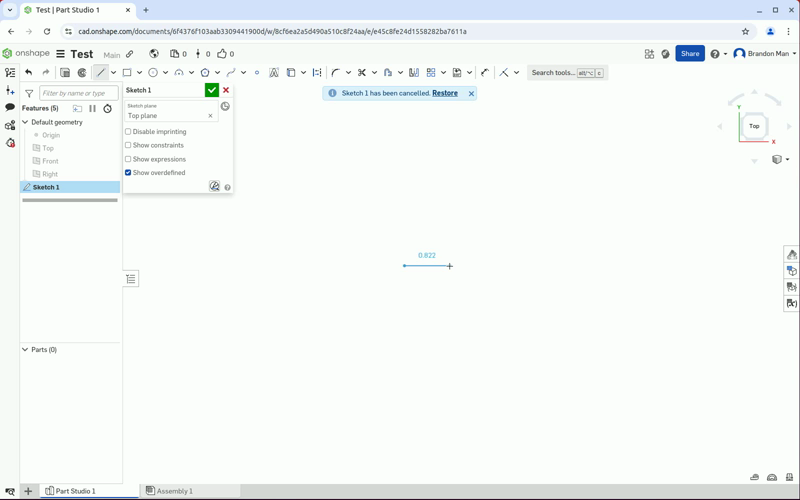
scroll(-6)
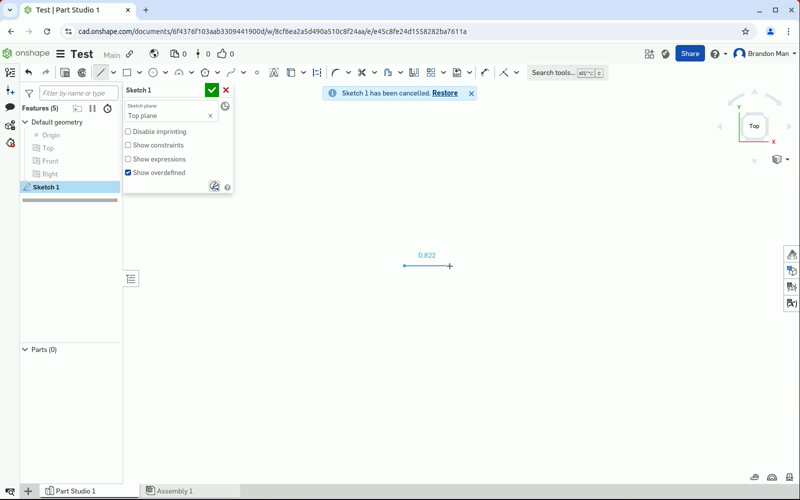
scroll(-6)
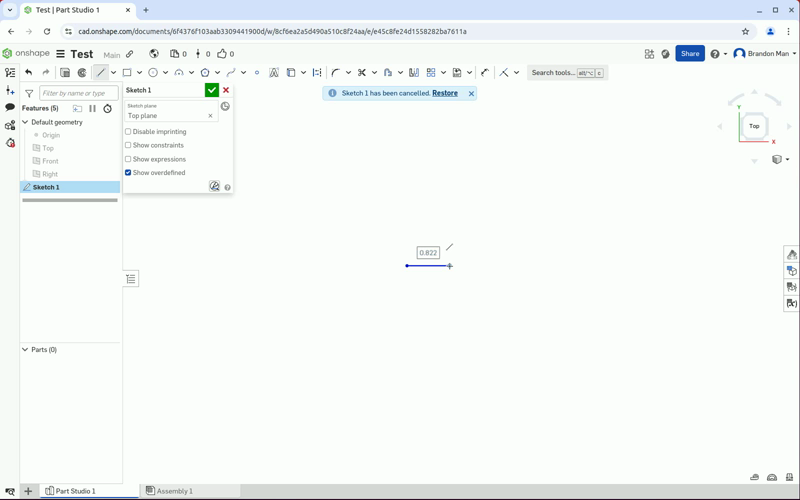
scroll(-6)
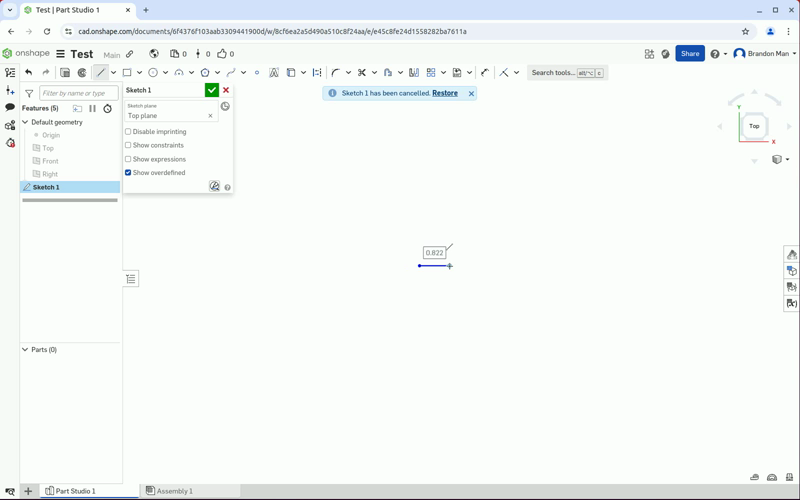
scroll(-6)
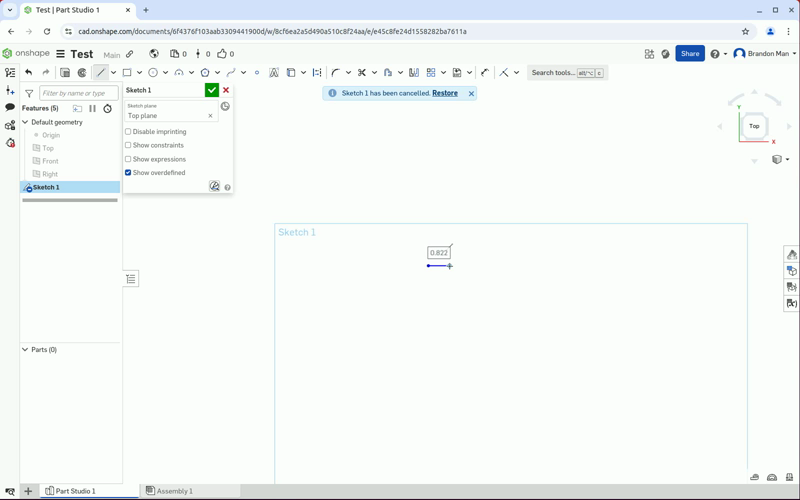
scroll(-6)
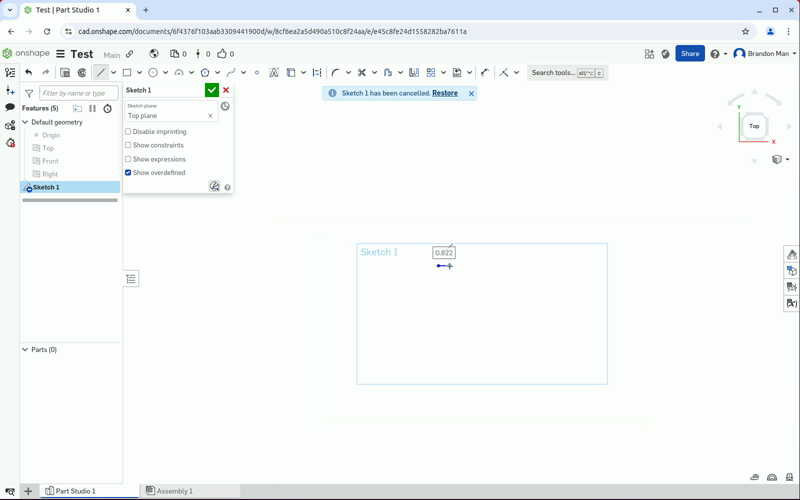
scroll(-6)
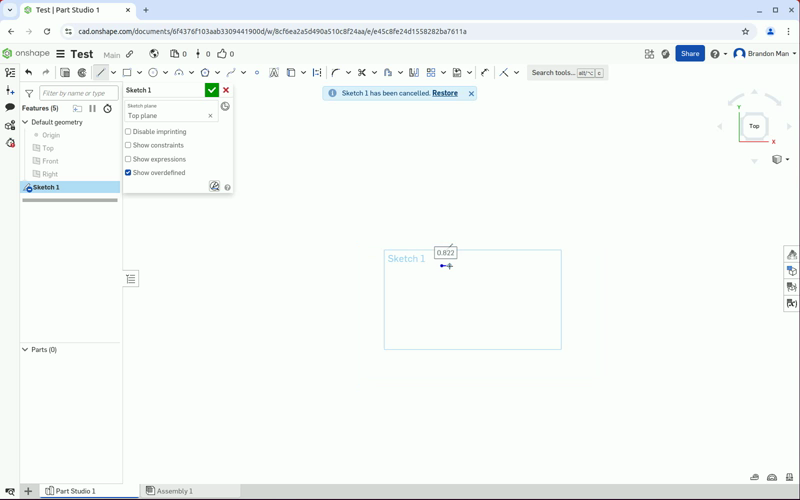
scroll(-6)
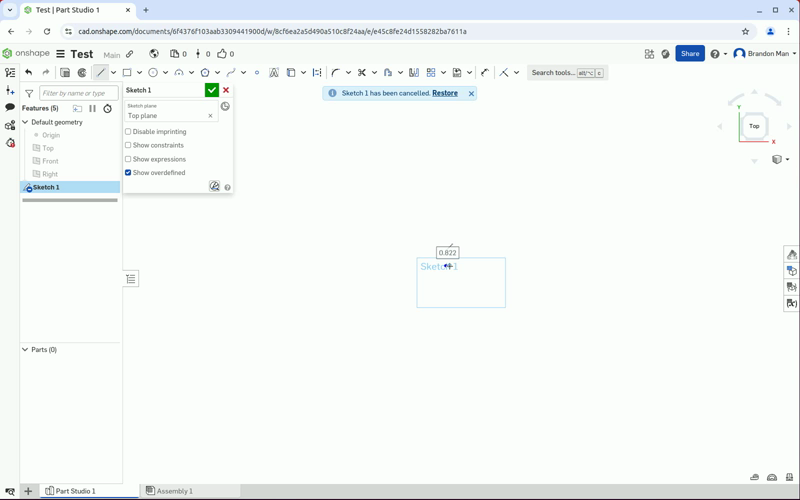
key_up(shift)
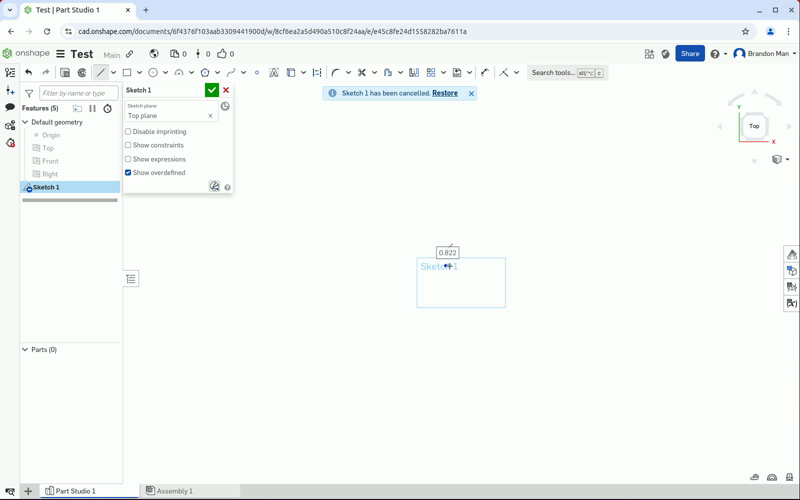
key_down(shift)
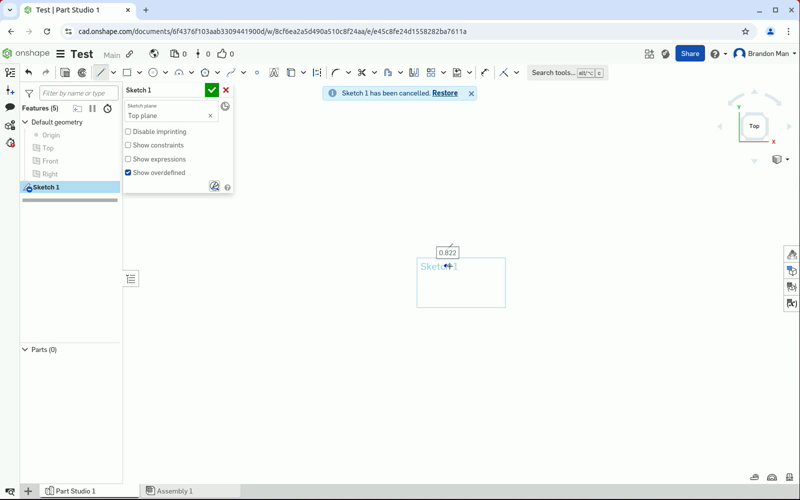
mouse_move(479, 265)
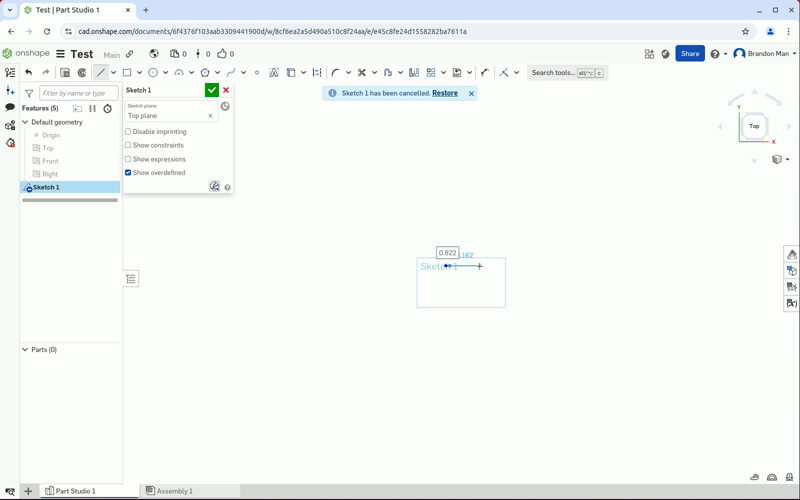
mouse_move(449, 259)
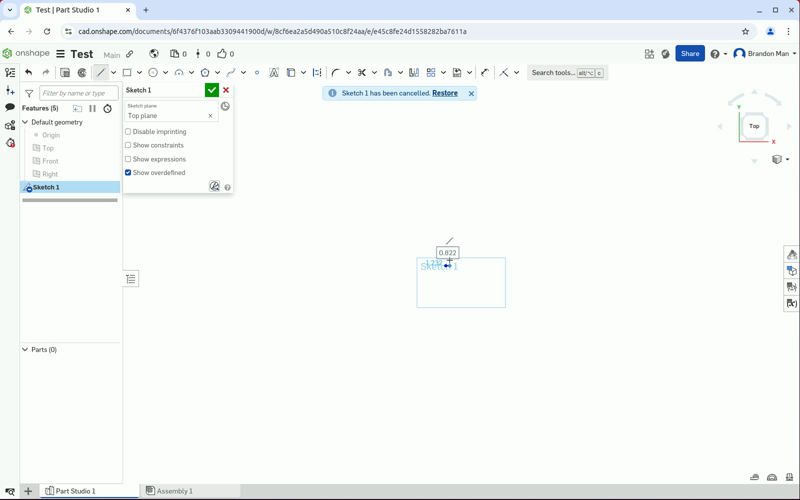
scroll(6)
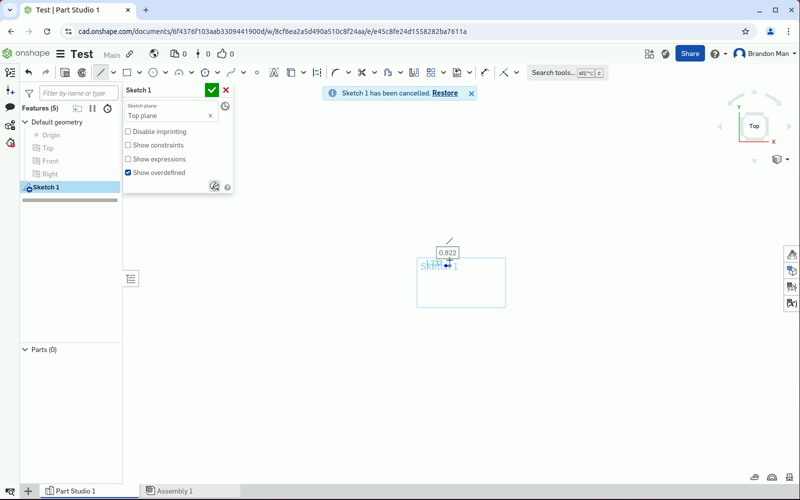
scroll(6)
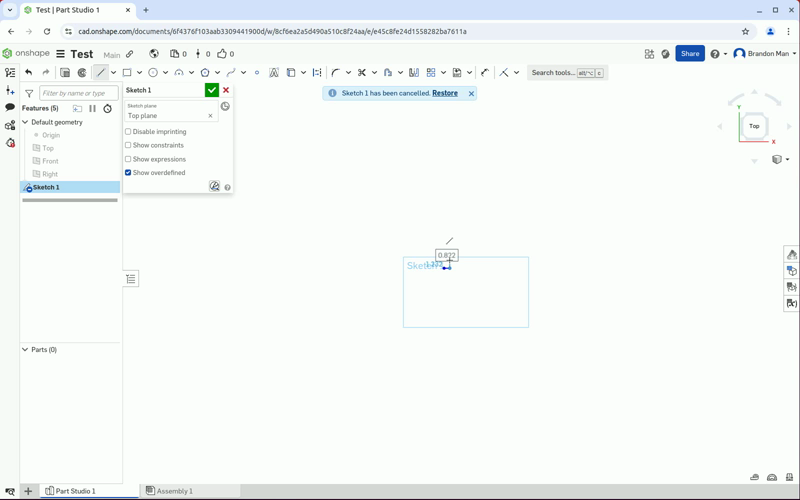
scroll(6)
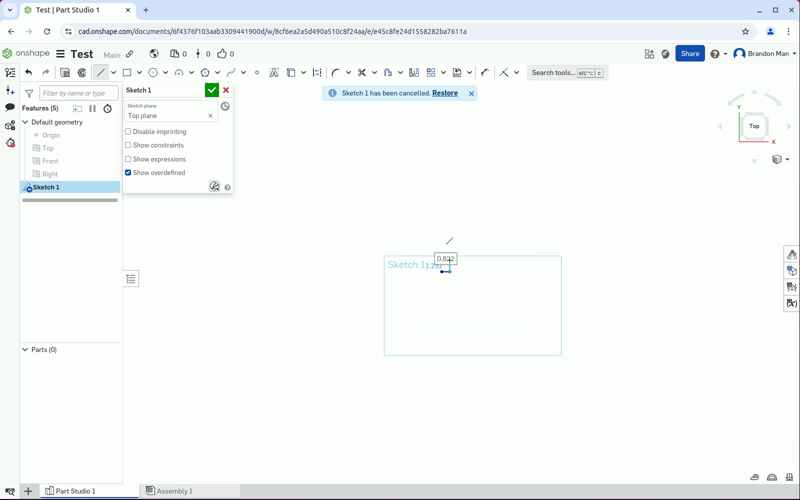
scroll(6)
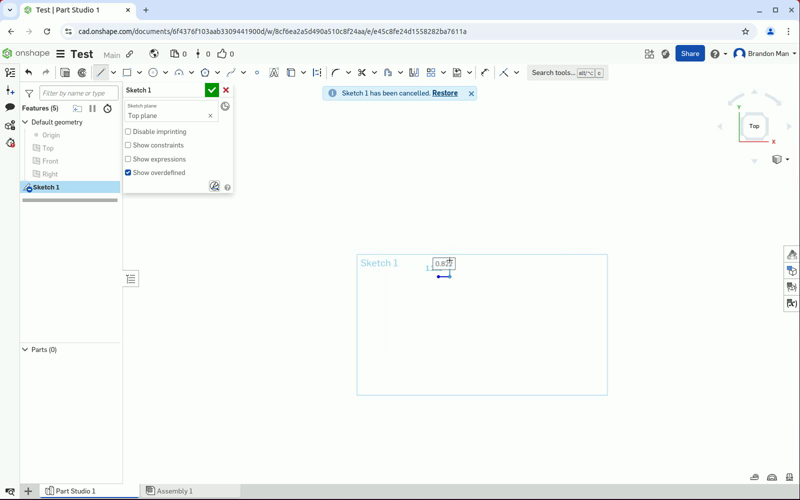
scroll(6)
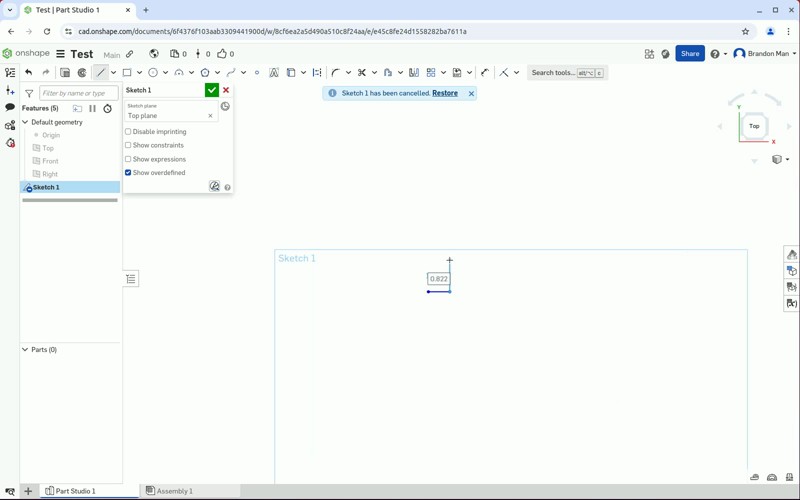
scroll(6)
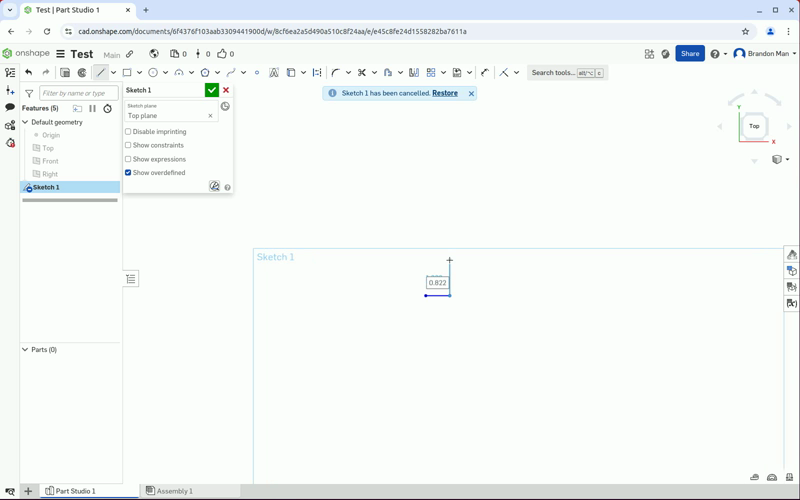
scroll(6)
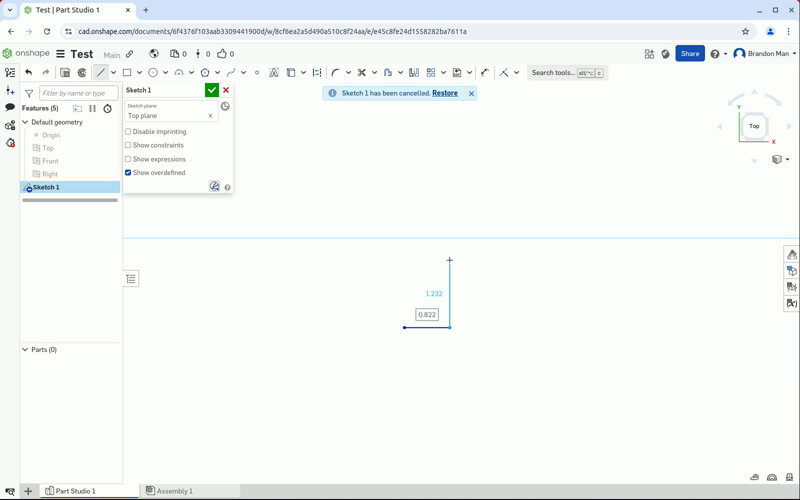
click(449, 259)
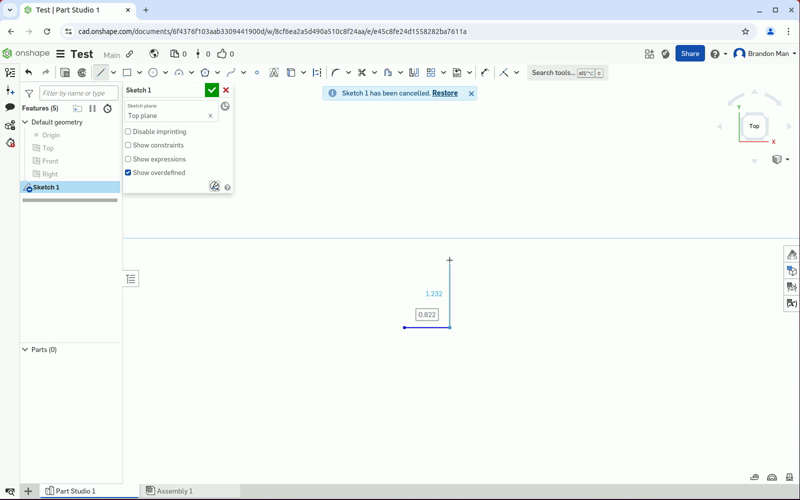
scroll(-6)
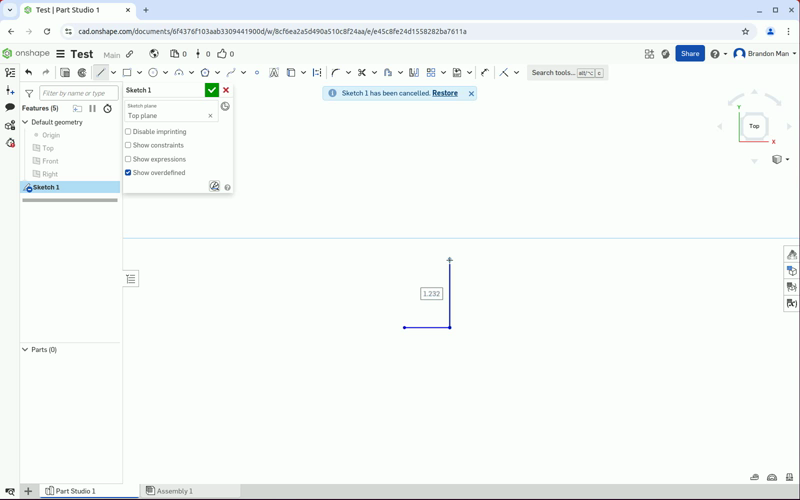
scroll(-6)
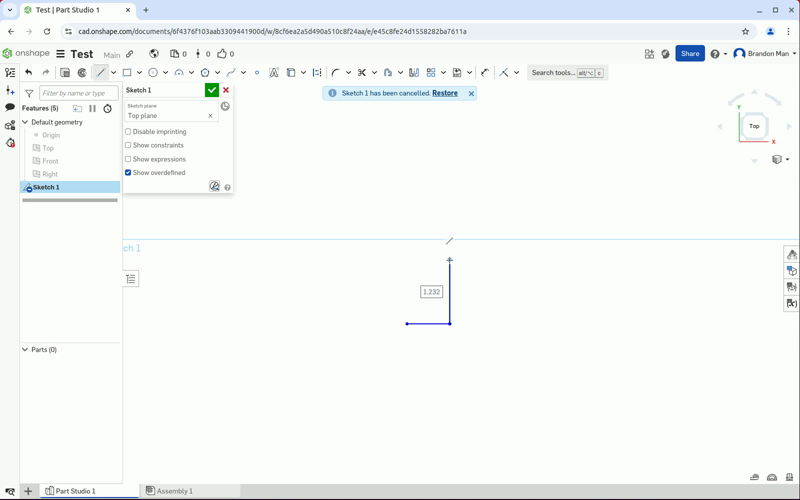
scroll(-6)
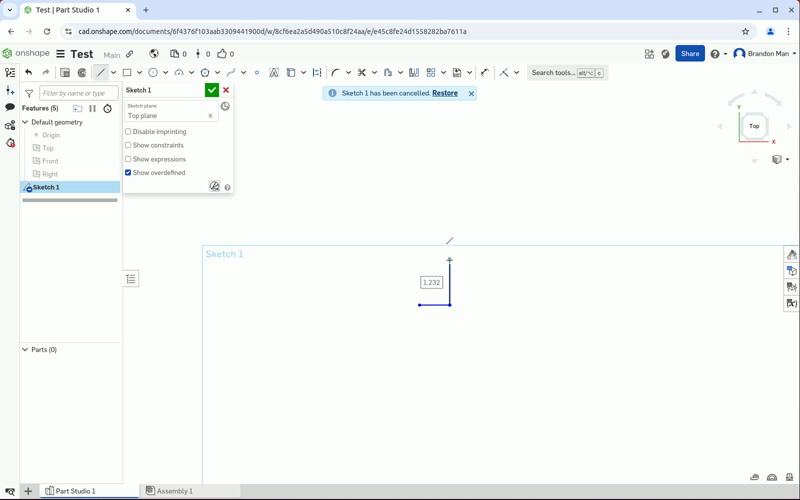
scroll(-6)
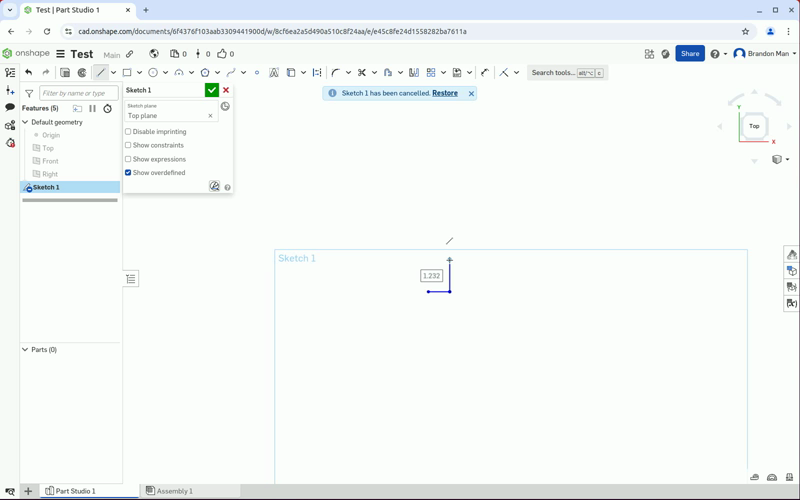
scroll(-6)
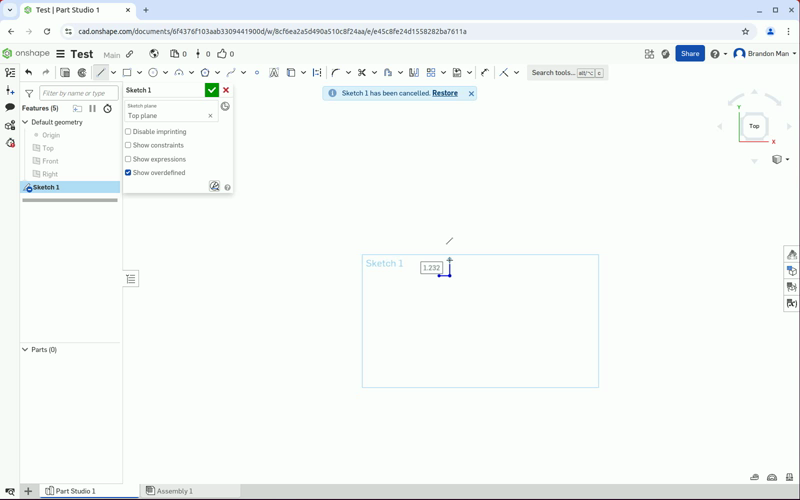
scroll(-6)
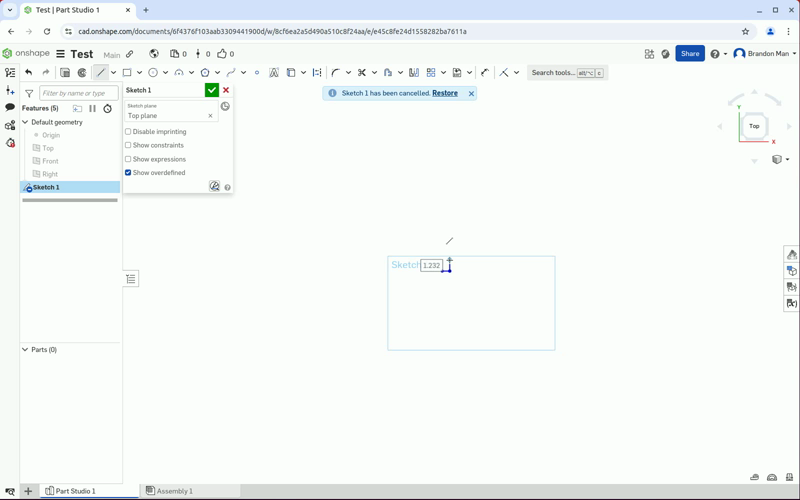
scroll(-6)
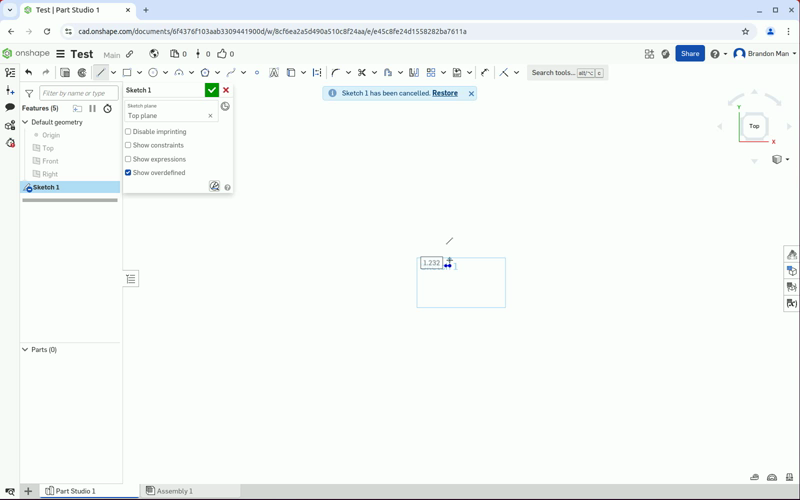
key_up(shift)
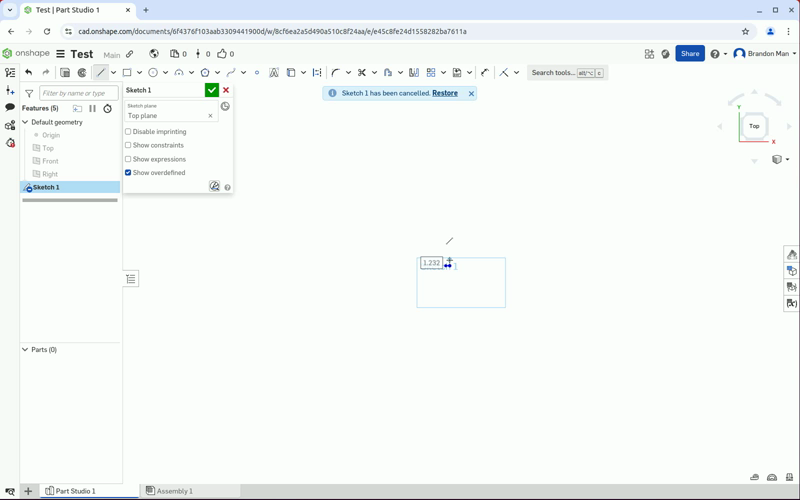
key_down(shift)
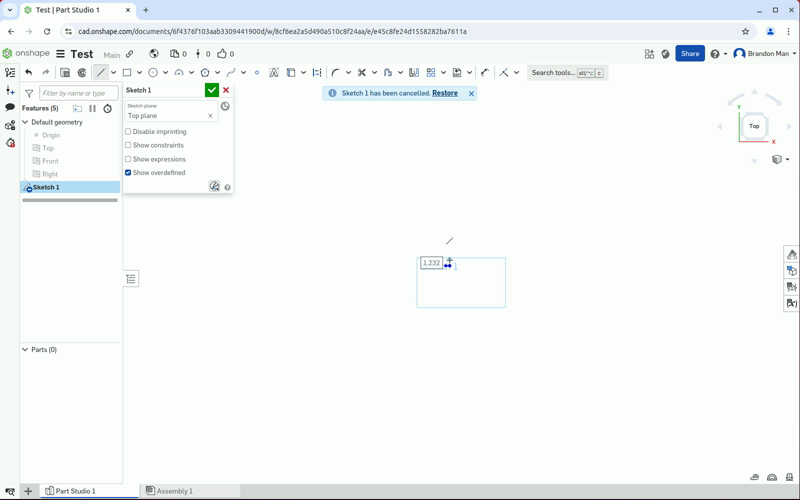
mouse_move(479, 259)
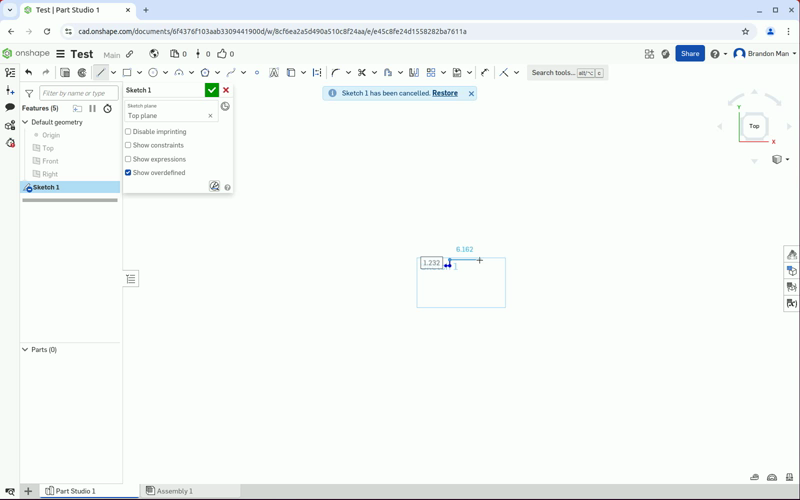
mouse_move(445, 259)
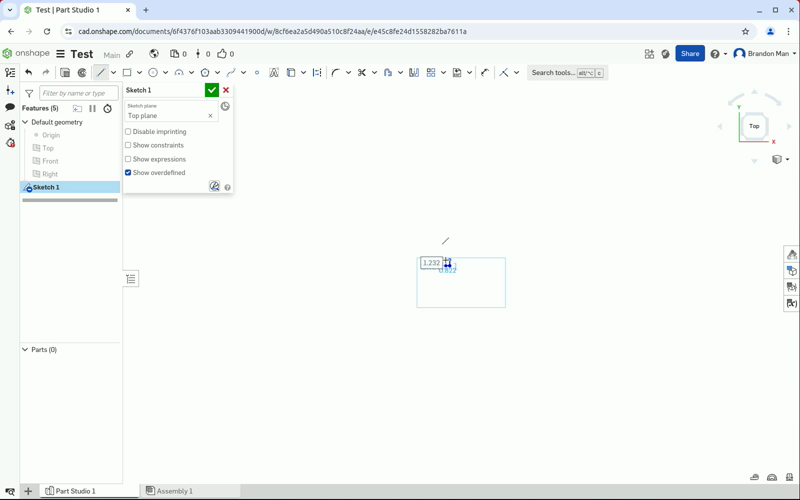
scroll(6)
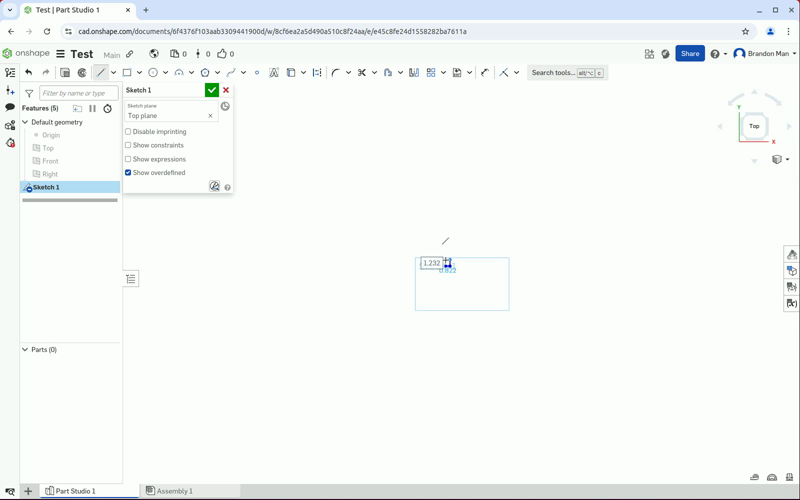
scroll(6)
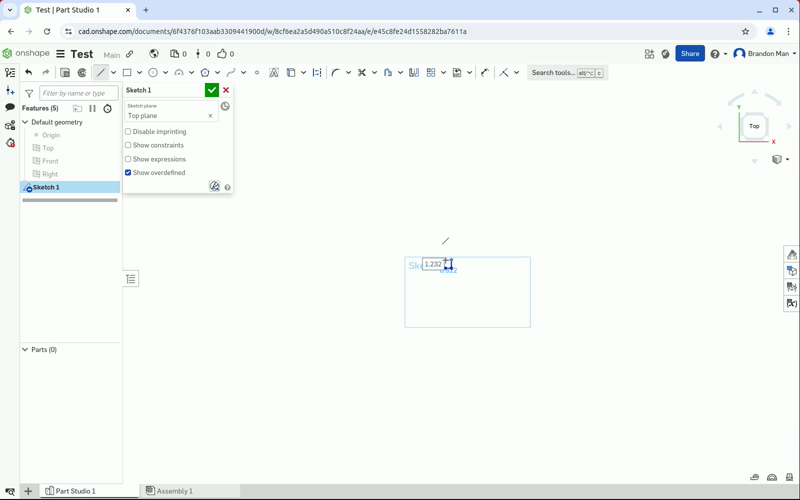
scroll(6)
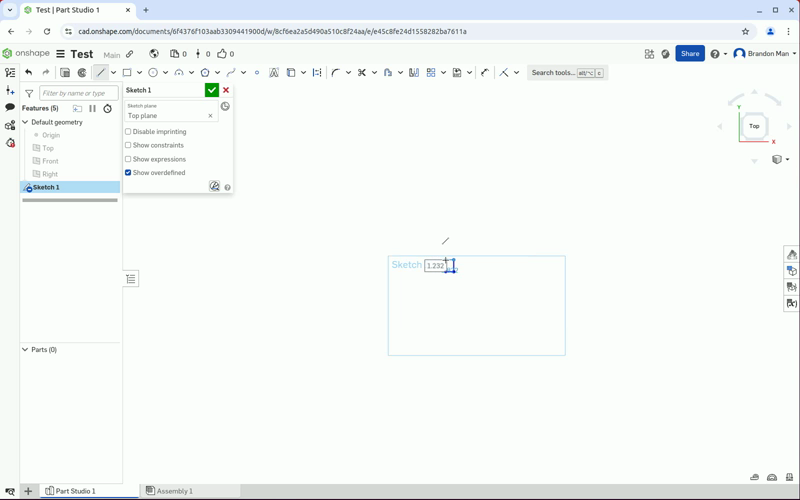
scroll(6)
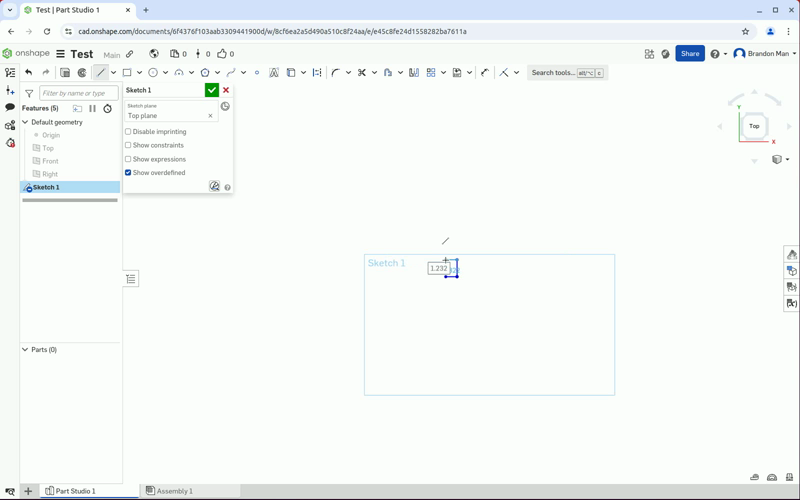
scroll(6)
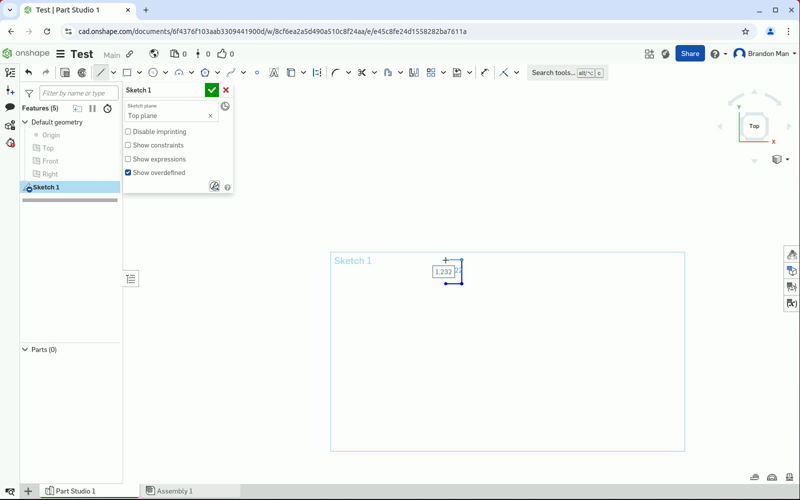
scroll(6)
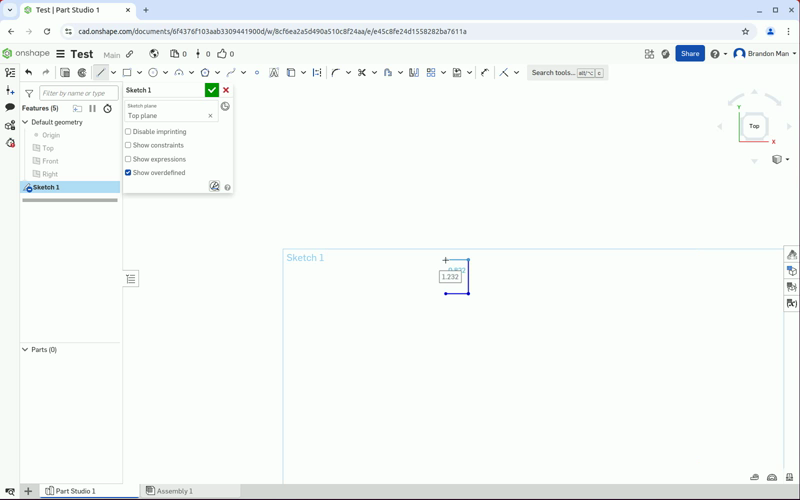
scroll(6)
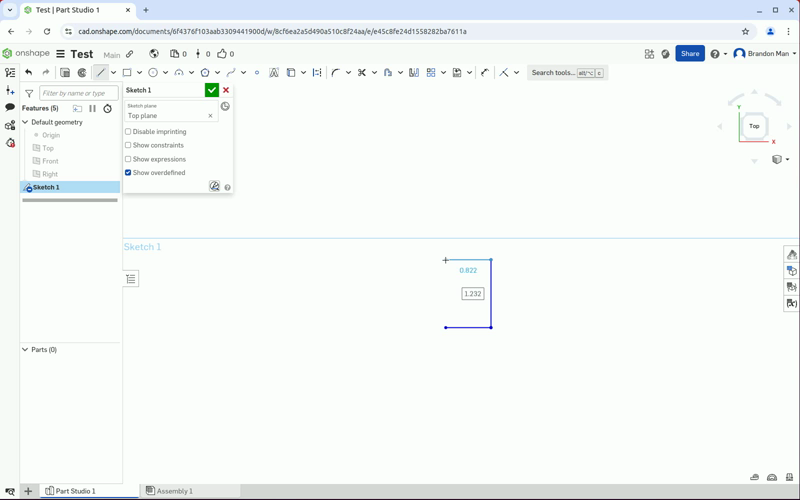
click(445, 259)
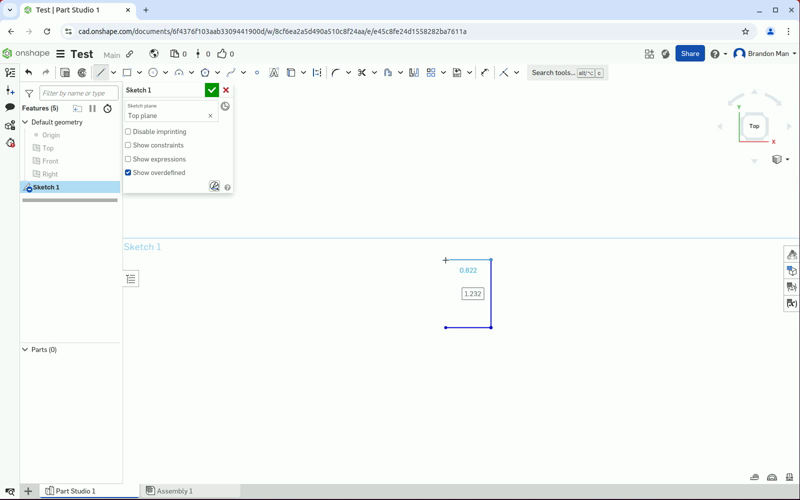
scroll(-6)
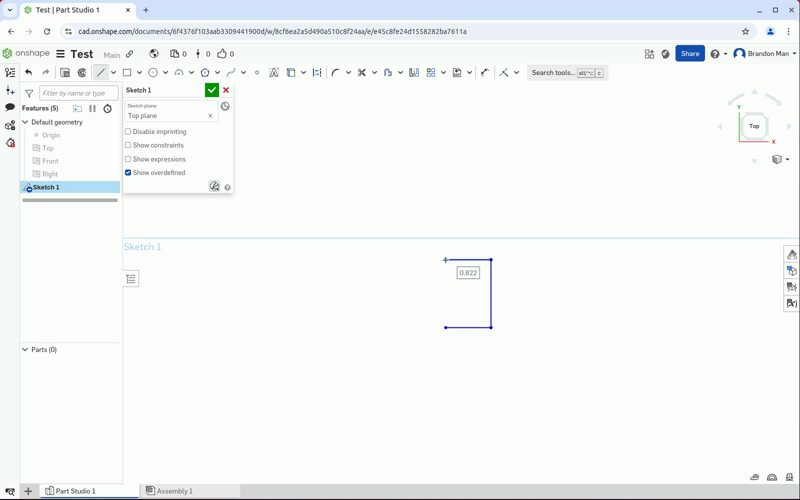
scroll(-6)
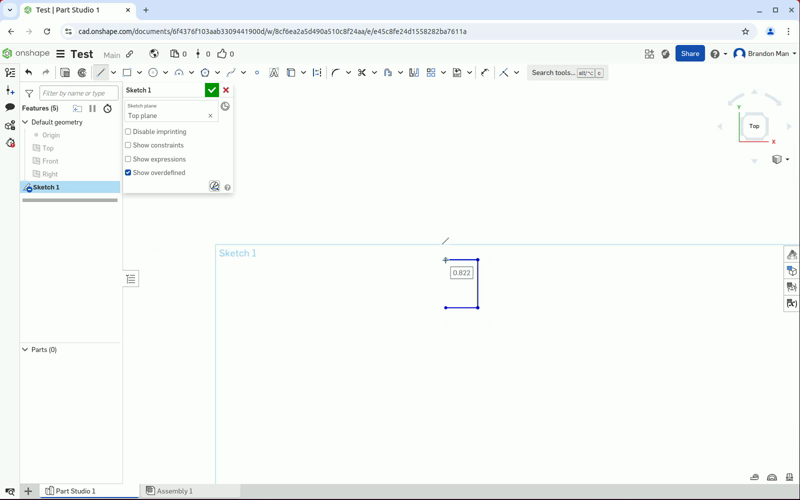
scroll(-6)
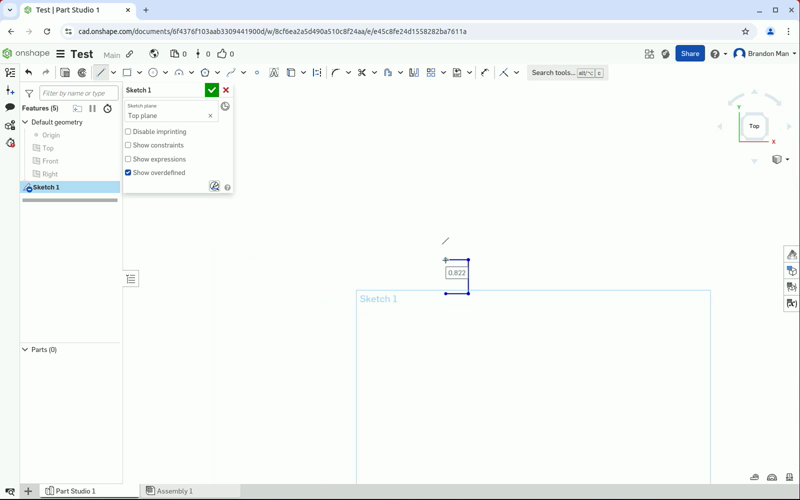
scroll(-6)
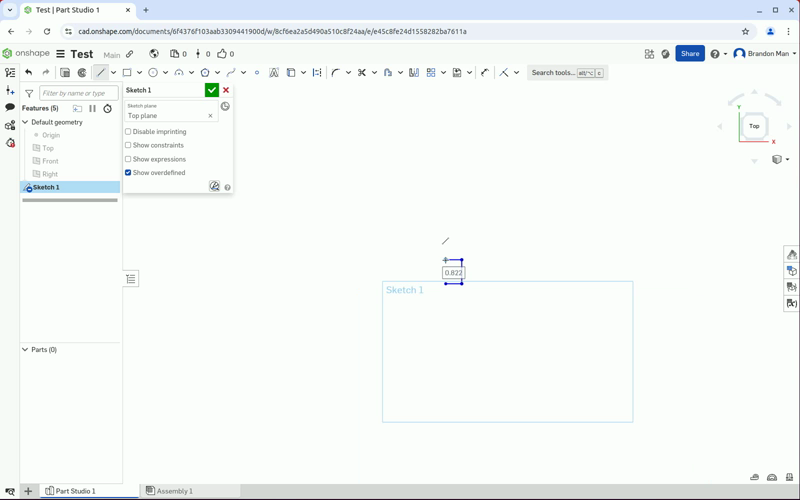
scroll(-6)
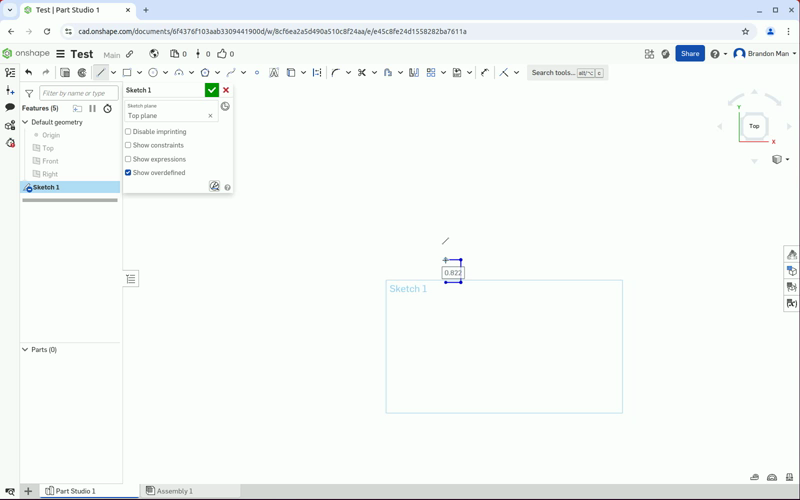
scroll(-6)
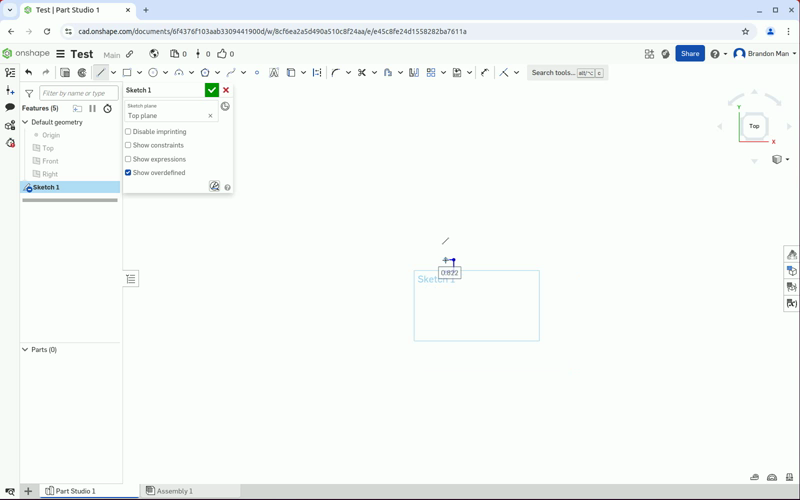
scroll(-6)
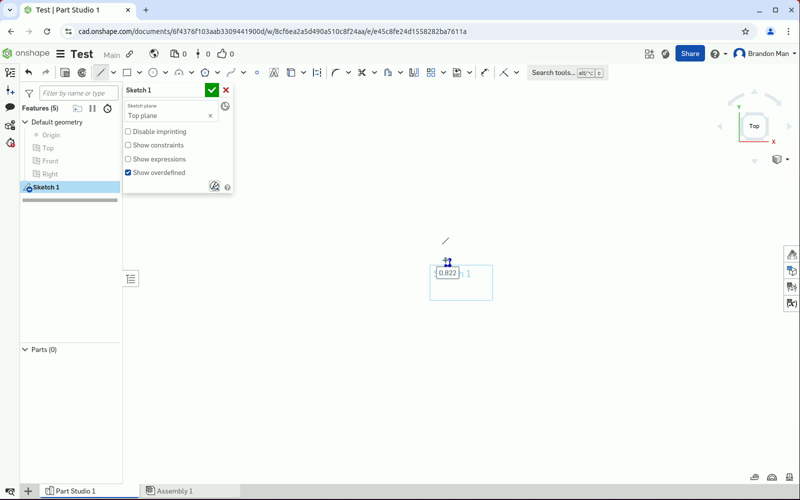
key_up(shift)
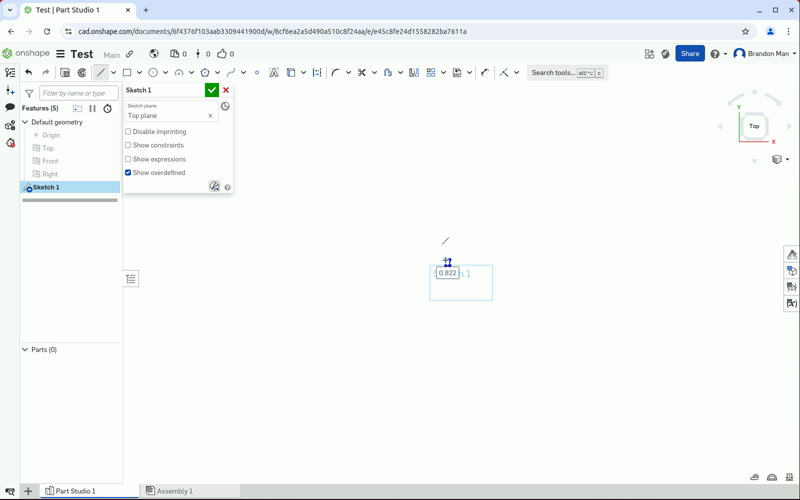
mouse_move(475, 259)
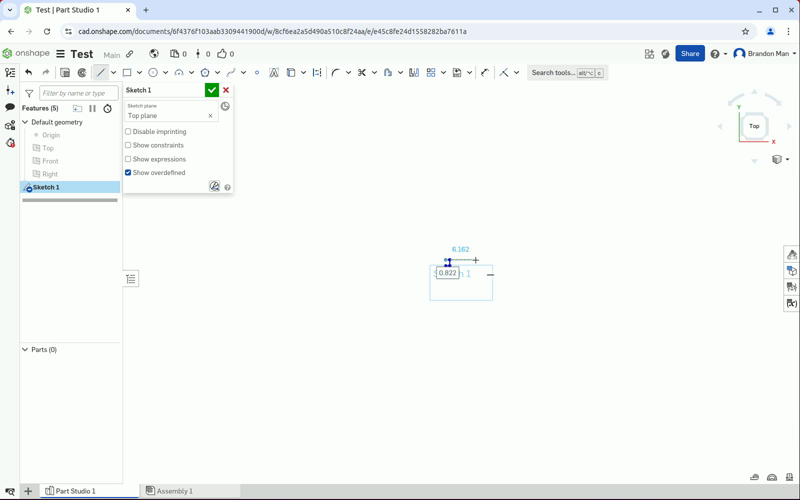
key_down(shift)
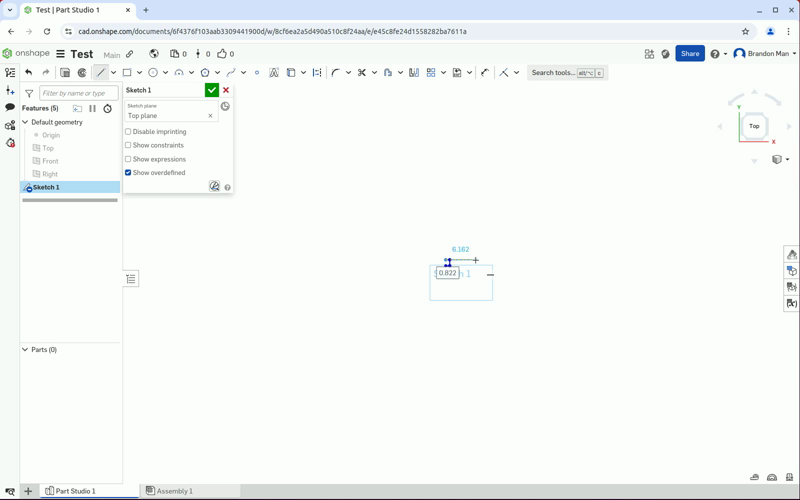
mouse_move(445, 265)
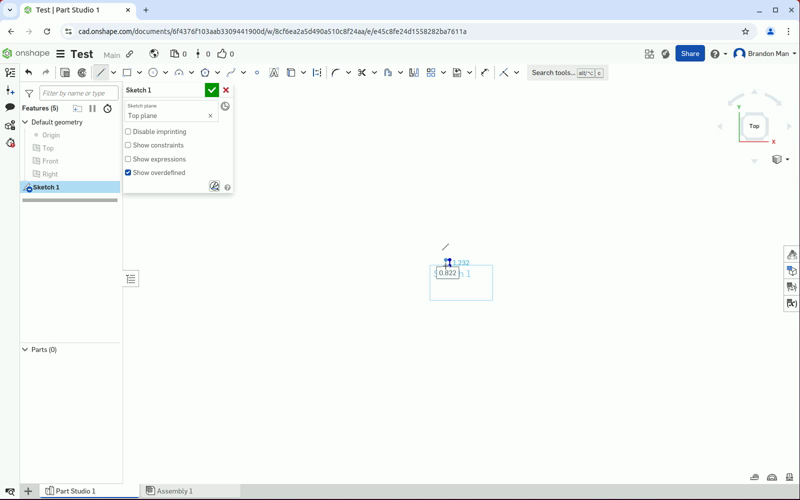
scroll(6)
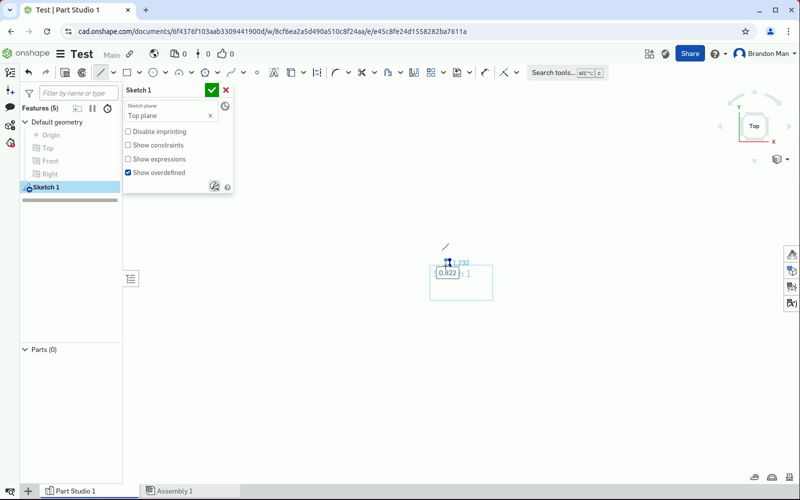
scroll(6)
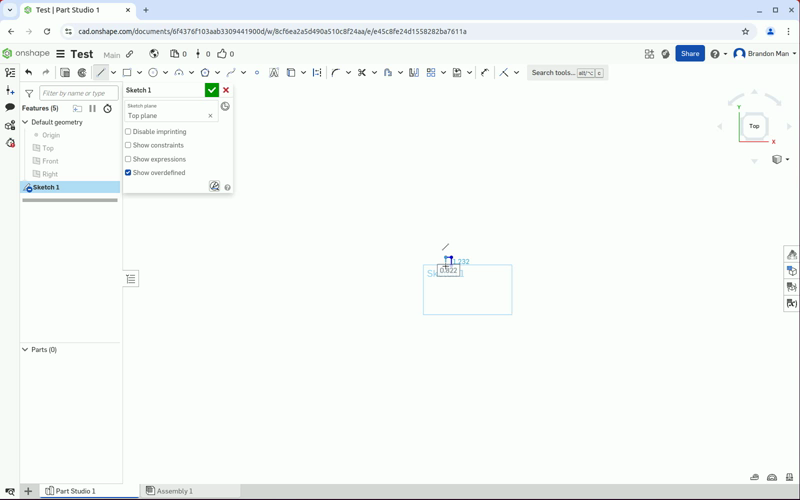
scroll(6)
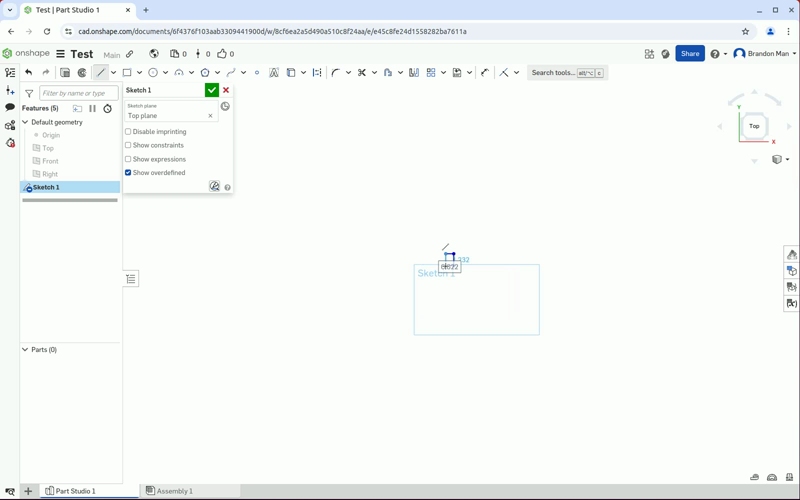
scroll(6)
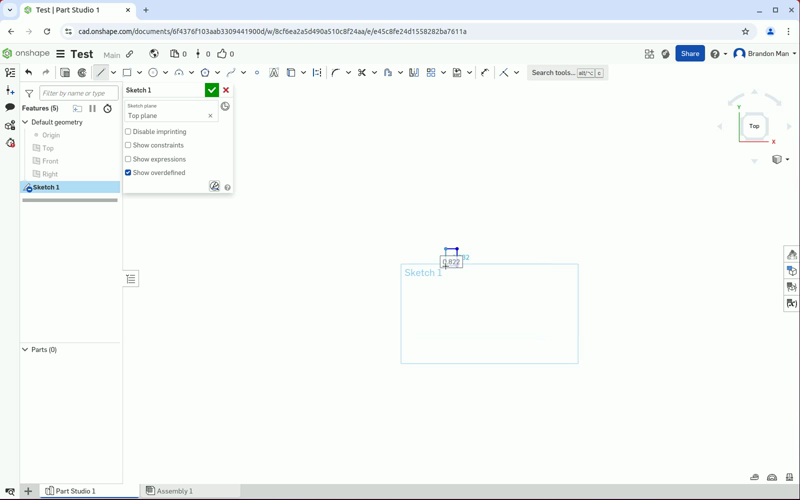
scroll(6)
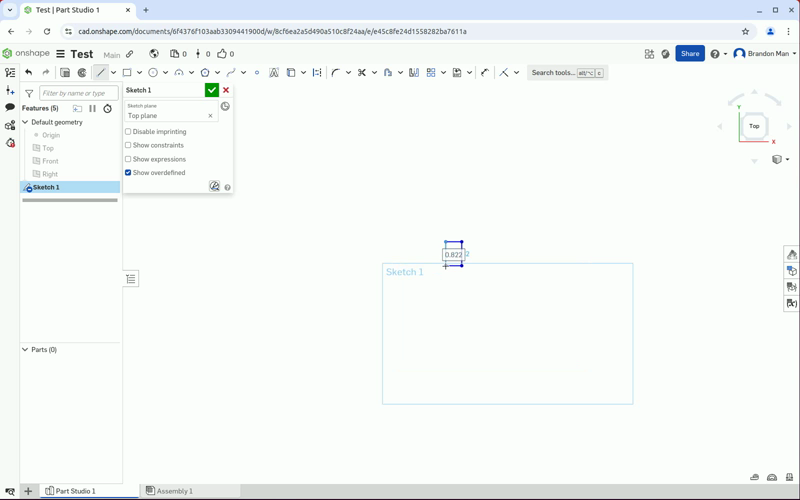
scroll(6)
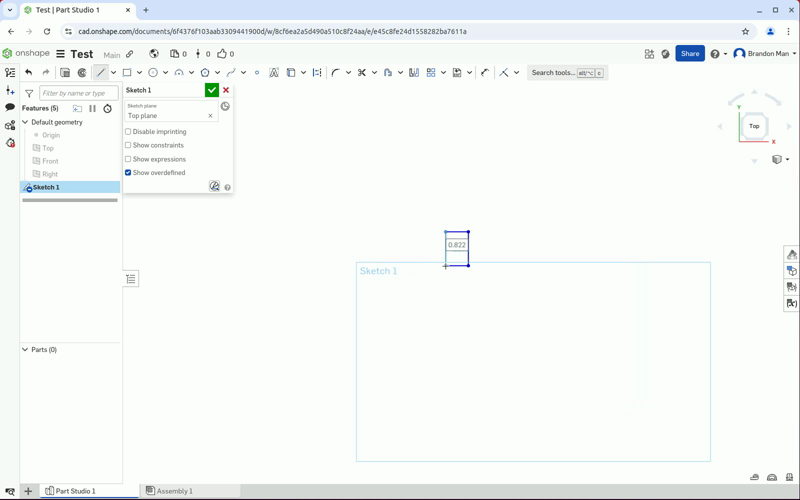
scroll(6)
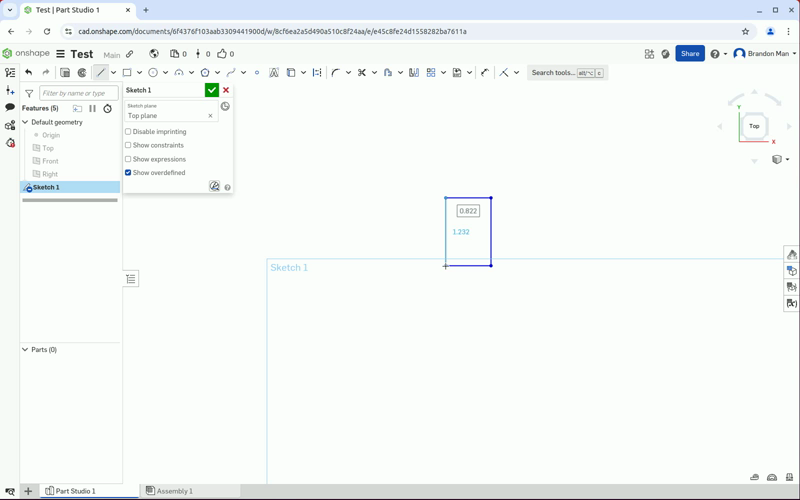
key_up(shift)
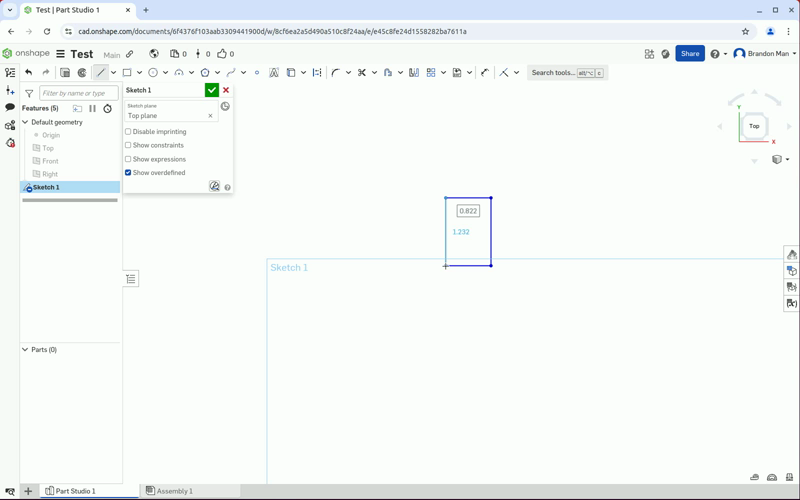
click(445, 265)
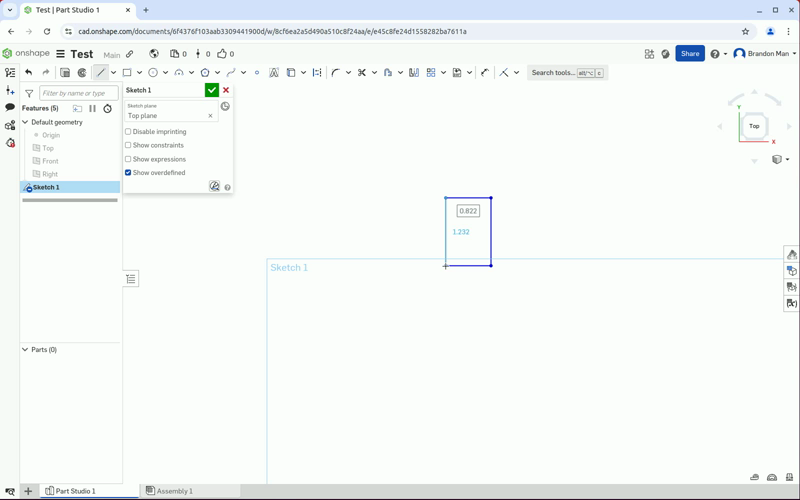
scroll(-6)
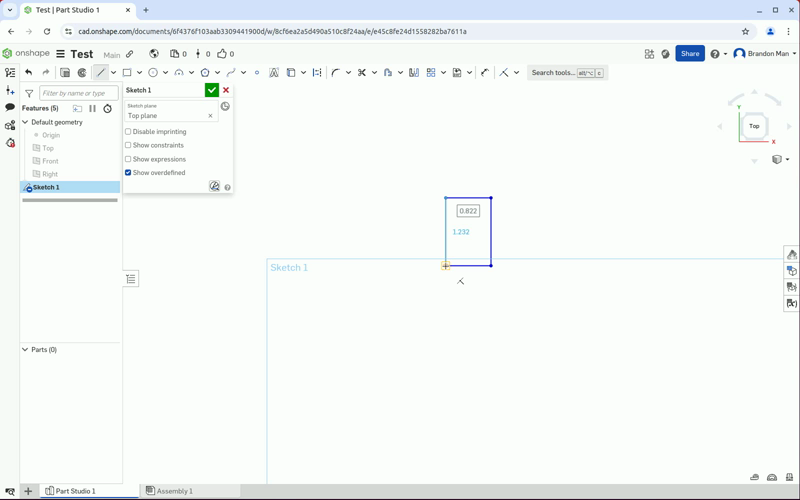
scroll(-6)
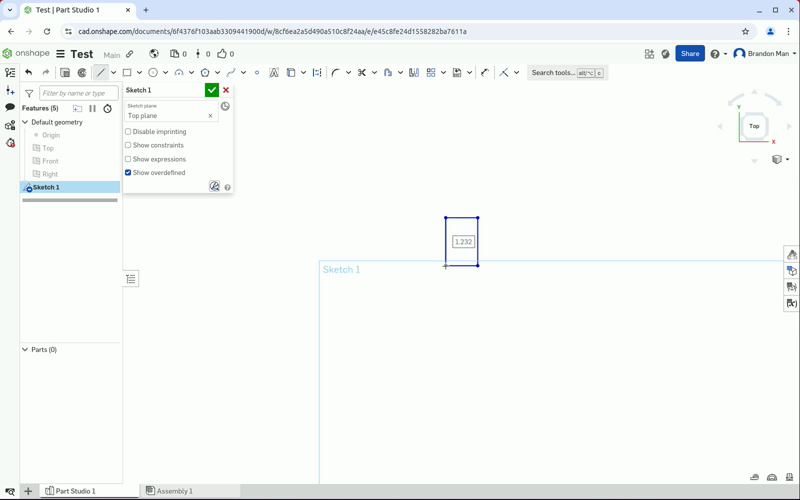
scroll(-6)
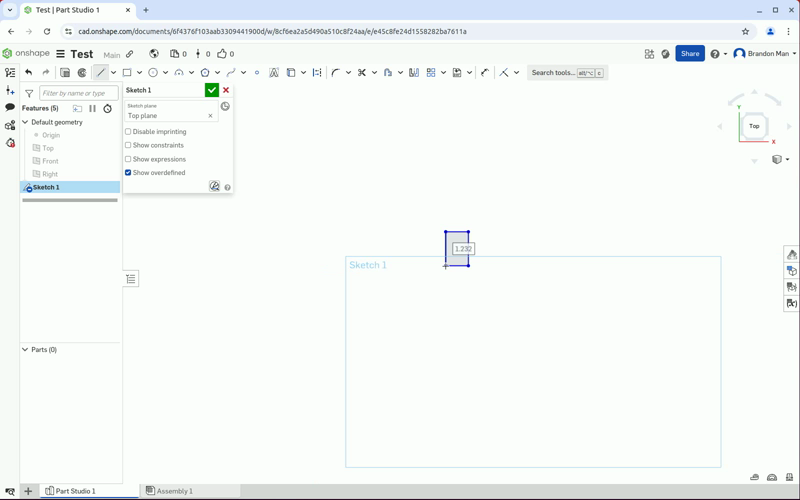
scroll(-6)
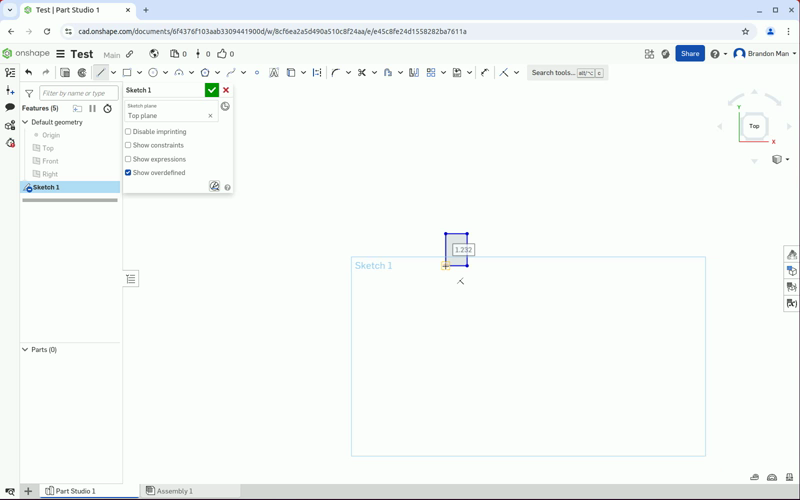
scroll(-6)
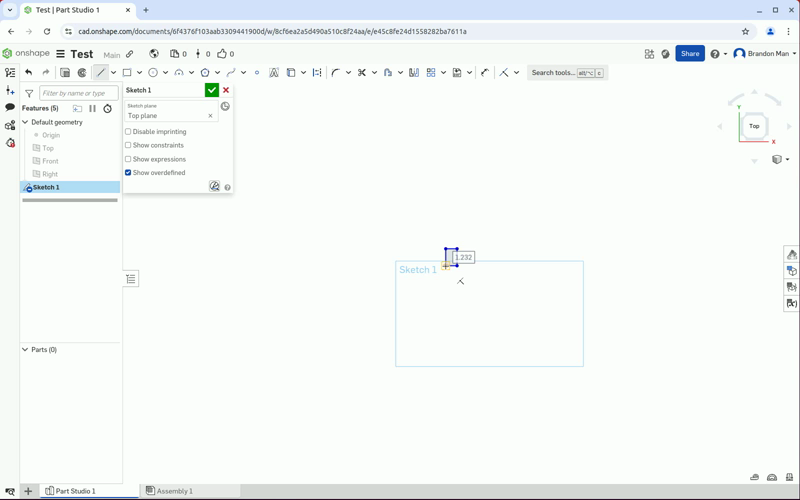
scroll(-6)
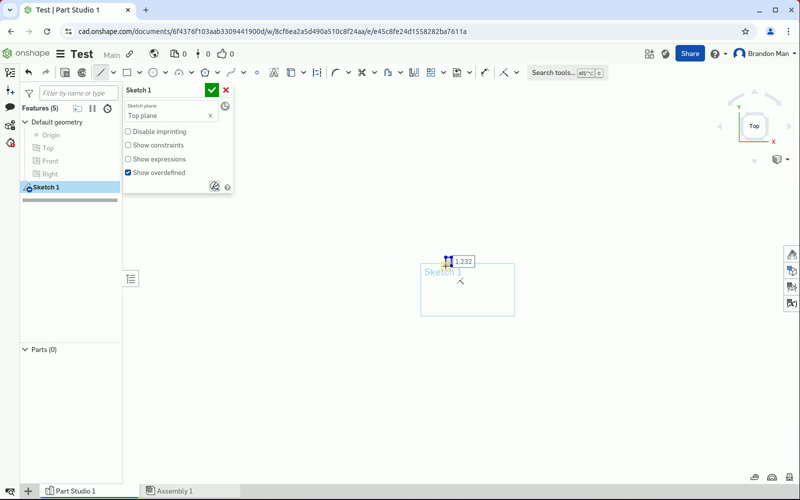
scroll(-6)
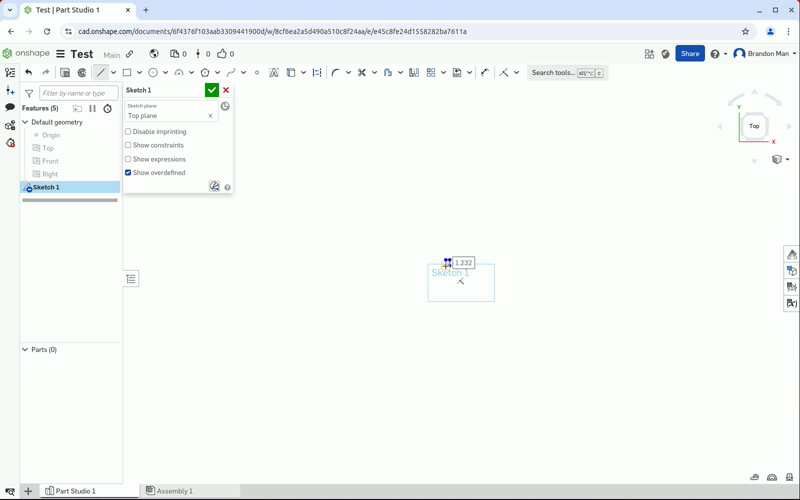
key(esc)
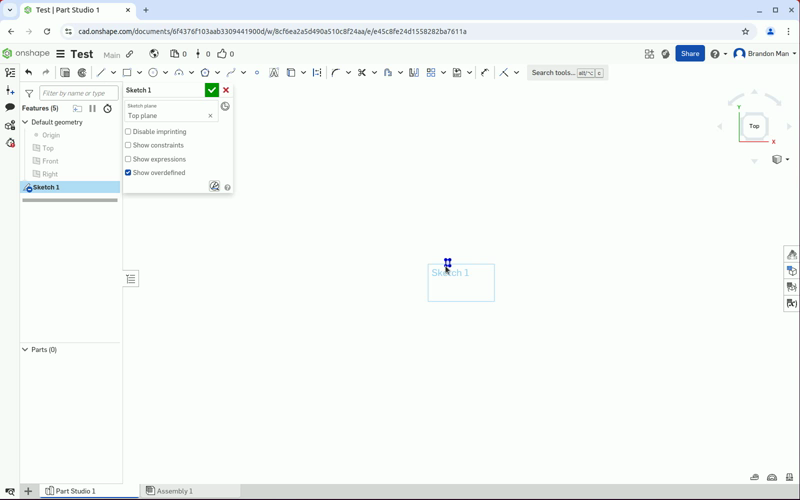
mouse_move(449, 260)
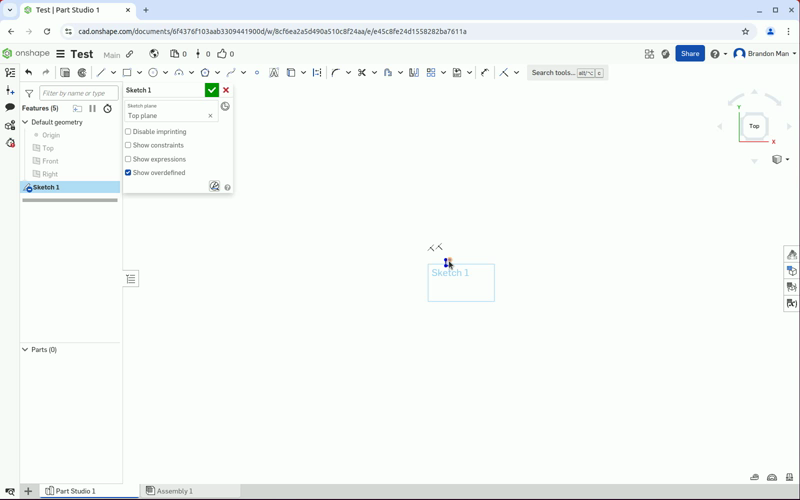
scroll(6)
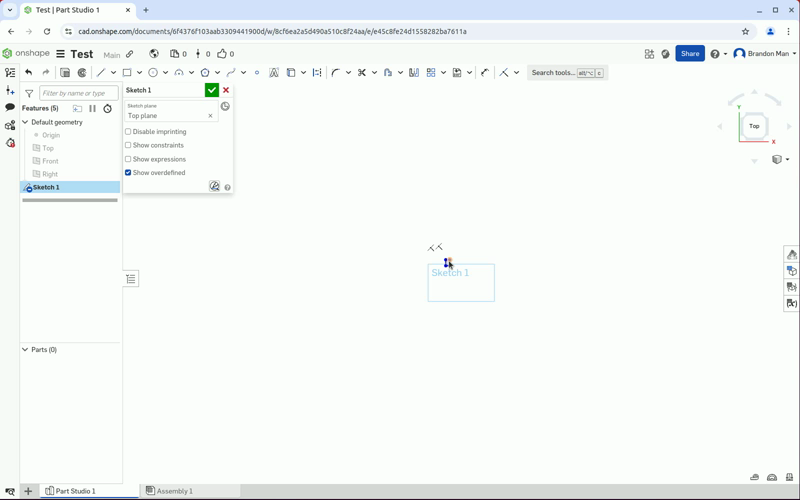
scroll(6)
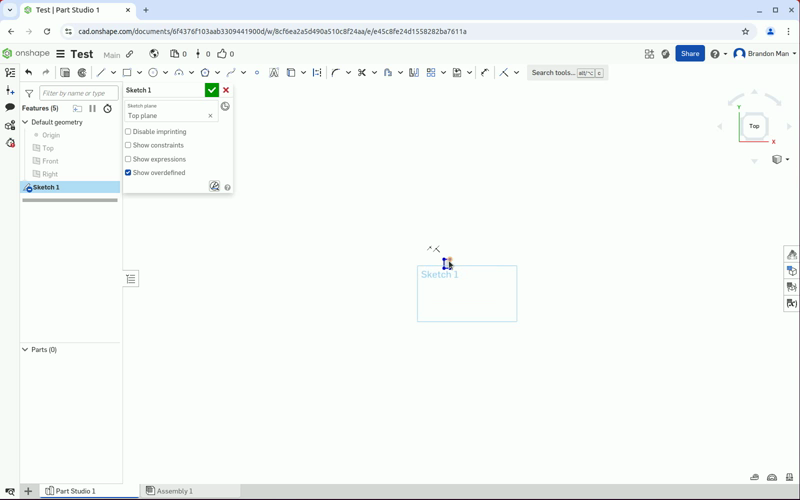
scroll(6)
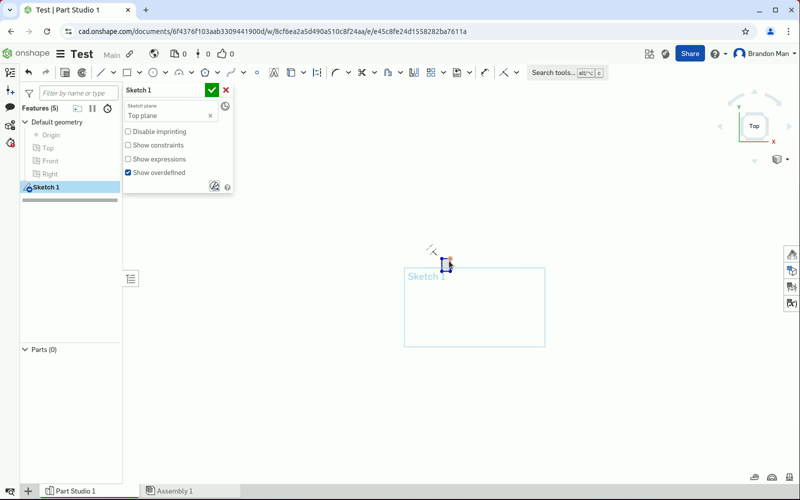
scroll(6)
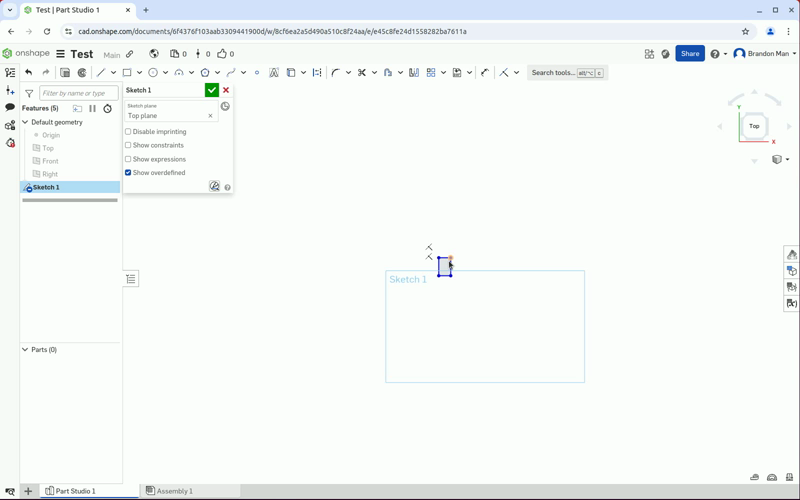
scroll(6)
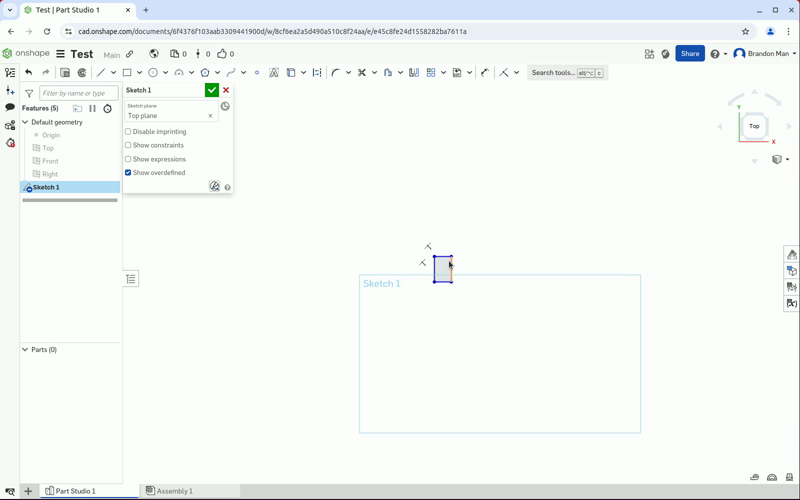
scroll(6)
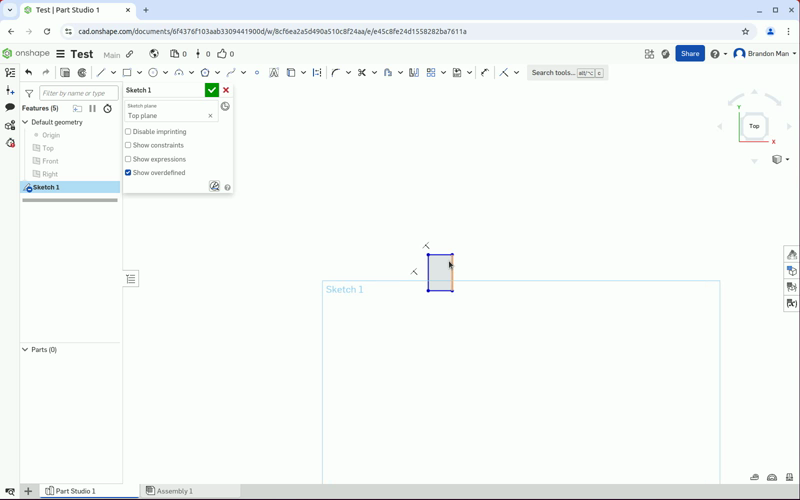
scroll(6)
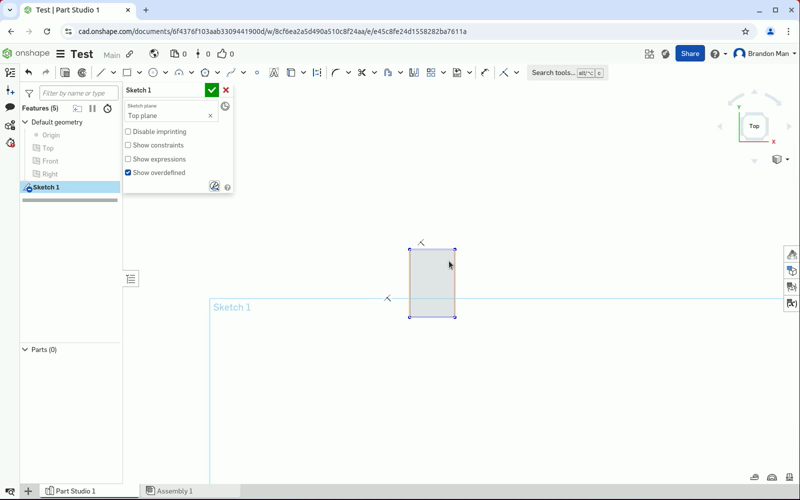
click(449, 260)
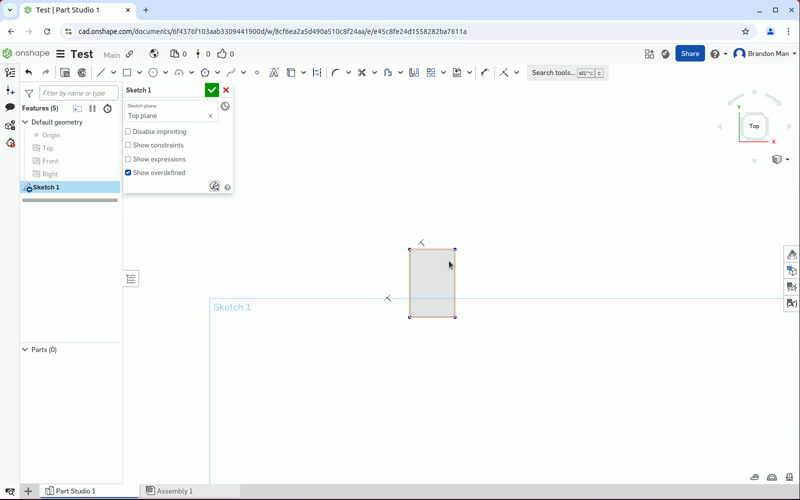
scroll(-6)
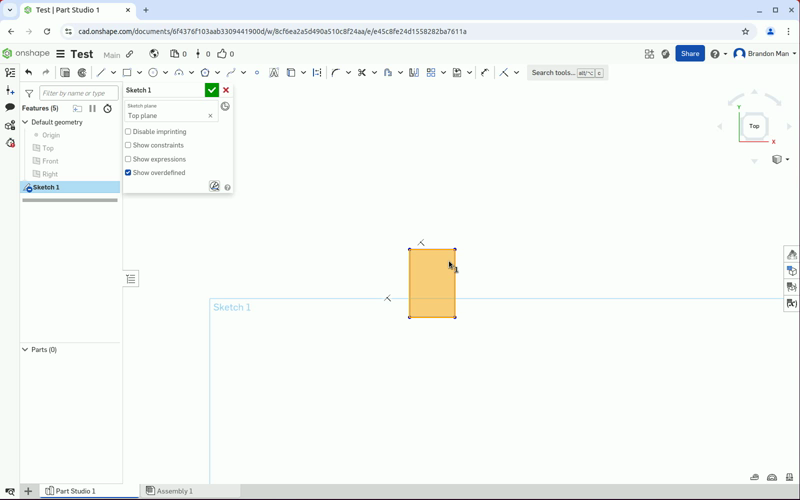
scroll(-6)
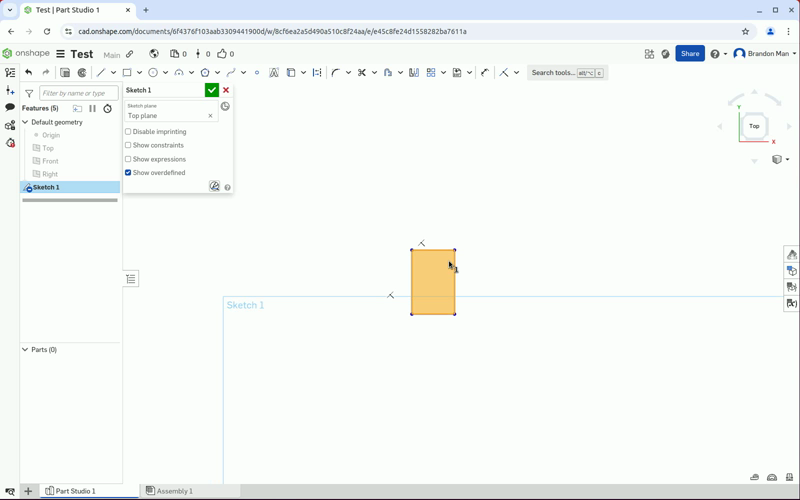
scroll(-6)
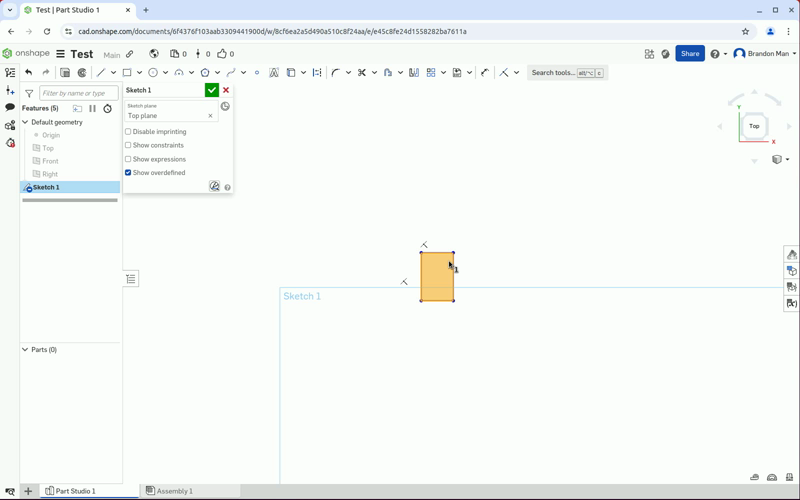
scroll(-6)
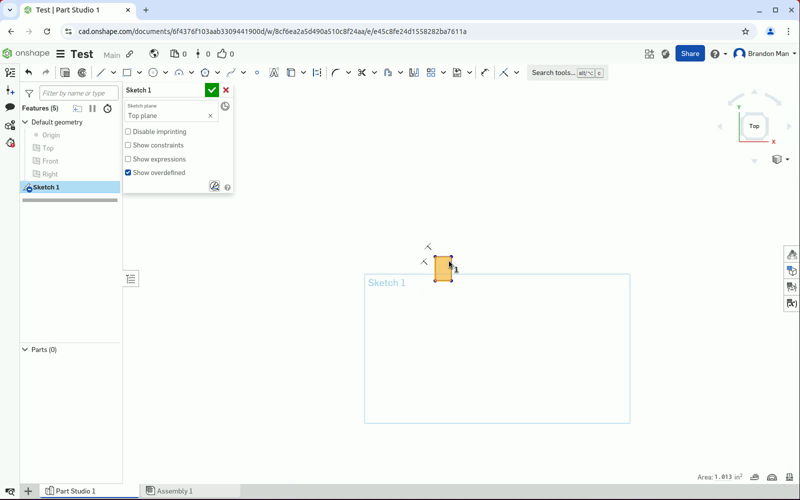
scroll(-6)
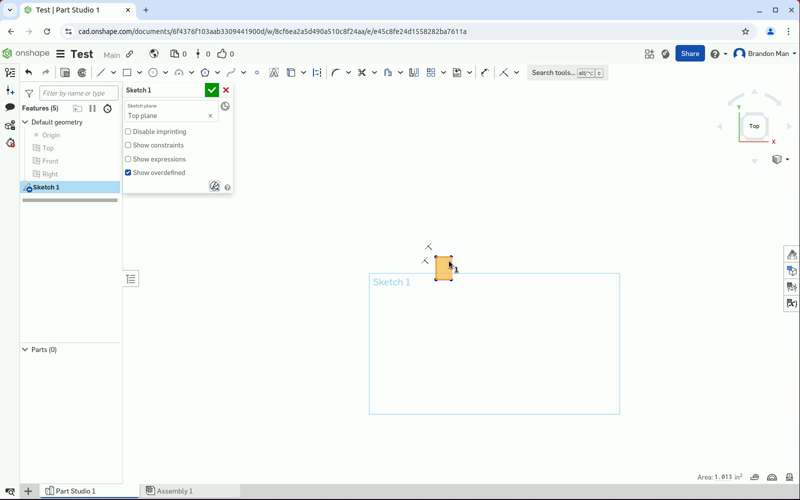
scroll(-6)
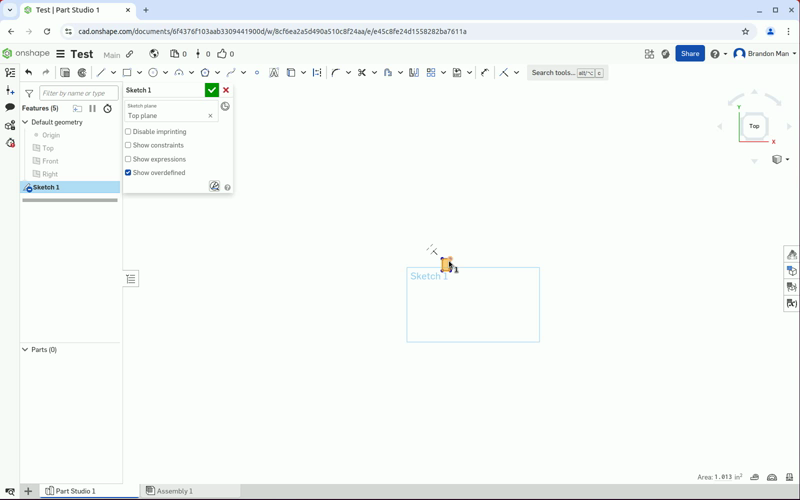
scroll(-6)
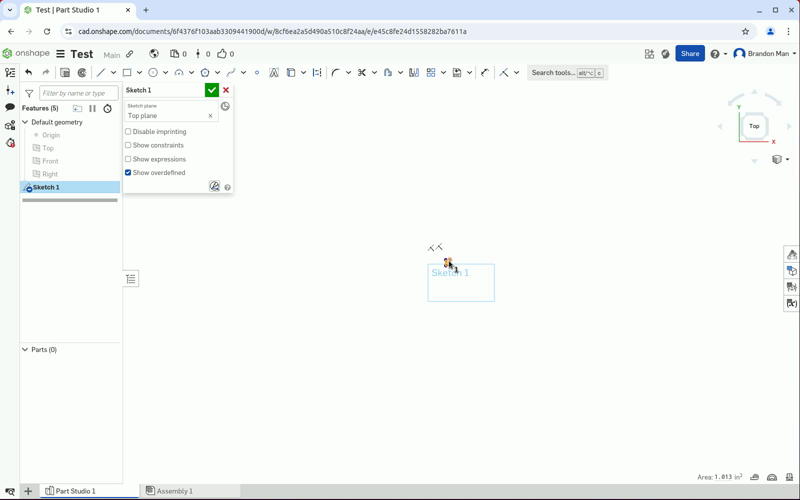
mouse_move(73, 352)
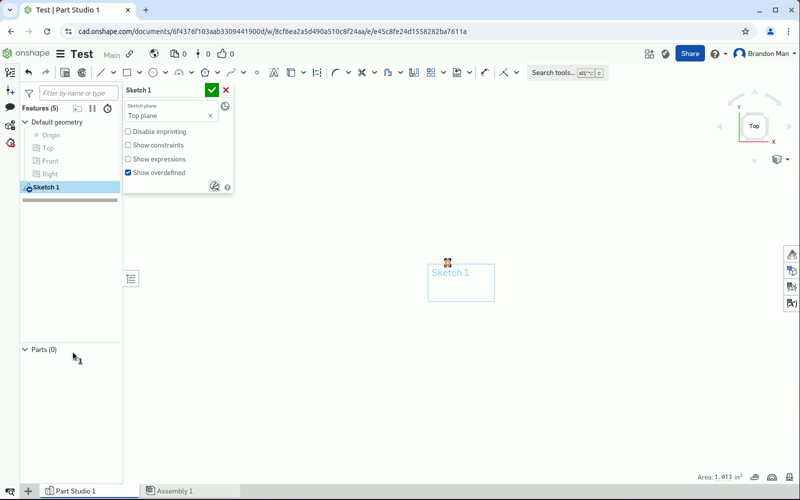
key(shift+y)
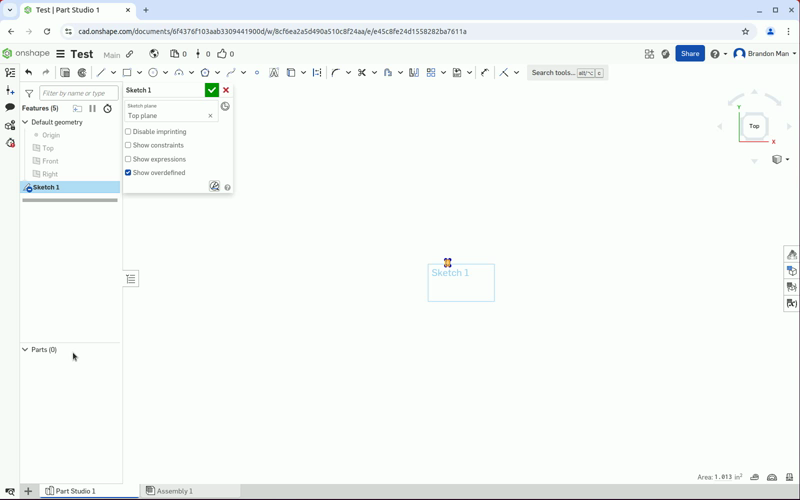
key(shift+e)
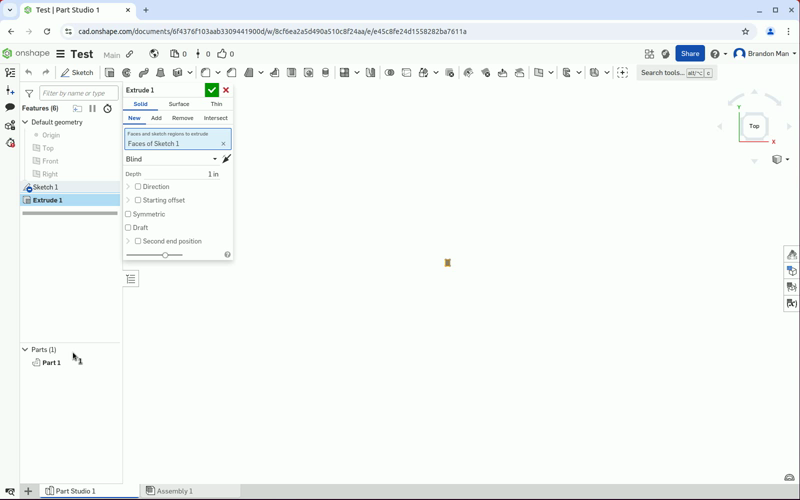
mouse_move(143, 106)
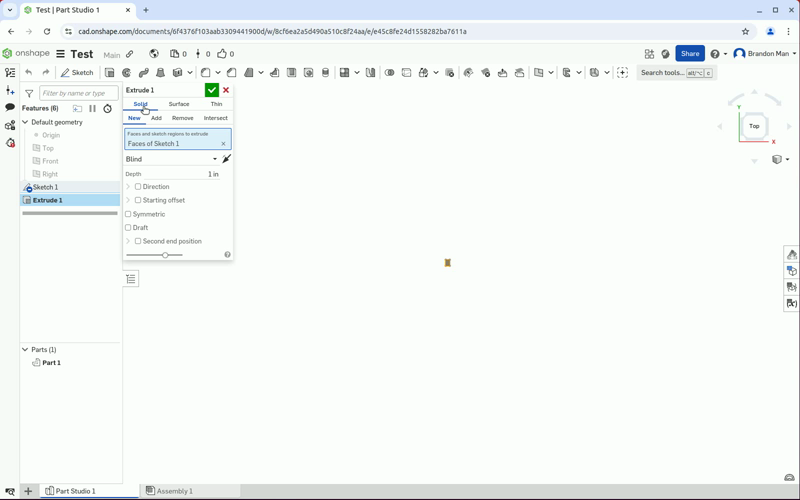
click(143, 106)
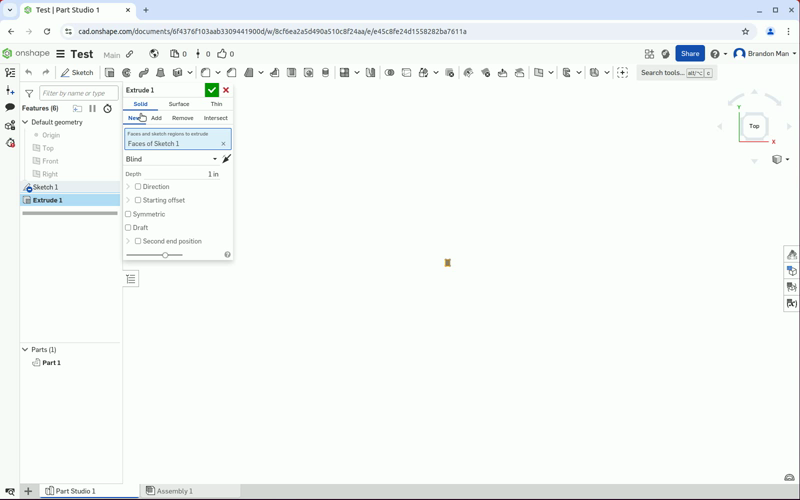
mouse_move(137, 120)
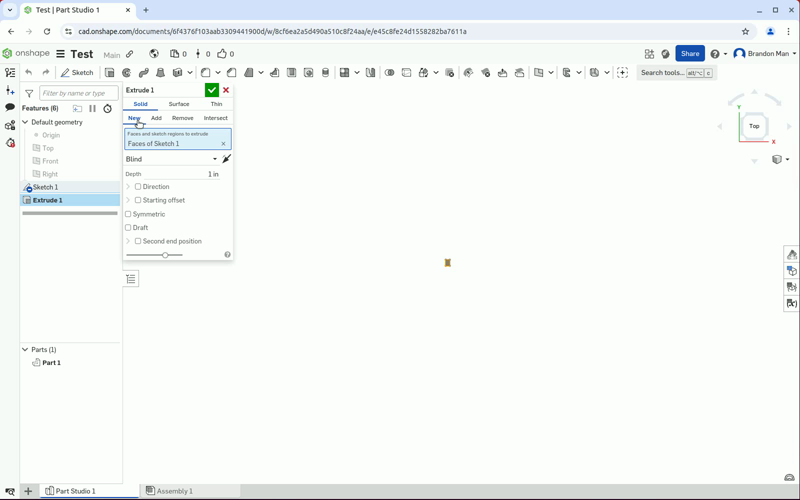
click(137, 120)
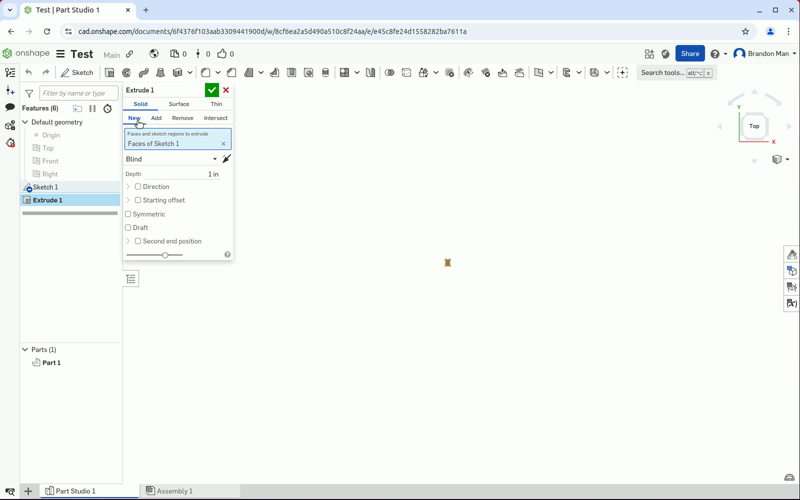
key(tab, 4)
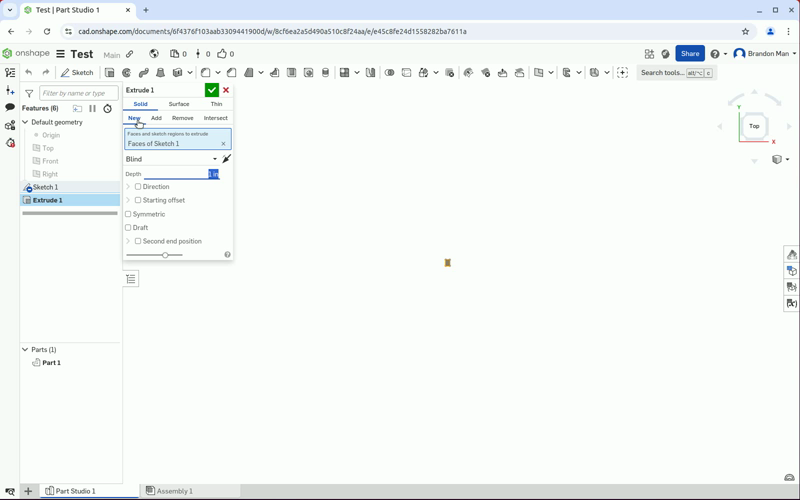
text(0.963)
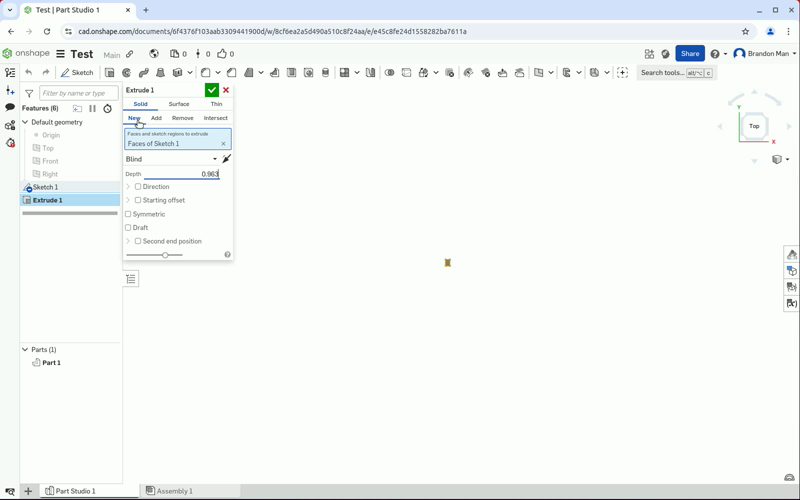
key(enter)
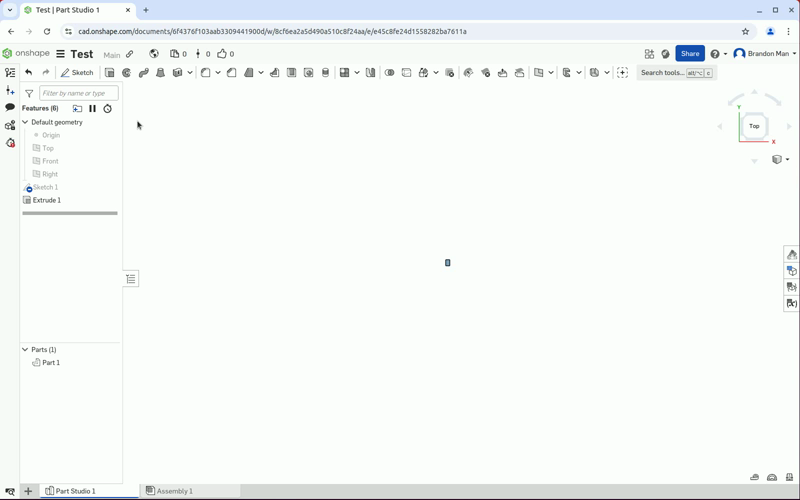
key(shift+h)
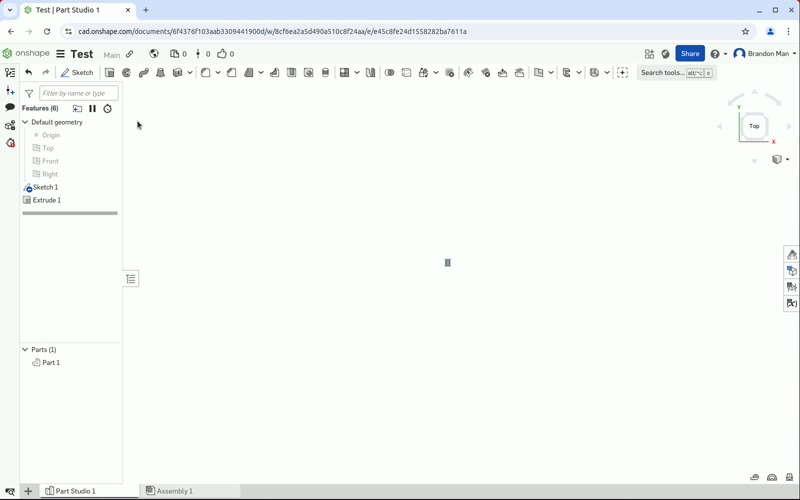
key(shift+h)
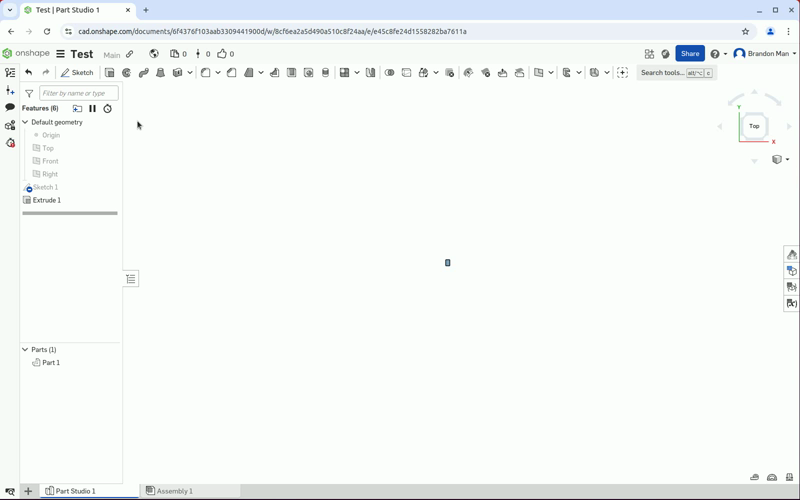
mouse_move(73, 189)
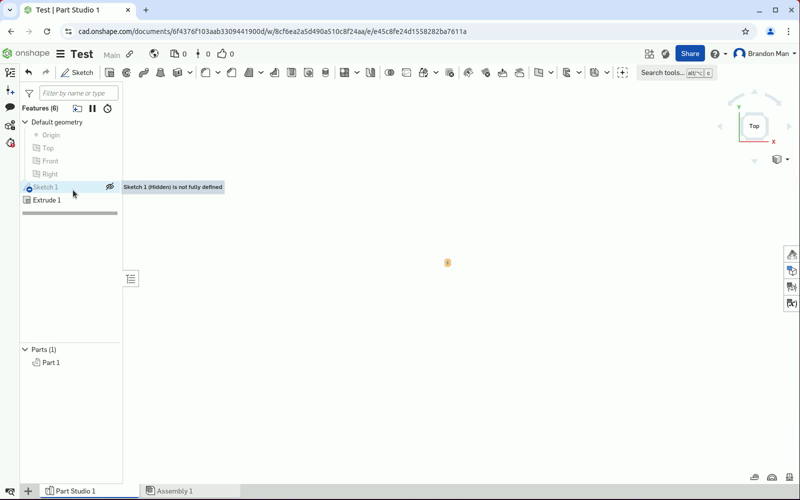
click(73, 189)
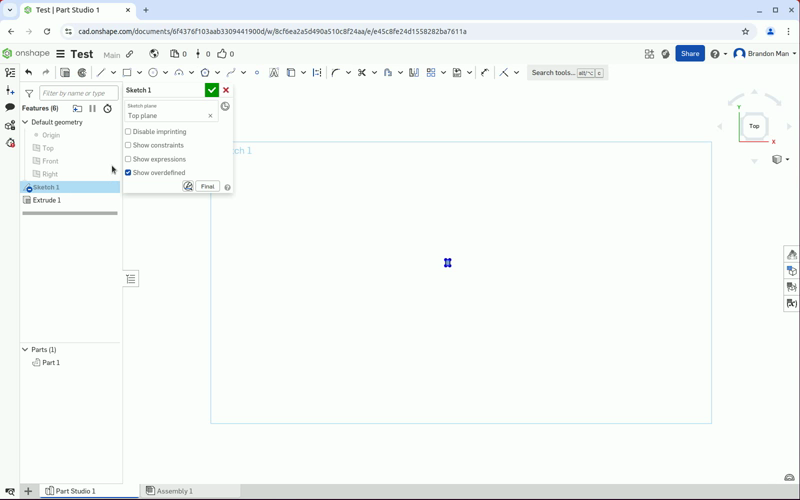
mouse_move(229, 92)
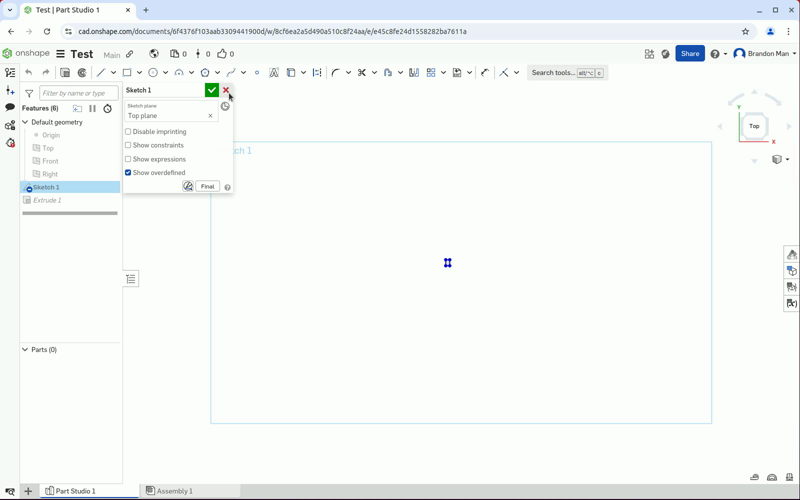
click(229, 92)
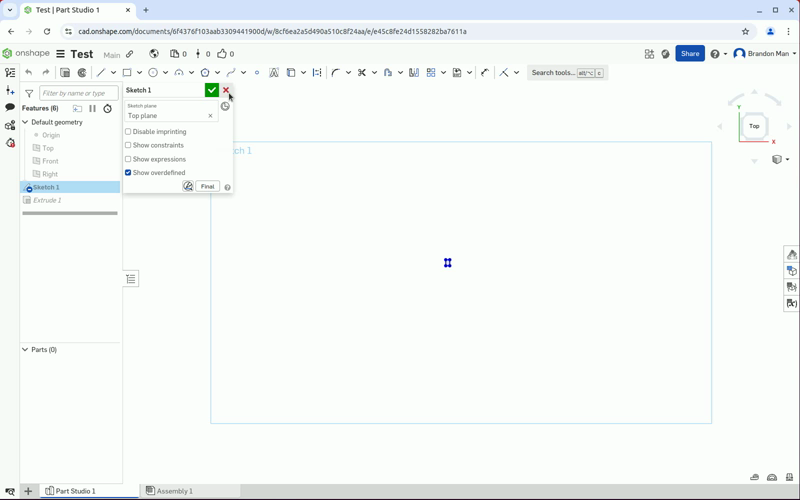
key(shift+s)
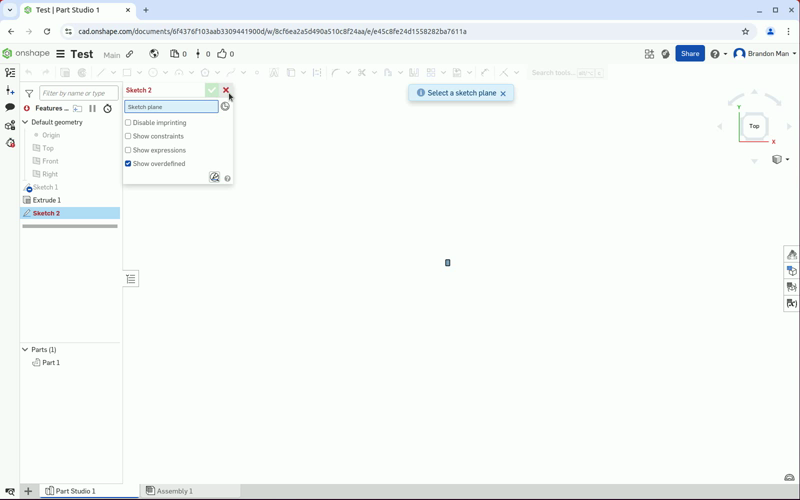
mouse_move(73, 150)
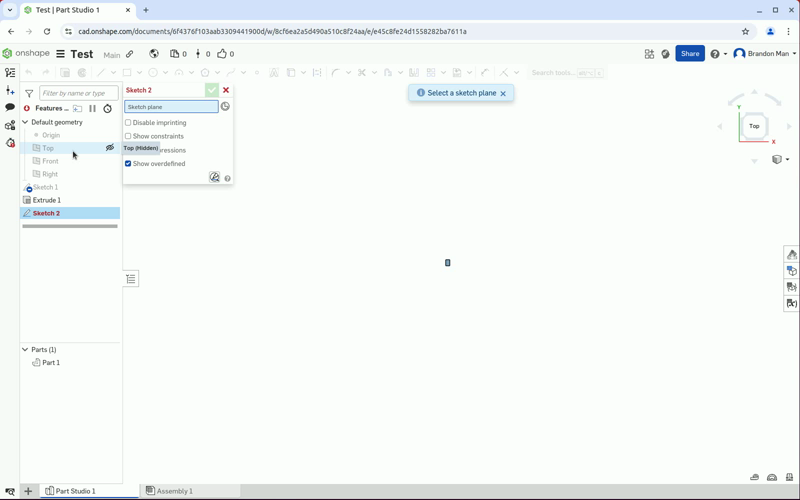
click(73, 150)
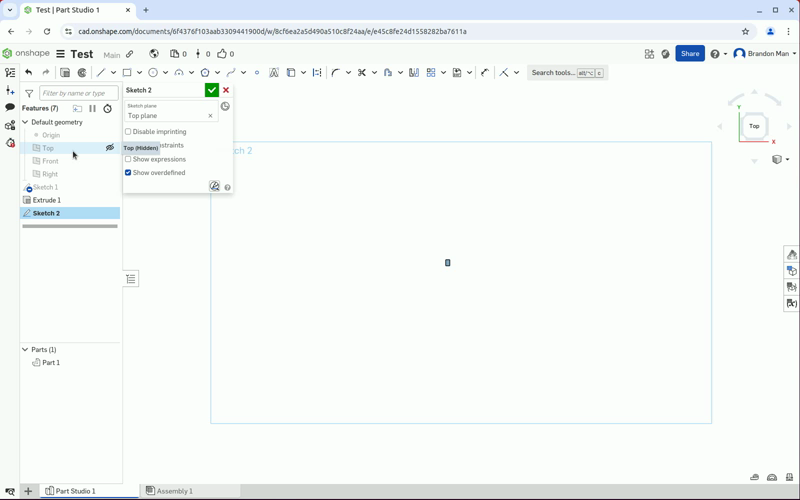
mouse_move(73, 352)
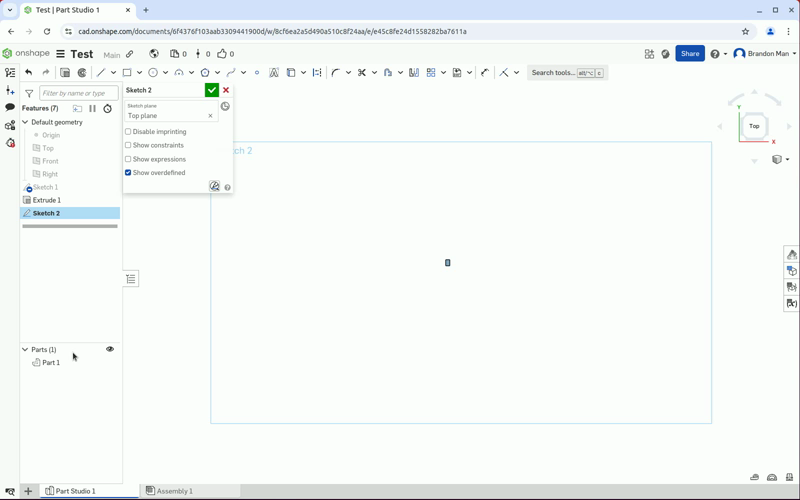
key(y)
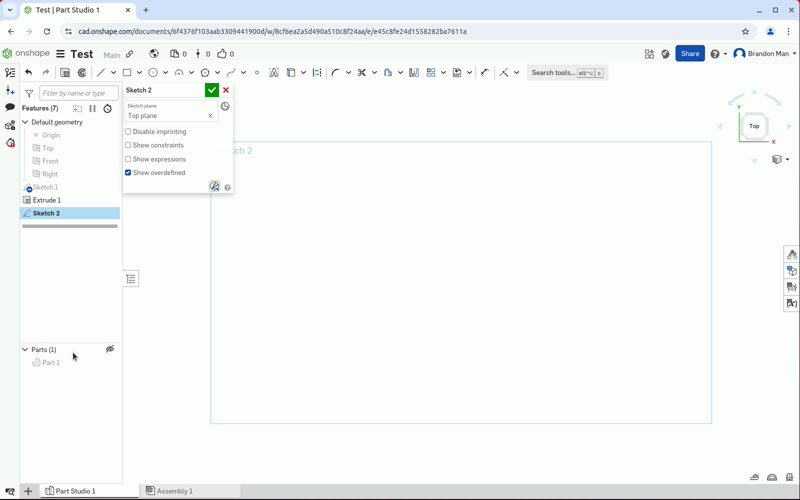
key(l)
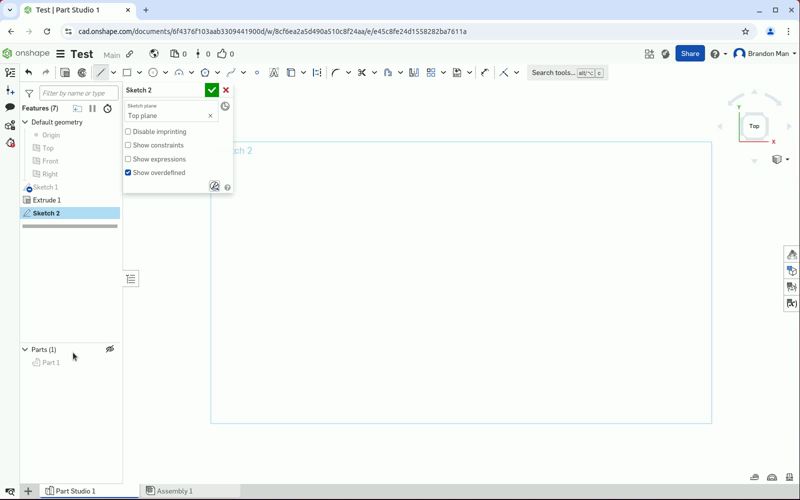
key_down(shift)
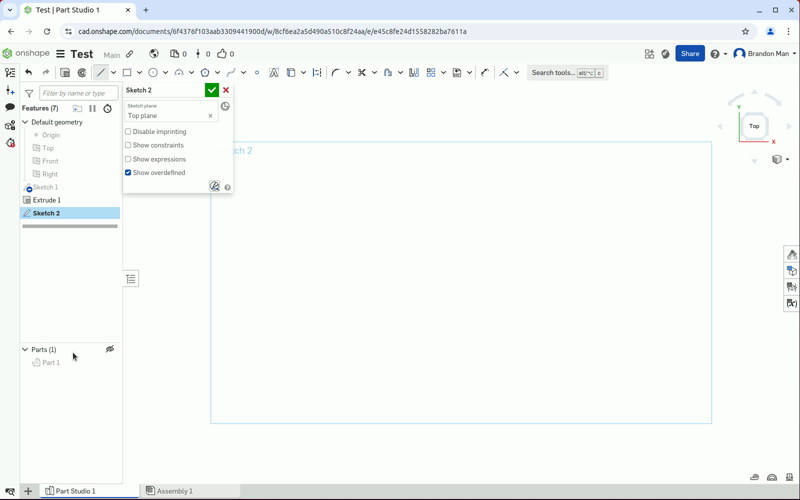
mouse_move(457, 395)
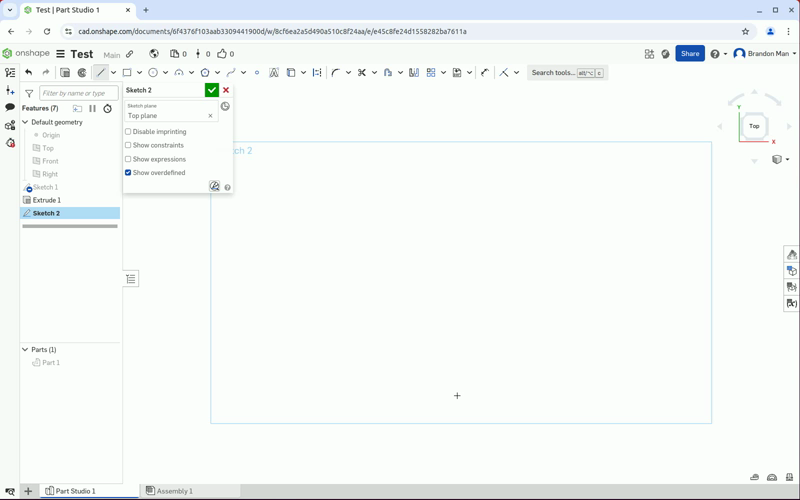
click(457, 395)
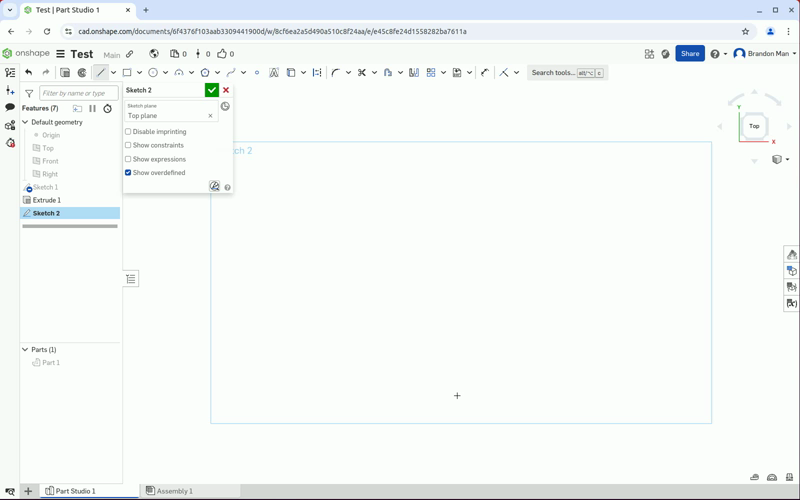
key_up(shift)
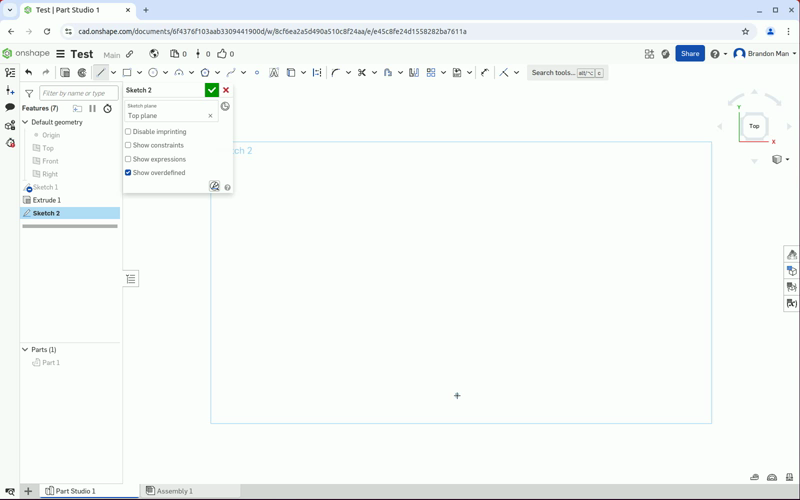
key_down(shift)
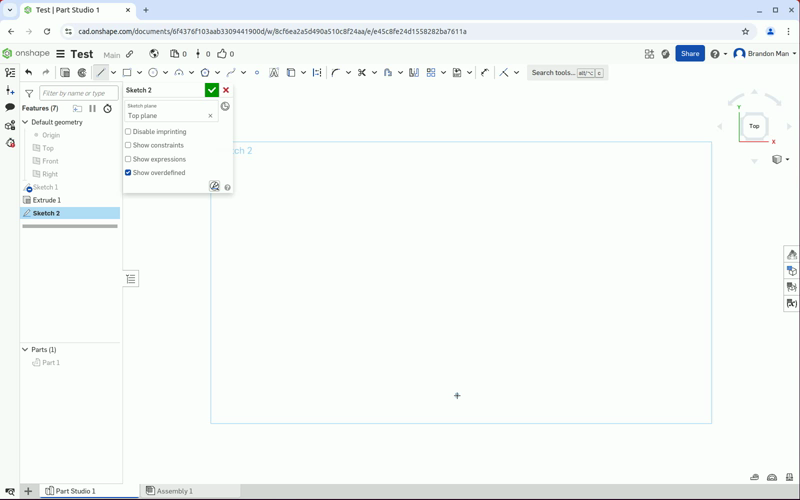
mouse_move(487, 395)
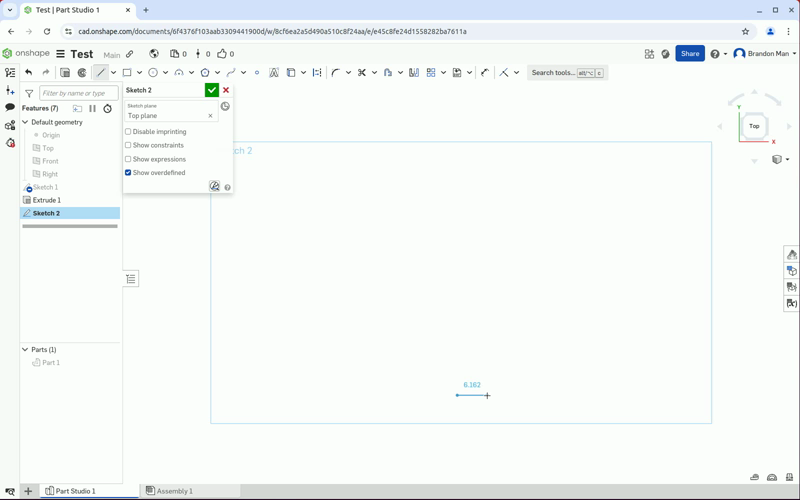
mouse_move(462, 395)
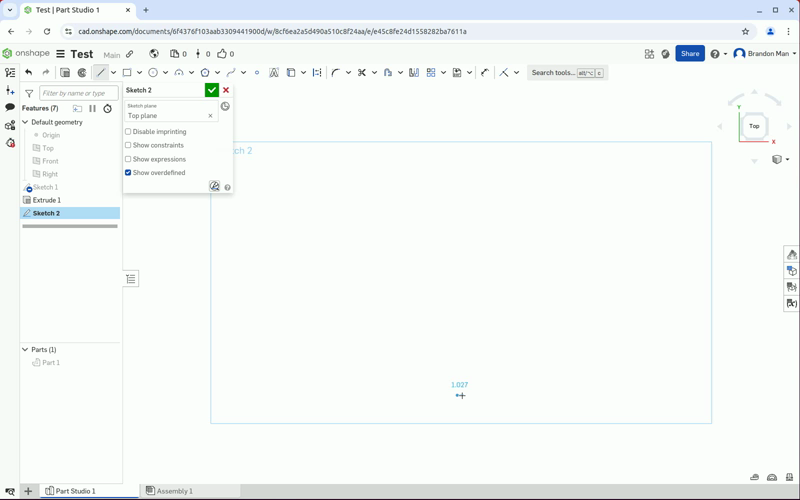
scroll(6)
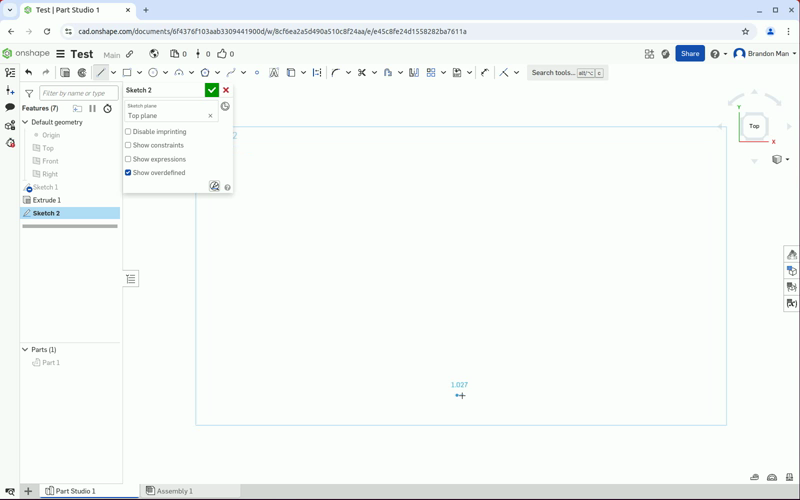
scroll(6)
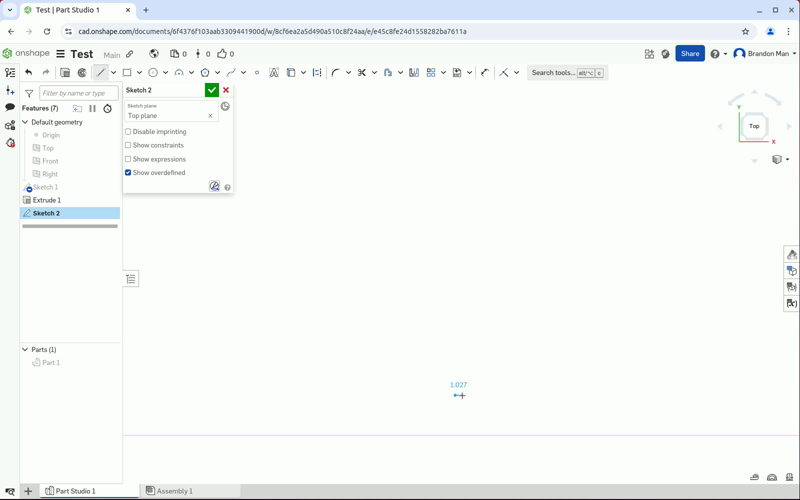
scroll(6)
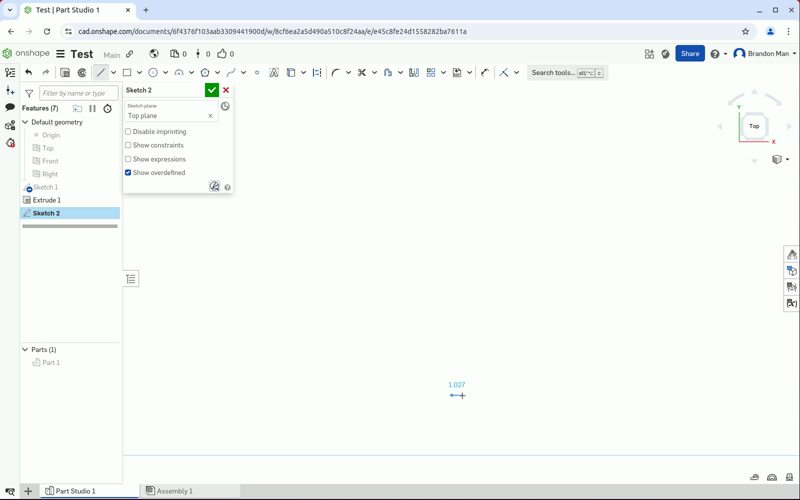
scroll(6)
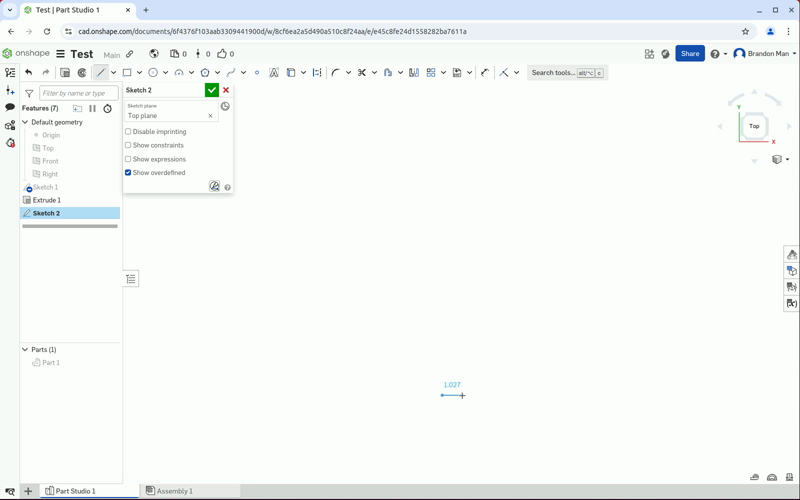
scroll(6)
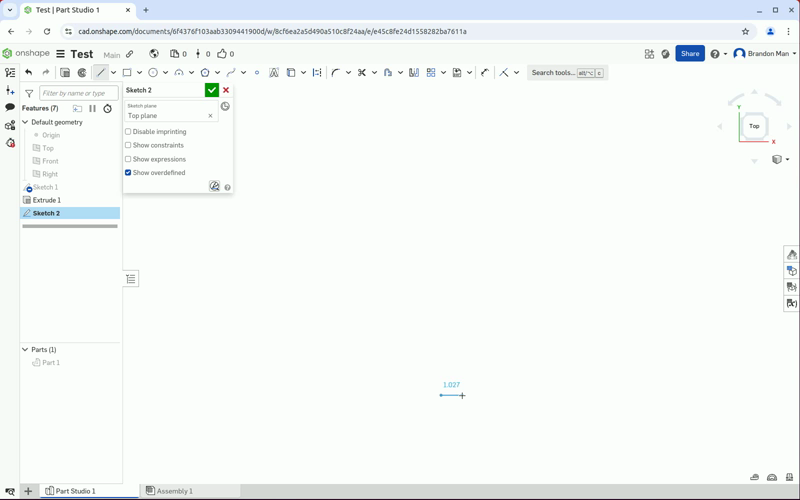
scroll(6)
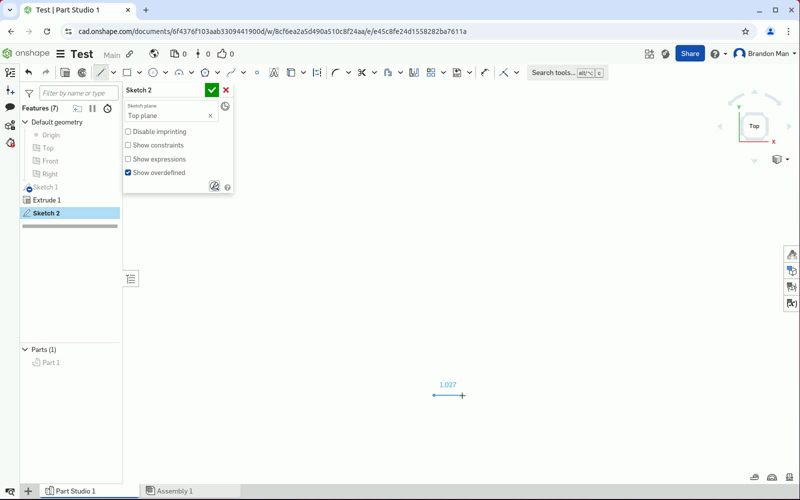
scroll(6)
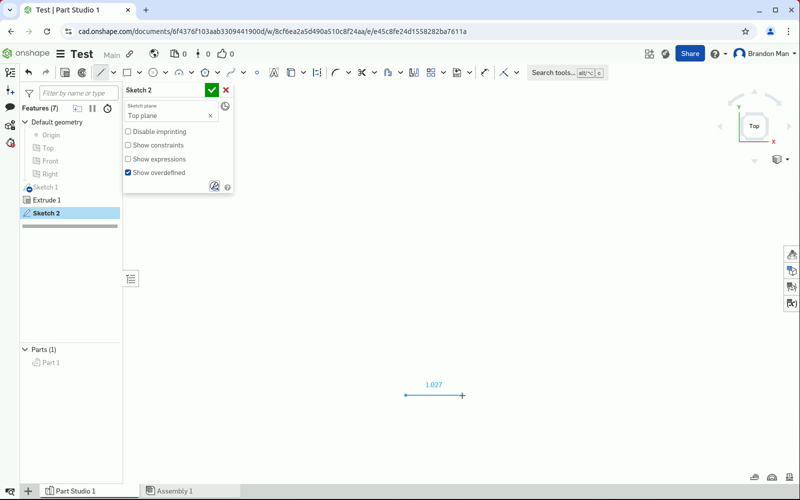
click(462, 395)
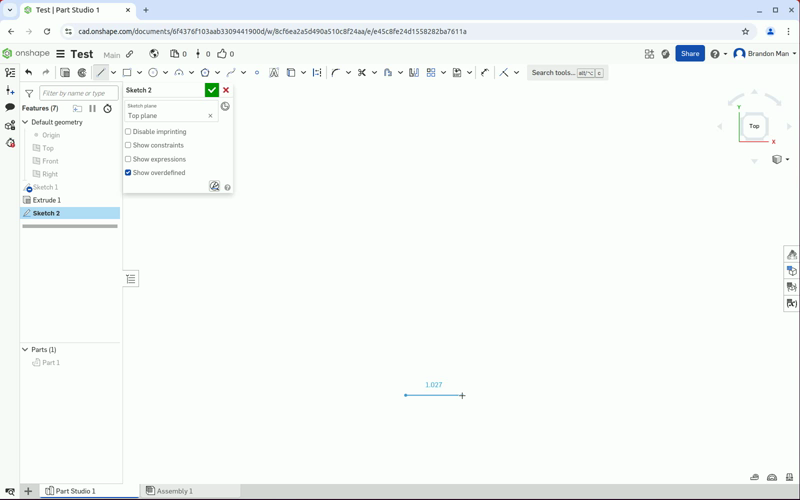
scroll(-6)
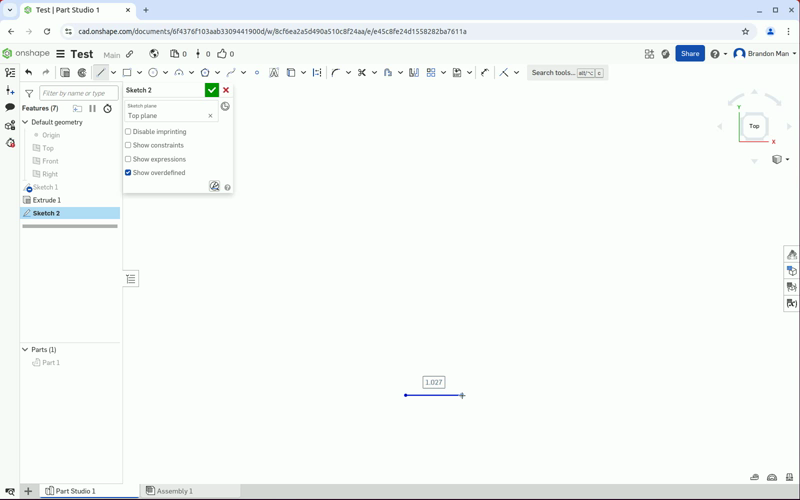
scroll(-6)
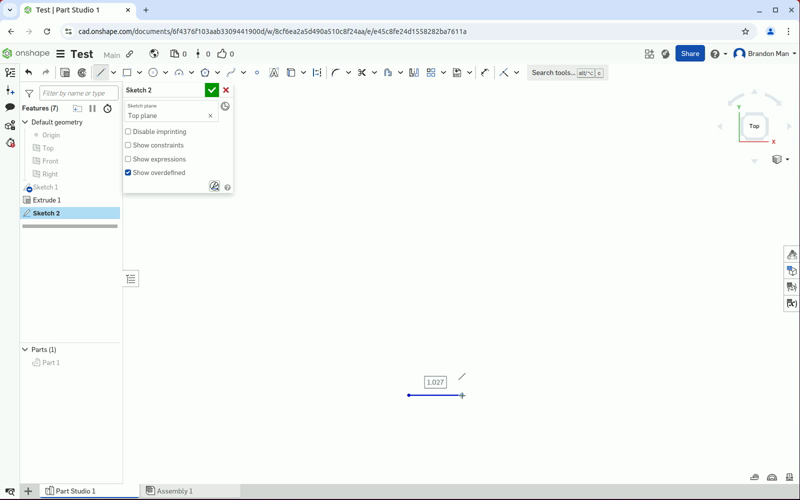
scroll(-6)
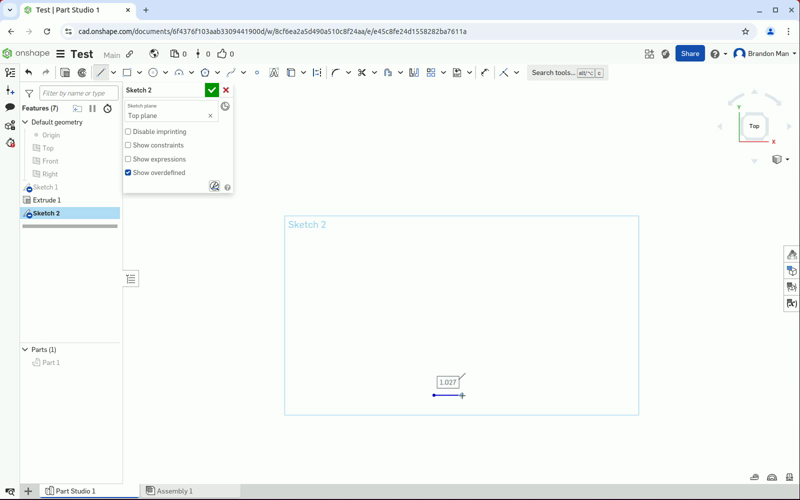
scroll(-6)
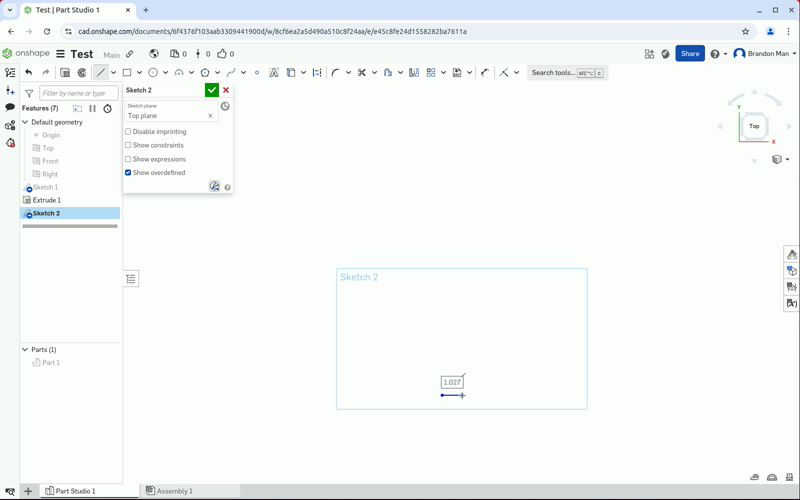
scroll(-6)
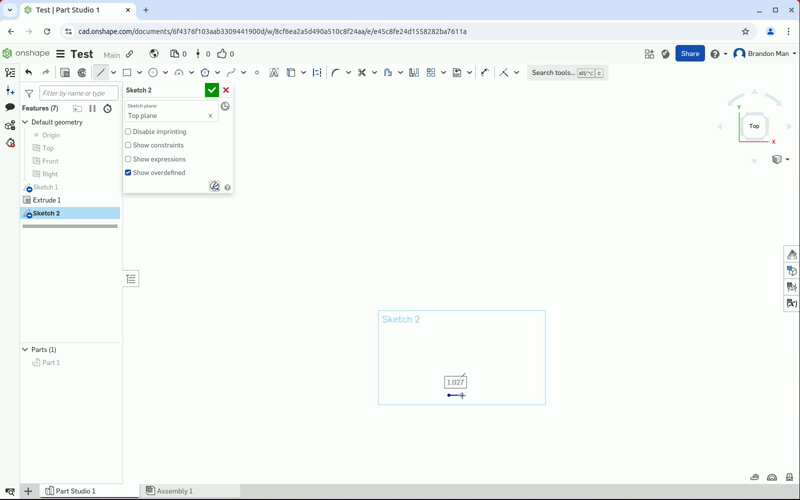
scroll(-6)
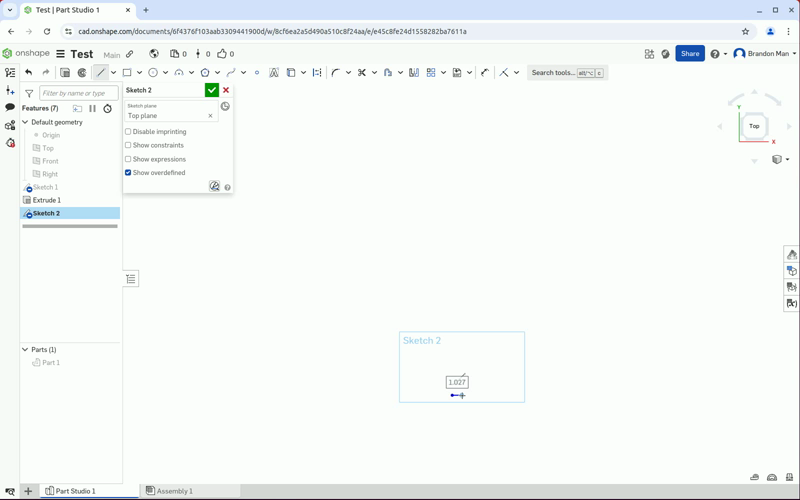
scroll(-6)
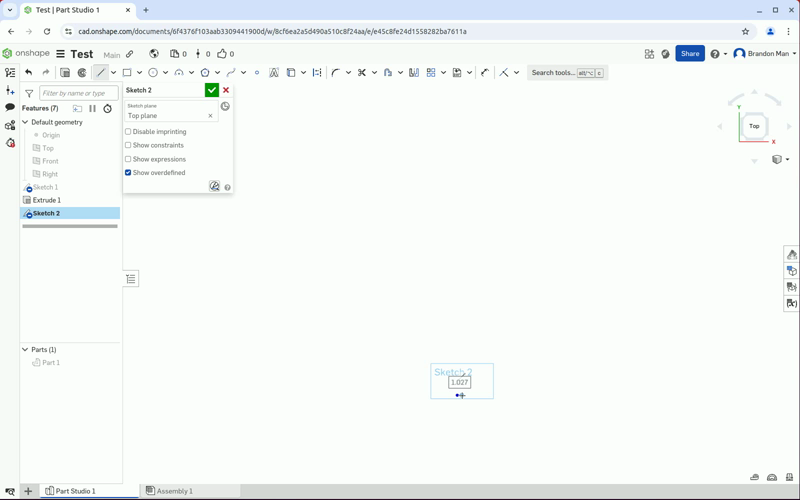
key_up(shift)
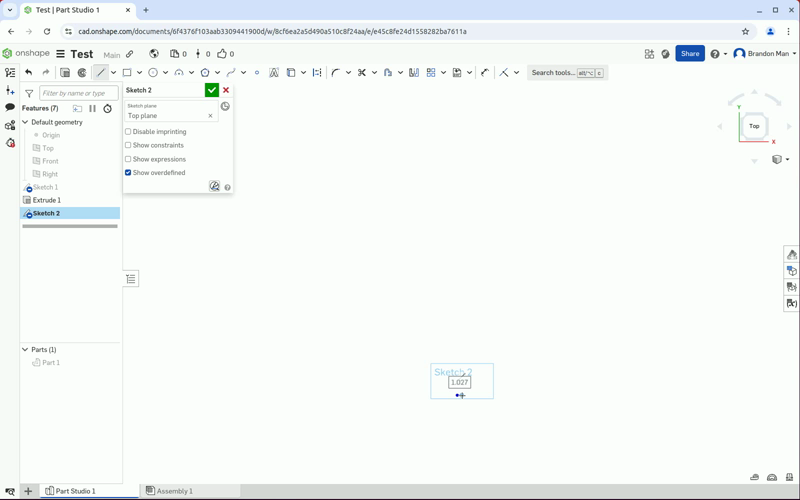
key_down(shift)
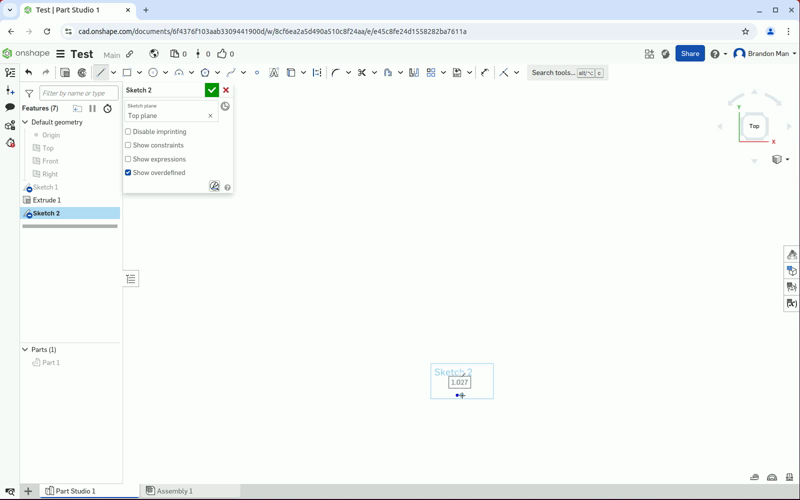
mouse_move(462, 274)
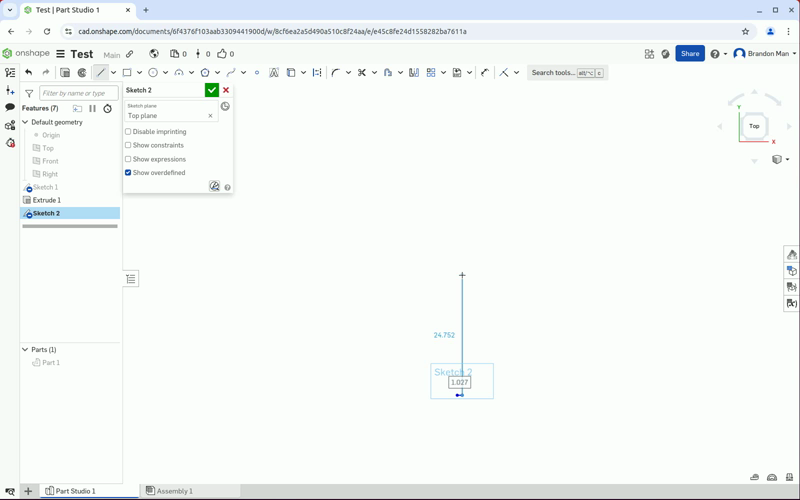
click(462, 274)
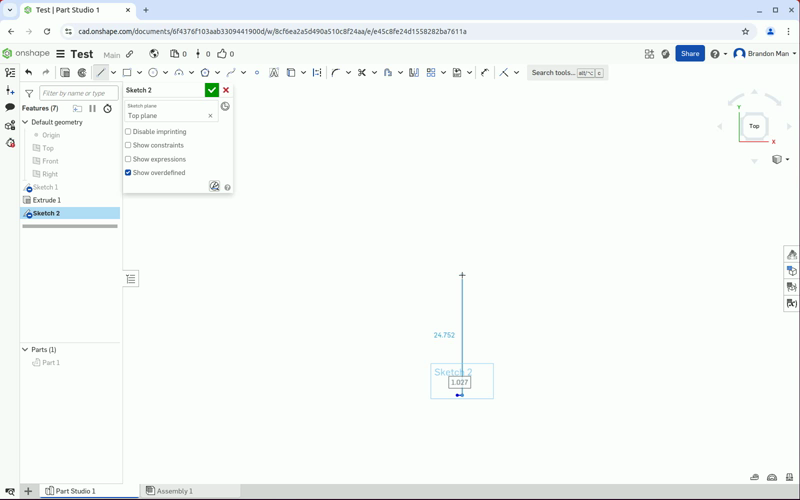
key_up(shift)
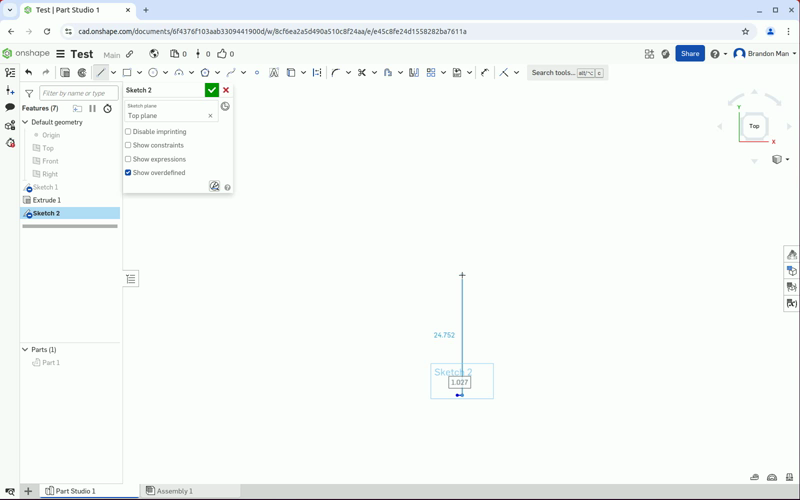
key_down(shift)
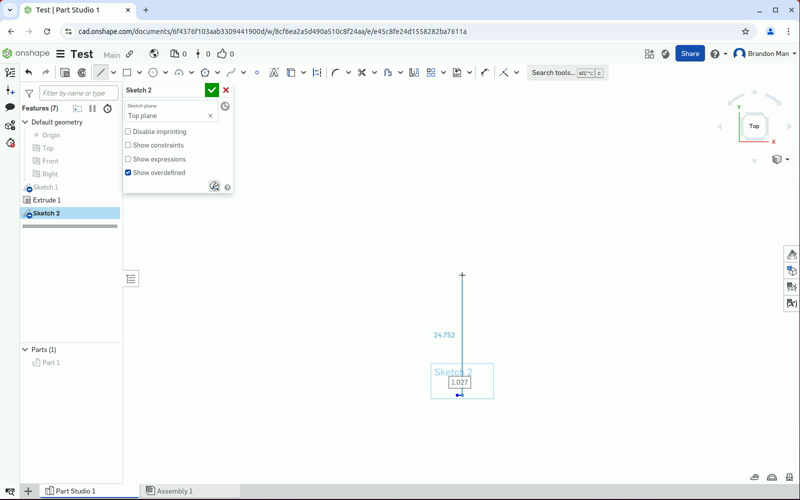
mouse_move(492, 274)
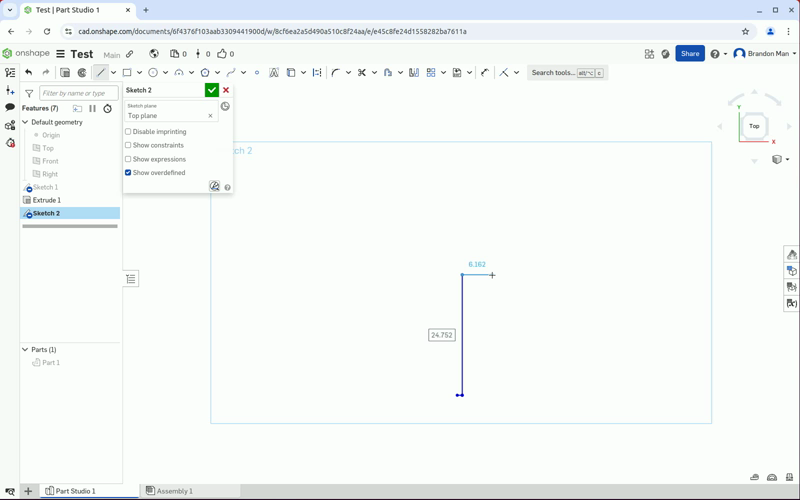
mouse_move(457, 274)
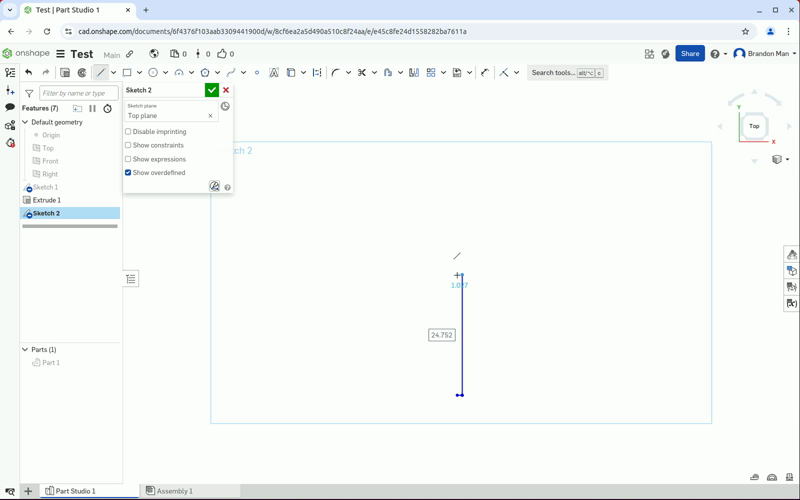
scroll(6)
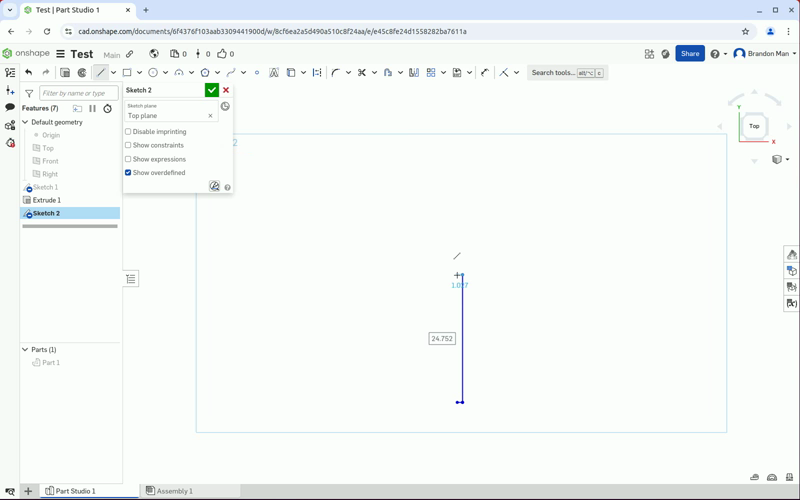
scroll(6)
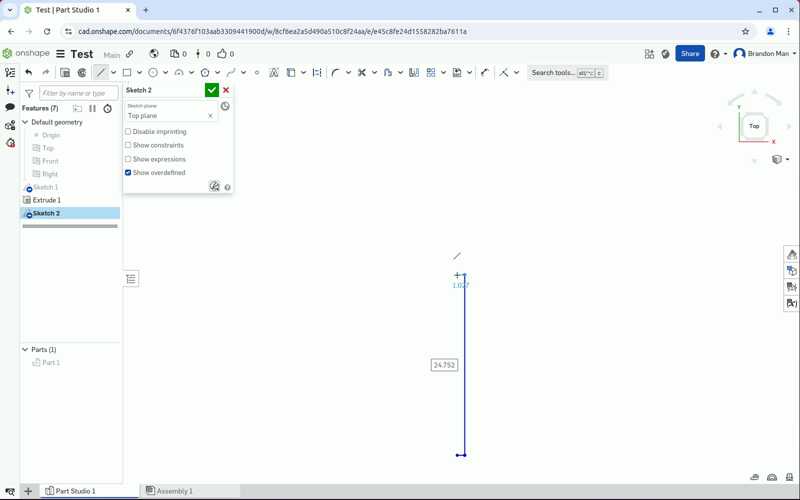
scroll(6)
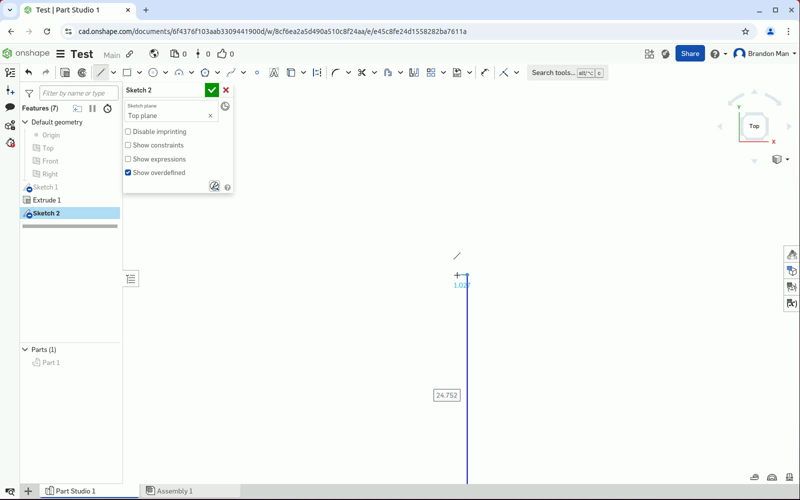
scroll(6)
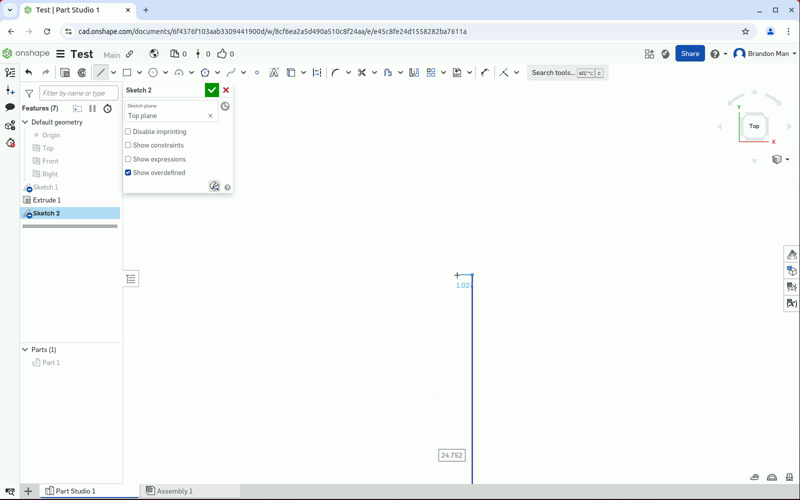
scroll(6)
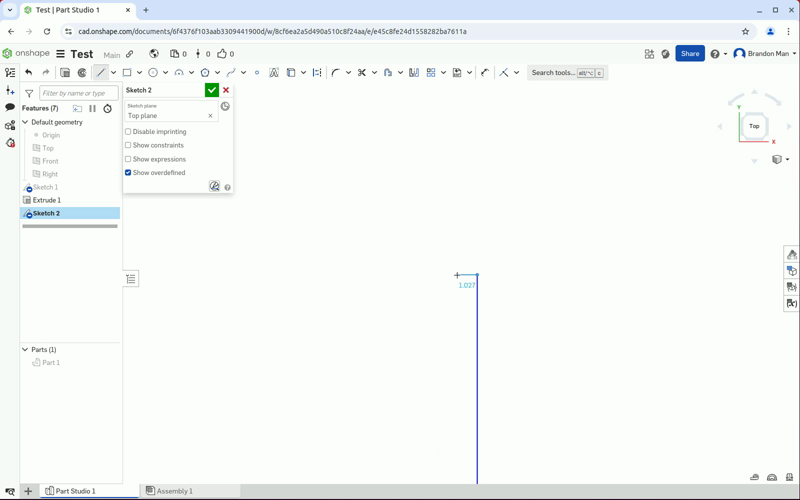
scroll(6)
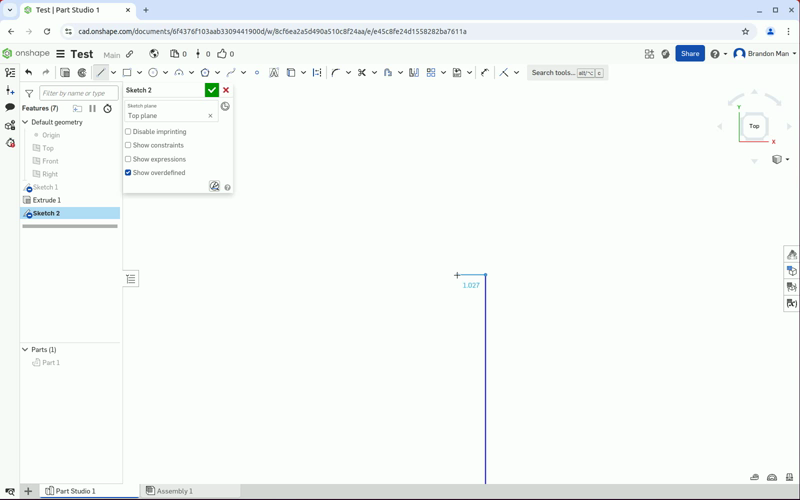
scroll(6)
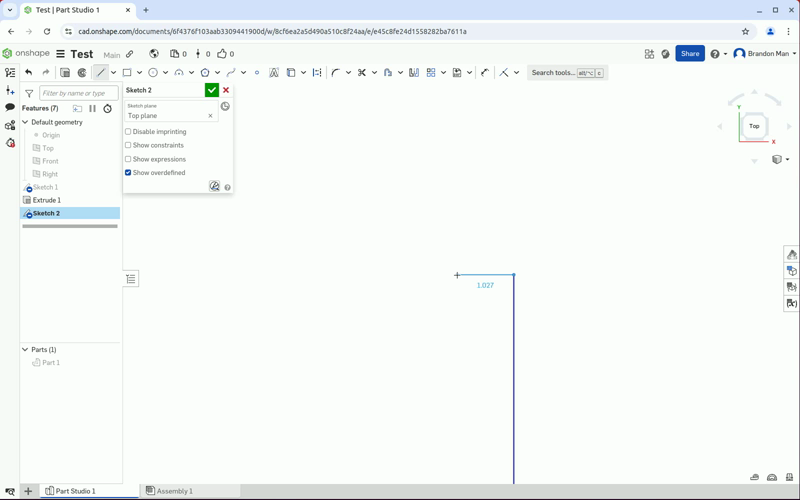
click(457, 274)
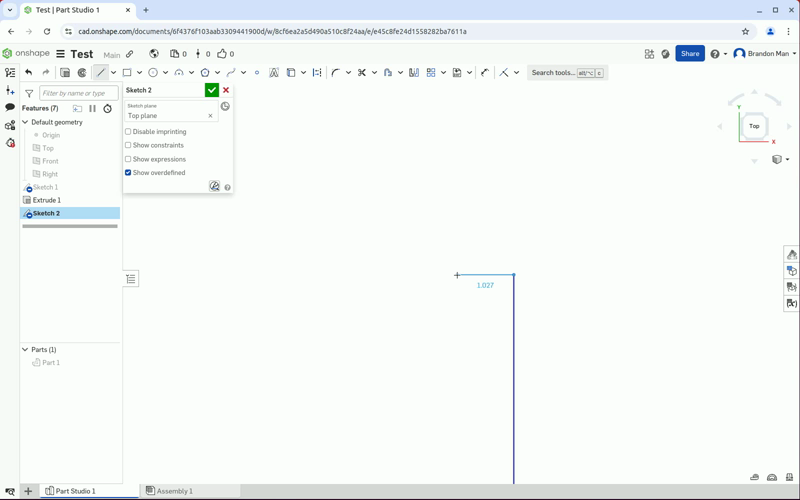
scroll(-6)
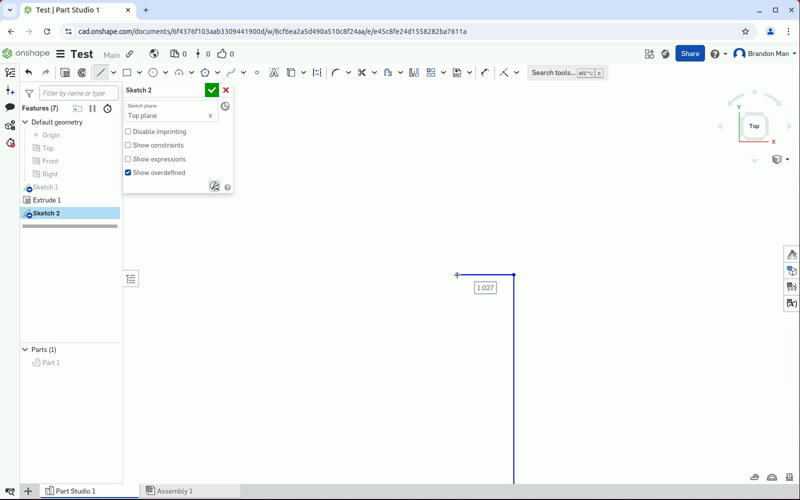
scroll(-6)
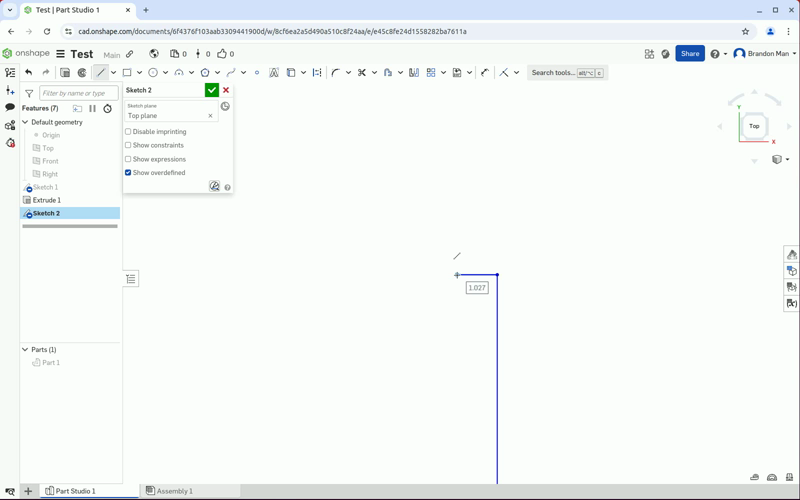
scroll(-6)
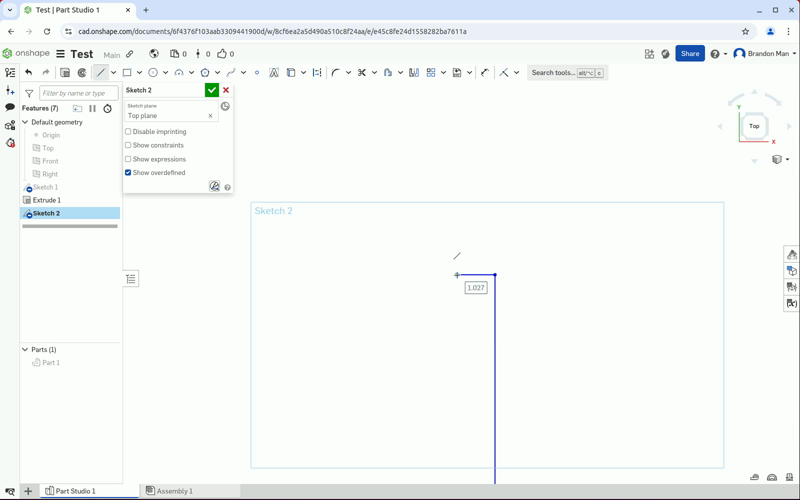
scroll(-6)
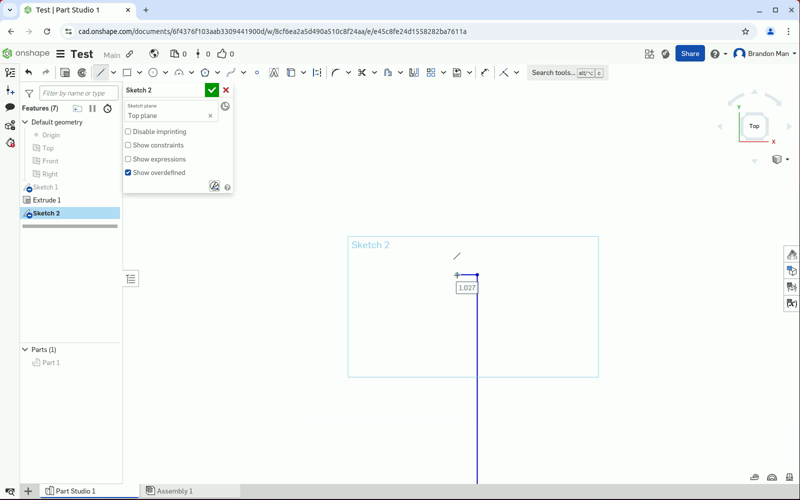
scroll(-6)
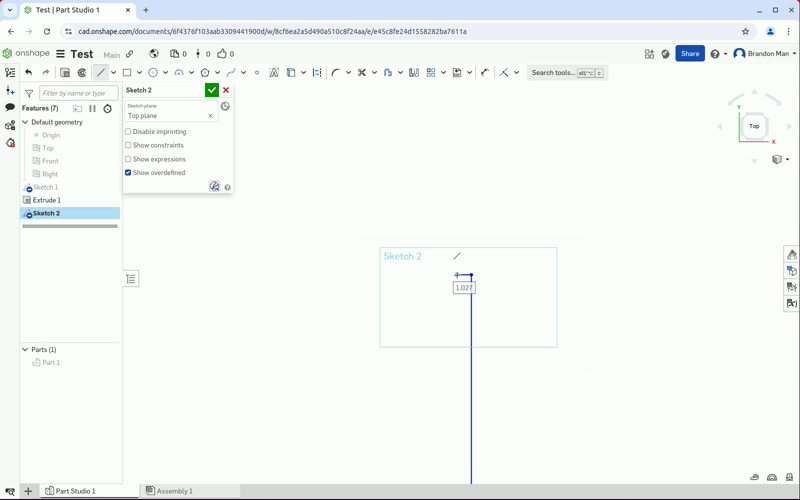
scroll(-6)
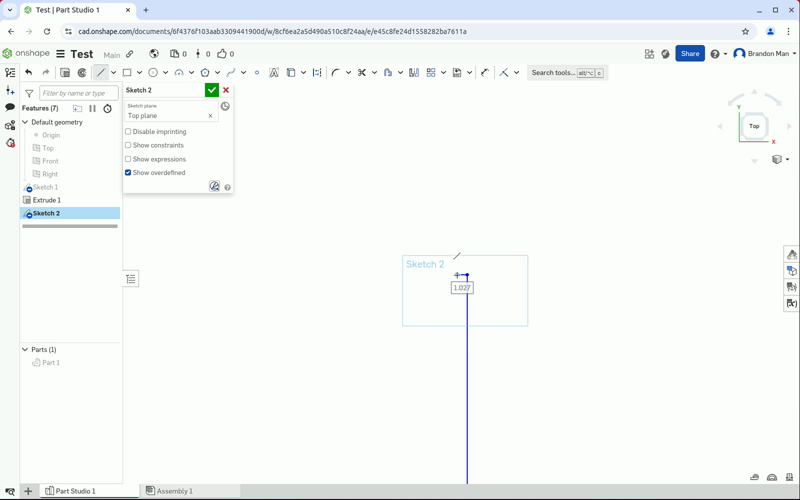
scroll(-6)
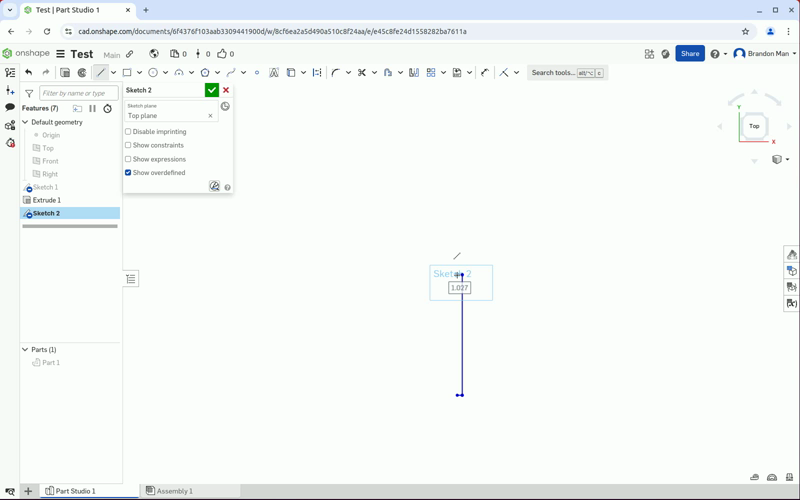
key_up(shift)
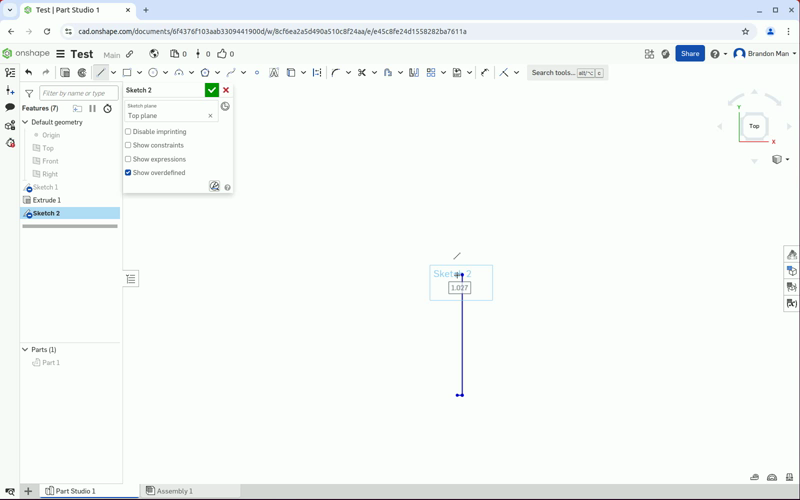
key_down(shift)
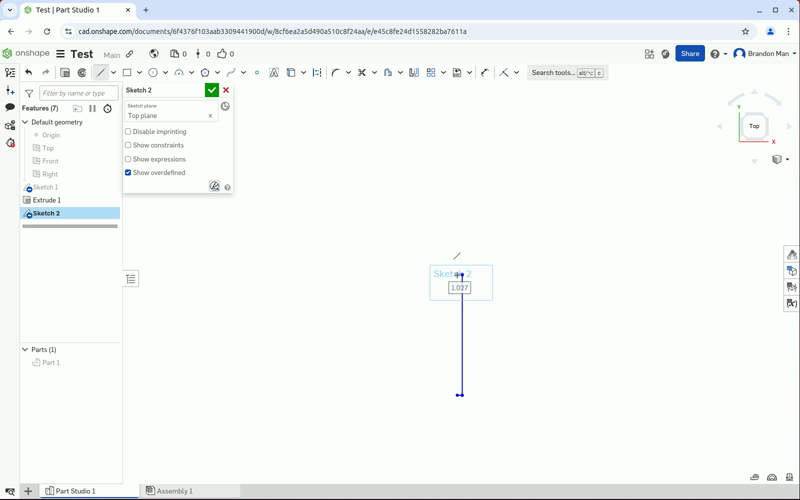
mouse_move(457, 395)
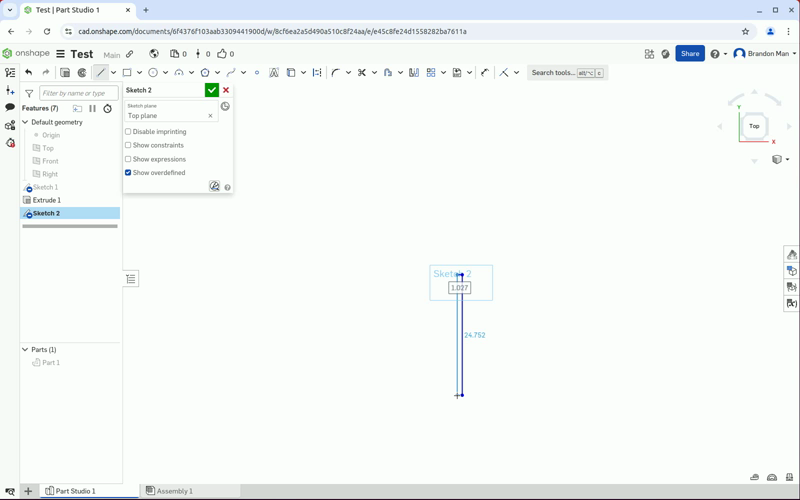
key_up(shift)
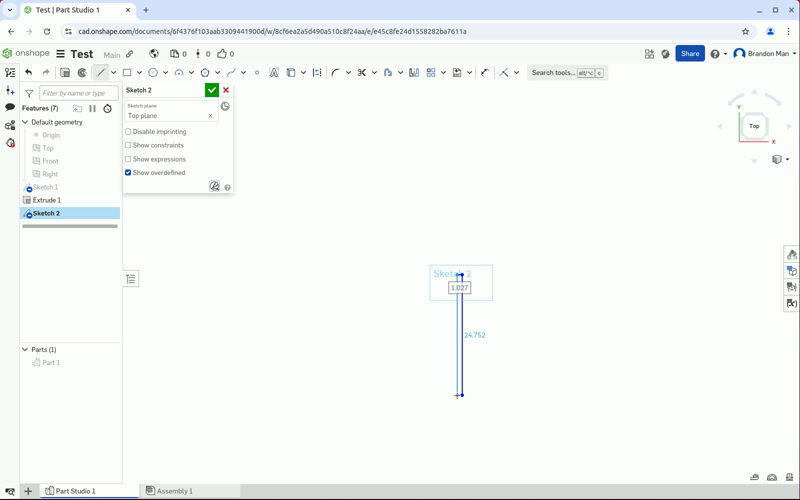
click(457, 395)
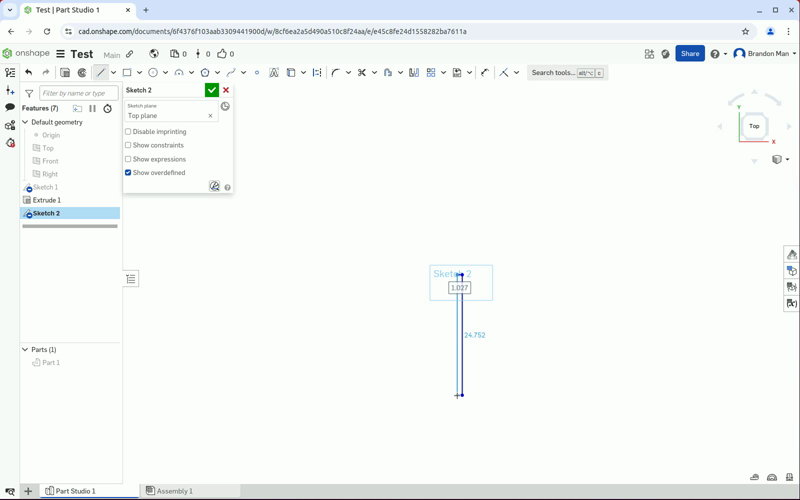
key(esc)
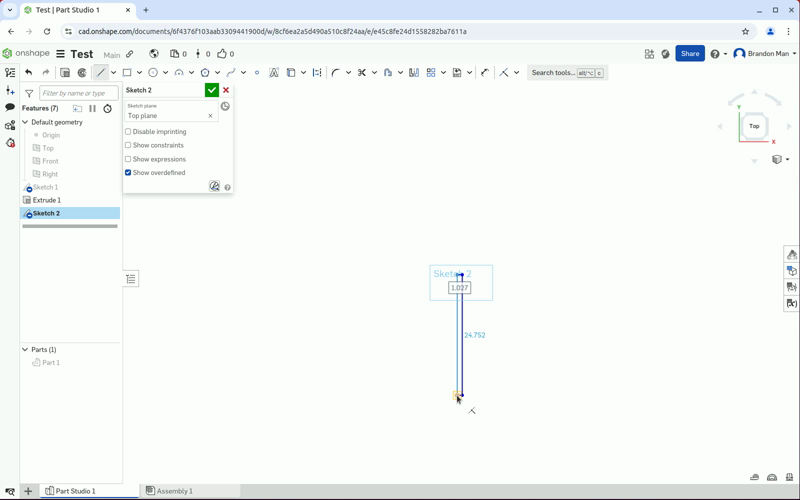
mouse_move(459, 347)
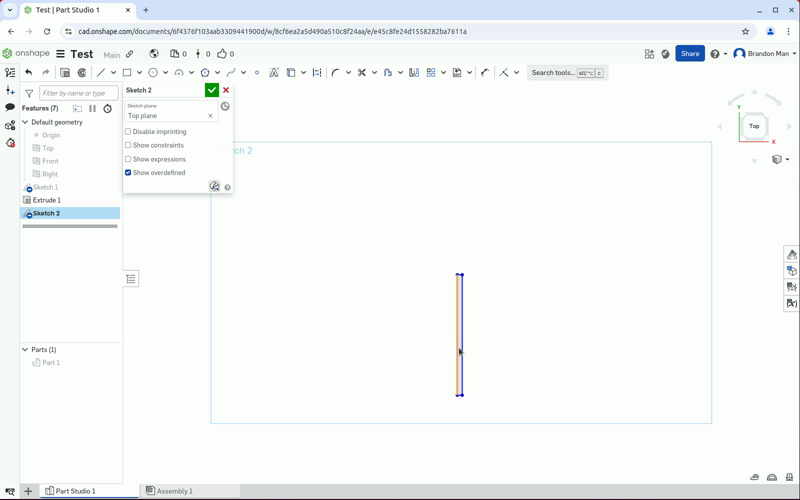
scroll(6)
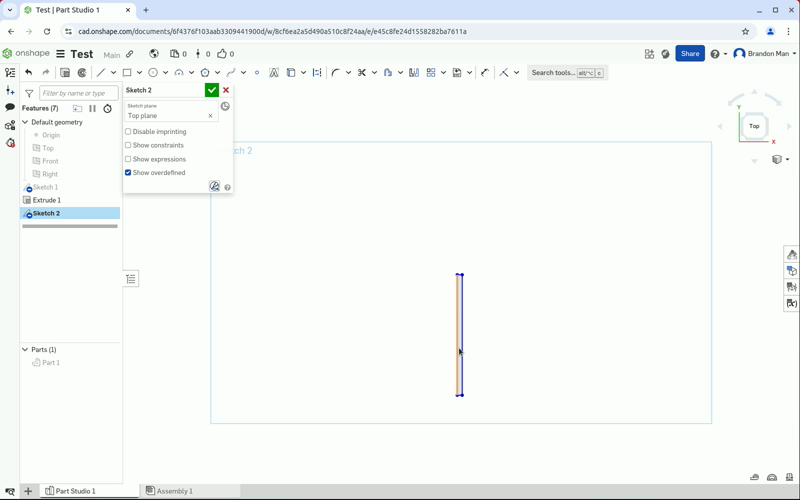
scroll(6)
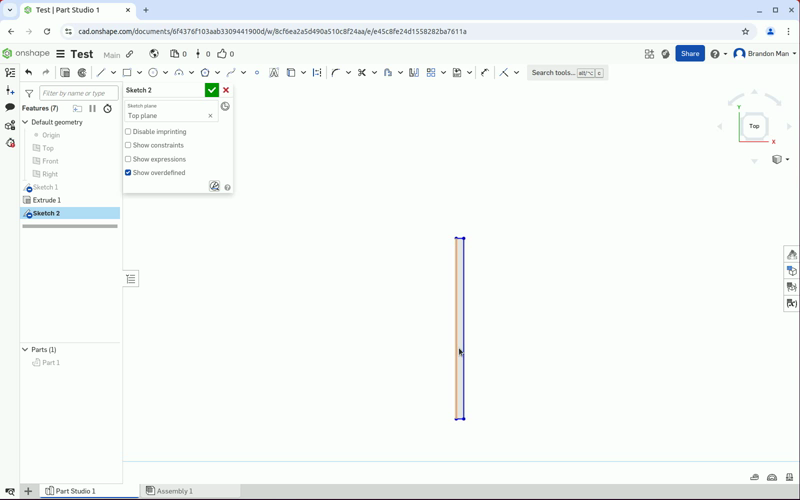
scroll(6)
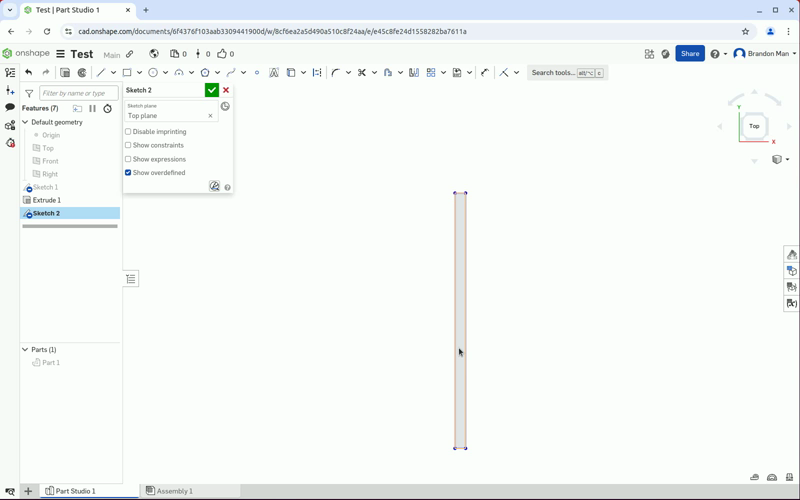
scroll(6)
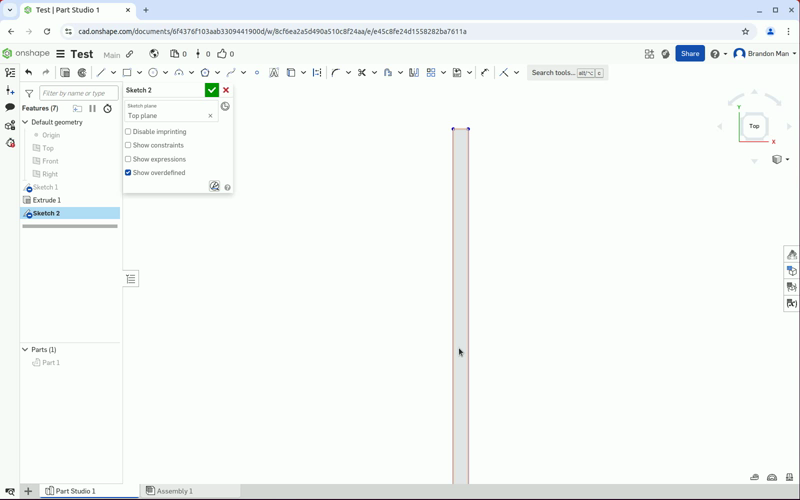
scroll(6)
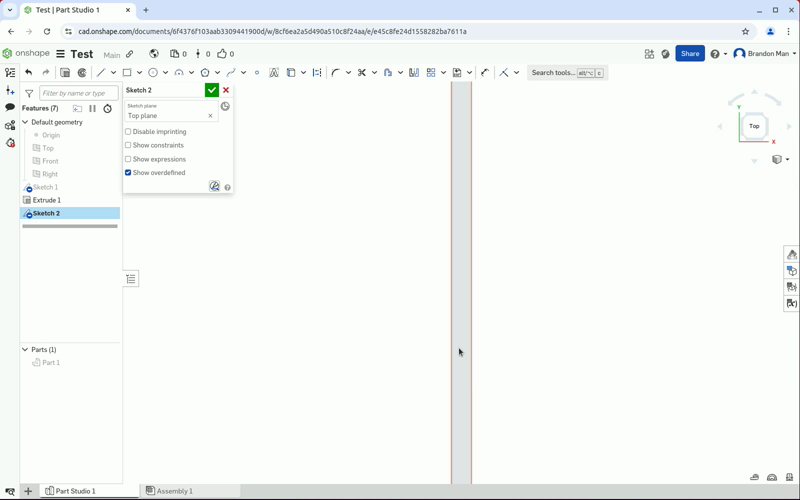
scroll(6)
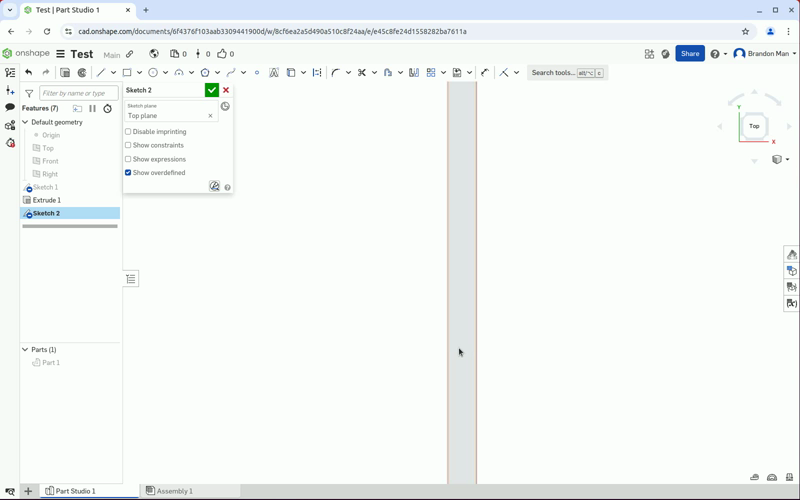
scroll(6)
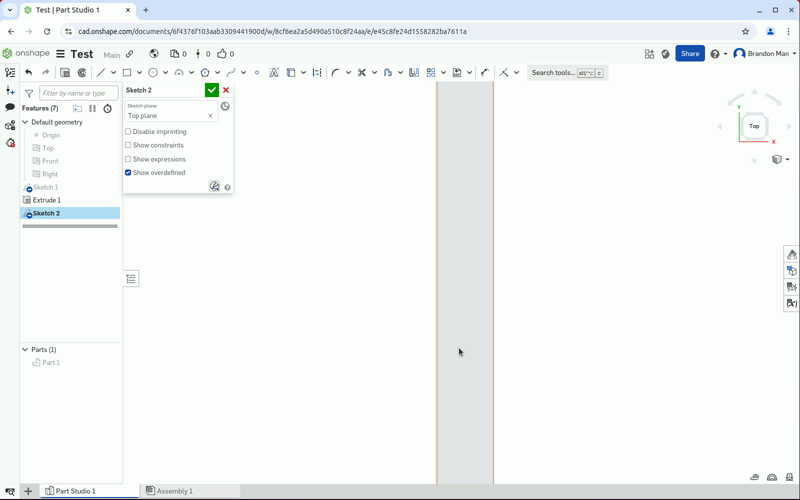
click(459, 347)
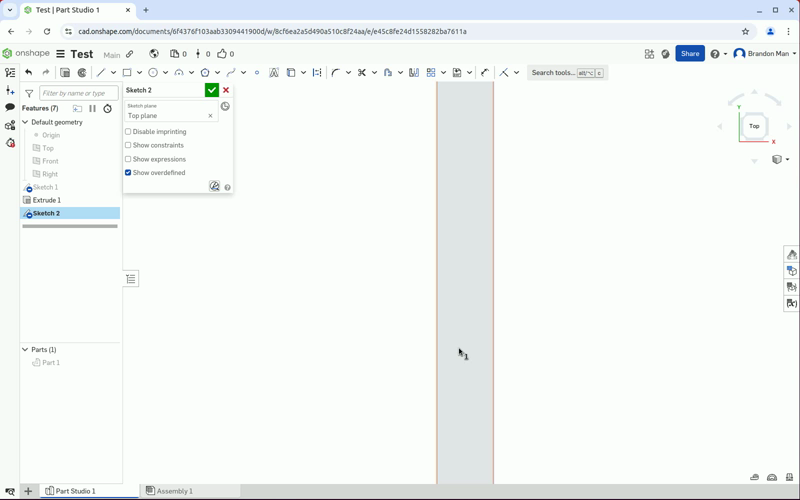
scroll(-6)
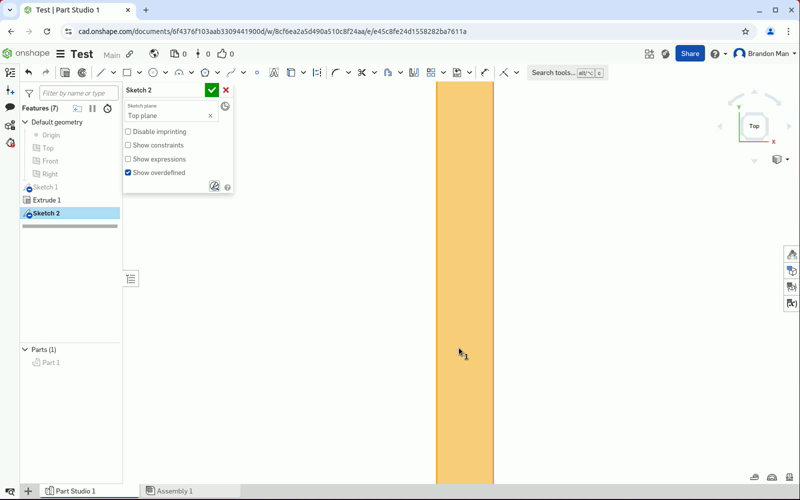
scroll(-6)
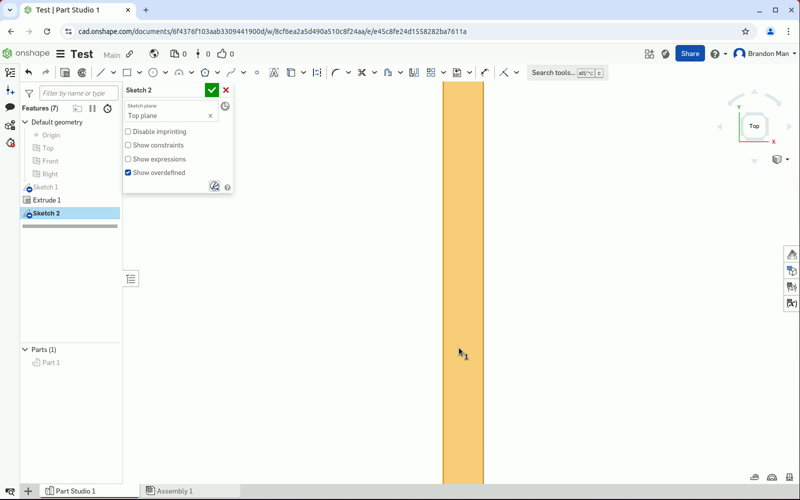
scroll(-6)
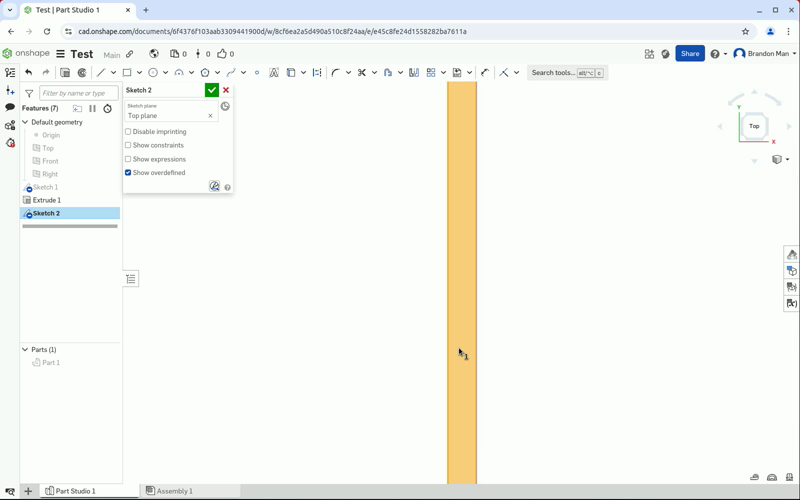
scroll(-6)
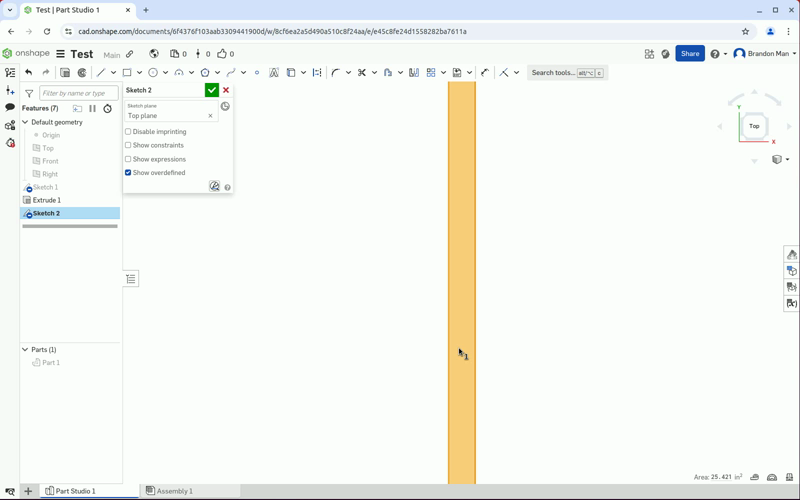
scroll(-6)
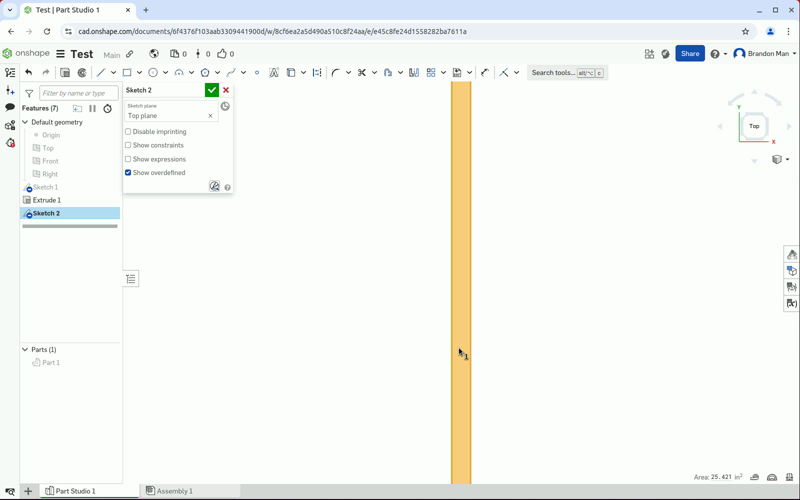
scroll(-6)
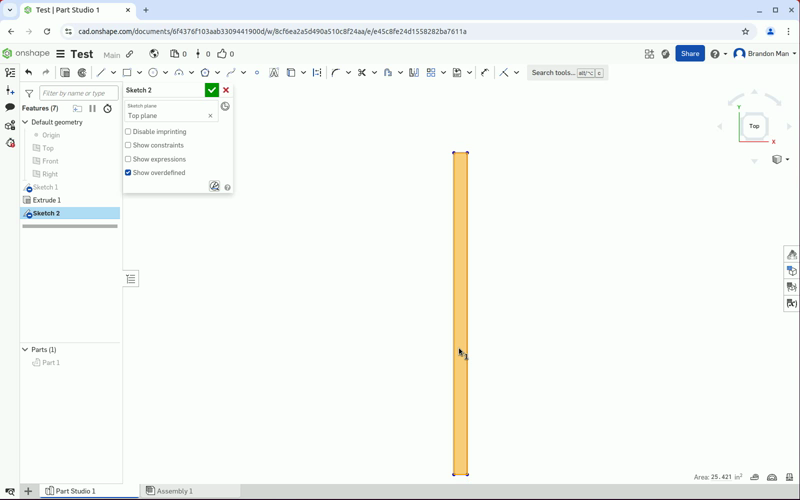
scroll(-6)
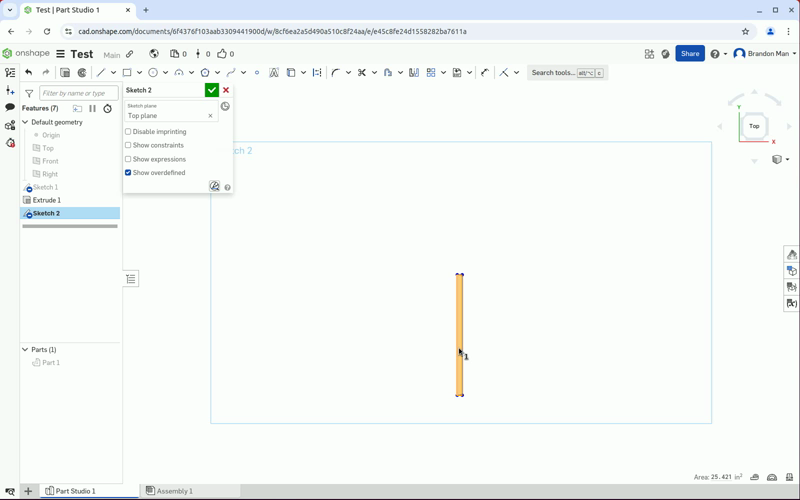
mouse_move(73, 352)
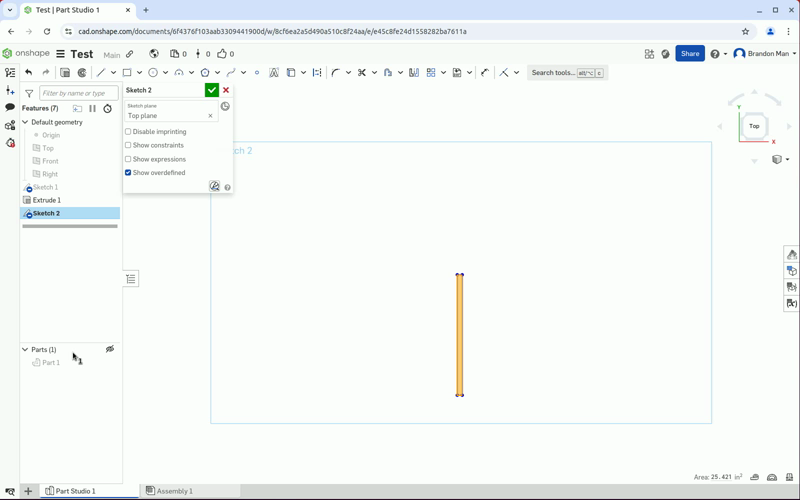
key(shift+y)
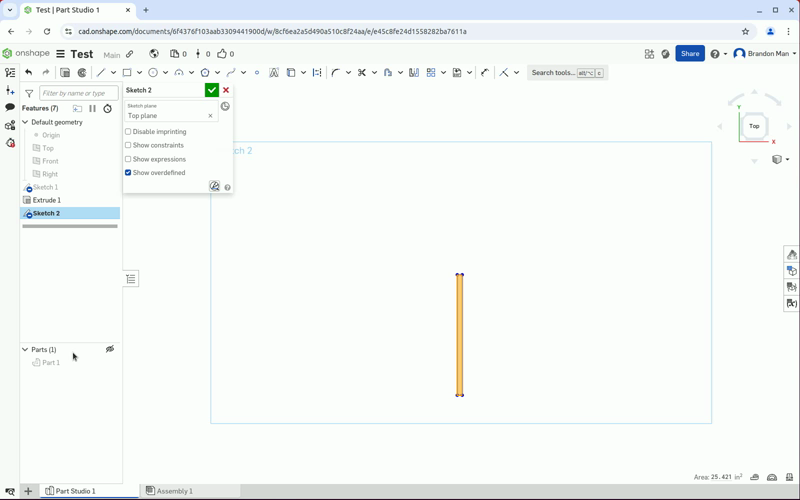
key(shift+e)
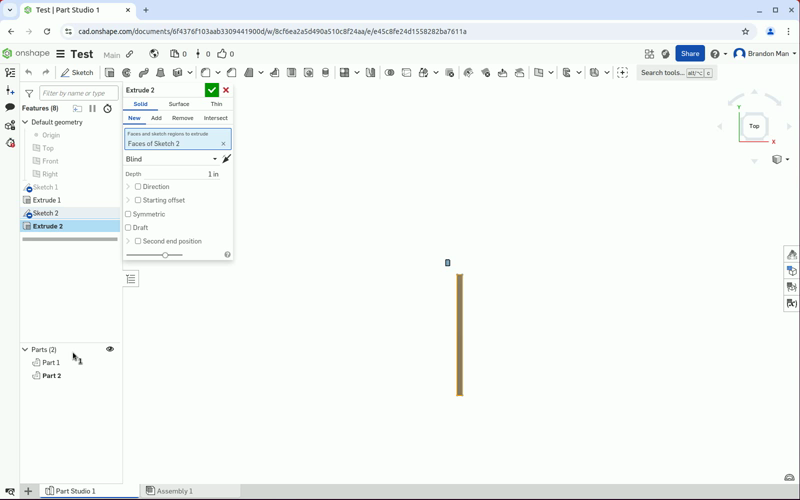
mouse_move(143, 106)
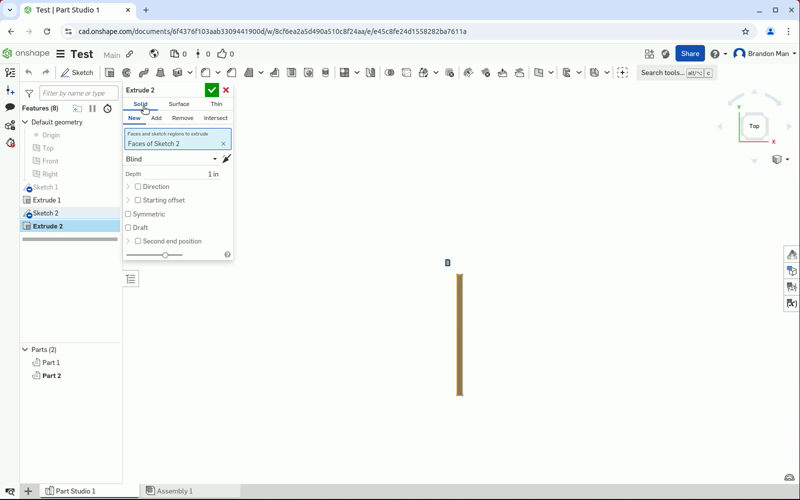
click(143, 106)
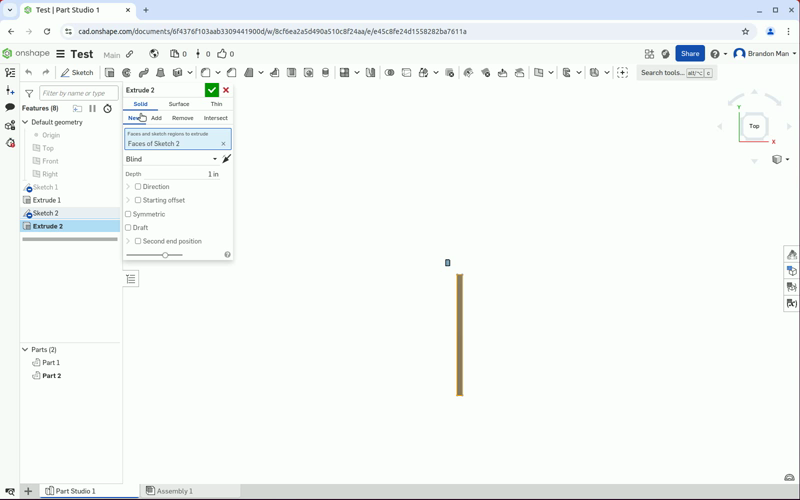
mouse_move(137, 120)
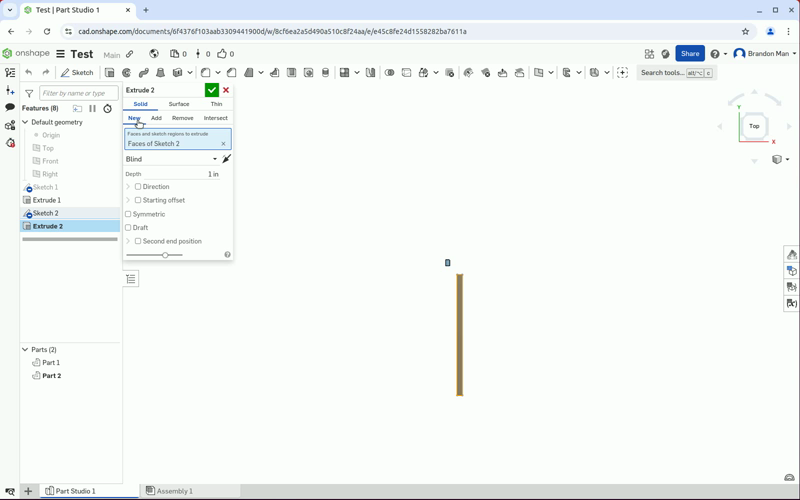
click(137, 120)
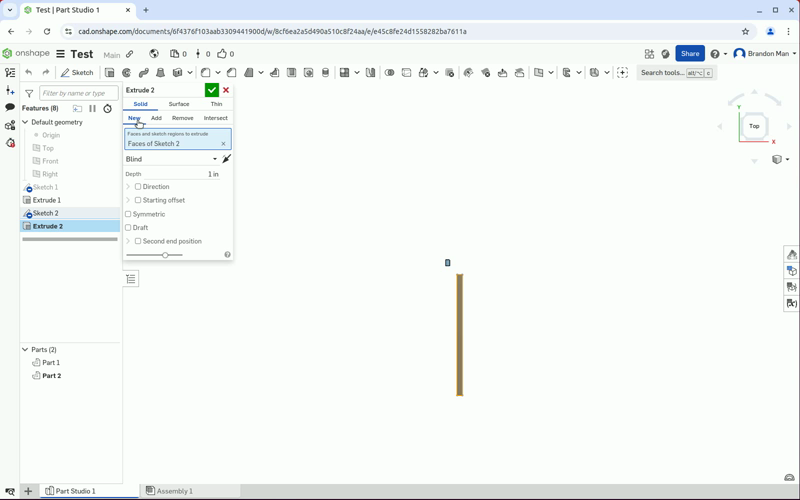
key(tab, 4)
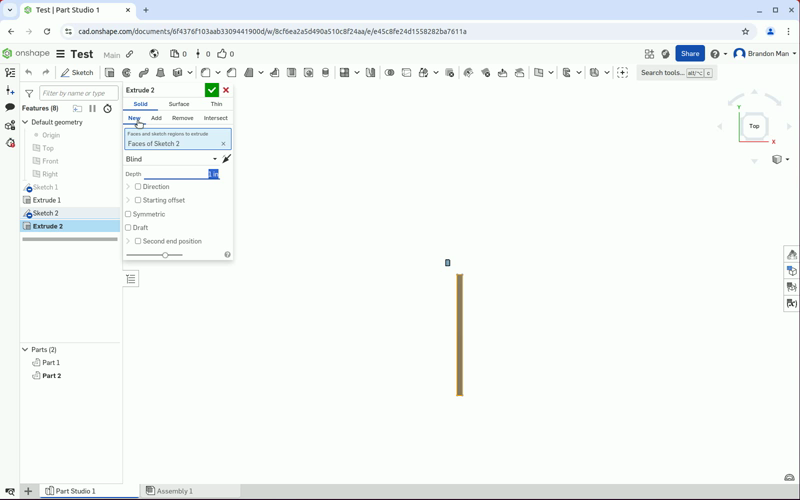
text(0.963)
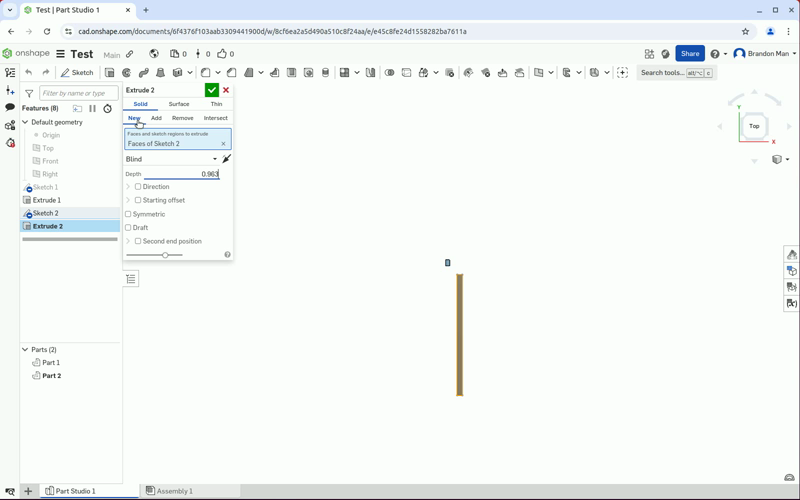
key(enter)
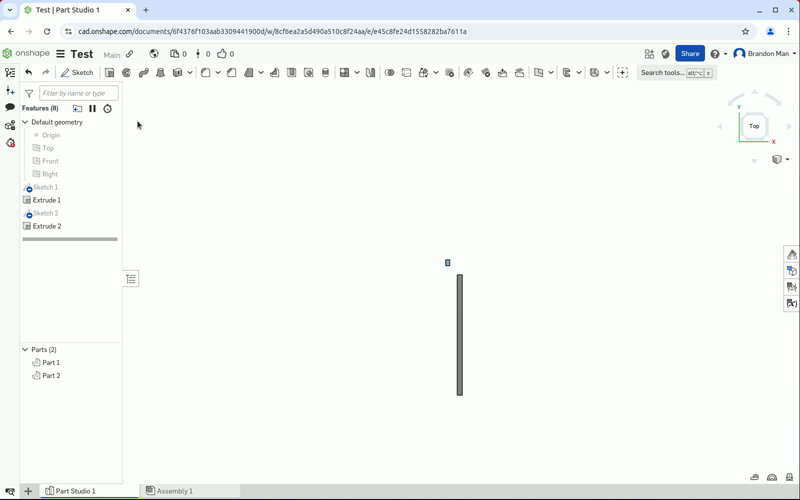
key(shift+h)
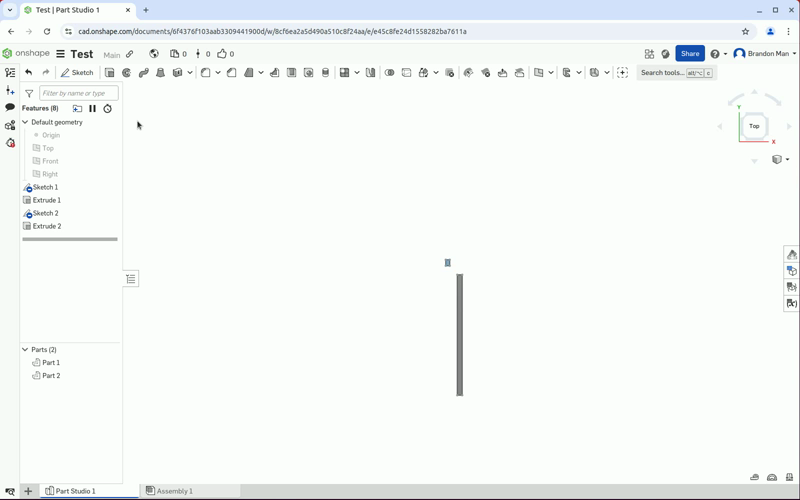
key(shift+h)
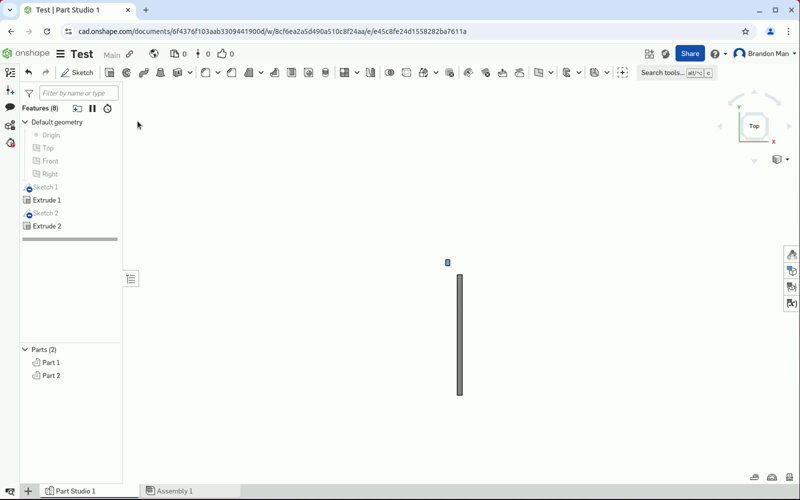
mouse_move(73, 189)
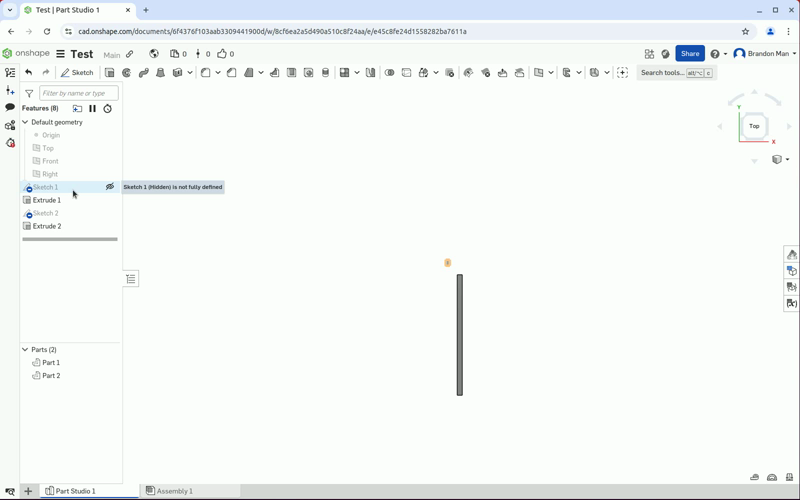
click(73, 189)
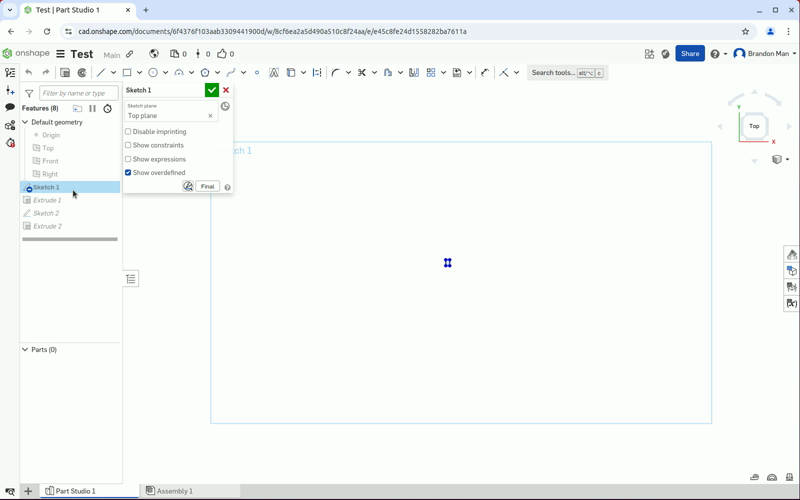
mouse_move(229, 92)
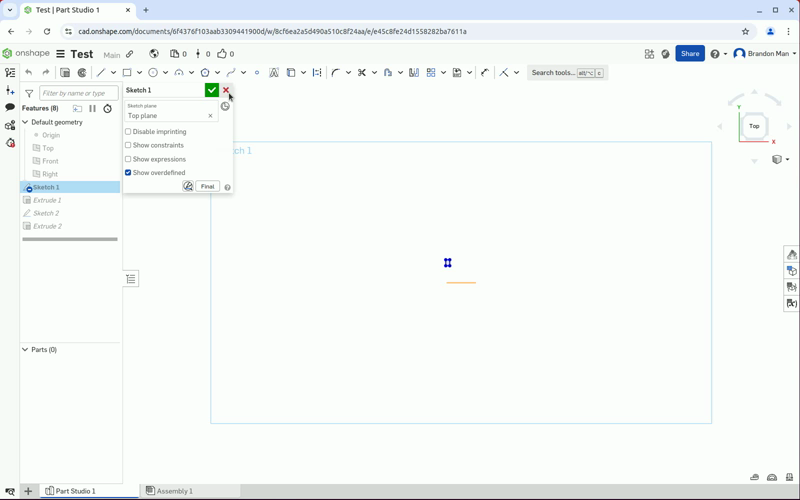
click(229, 92)
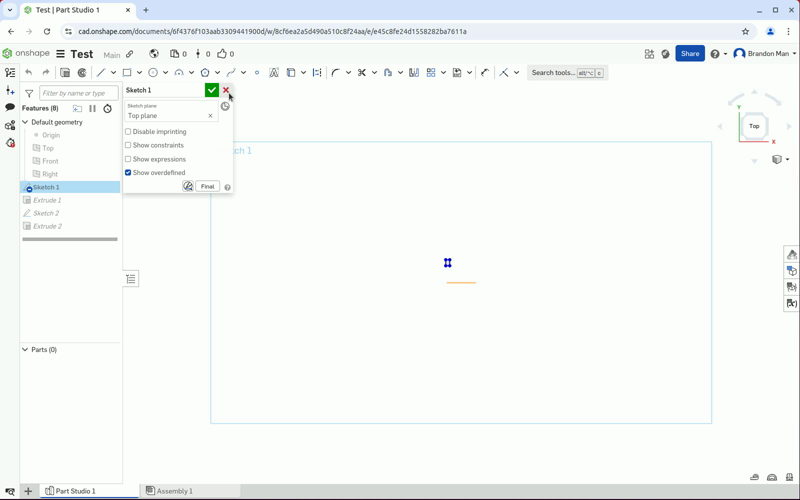
key(shift+s)
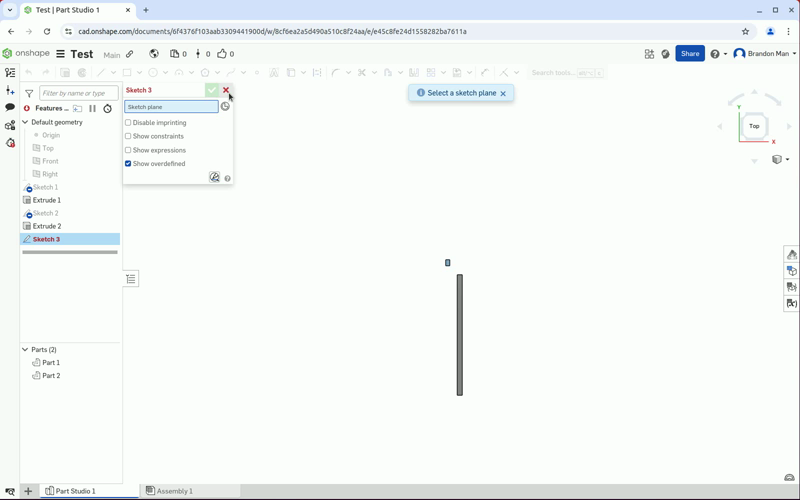
mouse_move(73, 150)
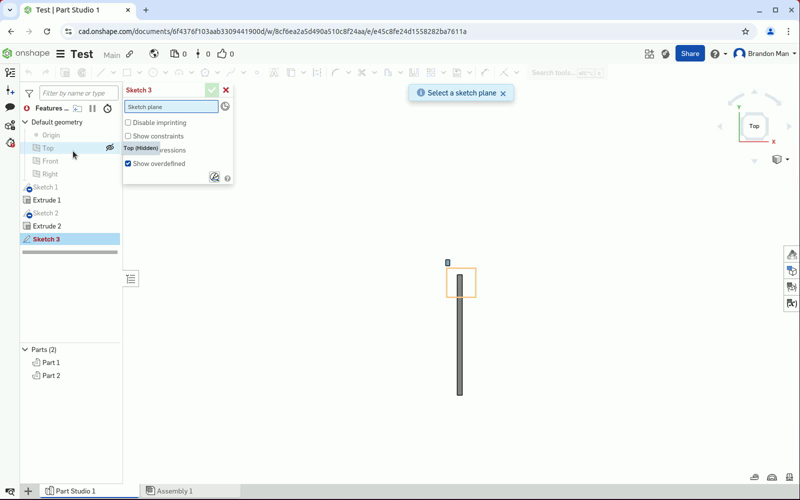
click(73, 150)
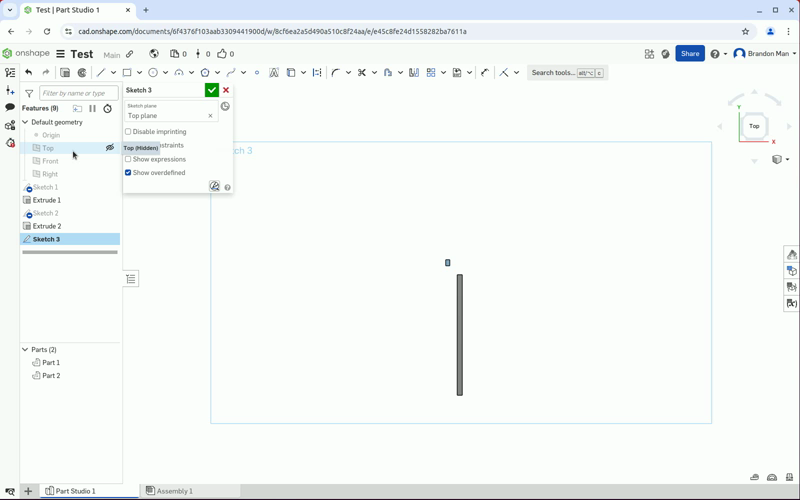
mouse_move(73, 352)
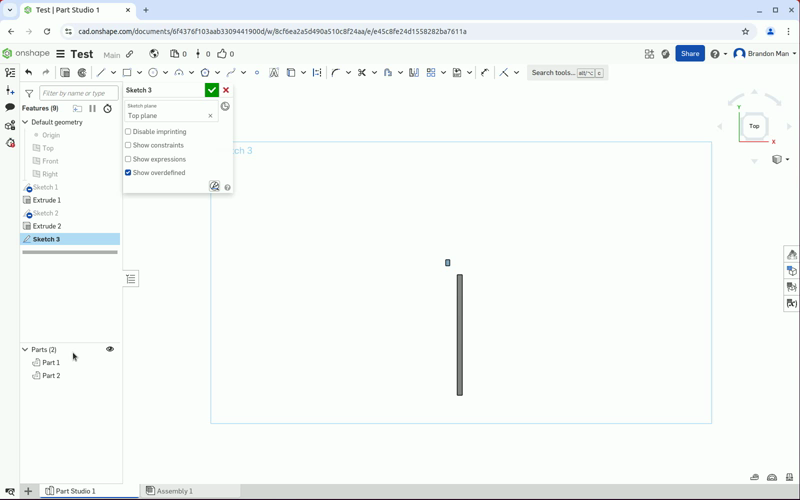
key(y)
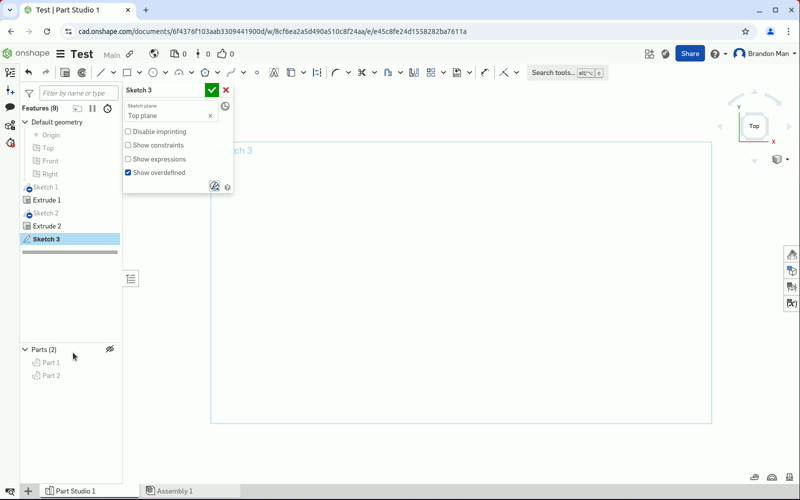
key(l)
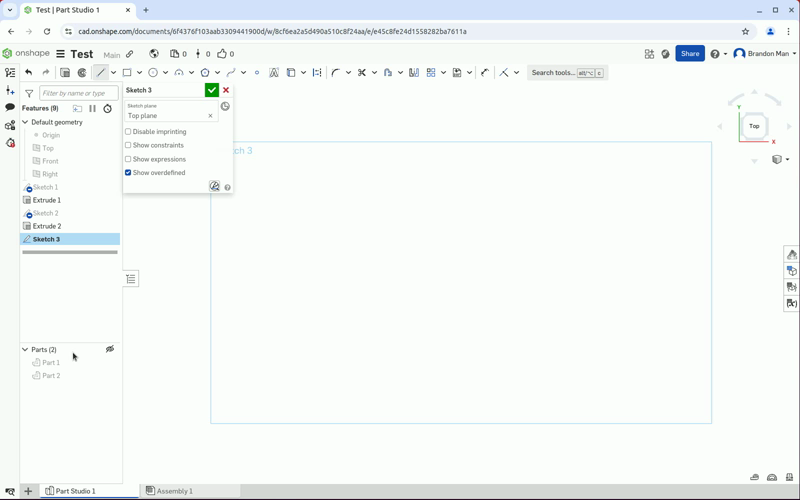
key_down(shift)
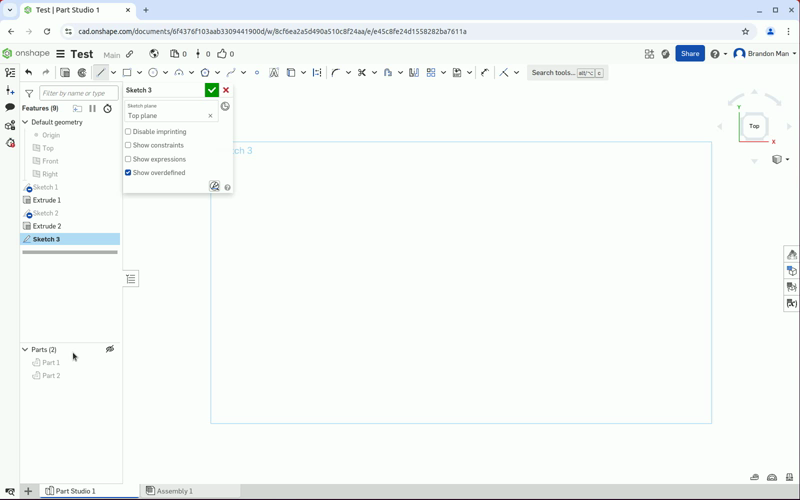
mouse_move(461, 395)
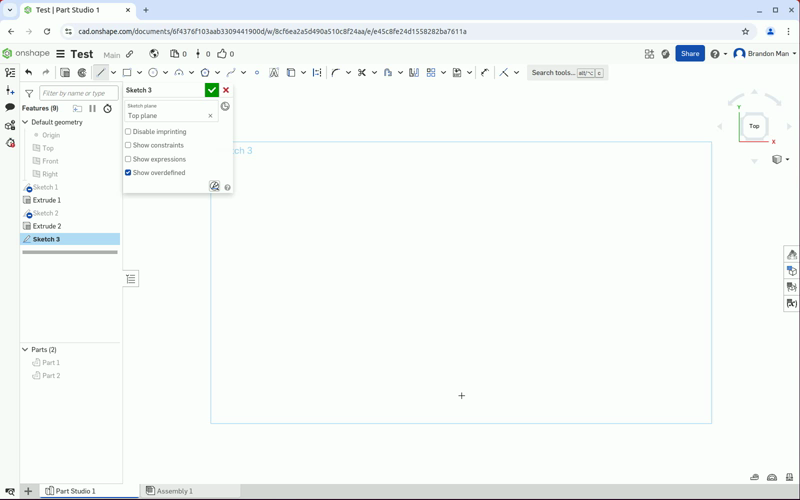
click(461, 395)
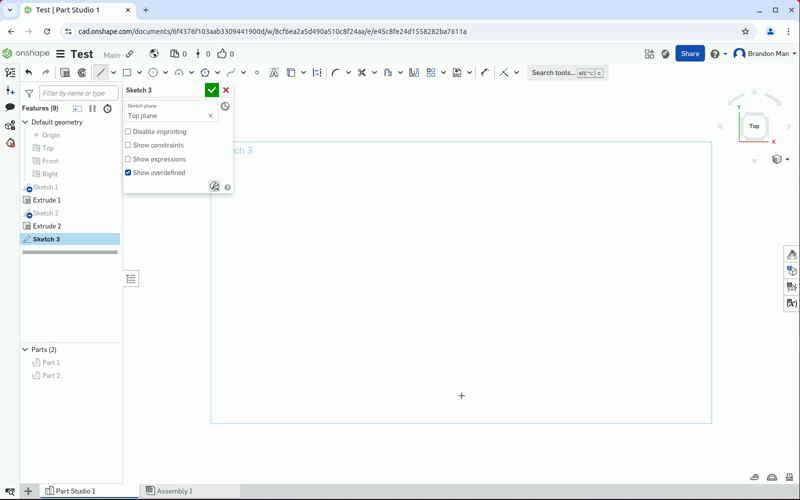
key_up(shift)
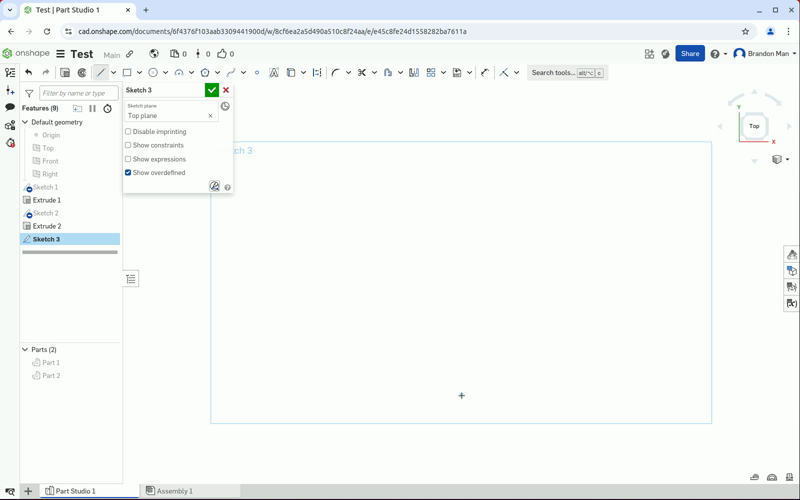
key_down(shift)
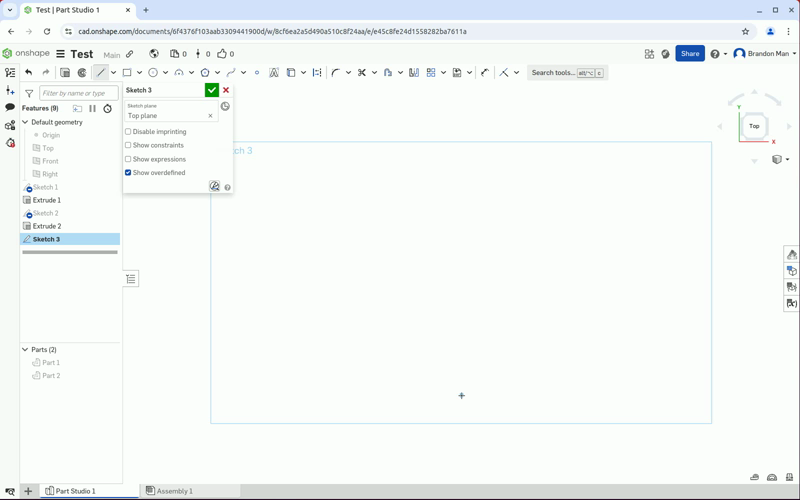
mouse_move(492, 395)
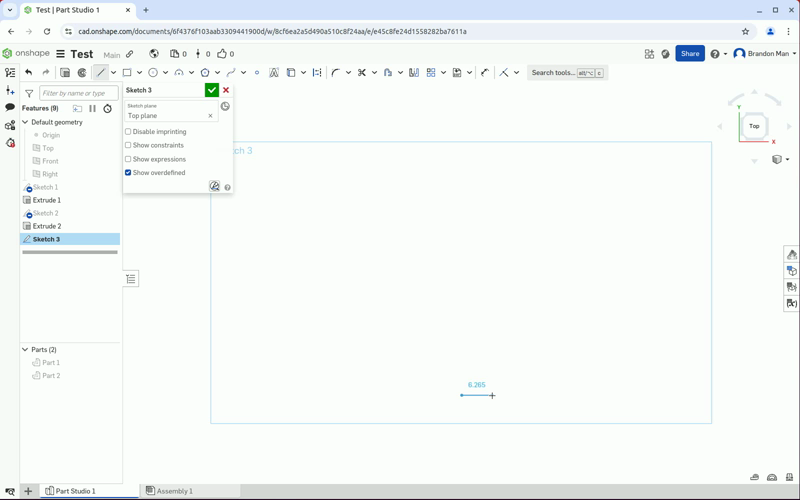
mouse_move(467, 395)
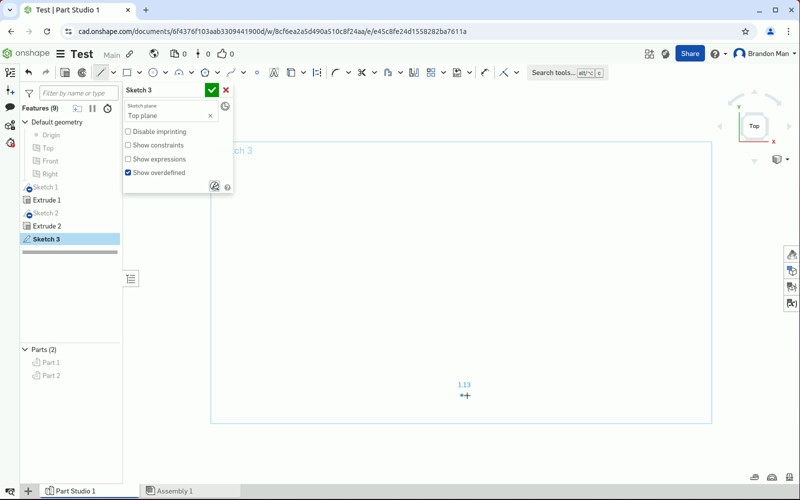
scroll(6)
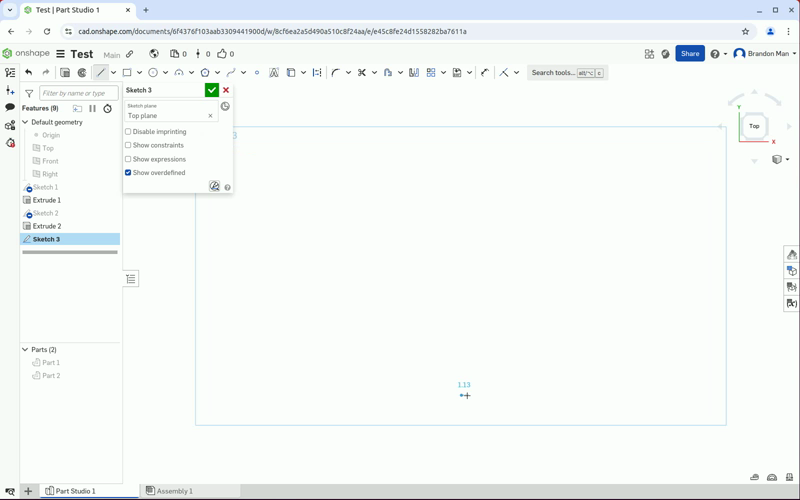
scroll(6)
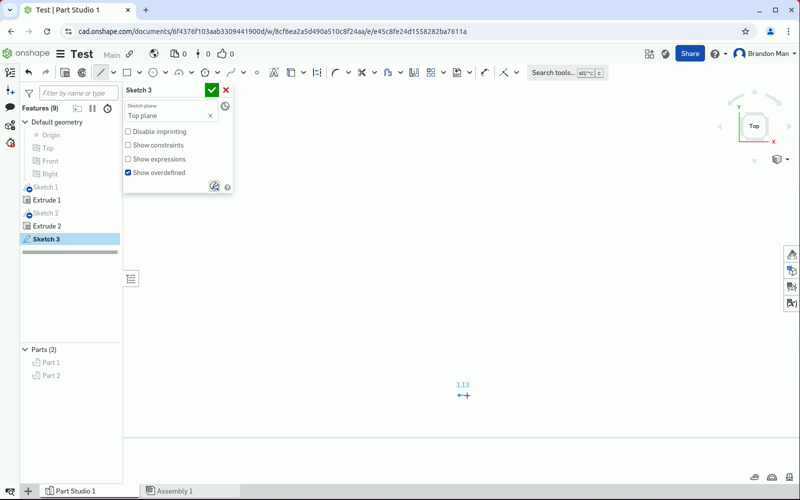
scroll(6)
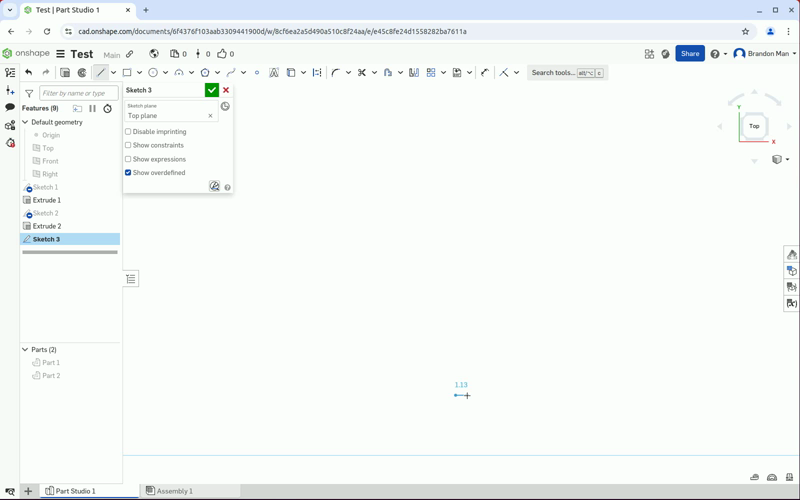
scroll(6)
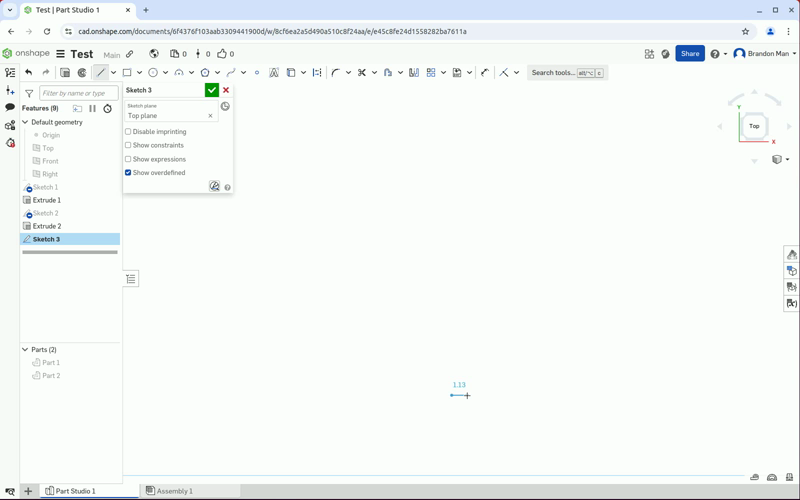
scroll(6)
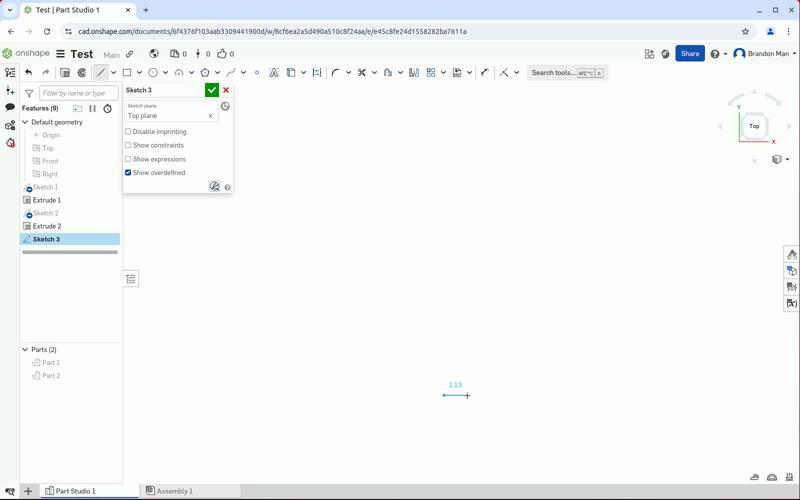
scroll(6)
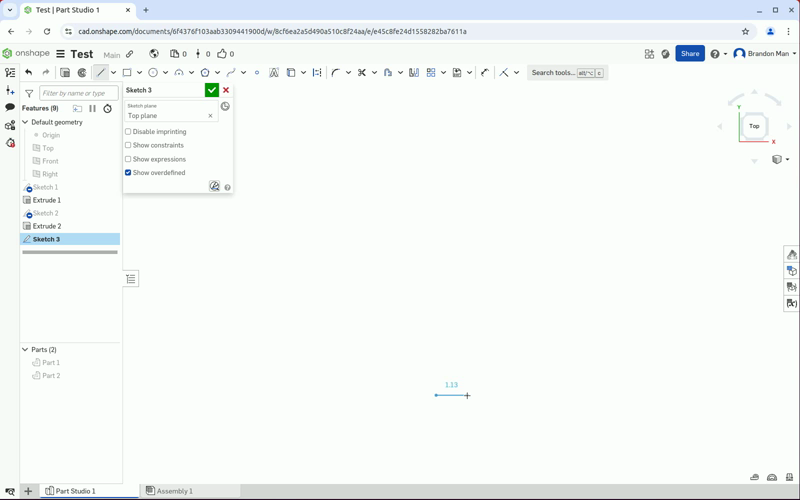
scroll(6)
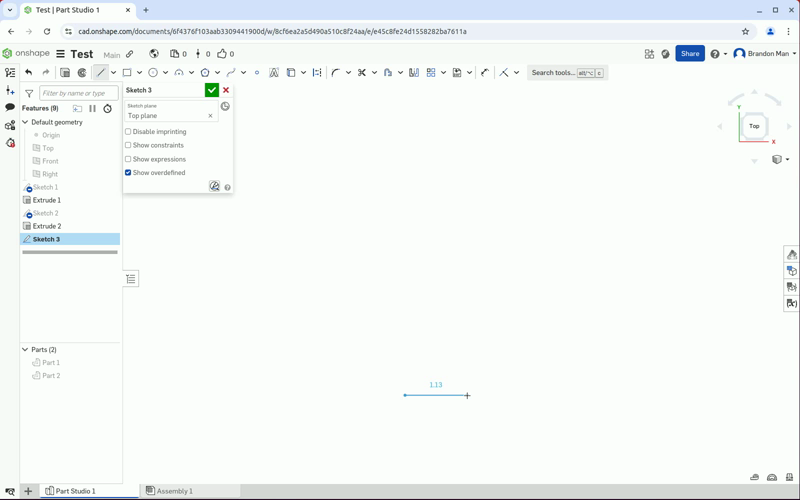
click(467, 395)
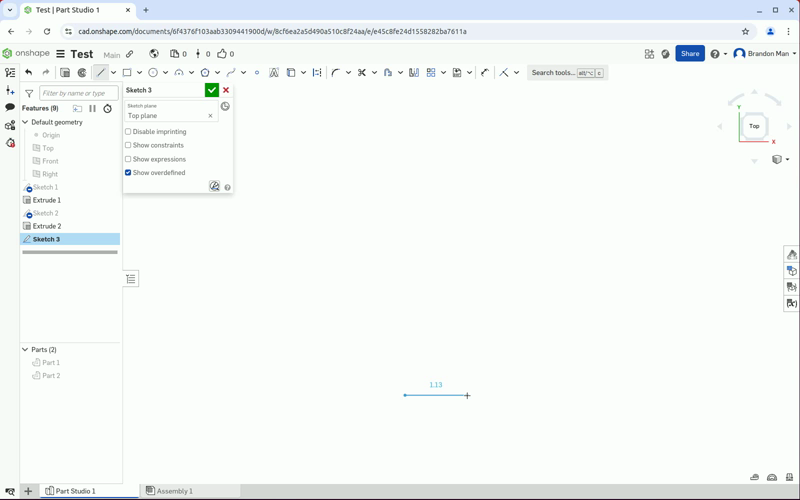
scroll(-6)
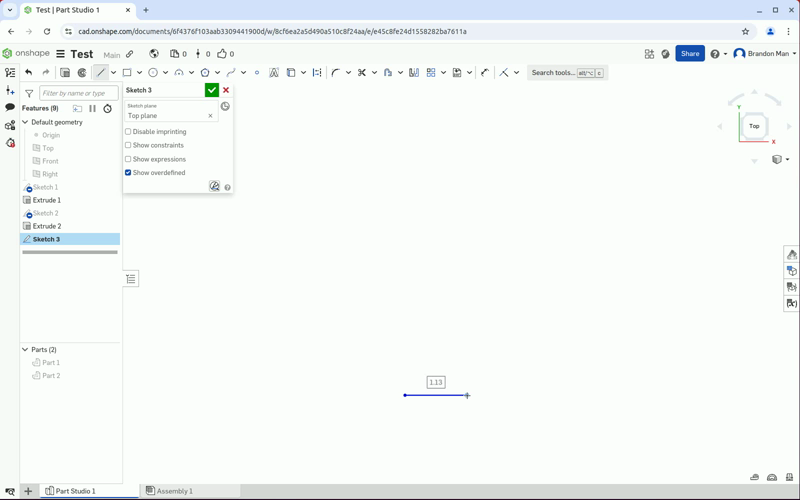
scroll(-6)
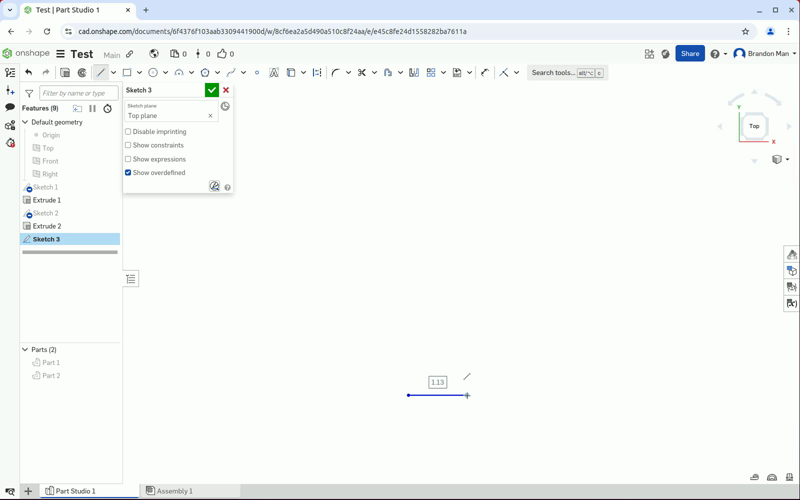
scroll(-6)
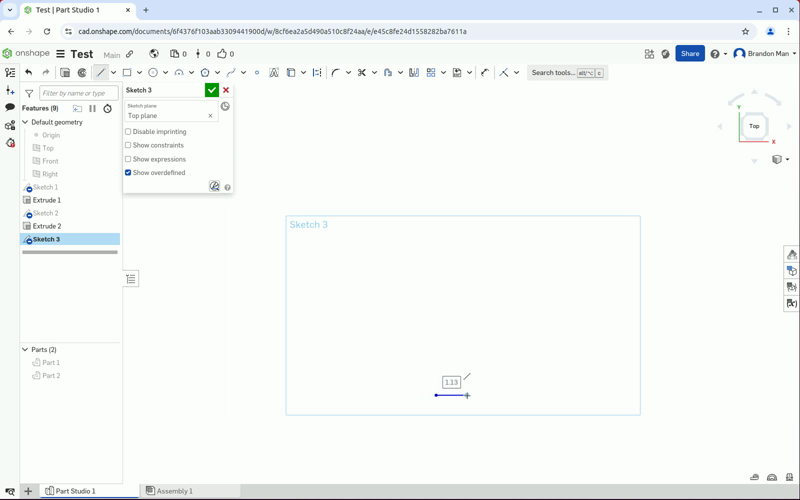
scroll(-6)
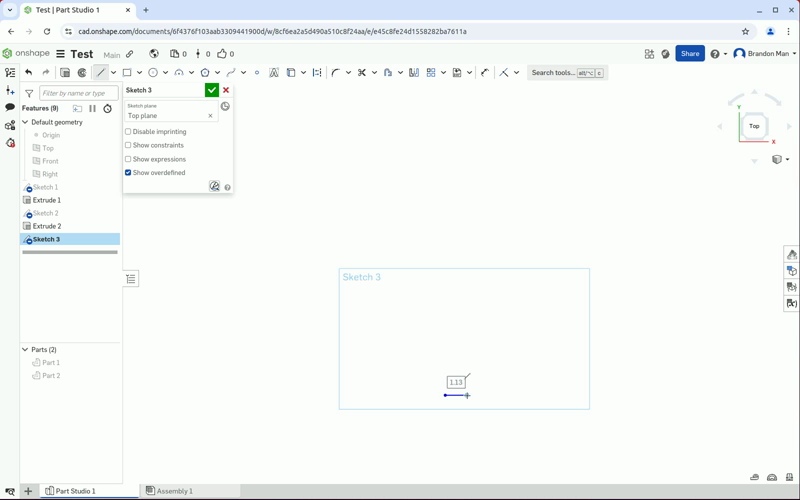
scroll(-6)
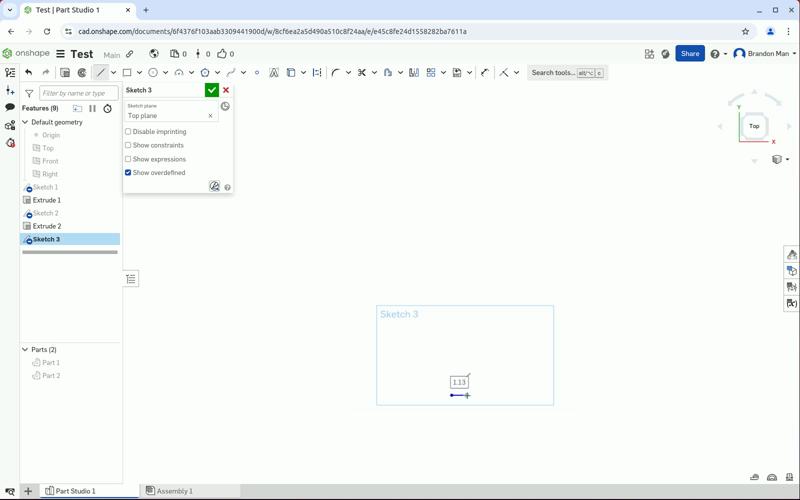
scroll(-6)
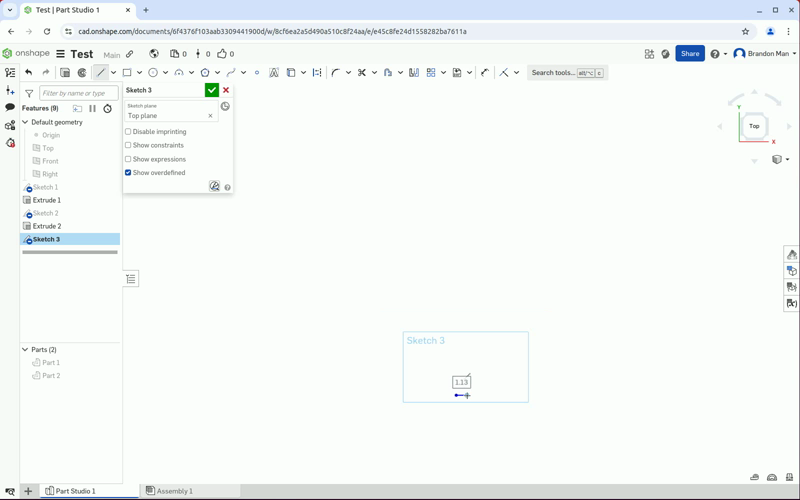
scroll(-6)
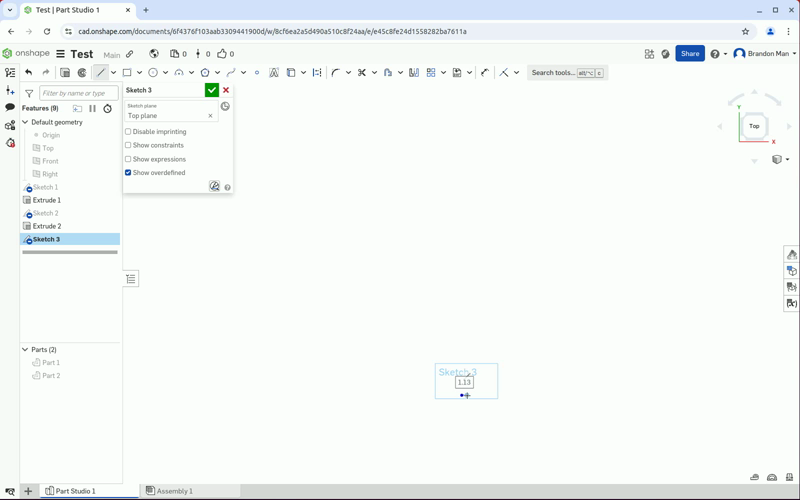
key_up(shift)
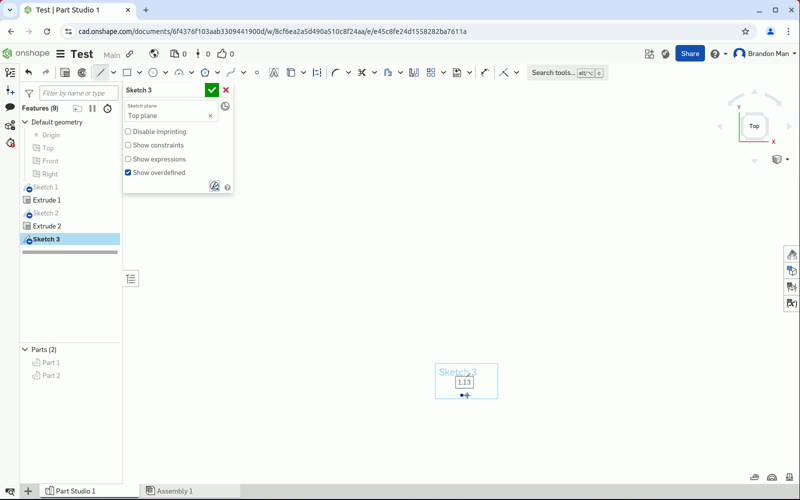
key_down(shift)
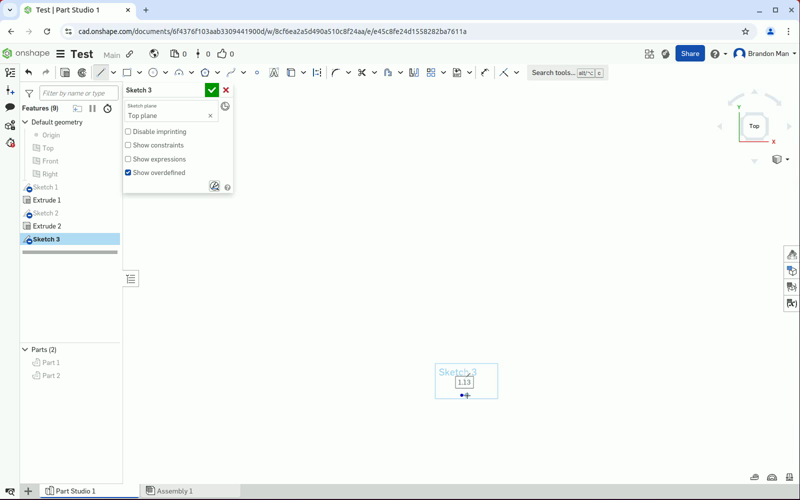
mouse_move(467, 270)
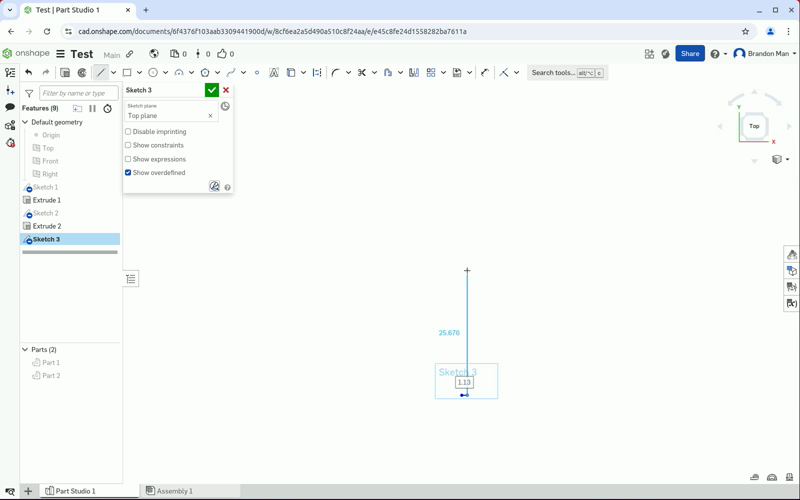
click(467, 270)
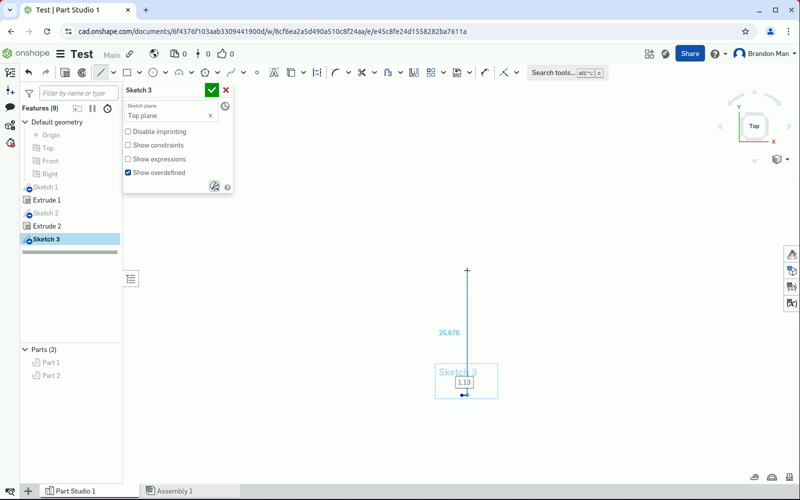
key_up(shift)
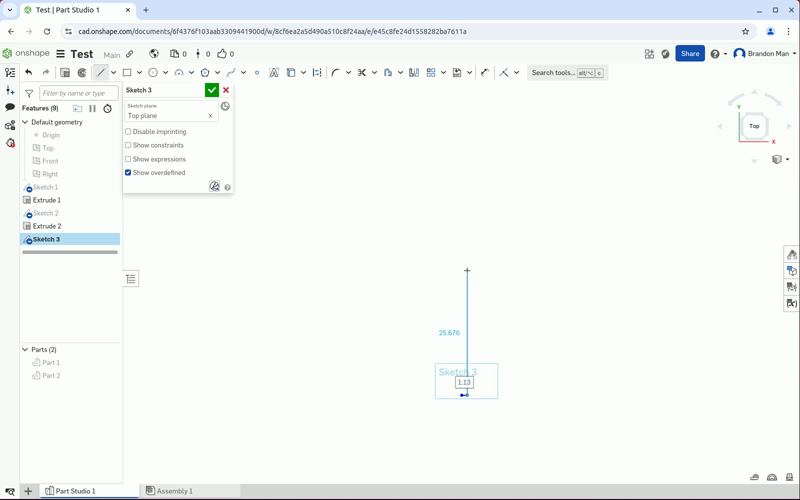
key_down(shift)
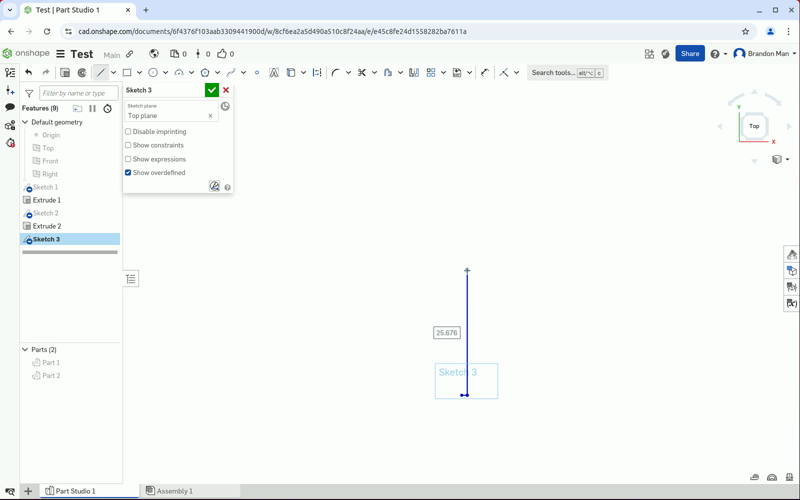
mouse_move(497, 270)
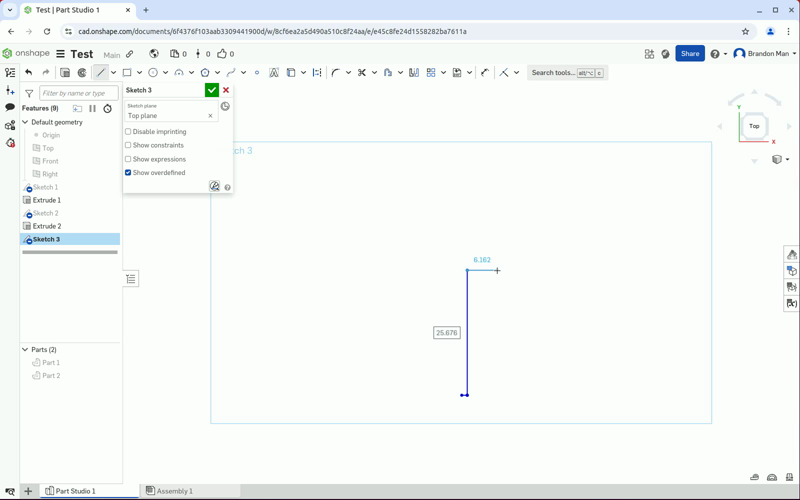
mouse_move(461, 270)
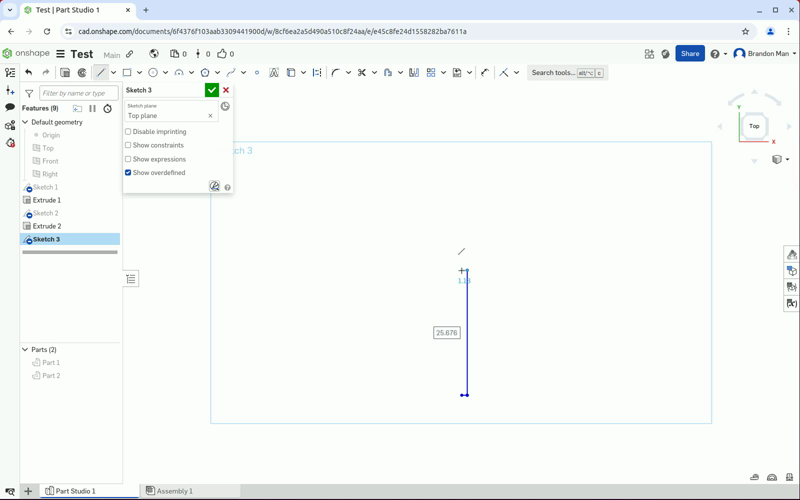
scroll(6)
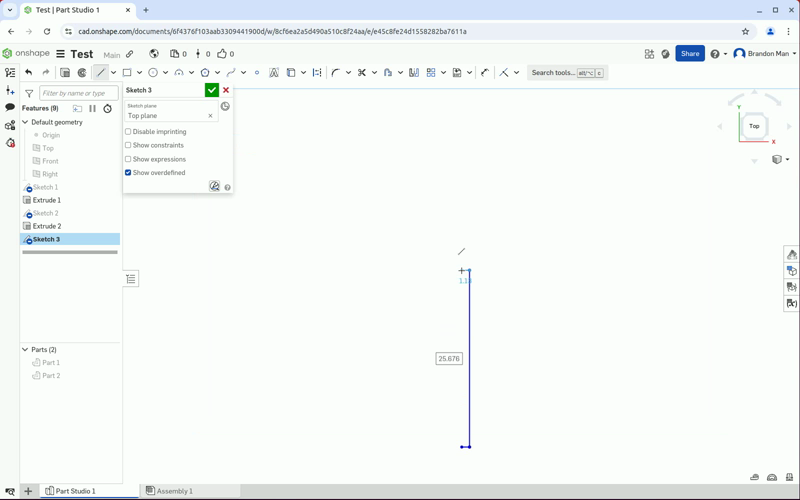
scroll(6)
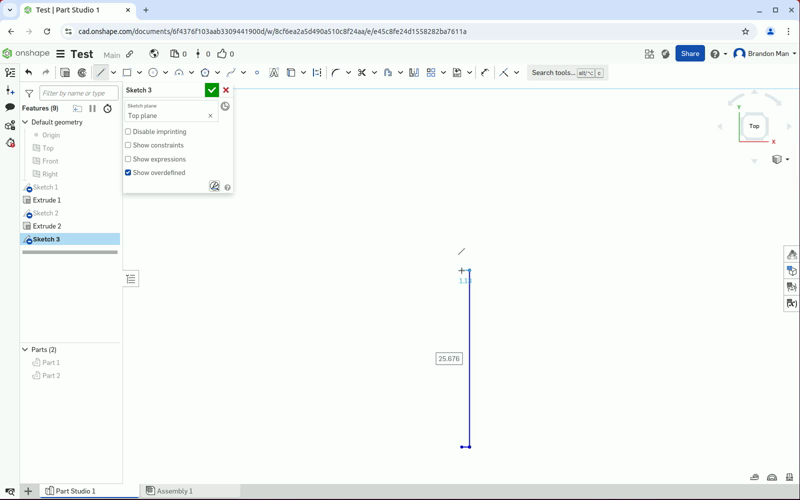
scroll(6)
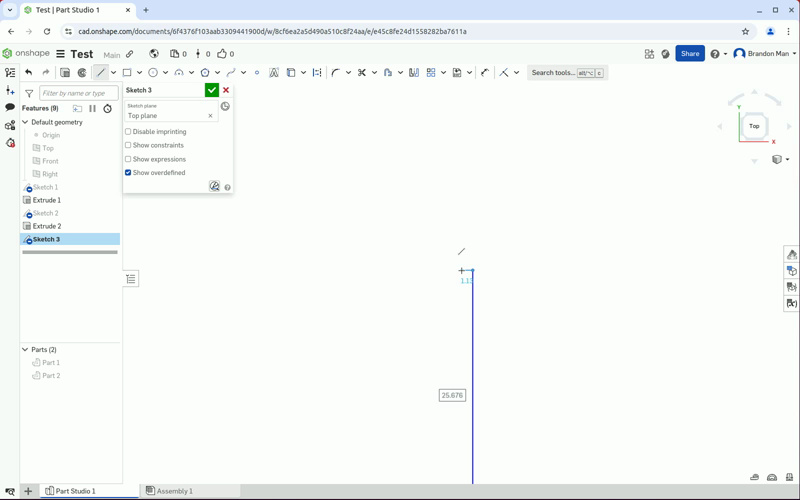
scroll(6)
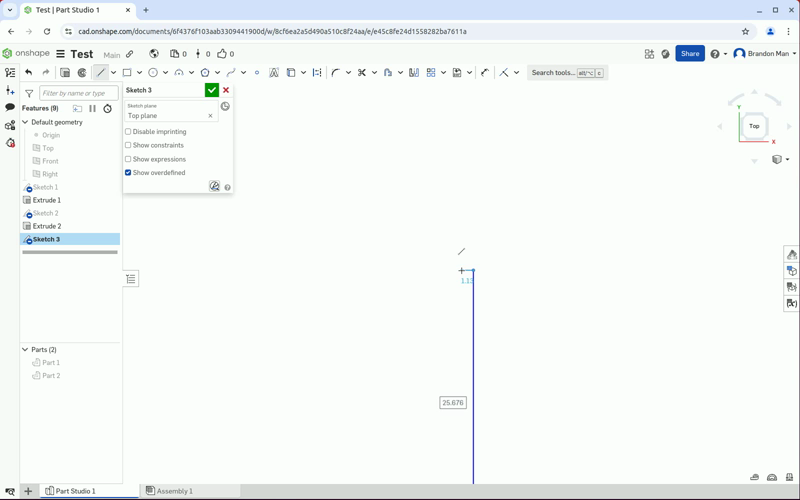
scroll(6)
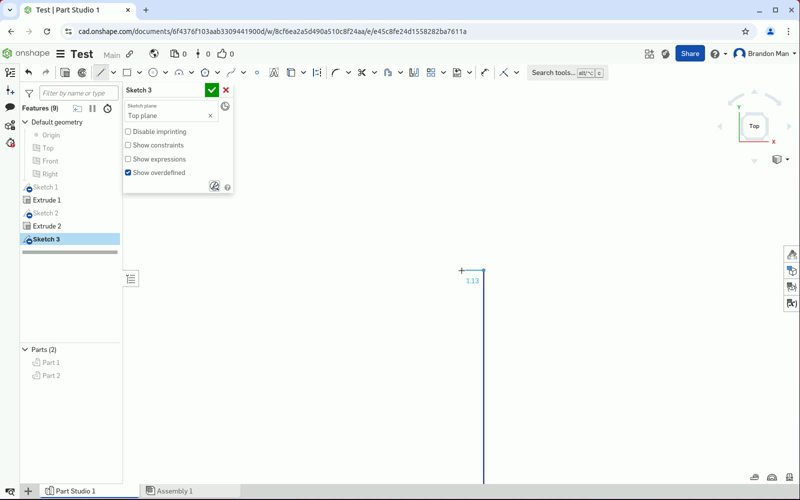
scroll(6)
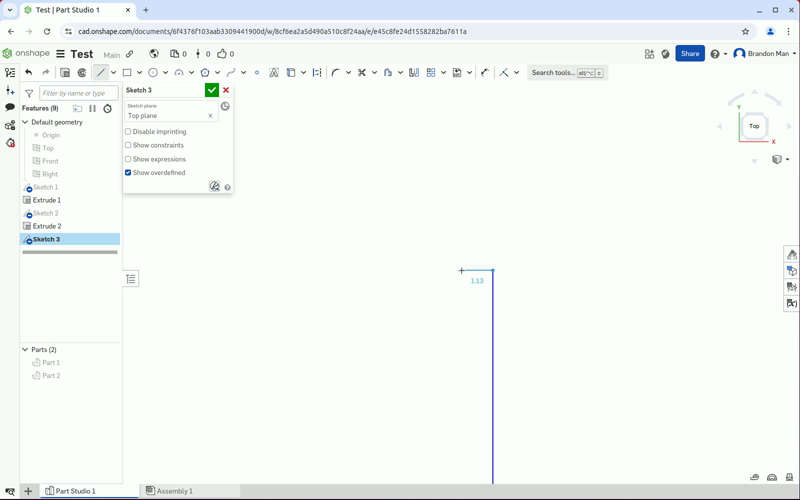
scroll(6)
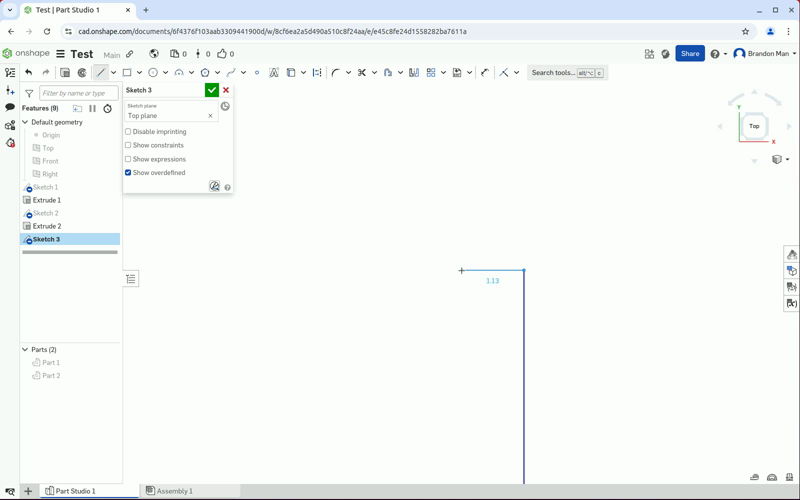
click(461, 270)
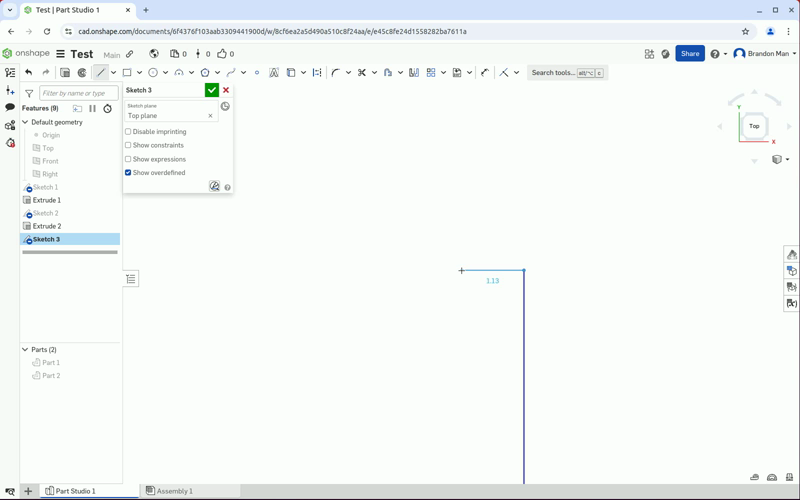
scroll(-6)
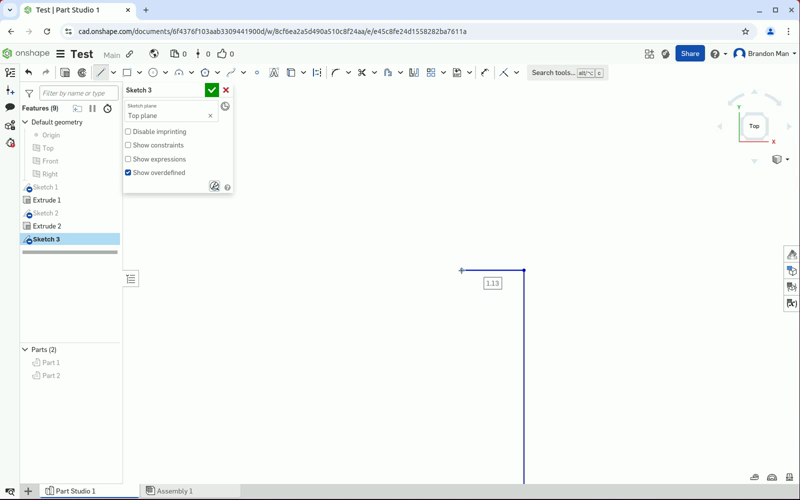
scroll(-6)
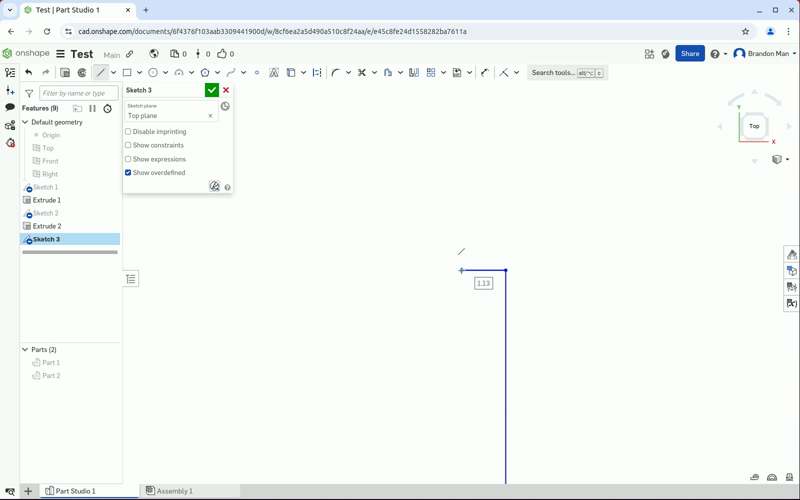
scroll(-6)
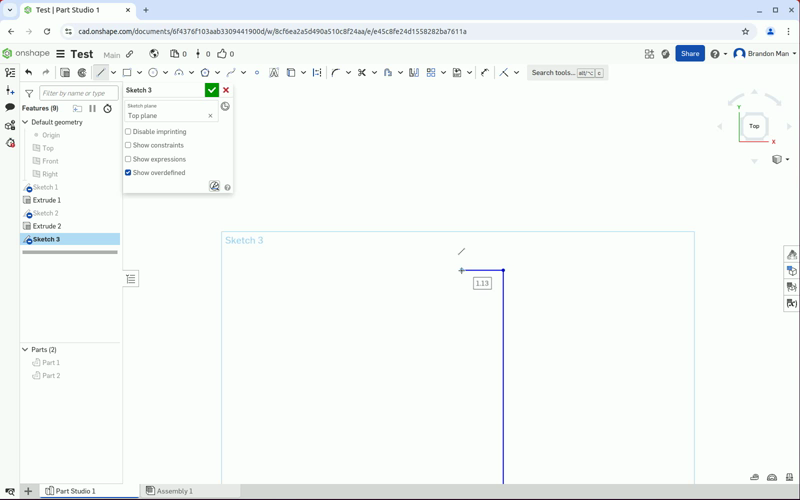
scroll(-6)
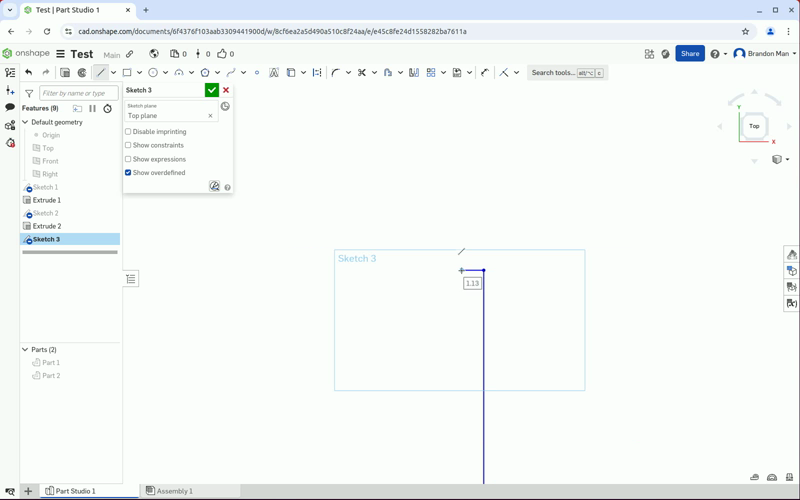
scroll(-6)
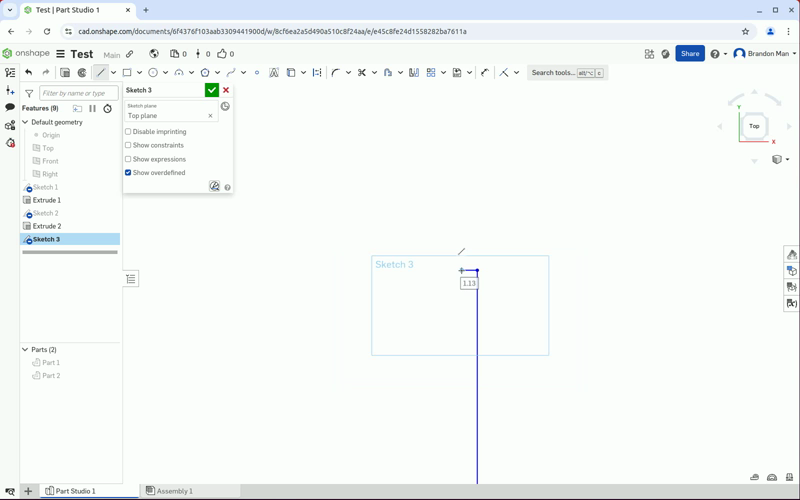
scroll(-6)
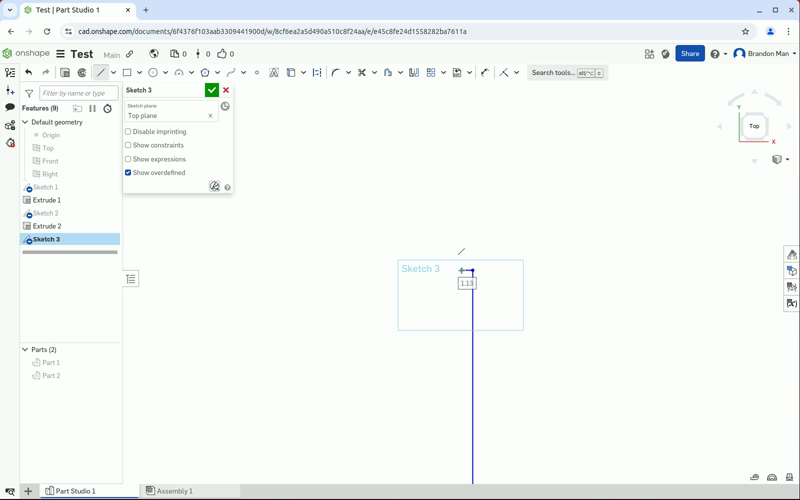
scroll(-6)
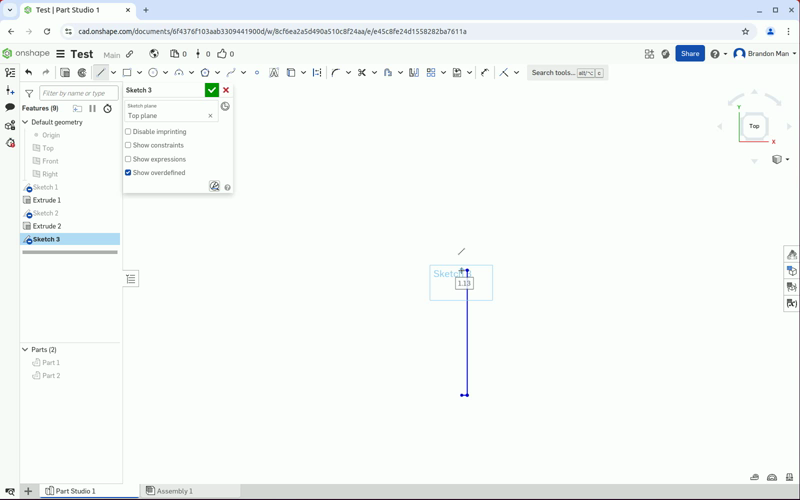
key_up(shift)
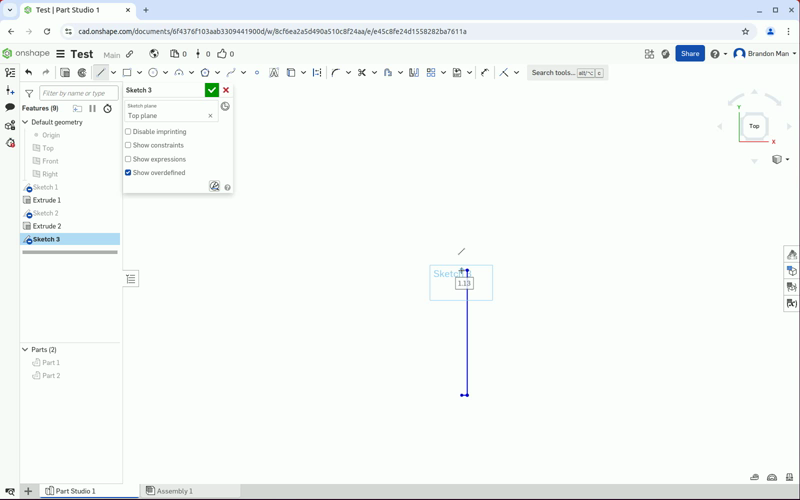
key_down(shift)
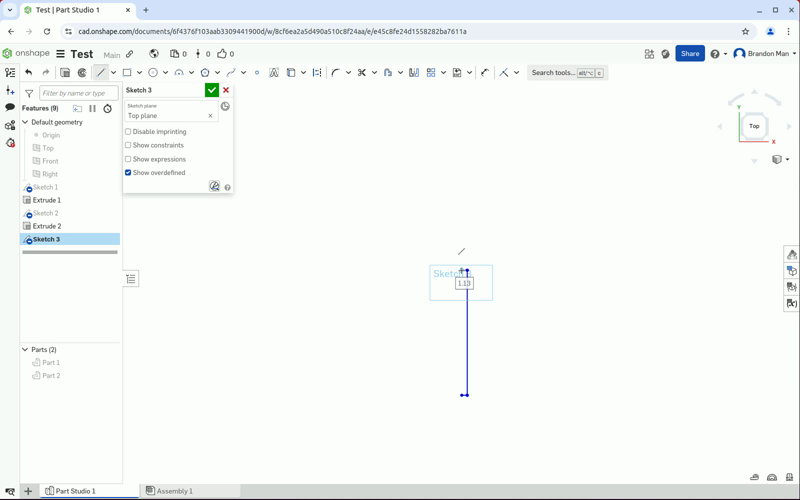
mouse_move(492, 270)
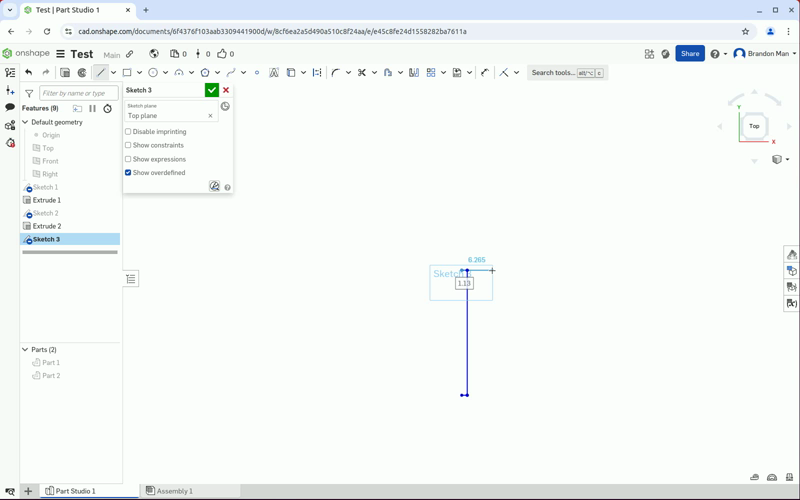
mouse_move(461, 275)
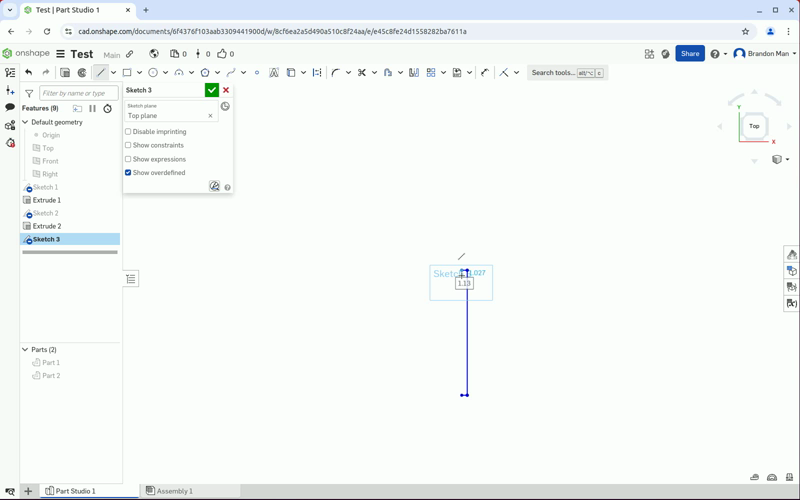
scroll(6)
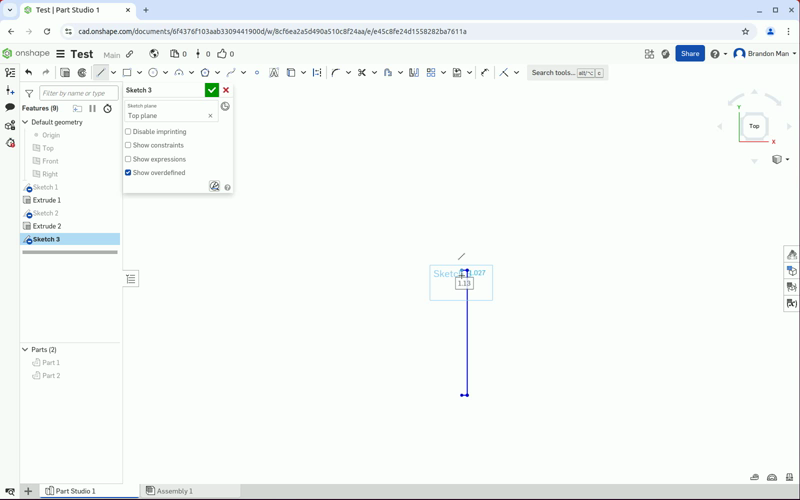
scroll(6)
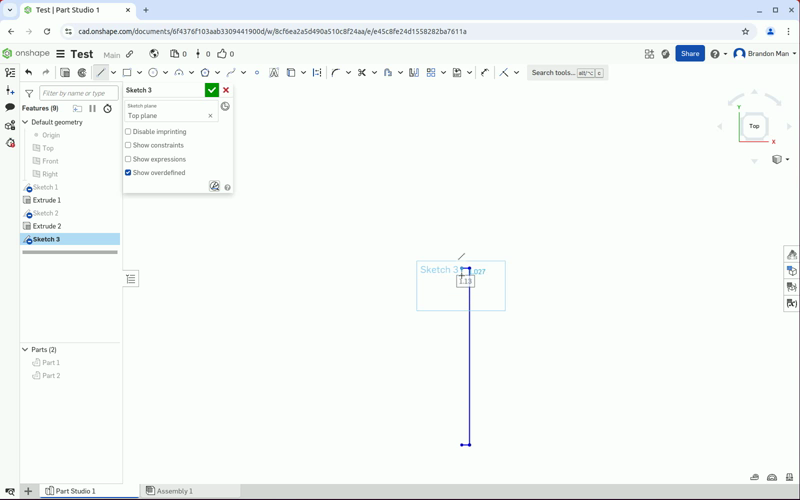
scroll(6)
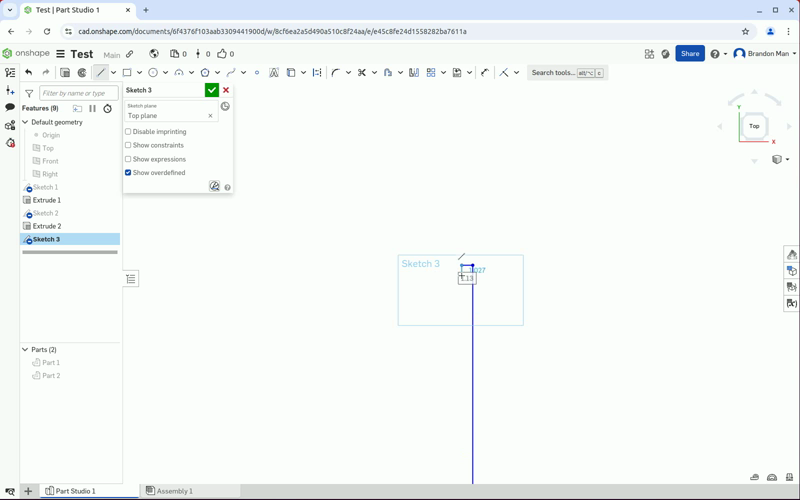
scroll(6)
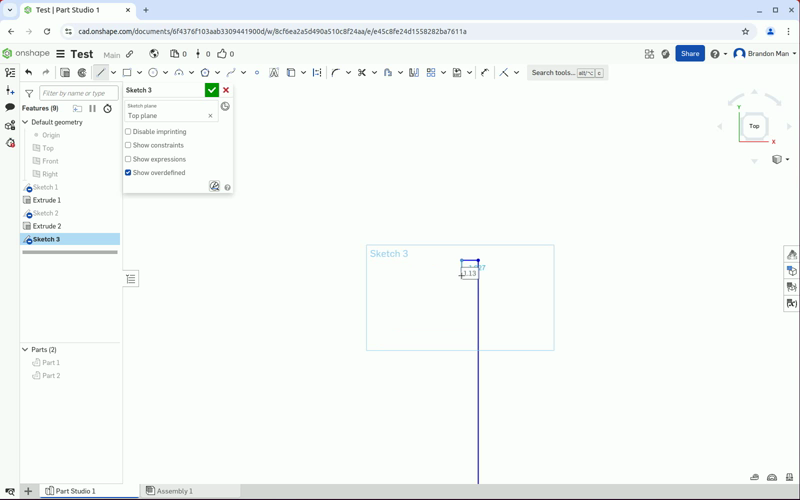
scroll(6)
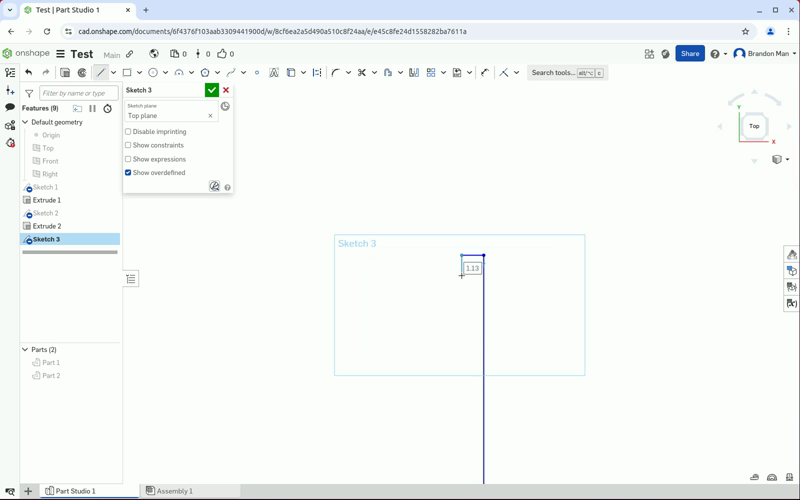
scroll(6)
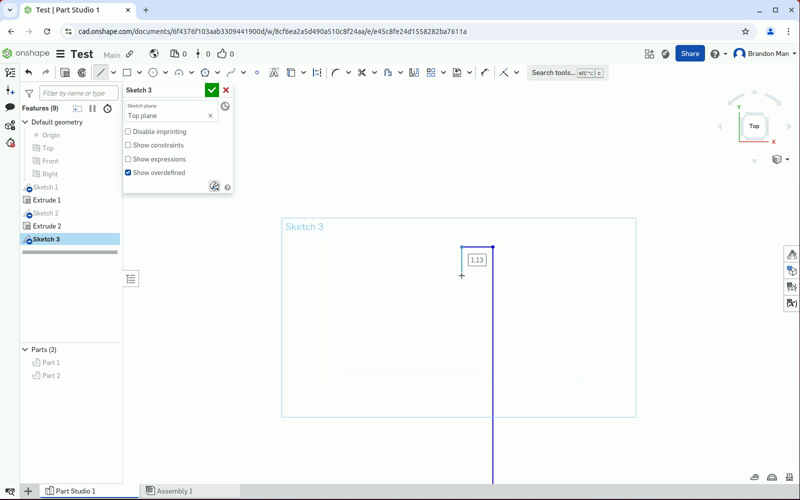
scroll(6)
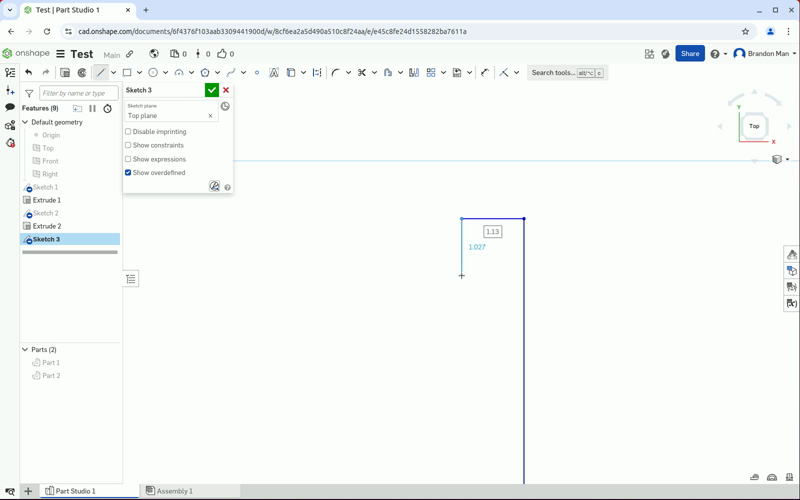
click(461, 275)
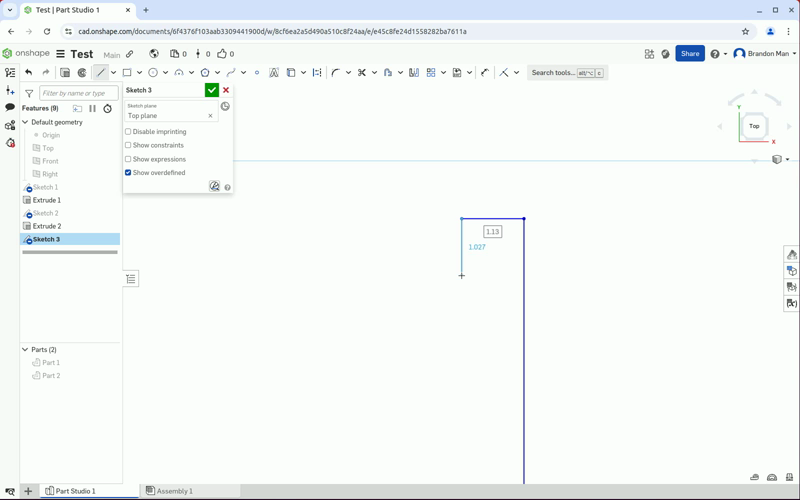
scroll(-6)
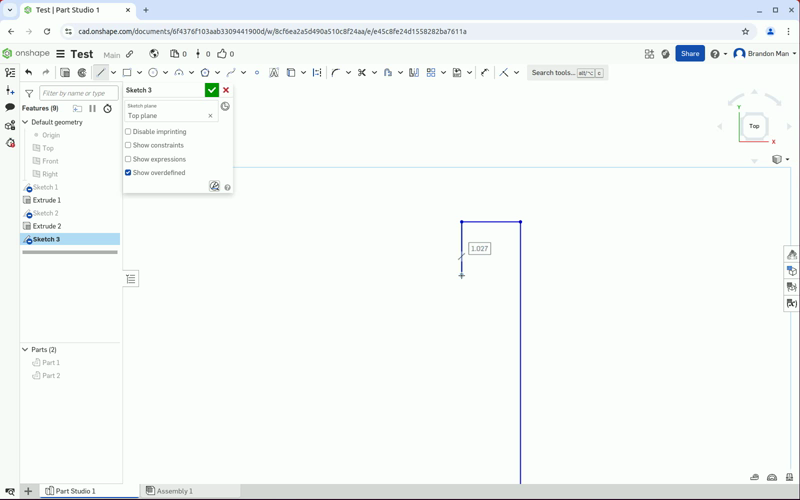
scroll(-6)
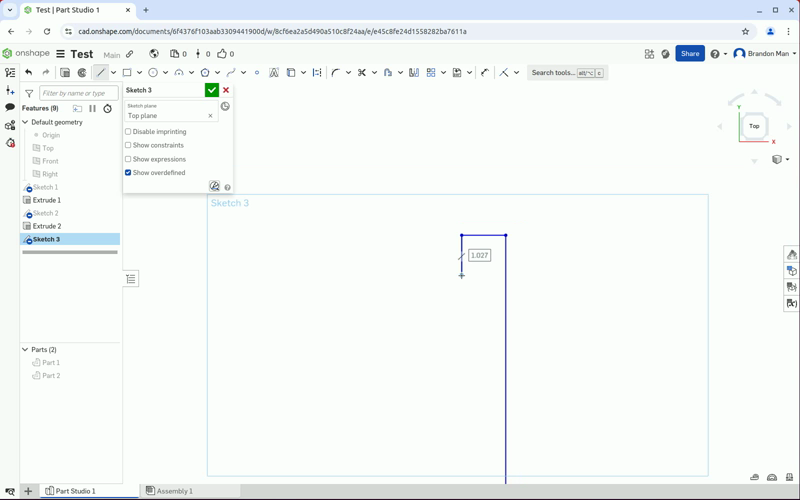
scroll(-6)
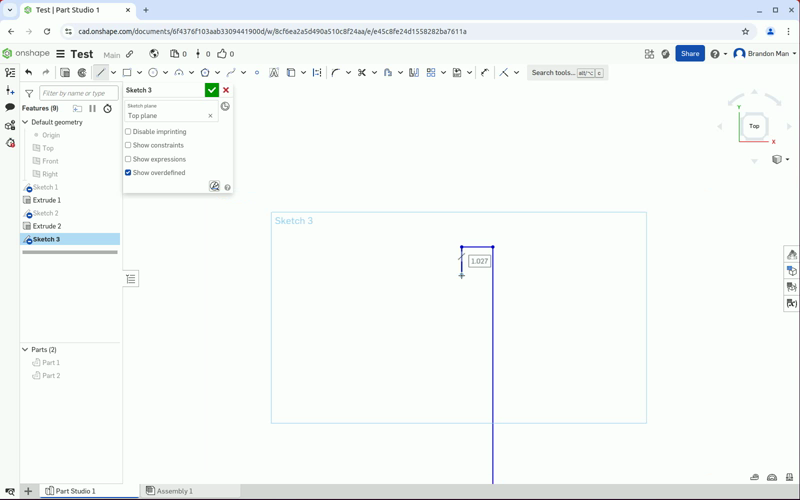
scroll(-6)
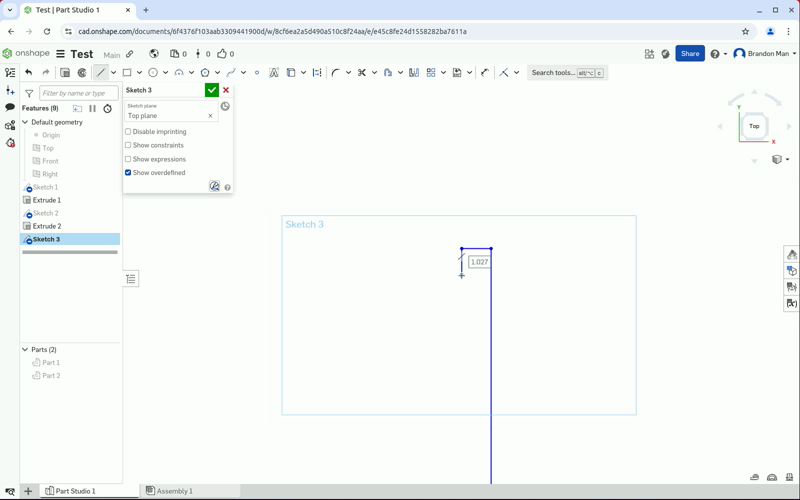
scroll(-6)
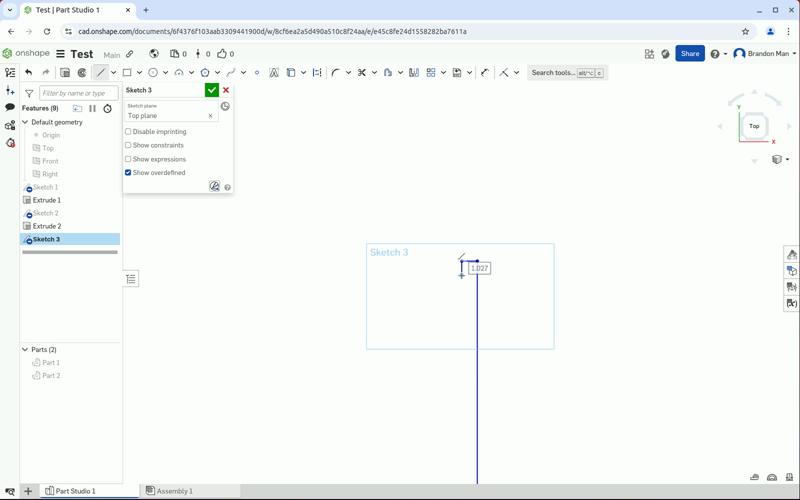
scroll(-6)
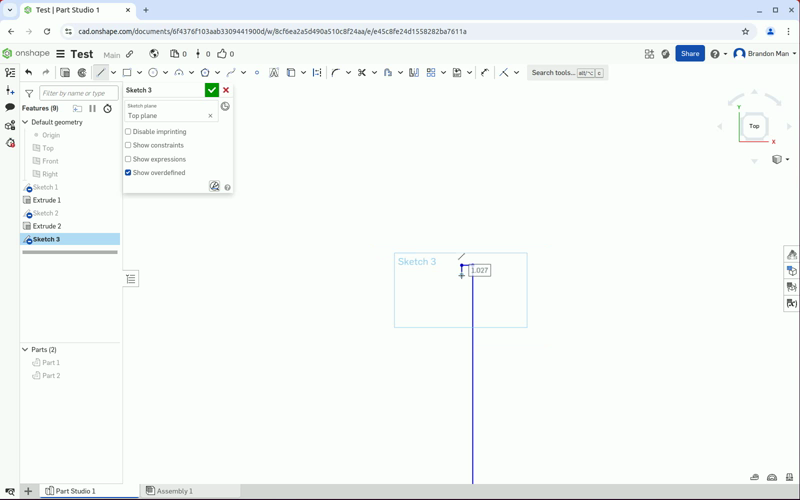
scroll(-6)
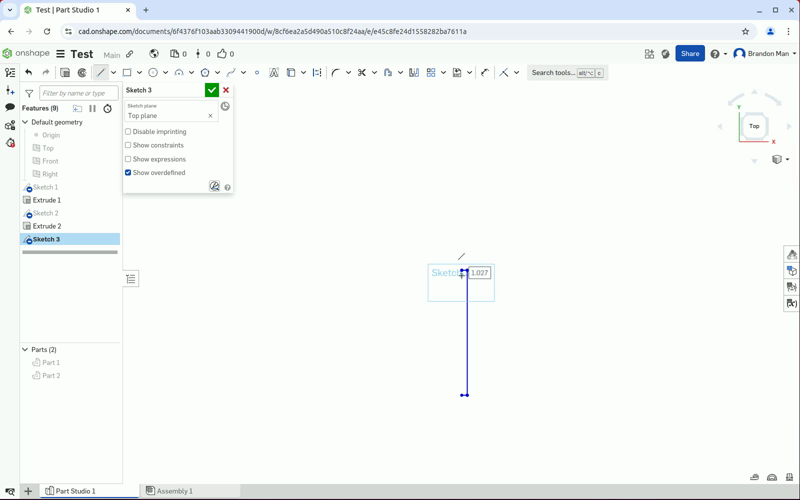
key_up(shift)
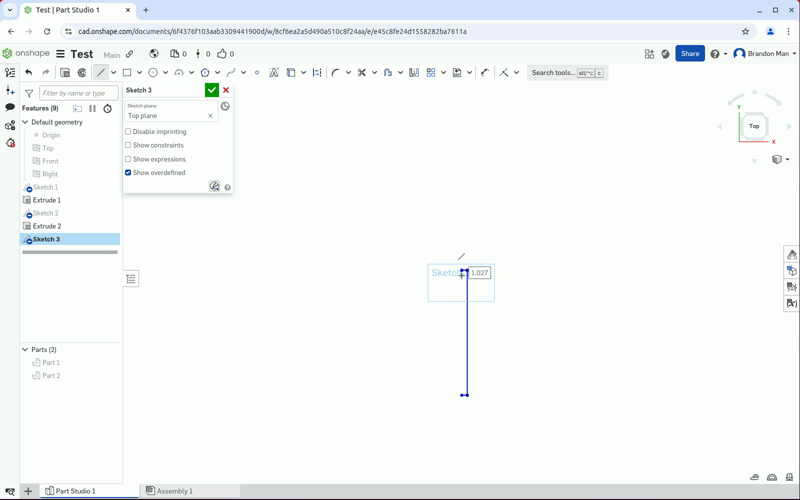
key_down(shift)
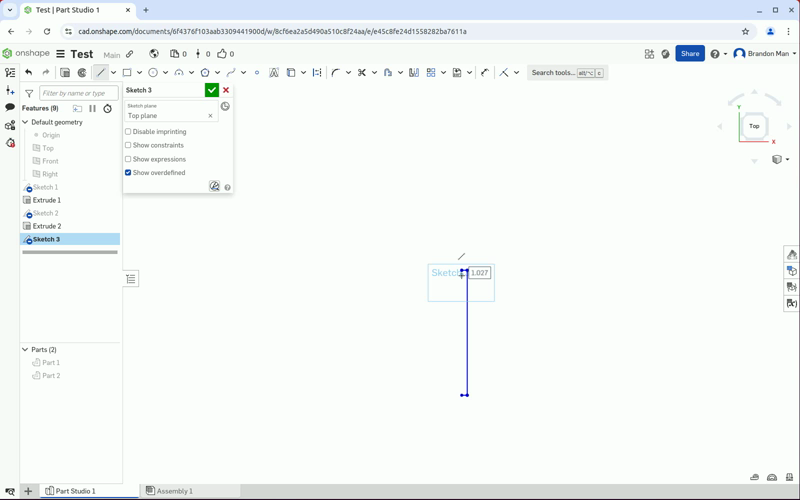
mouse_move(461, 395)
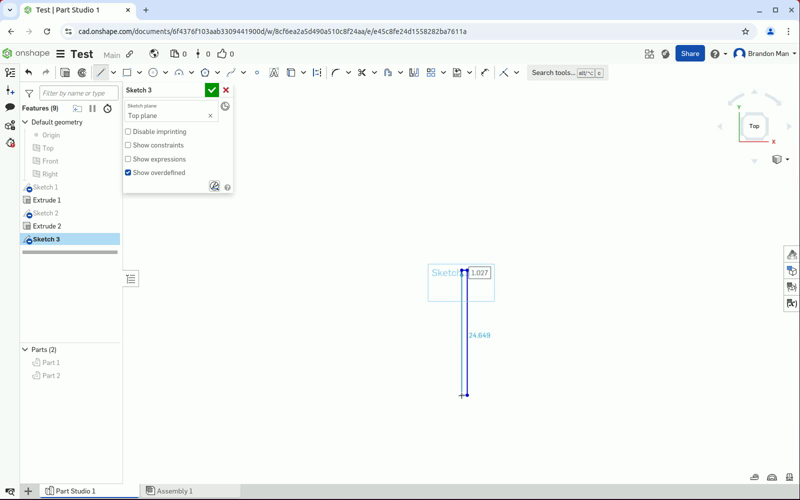
key_up(shift)
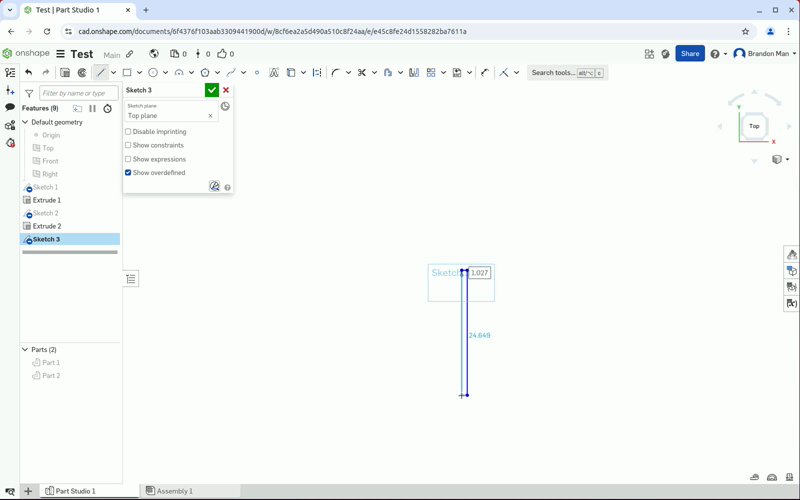
click(461, 395)
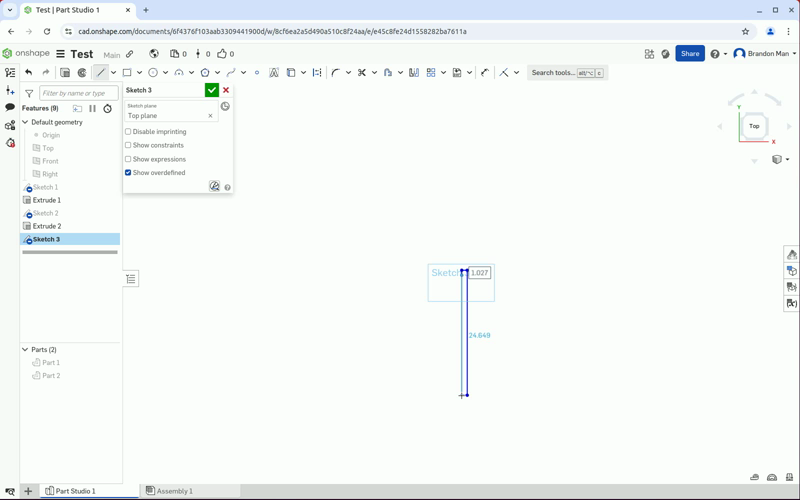
key(esc)
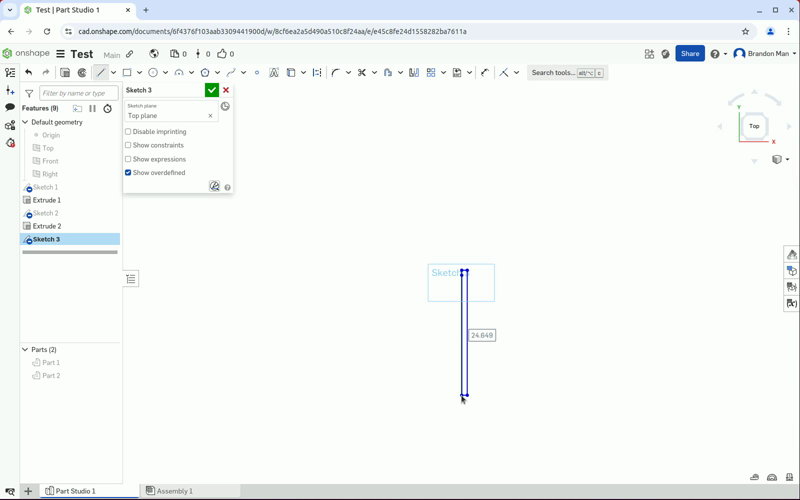
mouse_move(463, 384)
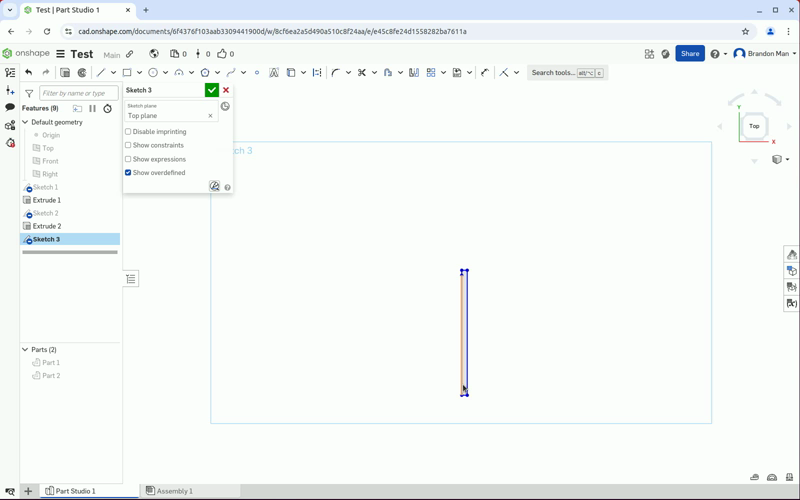
scroll(6)
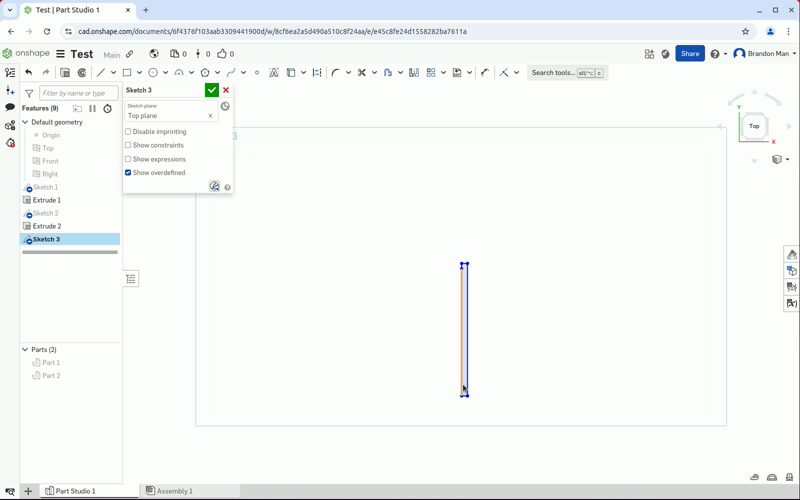
scroll(6)
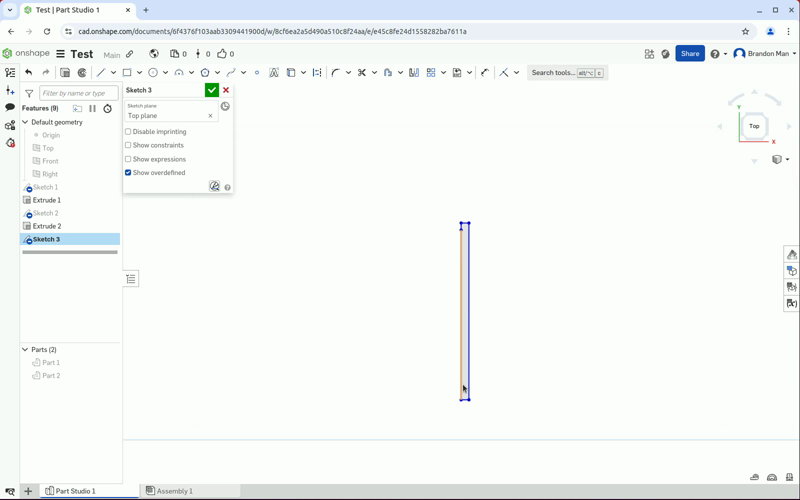
scroll(6)
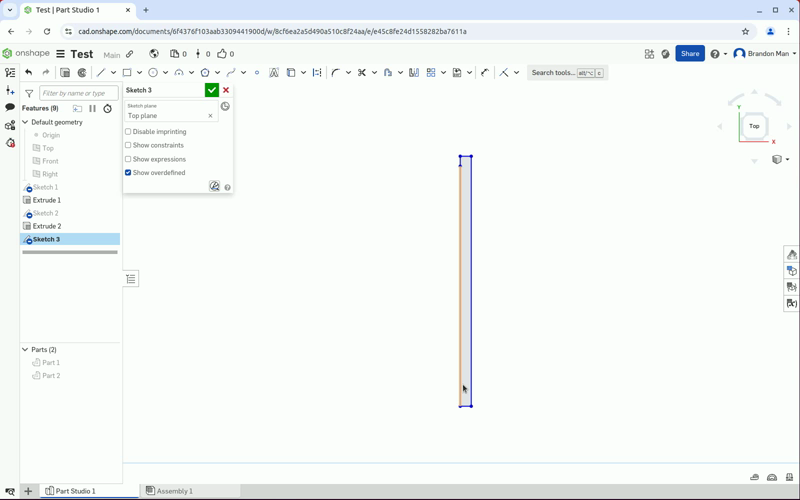
scroll(6)
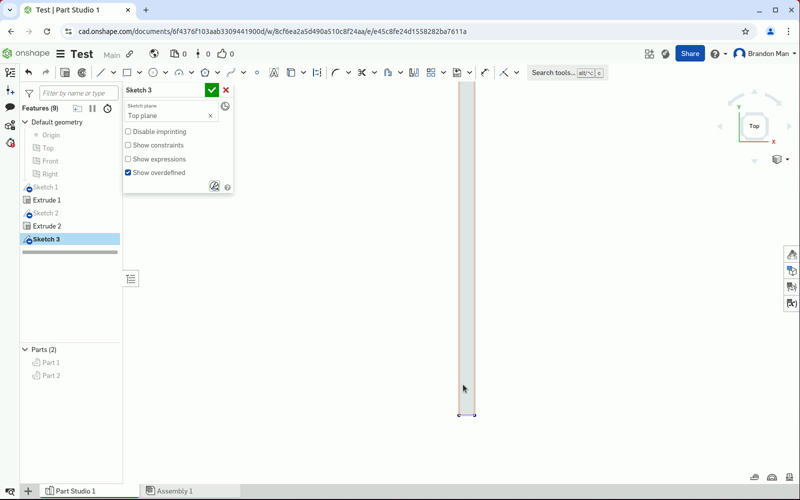
scroll(6)
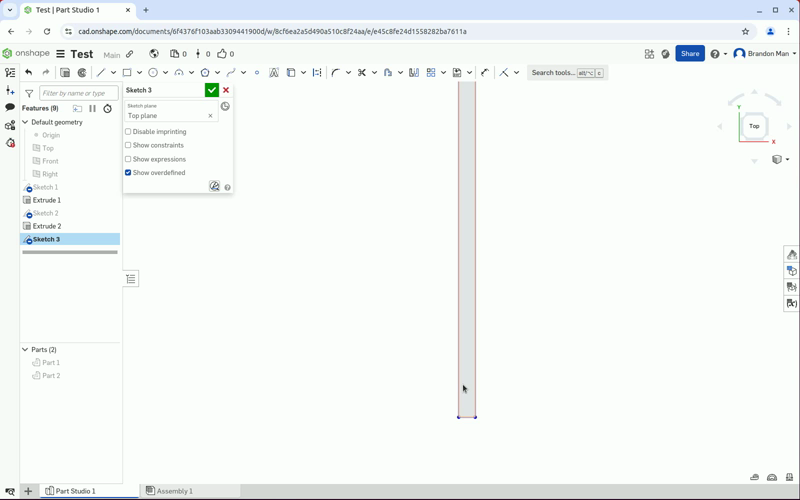
scroll(6)
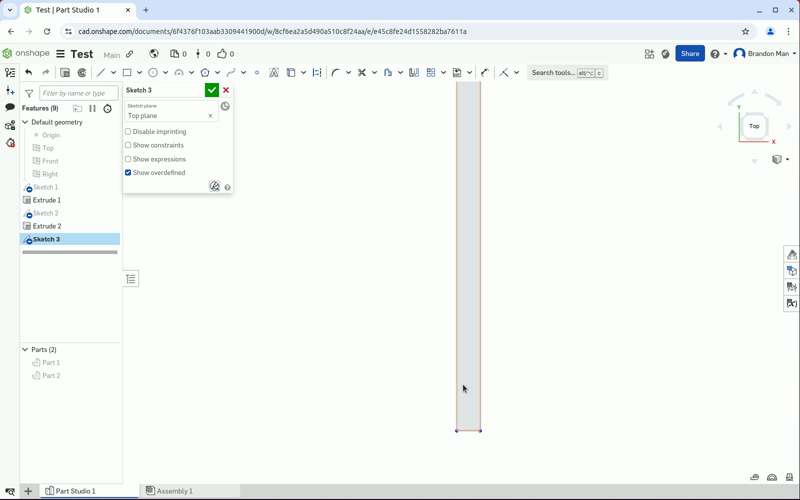
scroll(6)
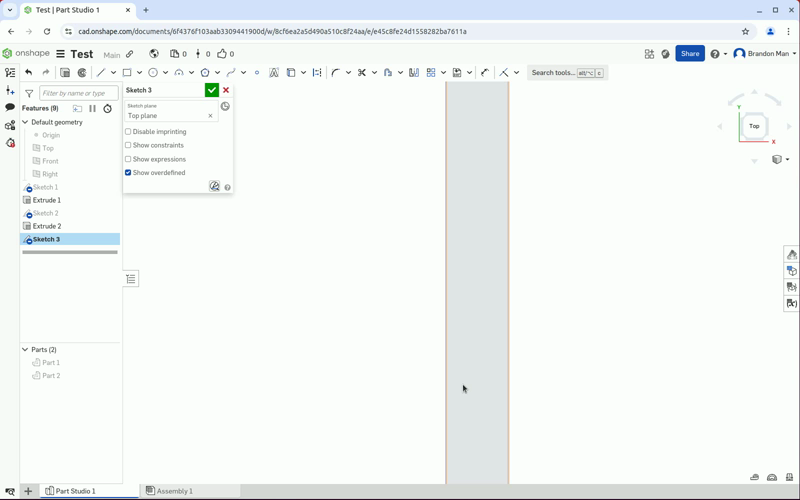
click(463, 384)
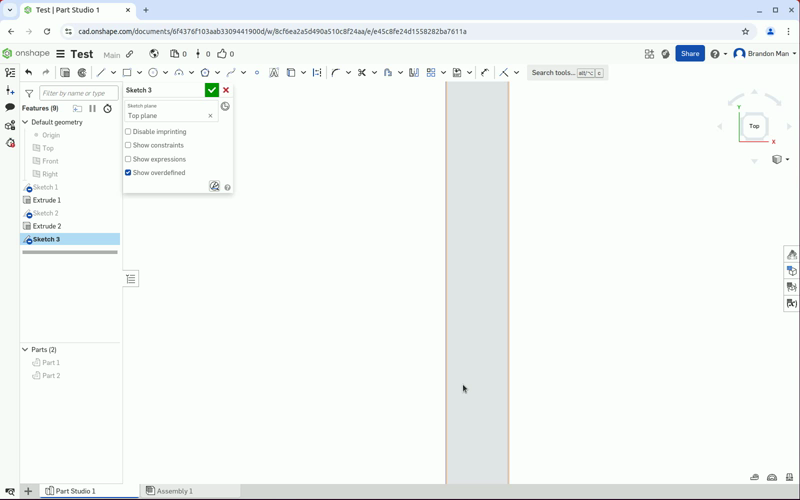
scroll(-6)
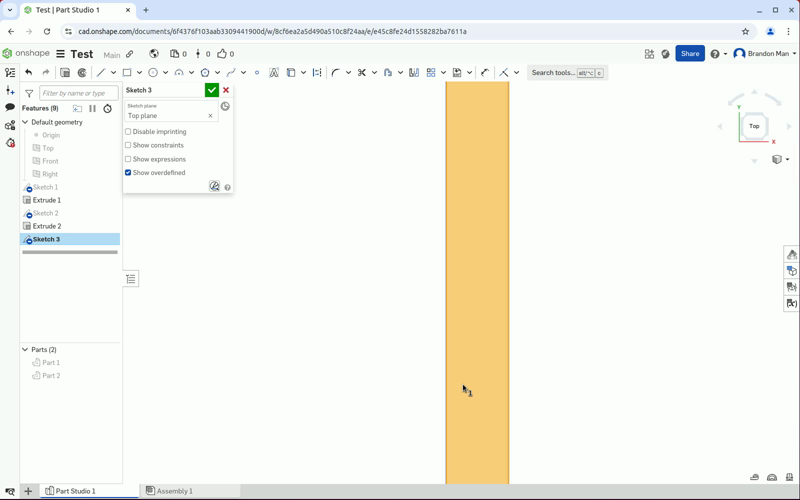
scroll(-6)
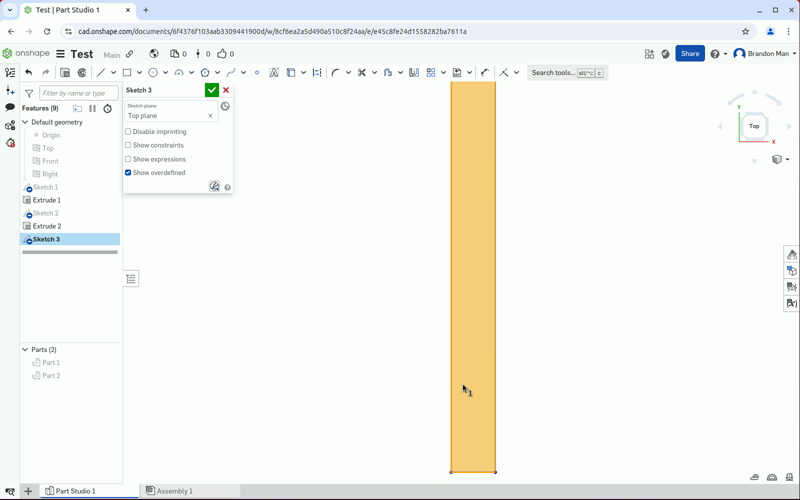
scroll(-6)
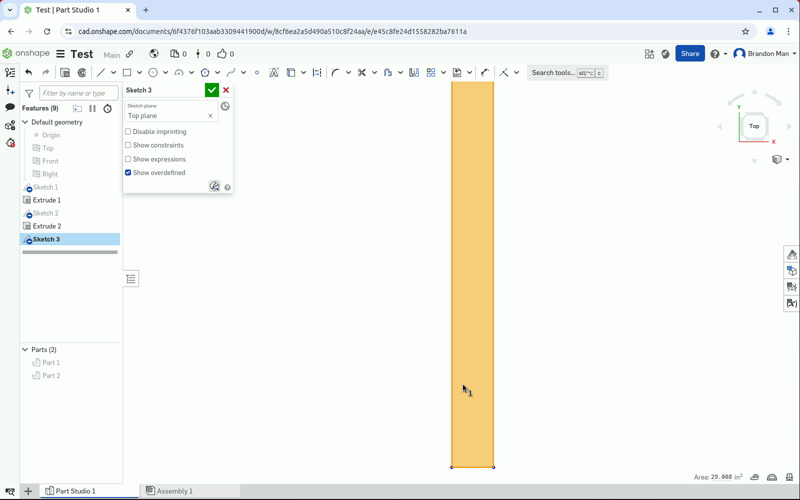
scroll(-6)
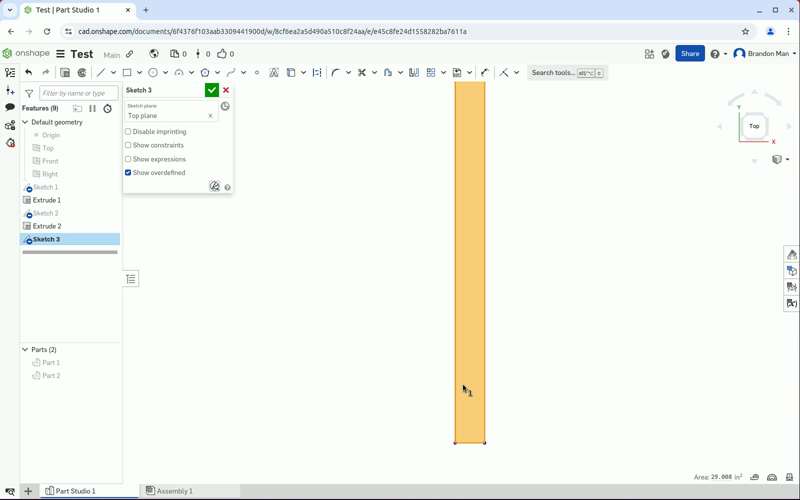
scroll(-6)
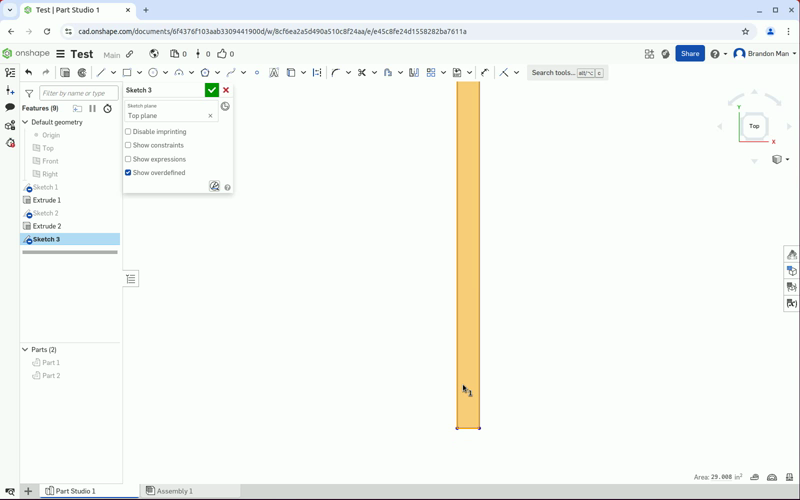
scroll(-6)
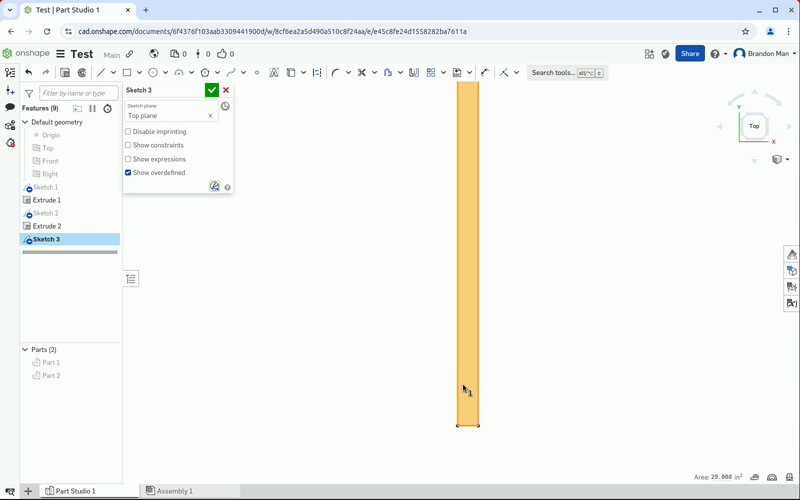
scroll(-6)
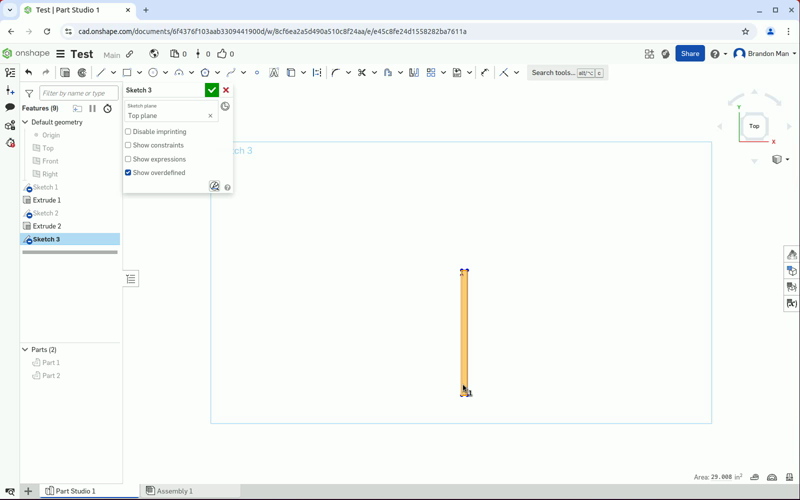
mouse_move(73, 352)
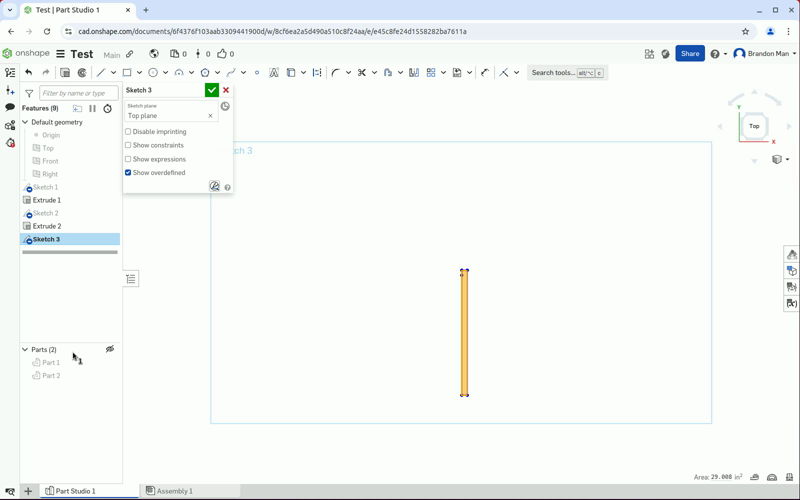
key(shift+y)
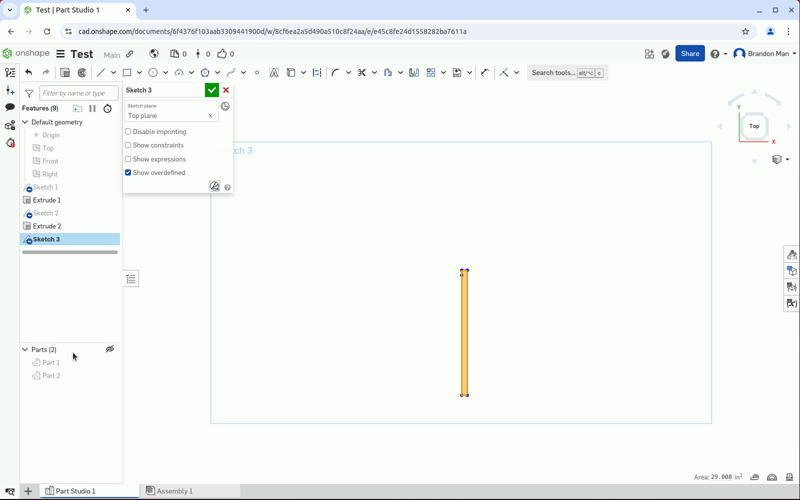
key(shift+e)
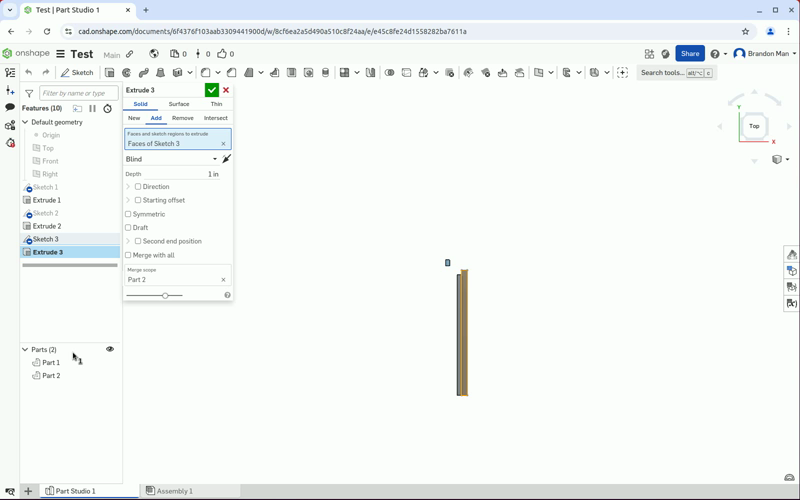
mouse_move(143, 106)
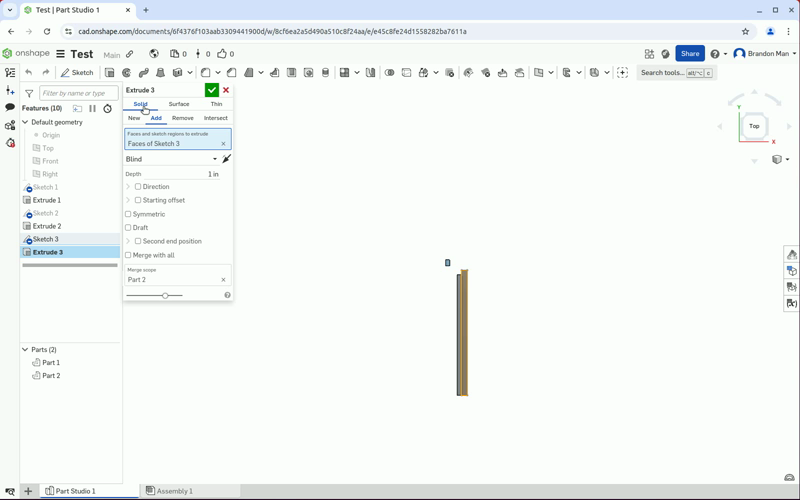
click(143, 106)
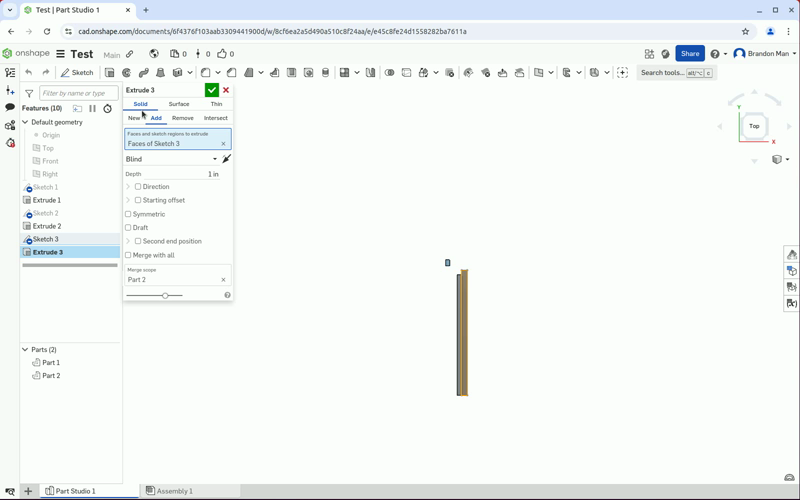
mouse_move(137, 120)
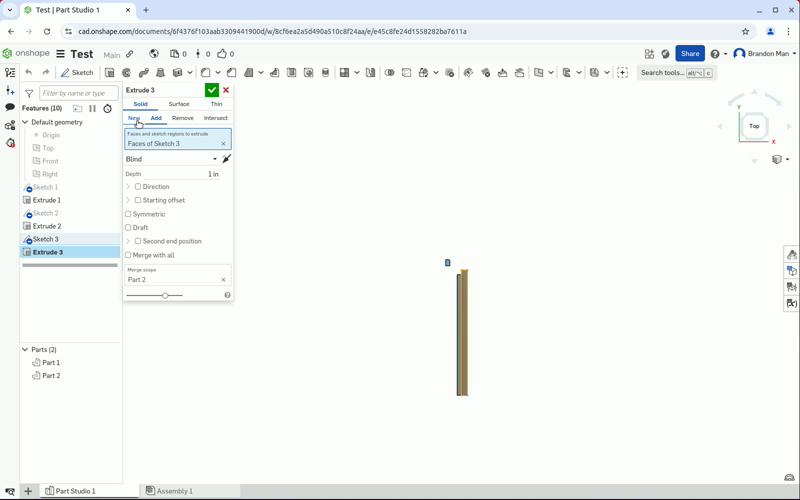
click(137, 120)
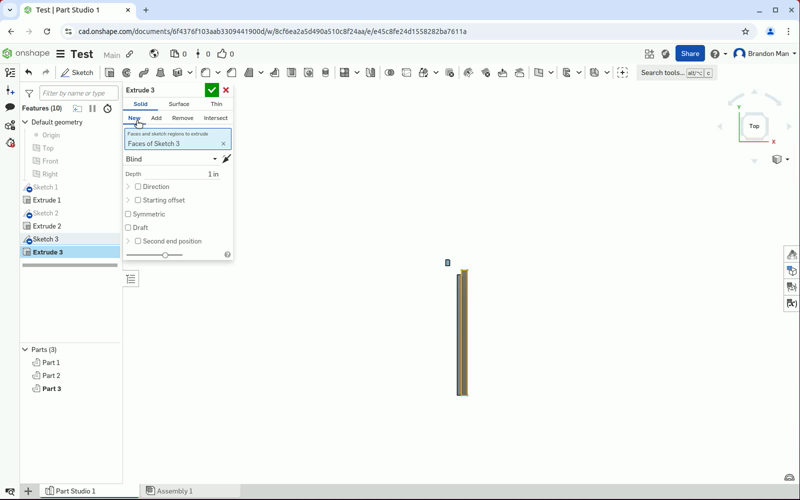
key(tab, 4)
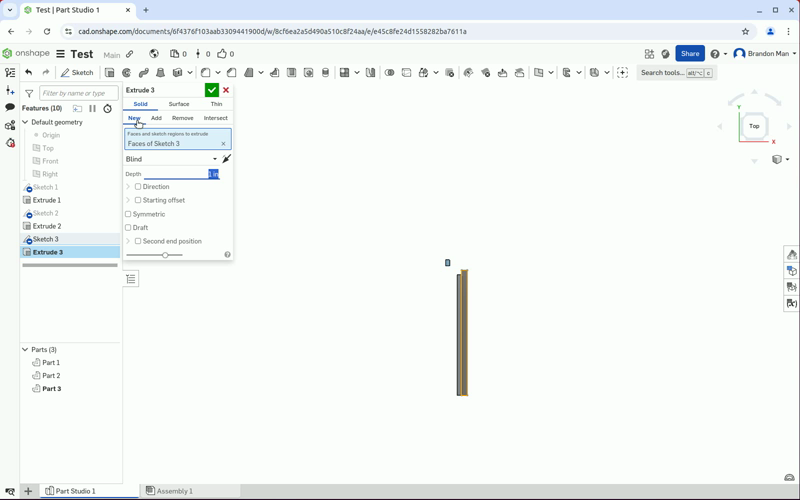
text(0.963)
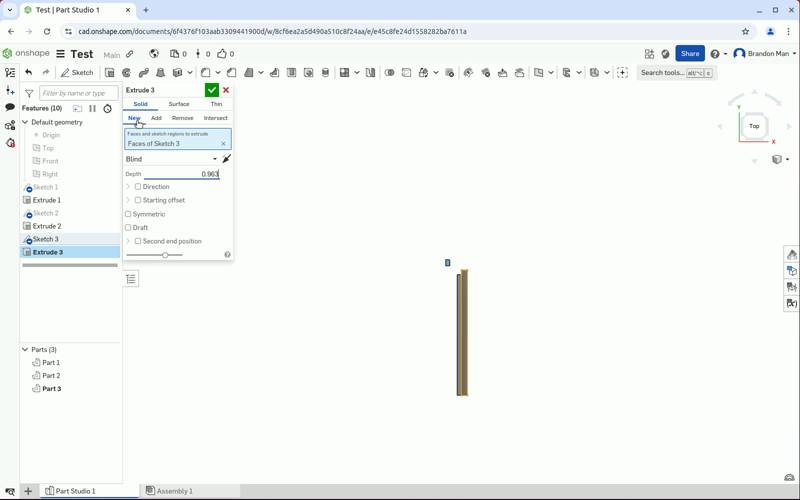
key(enter)
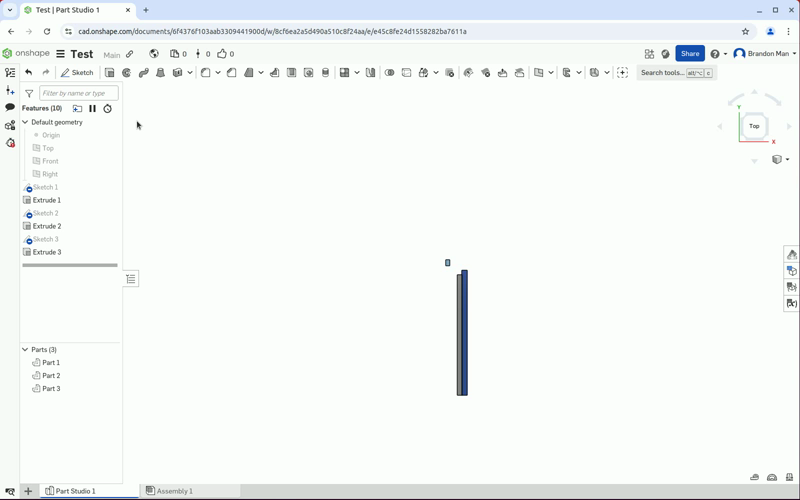
key(shift+h)
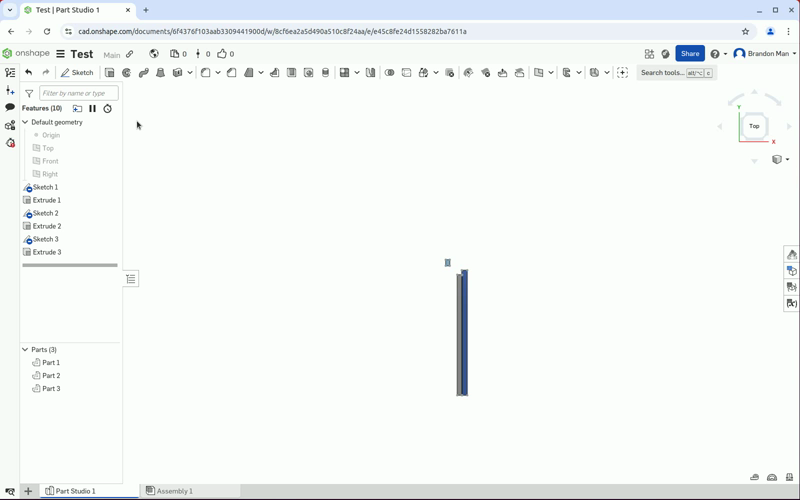
key(shift+h)
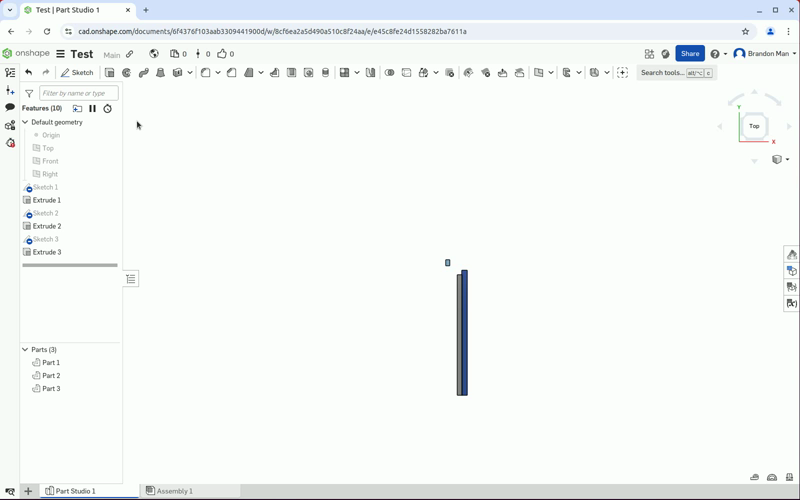
mouse_move(73, 189)
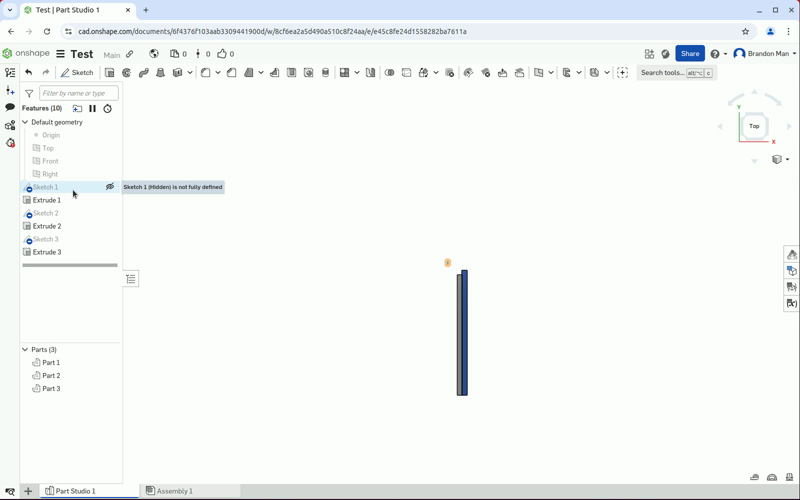
click(73, 189)
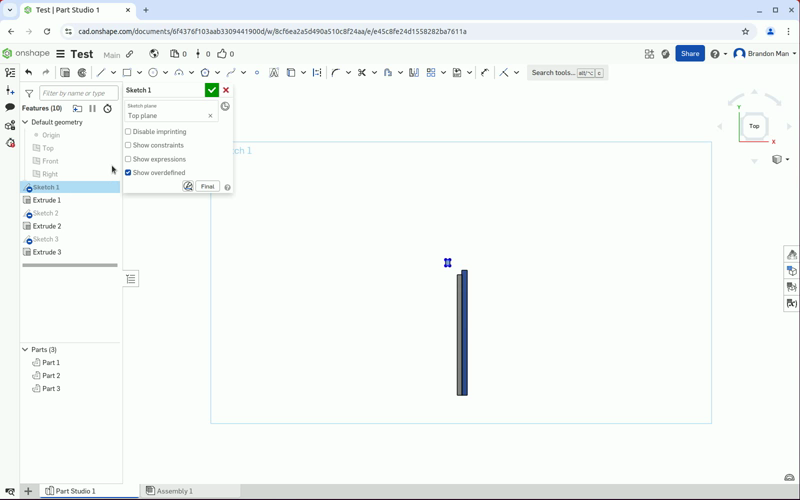
mouse_move(229, 92)
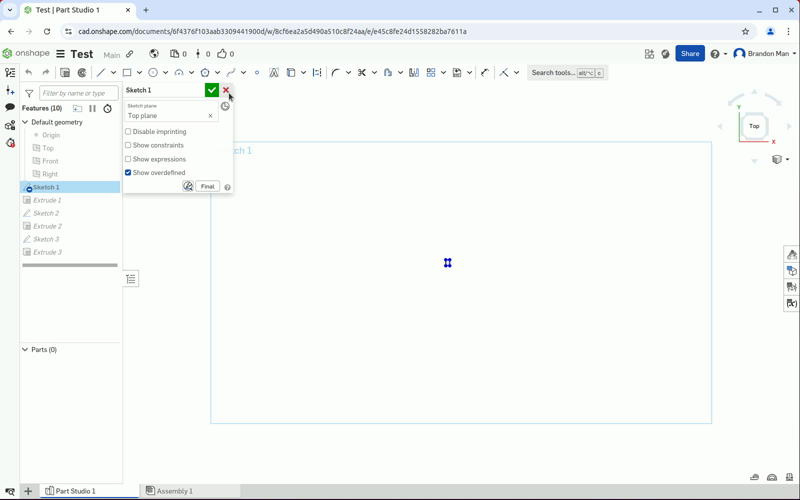
click(229, 92)
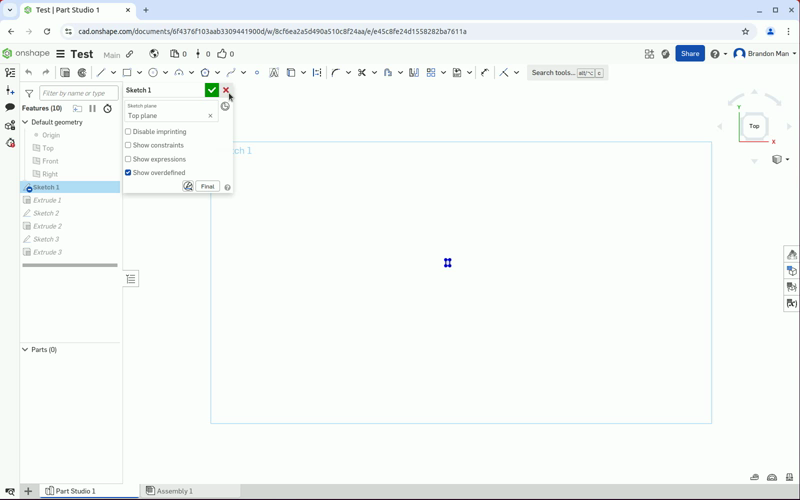
key(shift+s)
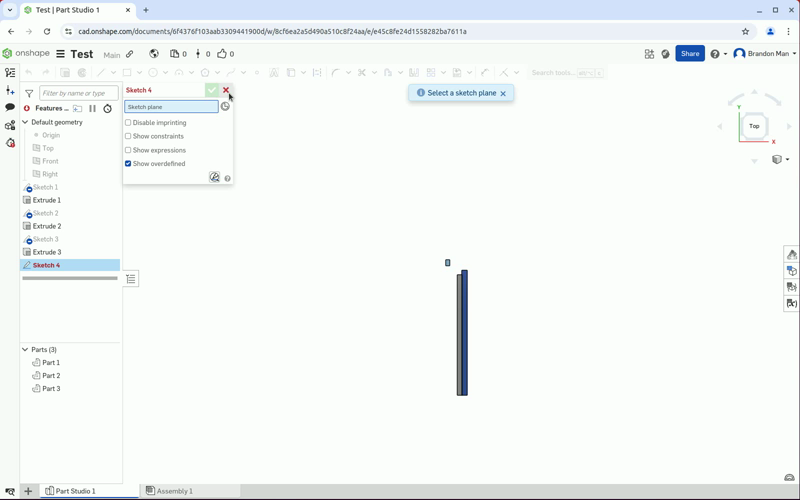
mouse_move(73, 150)
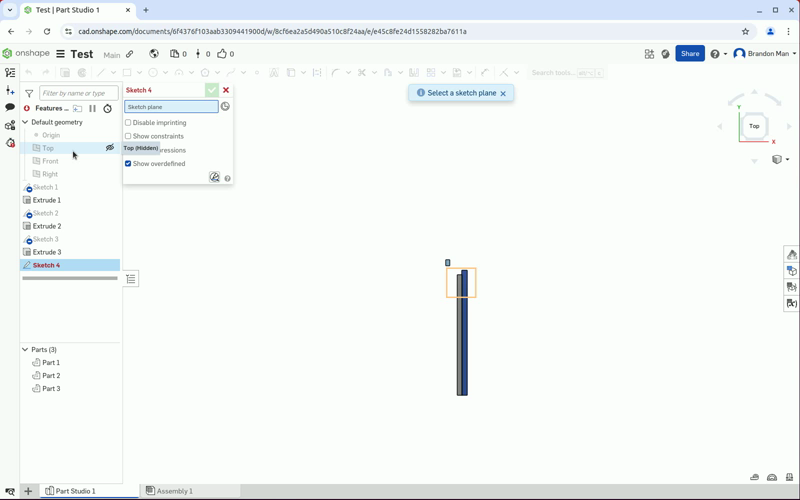
click(73, 150)
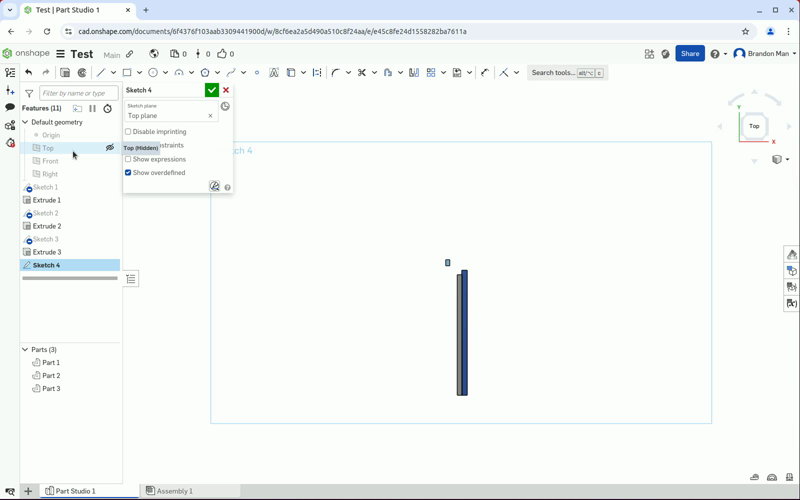
mouse_move(73, 352)
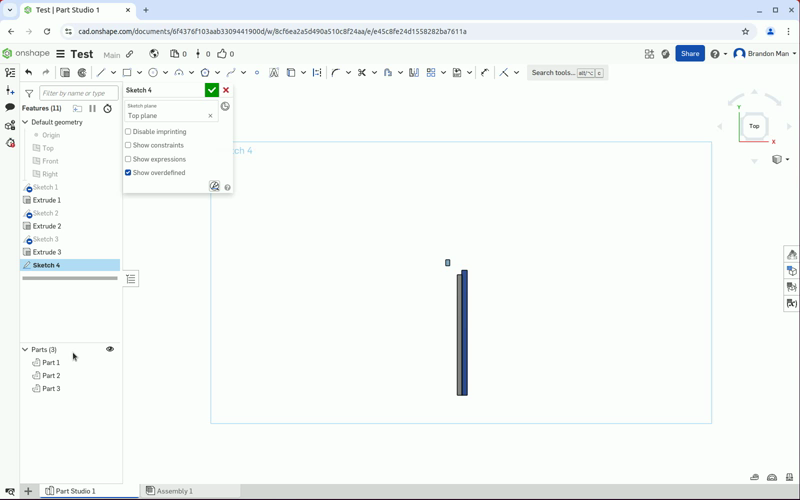
key(y)
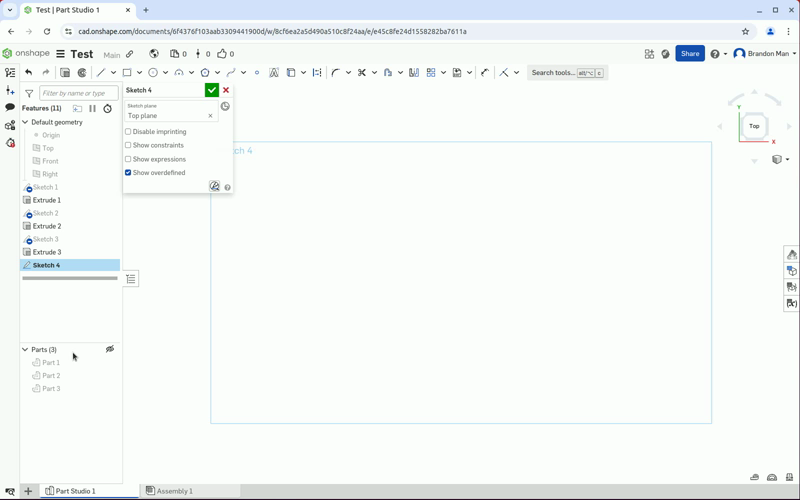
key(l)
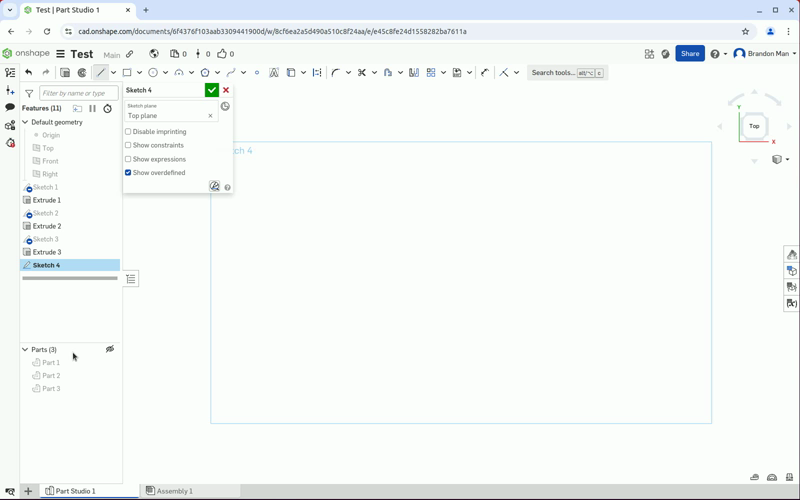
key_down(shift)
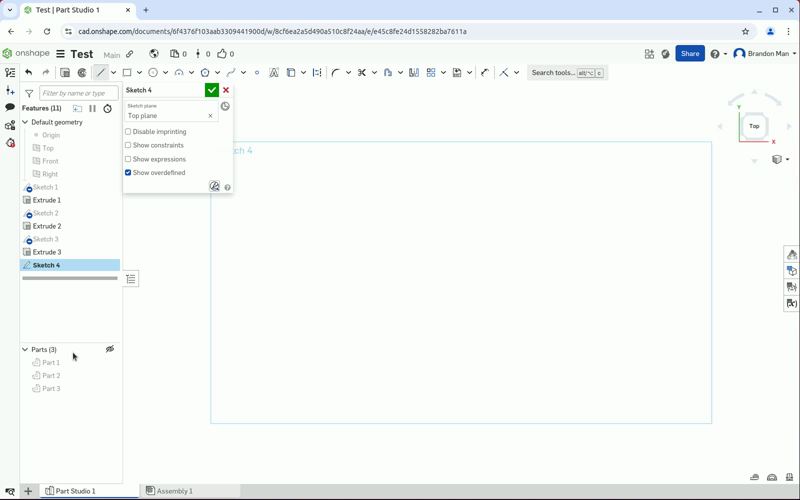
mouse_move(461, 270)
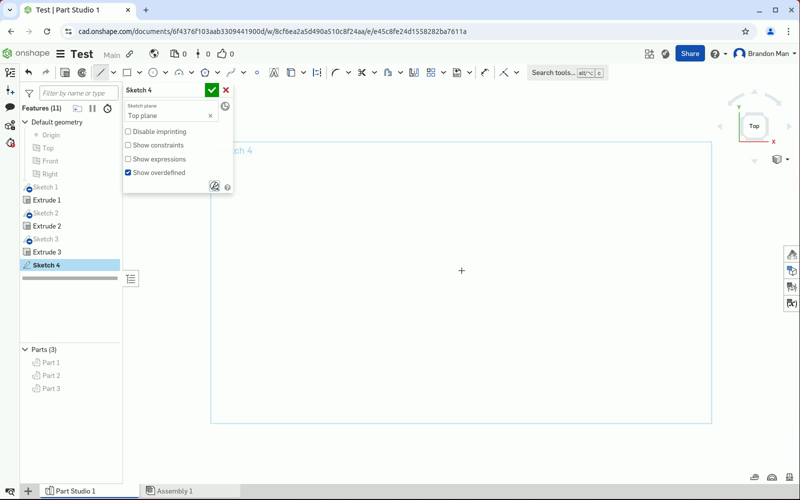
click(461, 270)
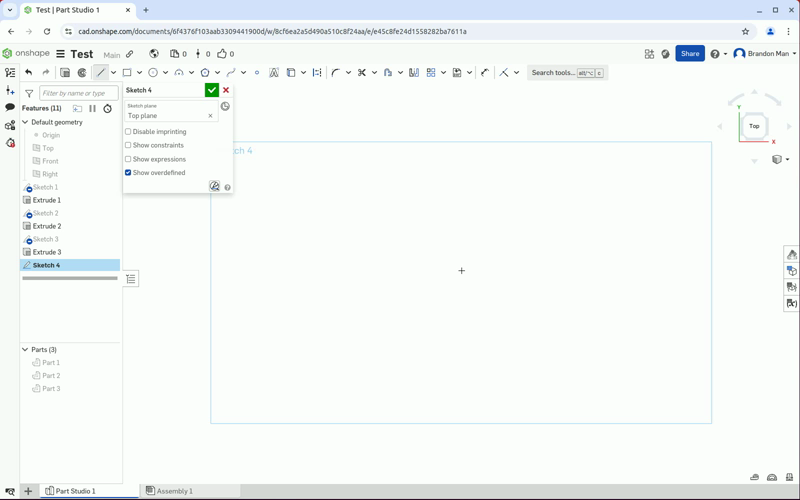
key_up(shift)
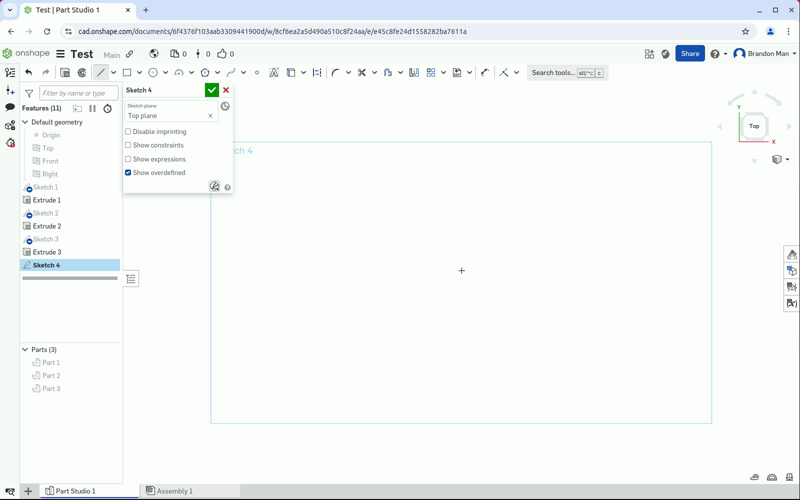
key_down(shift)
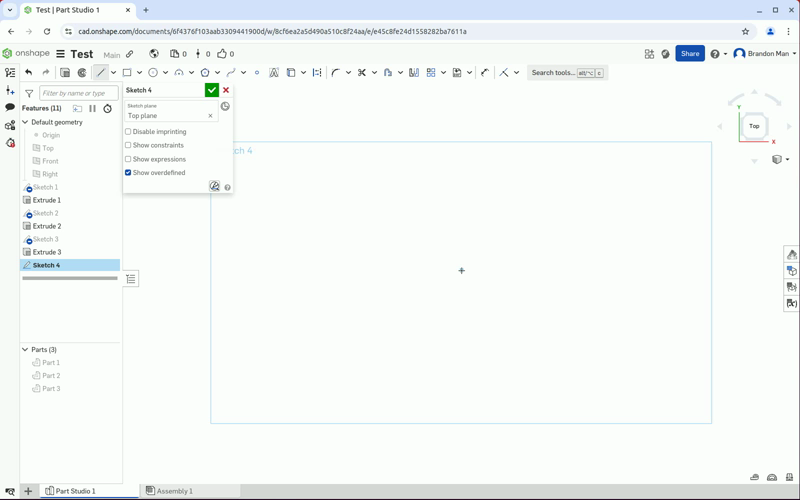
mouse_move(492, 270)
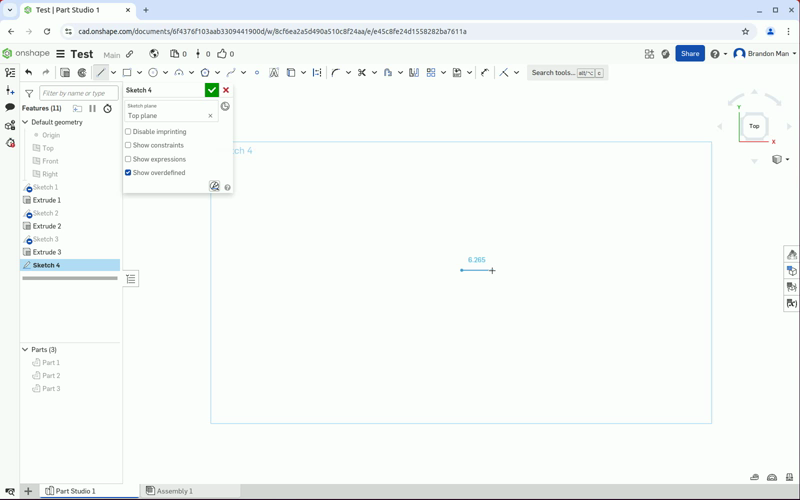
mouse_move(467, 270)
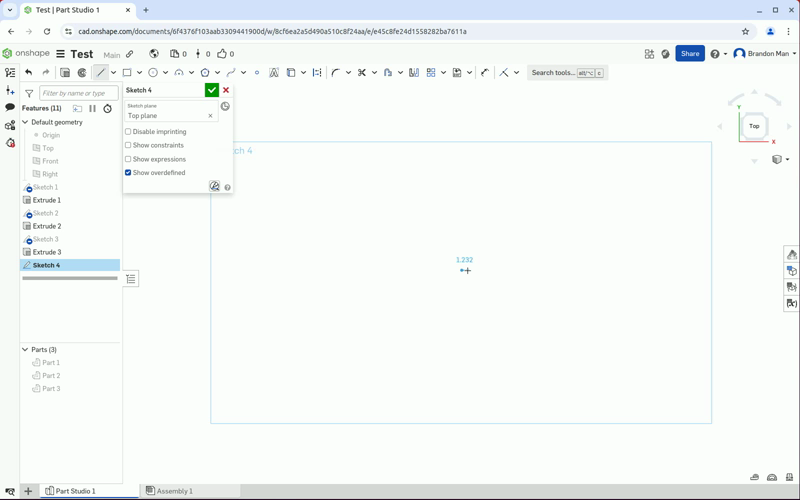
scroll(6)
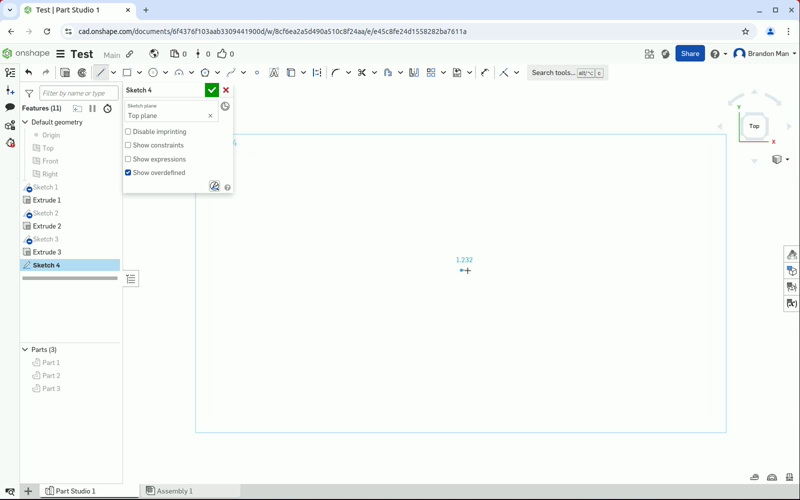
scroll(6)
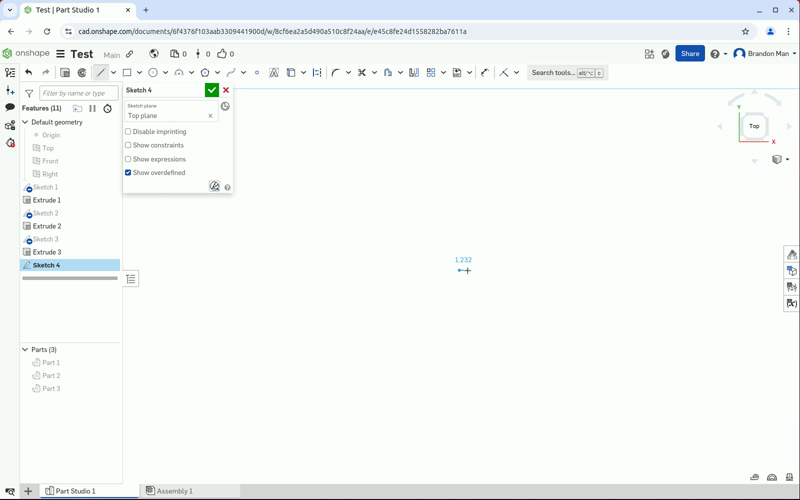
scroll(6)
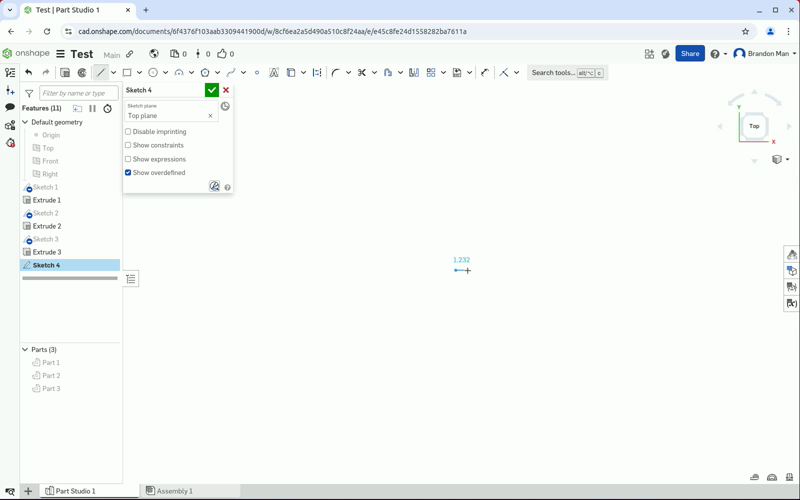
scroll(6)
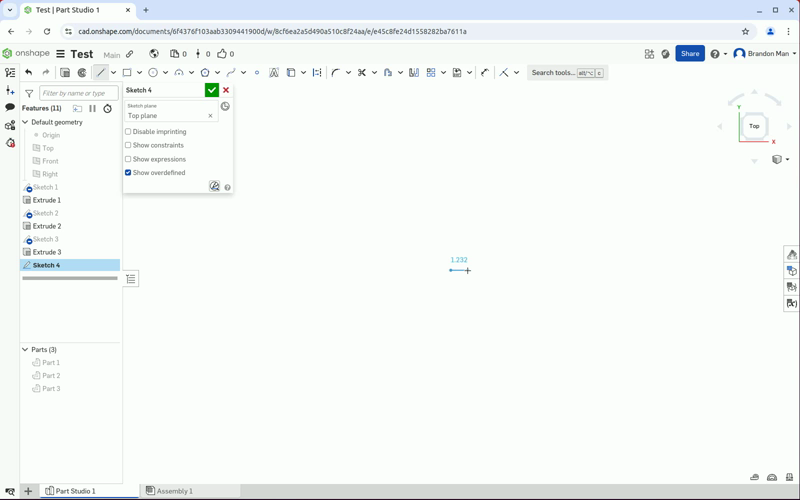
scroll(6)
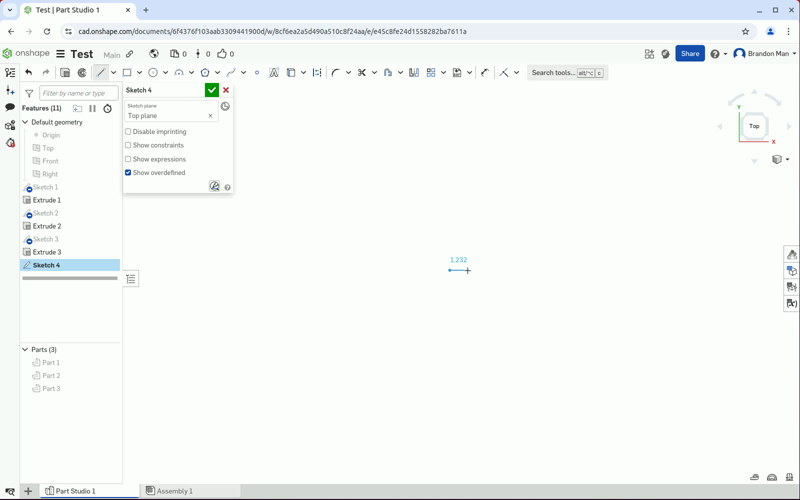
scroll(6)
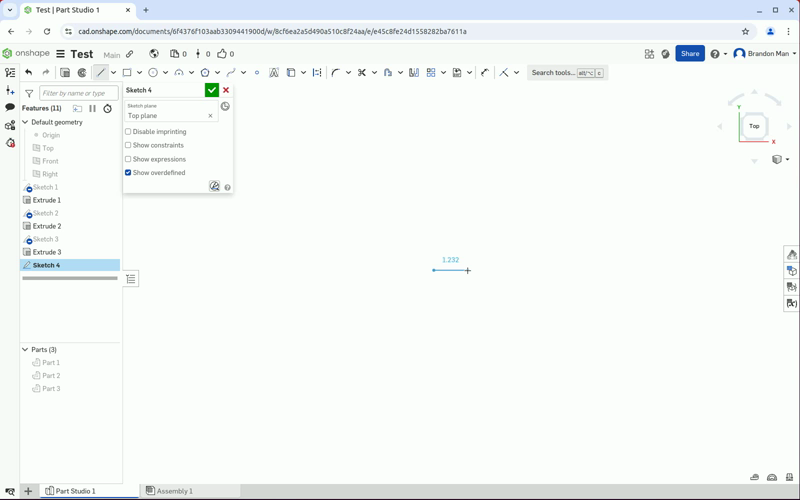
scroll(6)
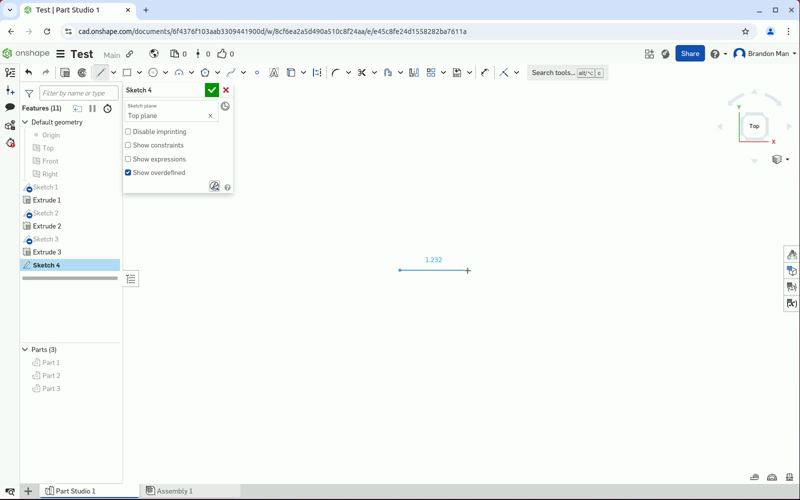
click(467, 270)
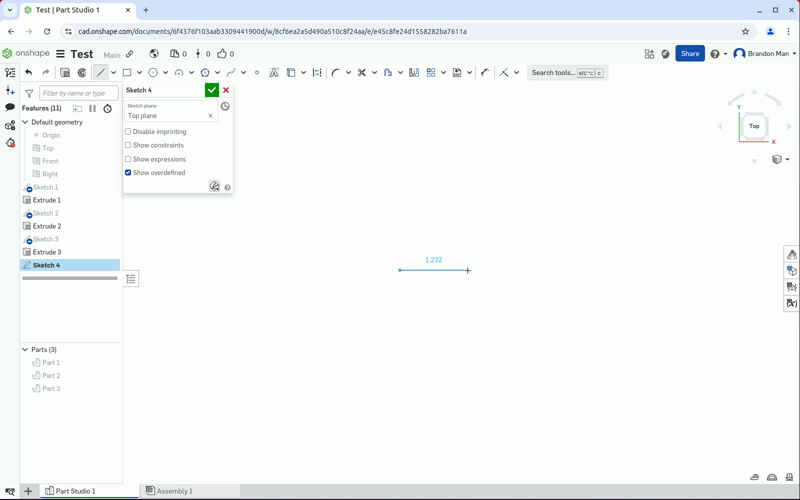
scroll(-6)
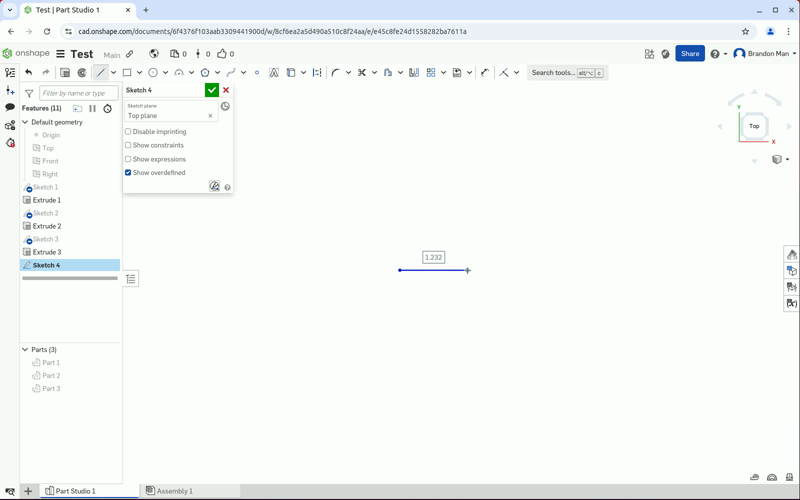
scroll(-6)
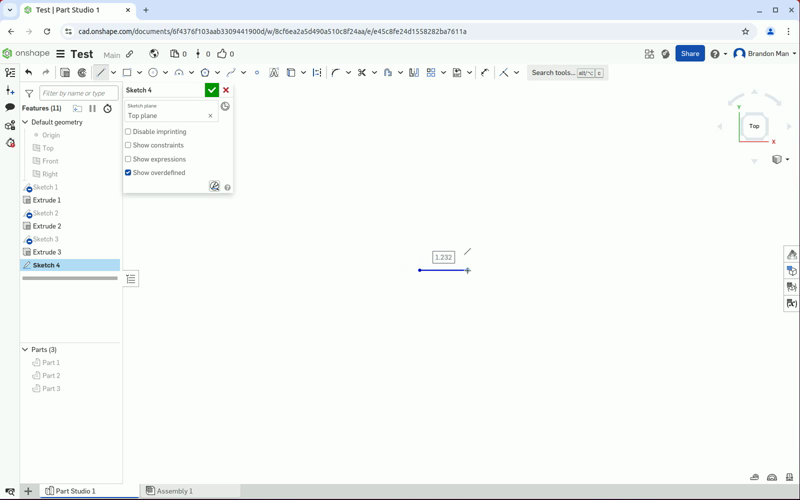
scroll(-6)
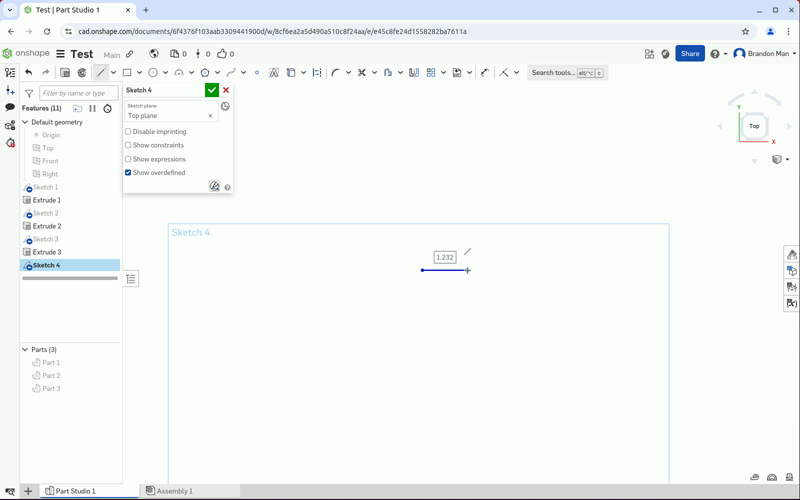
scroll(-6)
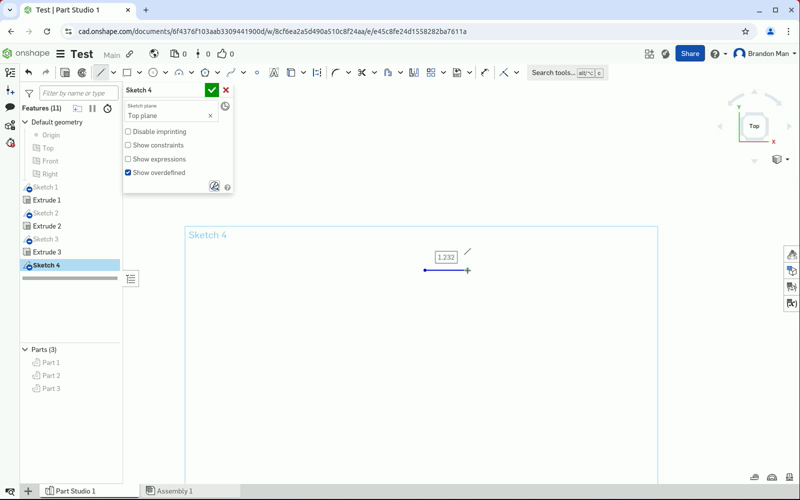
scroll(-6)
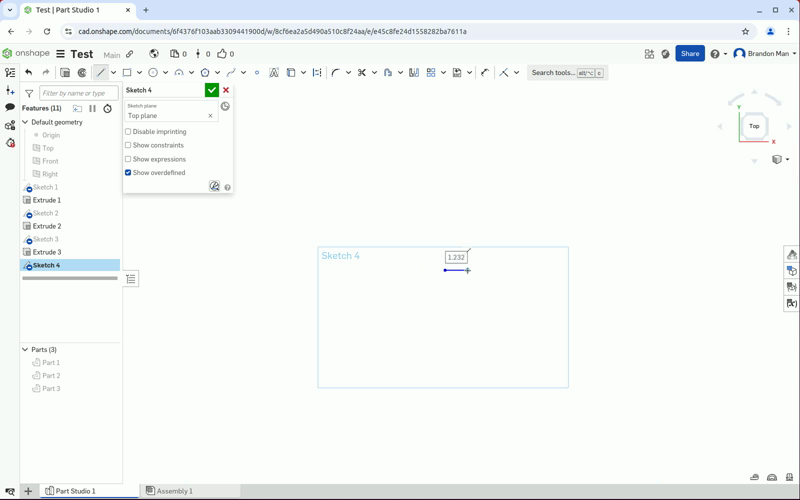
scroll(-6)
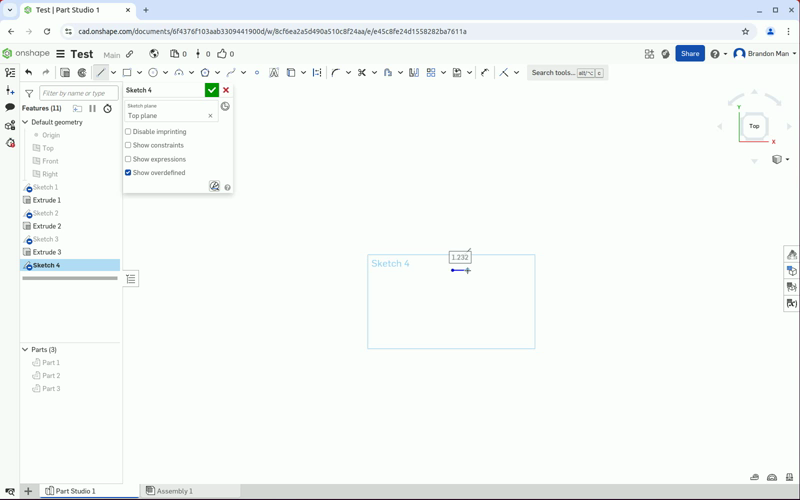
scroll(-6)
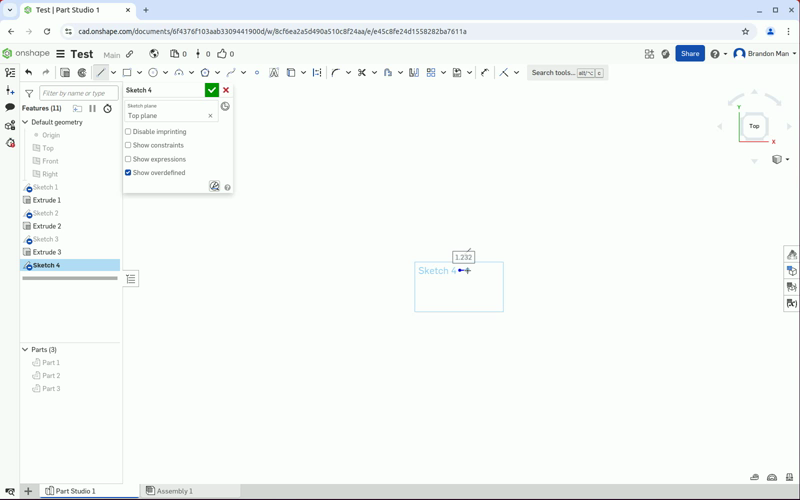
key_up(shift)
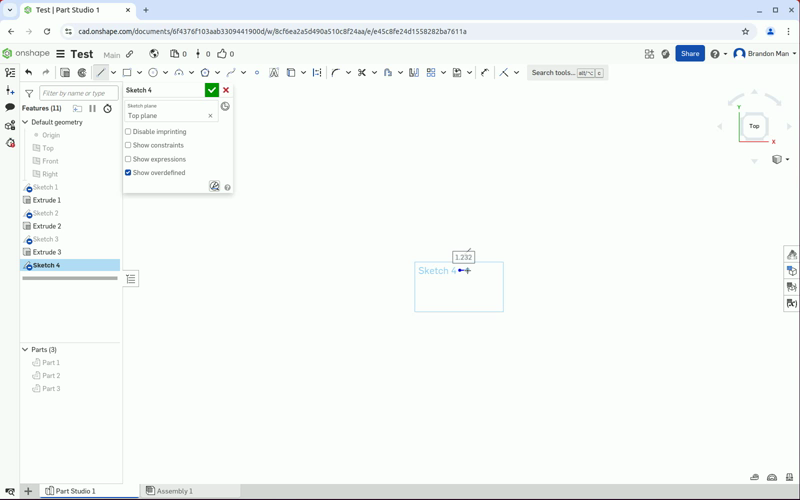
key_down(shift)
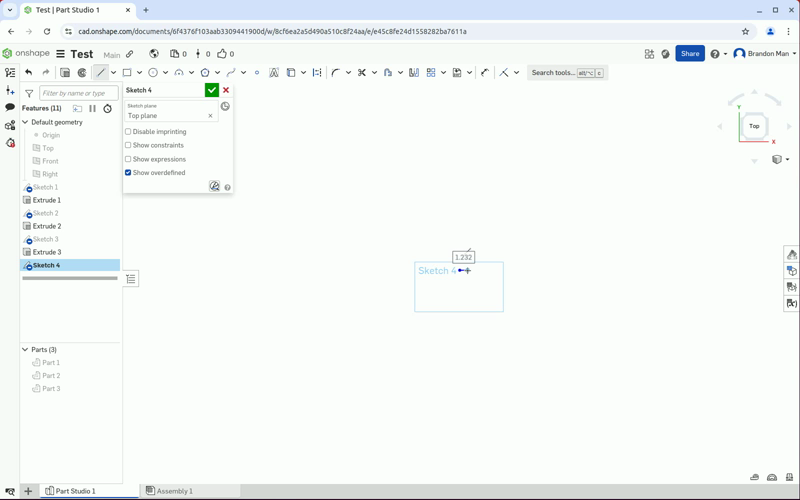
mouse_move(497, 270)
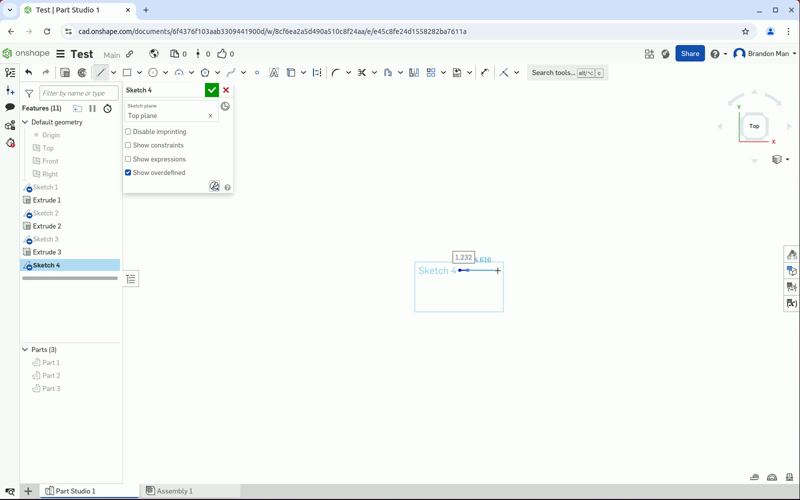
mouse_move(467, 264)
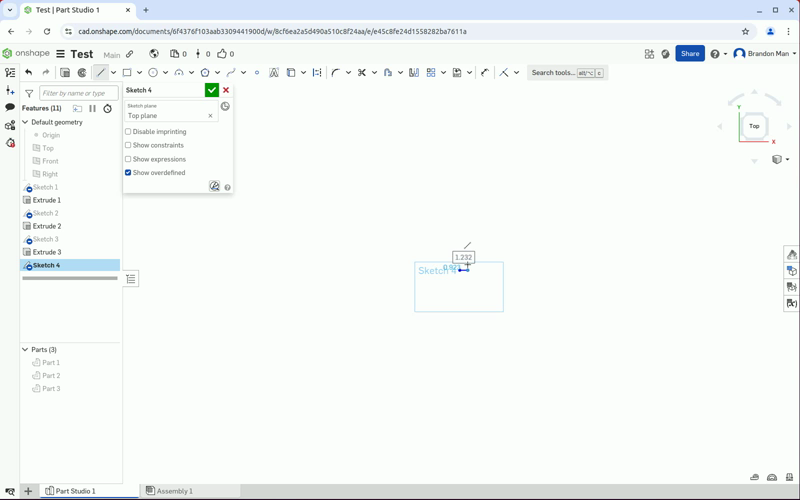
scroll(6)
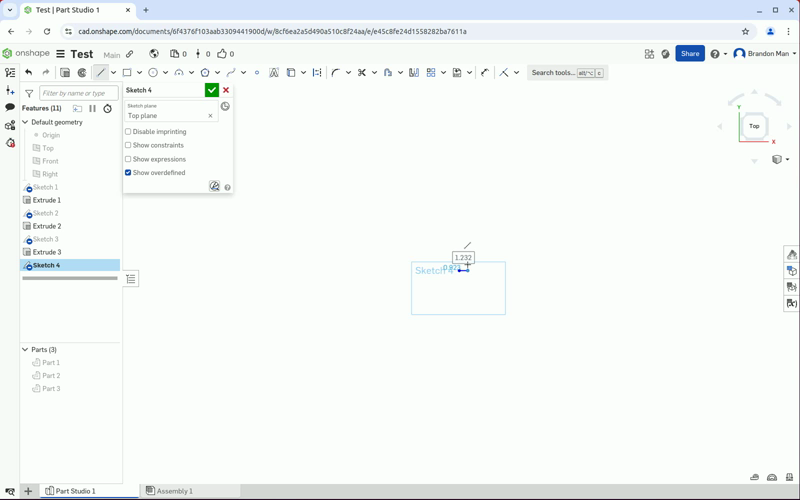
scroll(6)
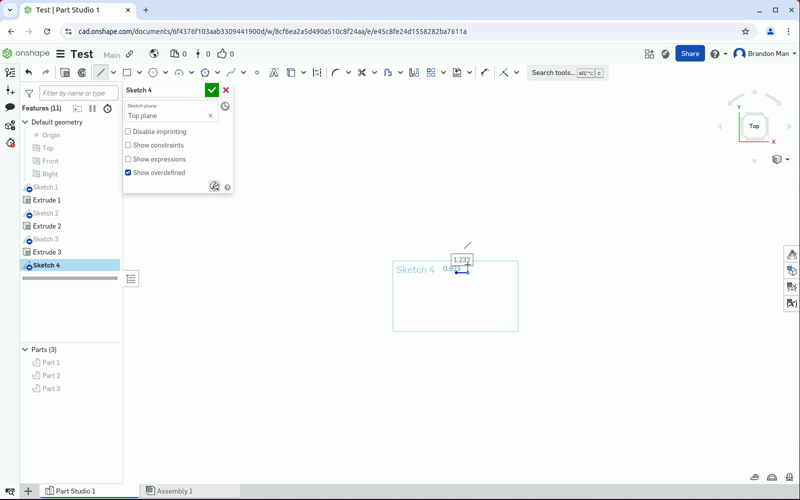
scroll(6)
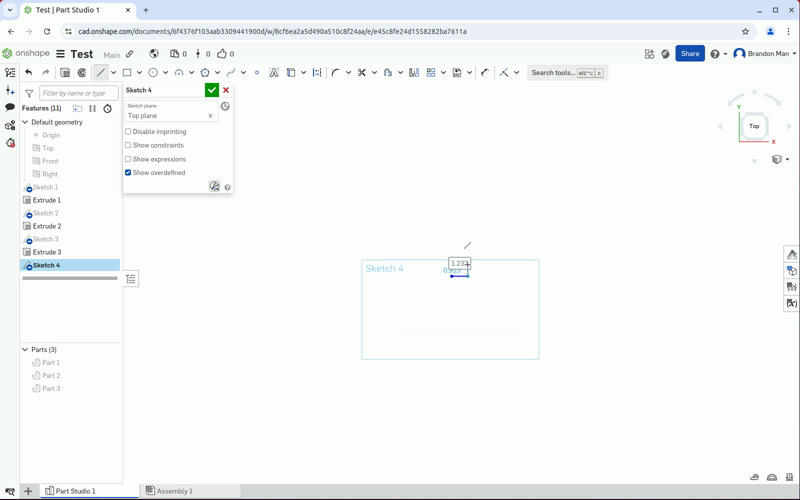
scroll(6)
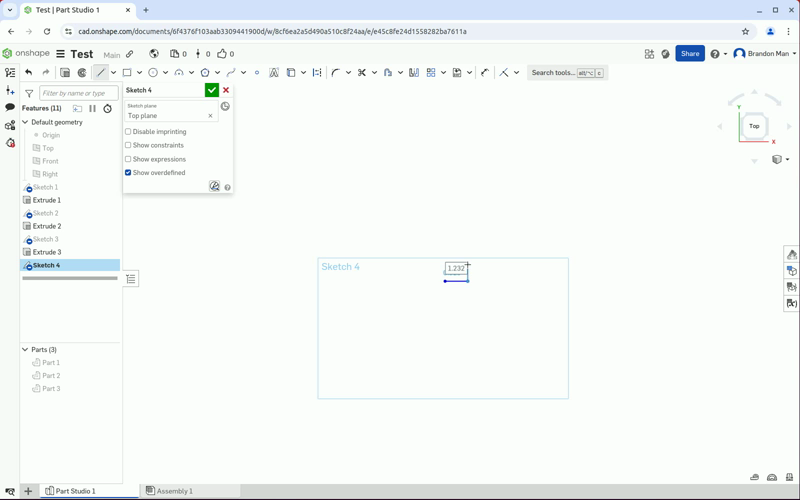
scroll(6)
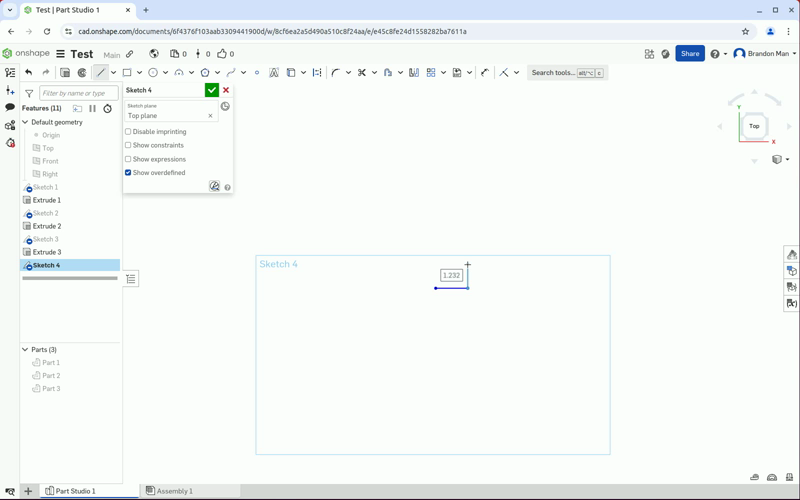
scroll(6)
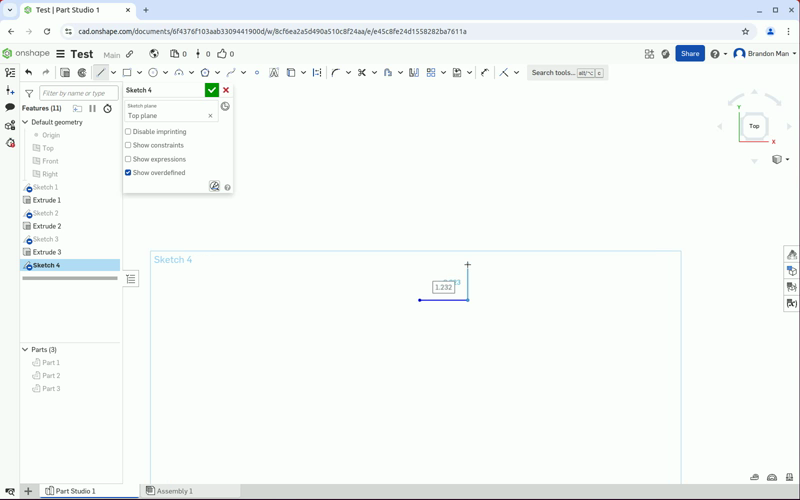
scroll(6)
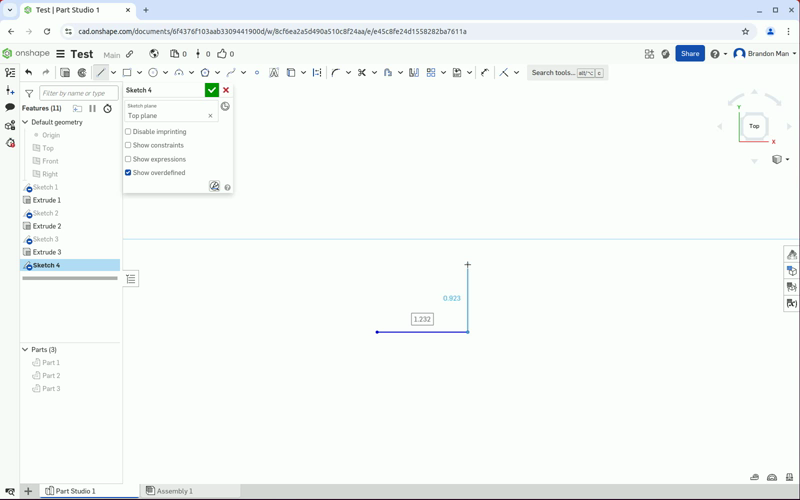
click(467, 264)
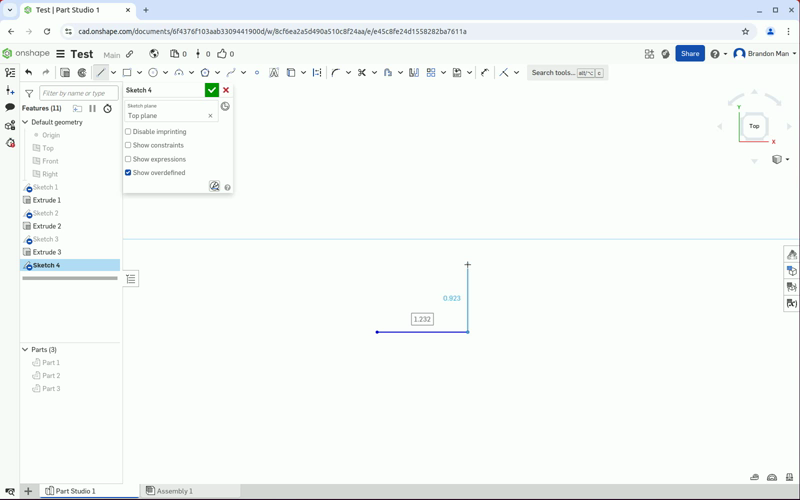
scroll(-6)
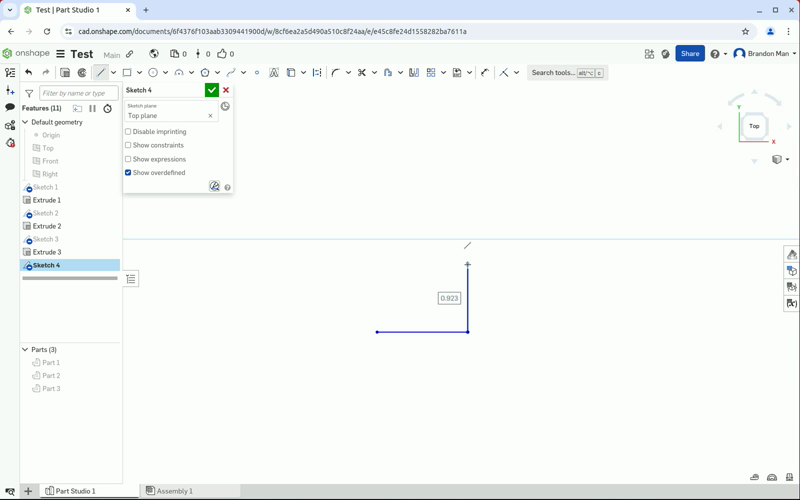
scroll(-6)
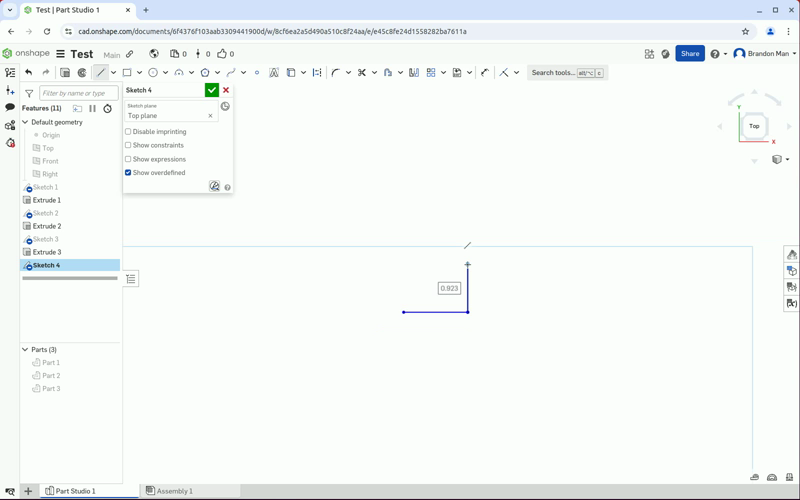
scroll(-6)
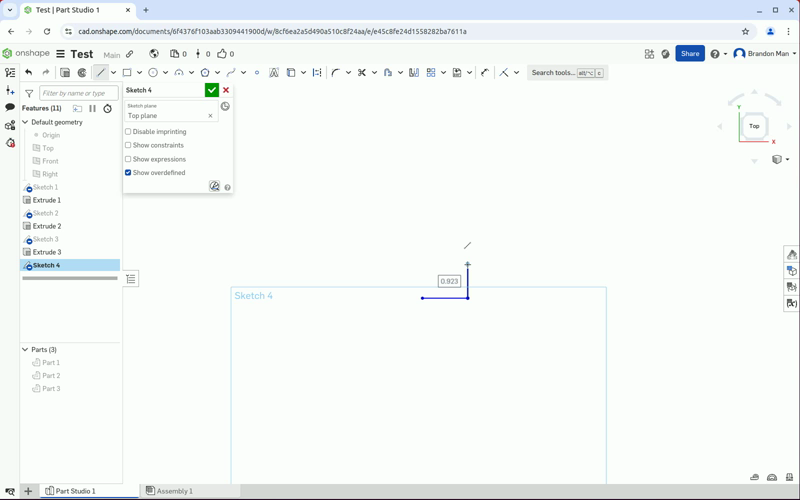
scroll(-6)
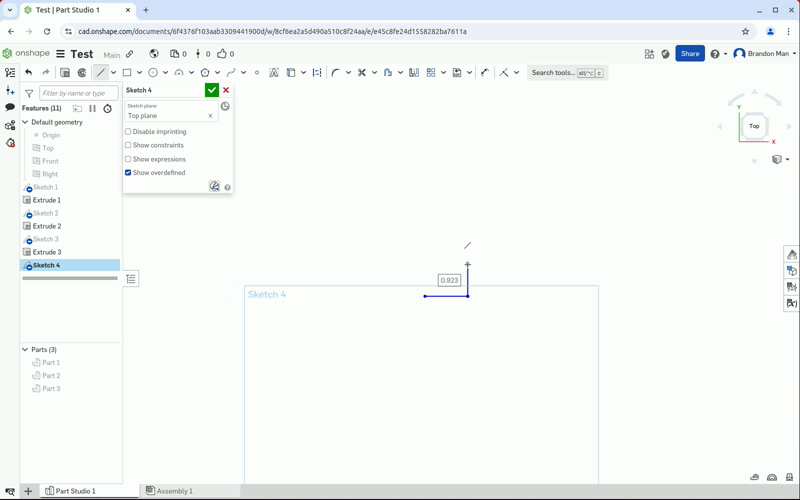
scroll(-6)
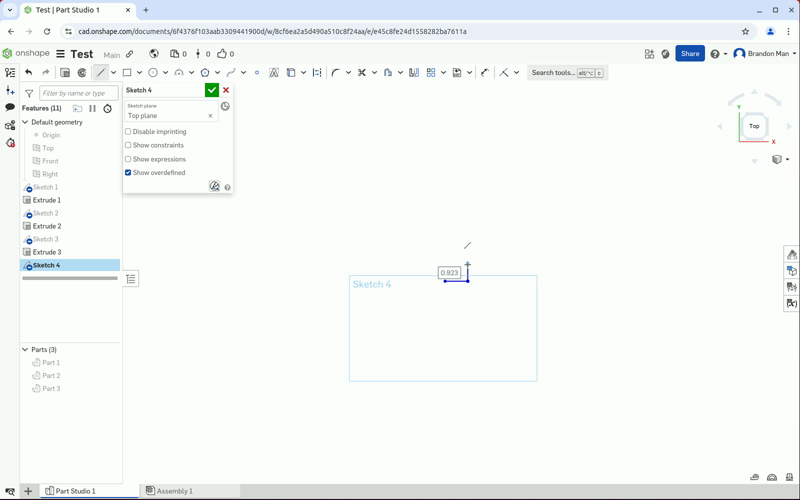
scroll(-6)
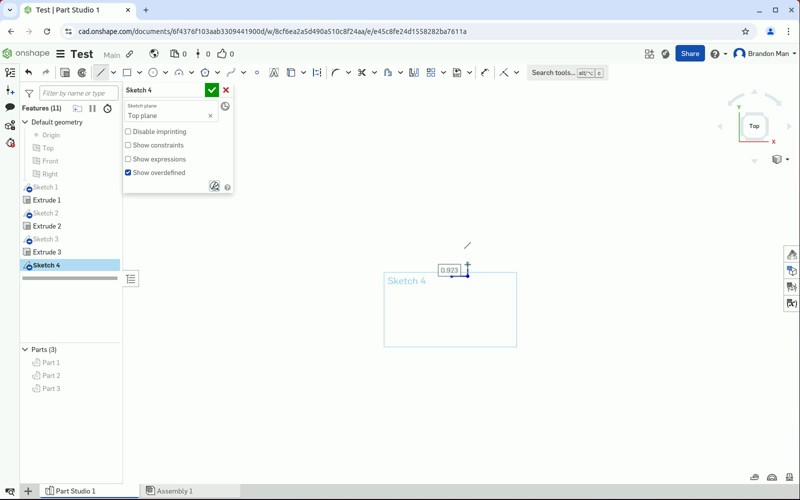
scroll(-6)
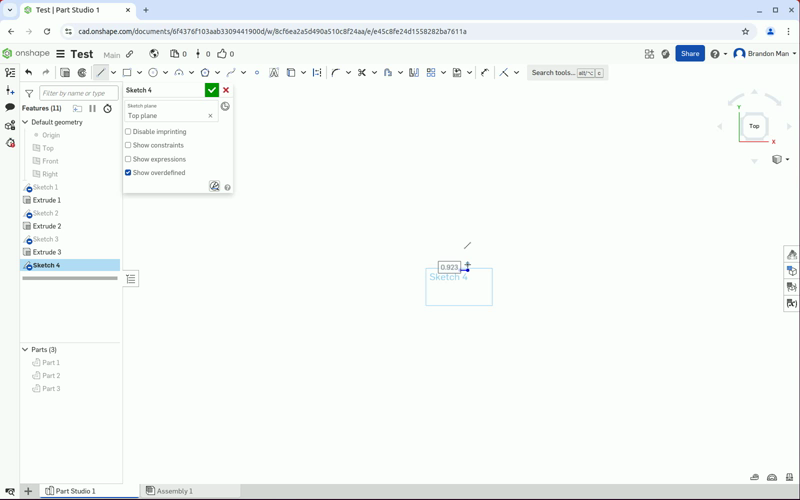
key_up(shift)
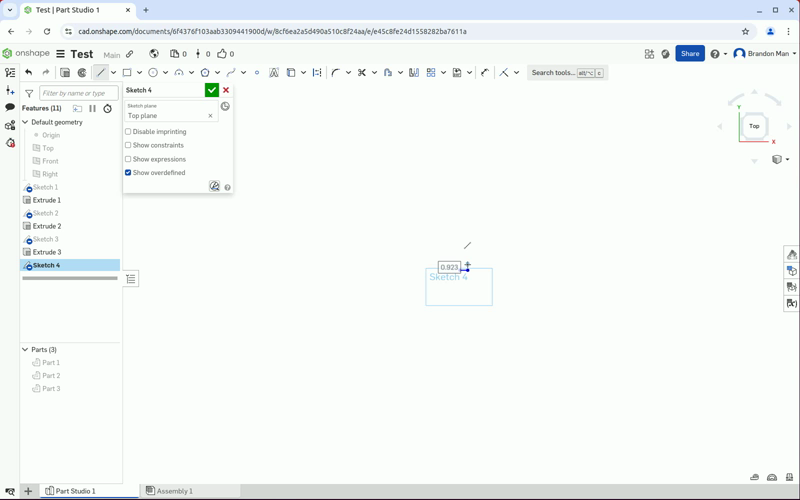
key_down(shift)
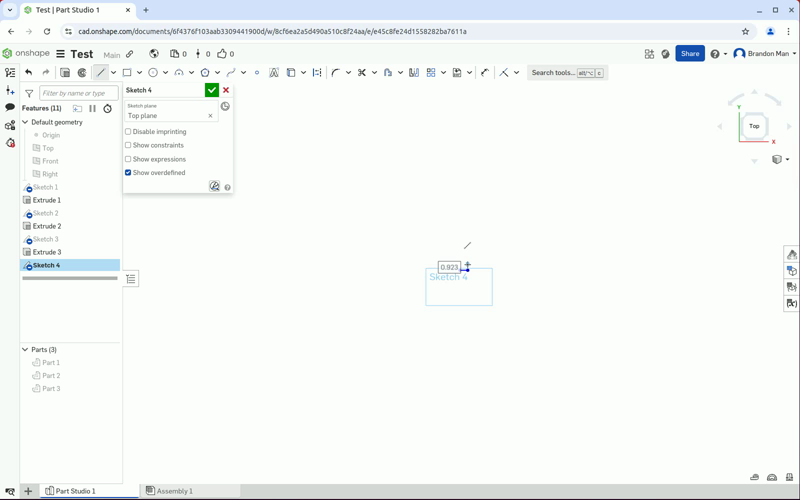
mouse_move(497, 264)
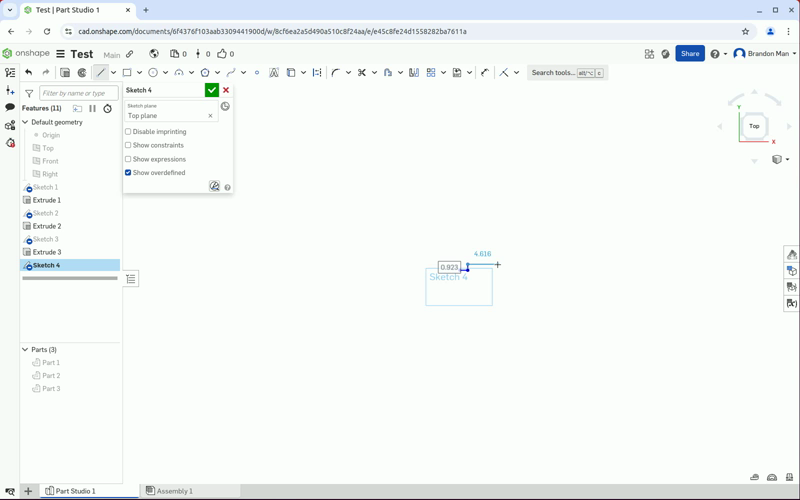
mouse_move(461, 264)
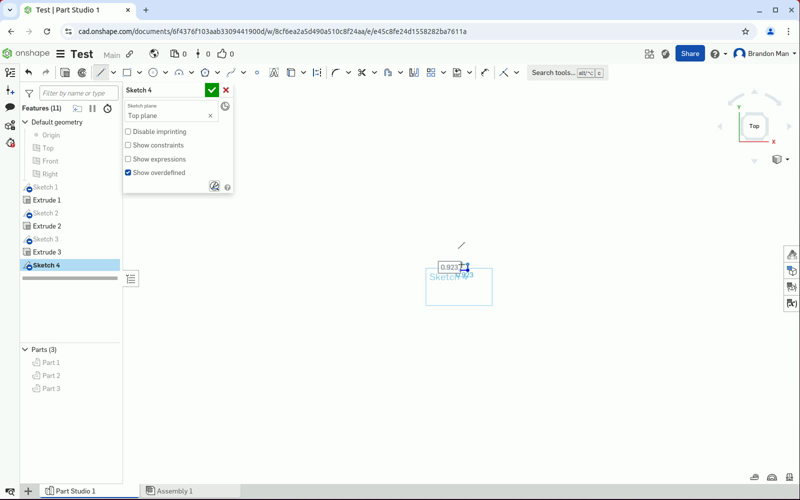
scroll(6)
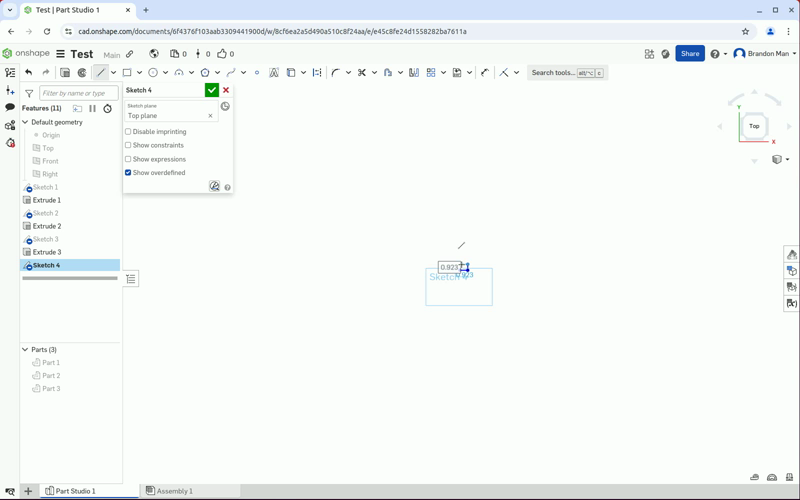
scroll(6)
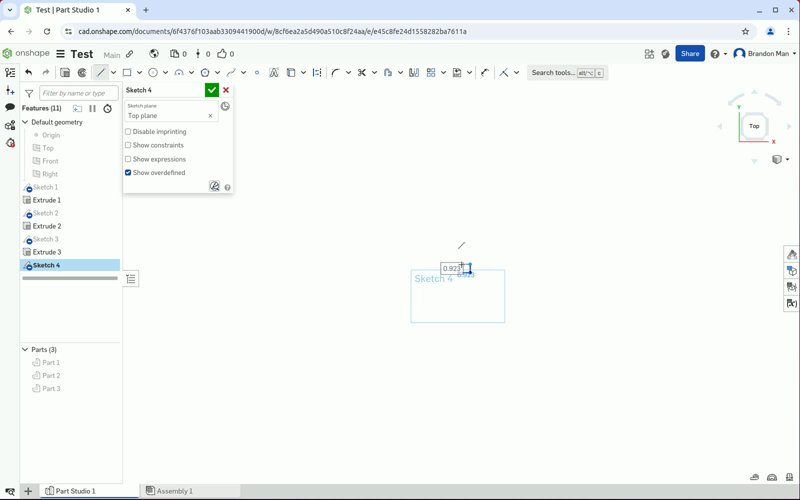
scroll(6)
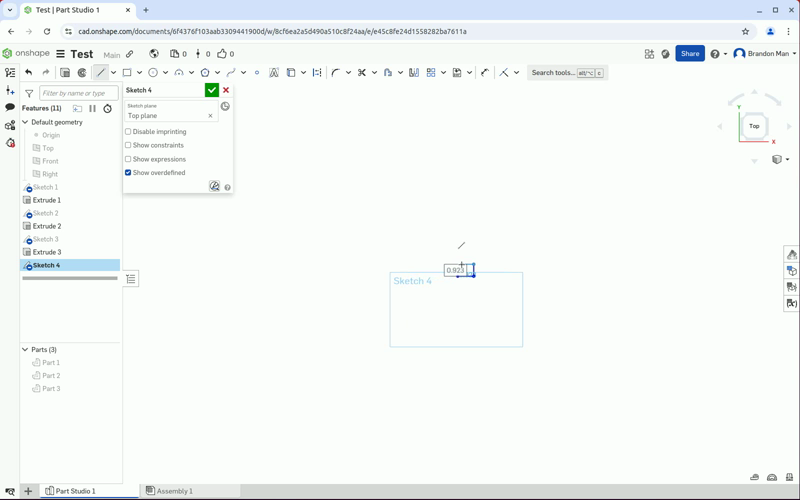
scroll(6)
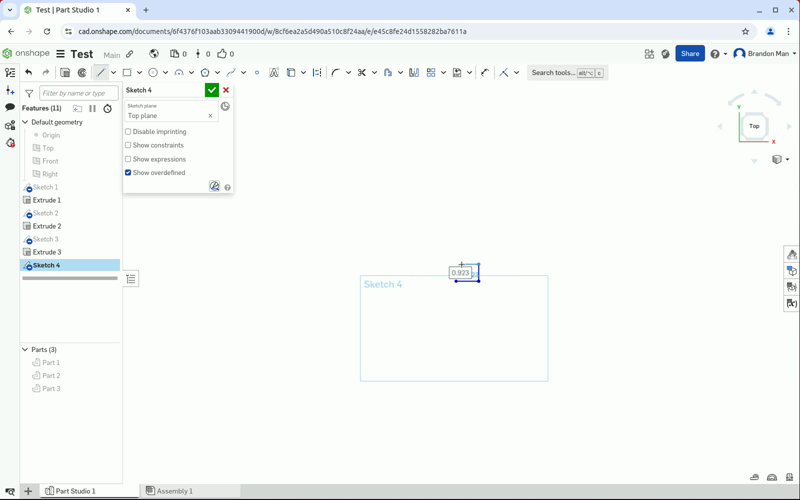
scroll(6)
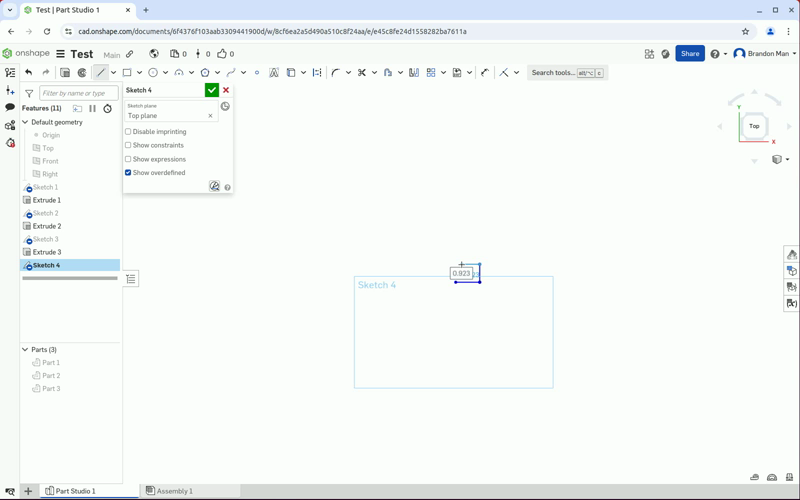
scroll(6)
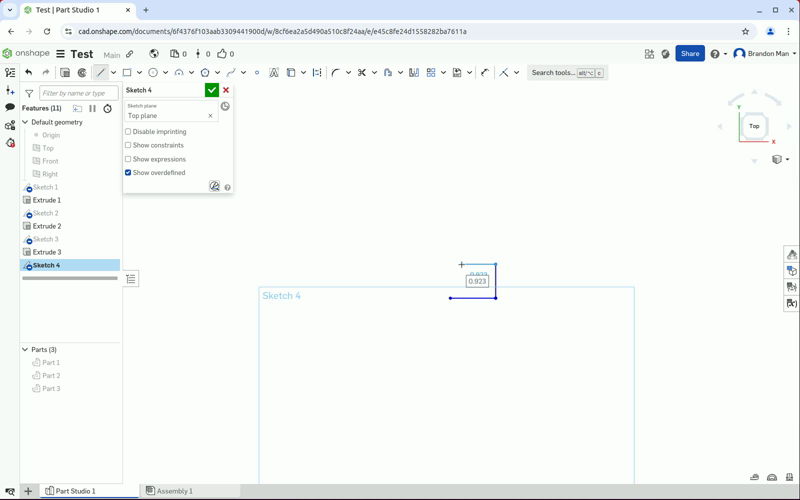
scroll(6)
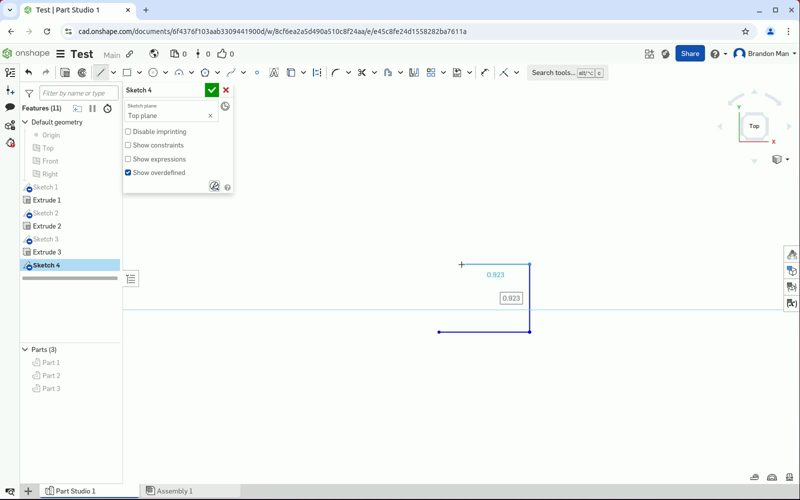
click(461, 264)
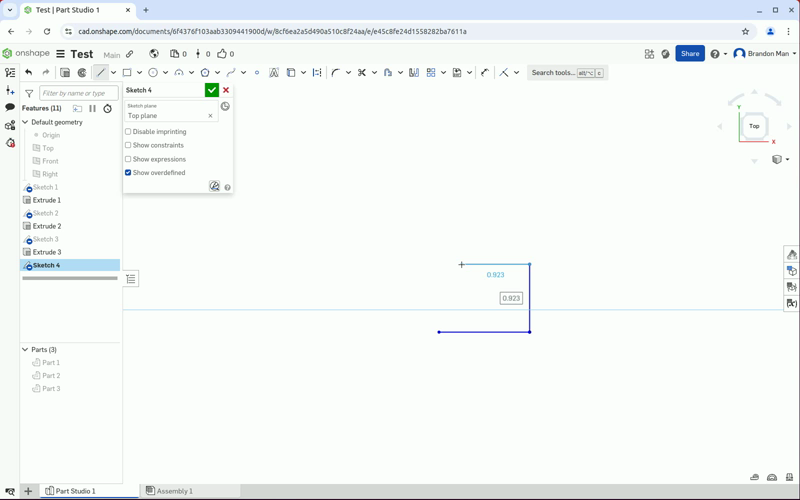
scroll(-6)
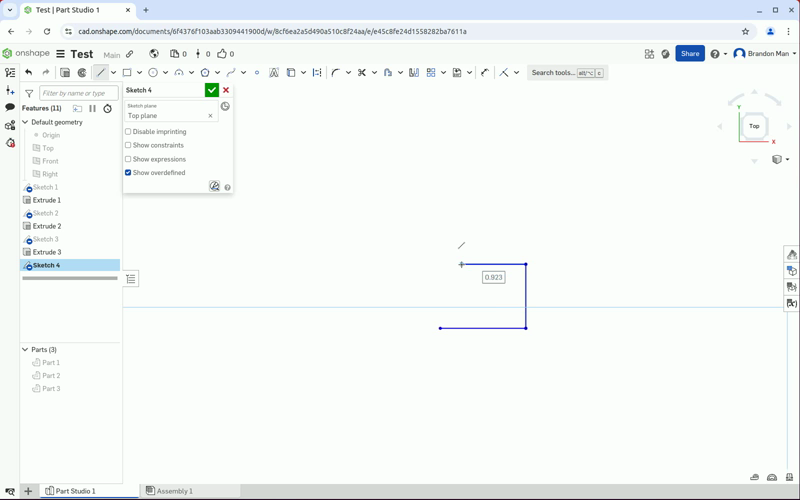
scroll(-6)
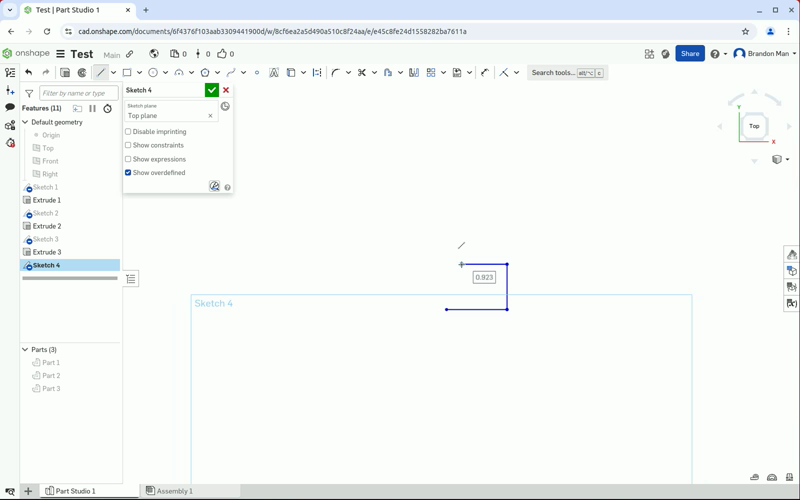
scroll(-6)
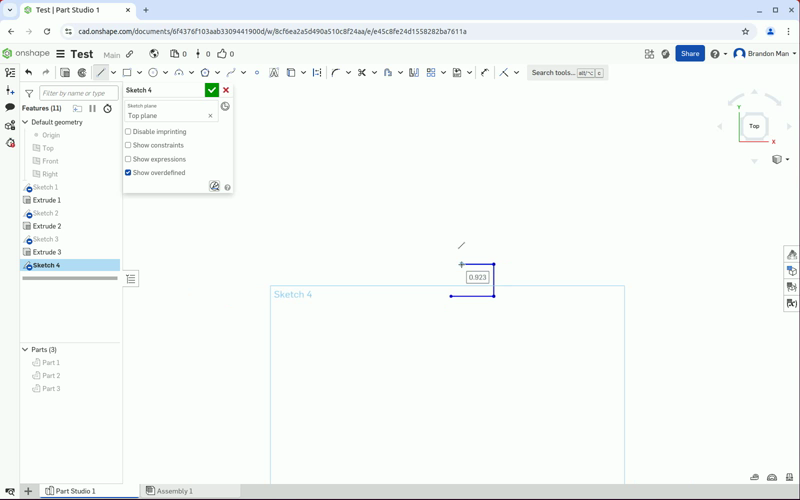
scroll(-6)
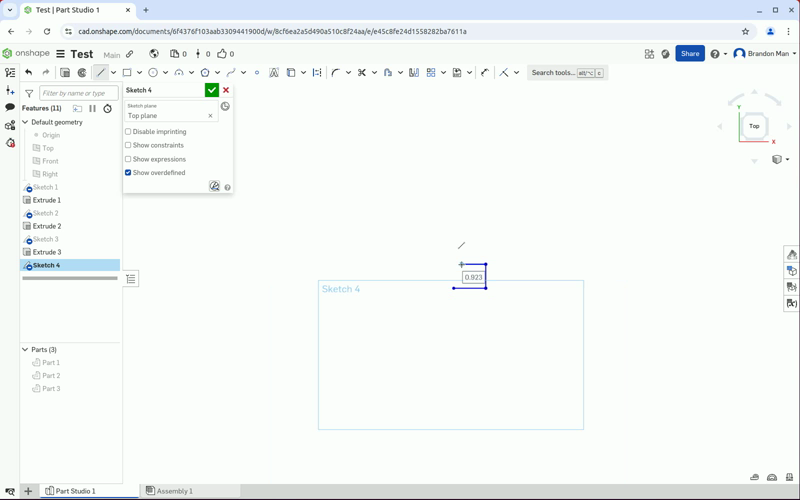
scroll(-6)
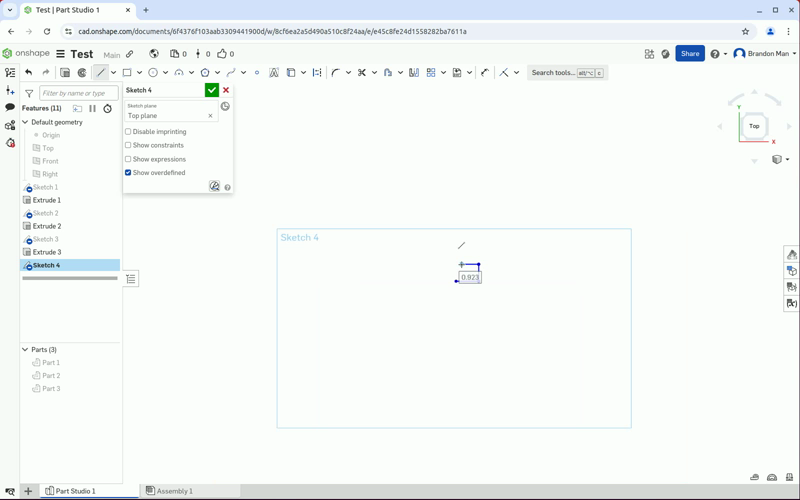
scroll(-6)
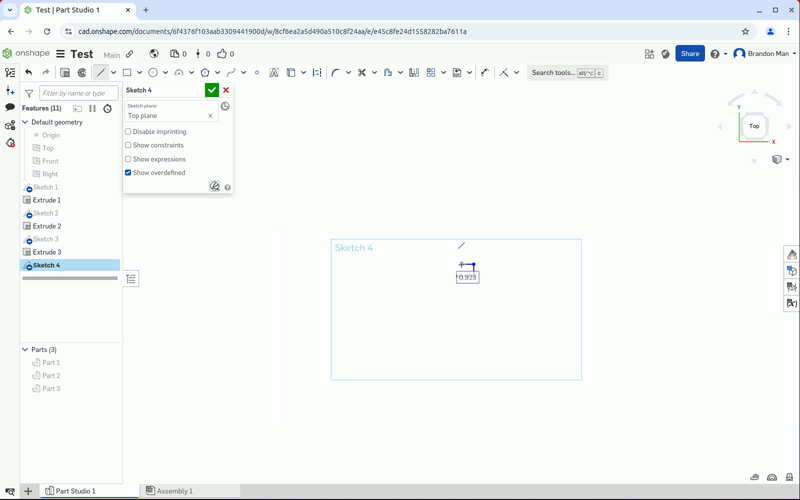
scroll(-6)
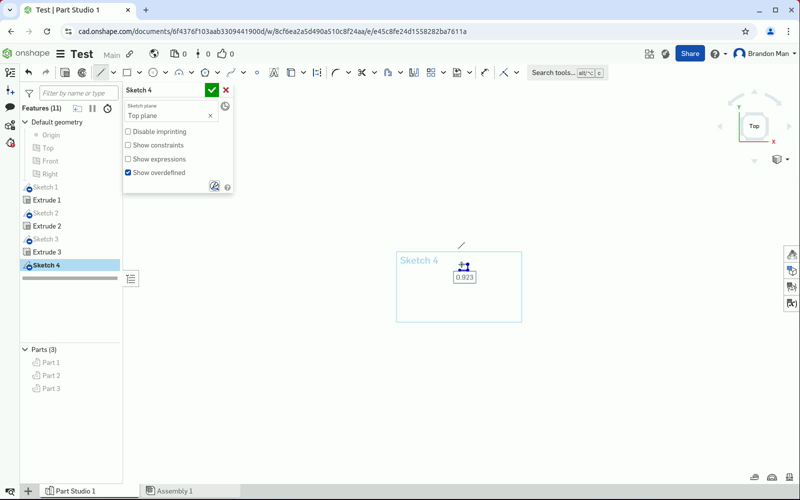
key_up(shift)
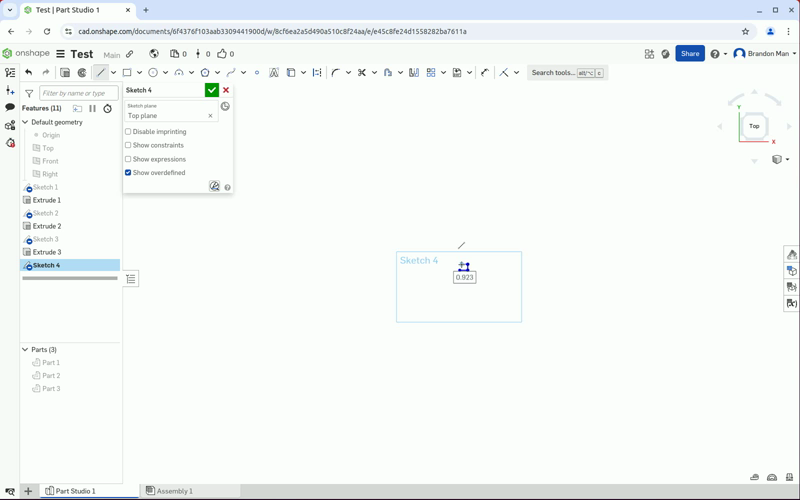
mouse_move(492, 264)
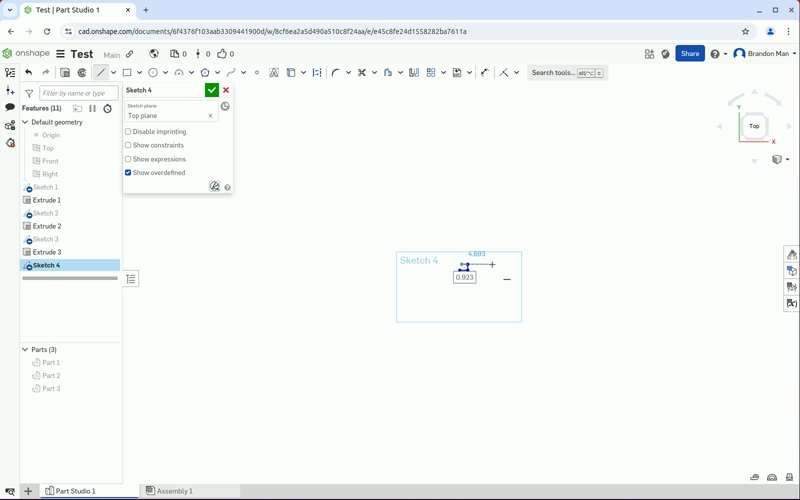
key_down(shift)
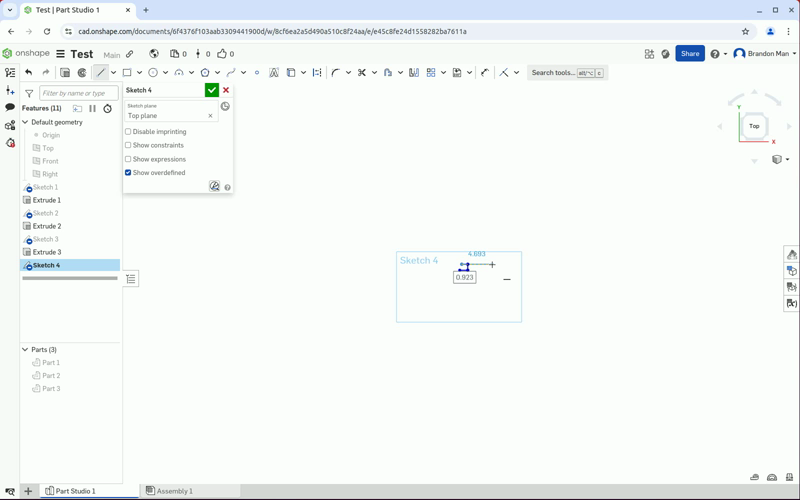
mouse_move(461, 270)
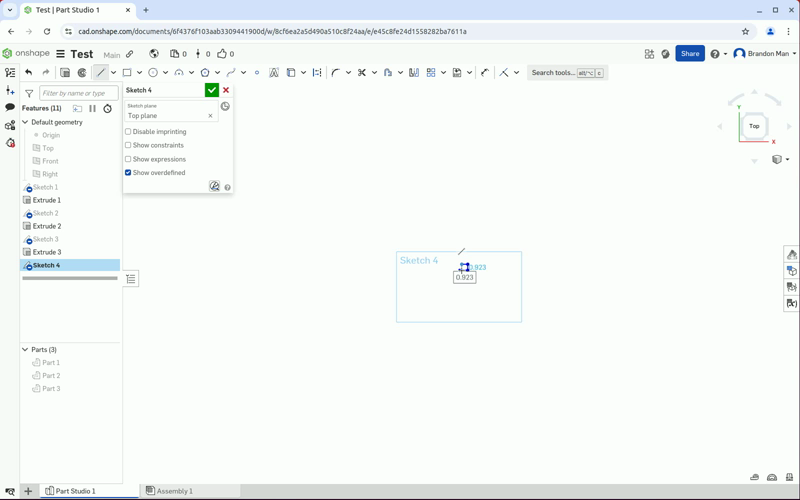
scroll(6)
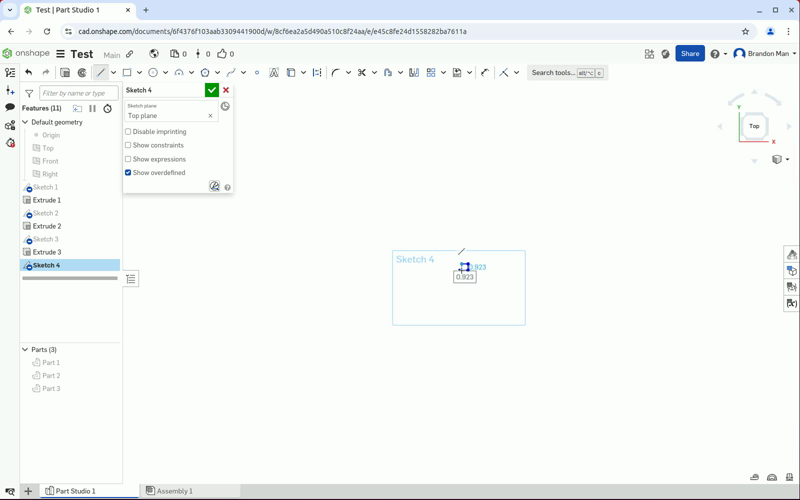
scroll(6)
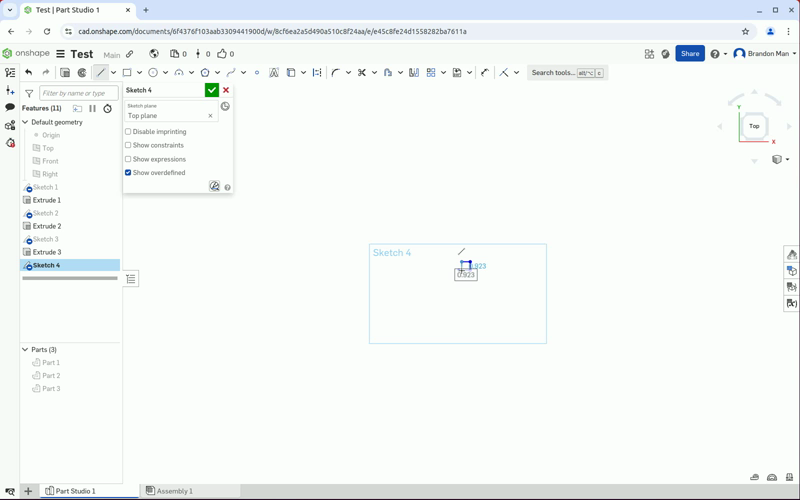
scroll(6)
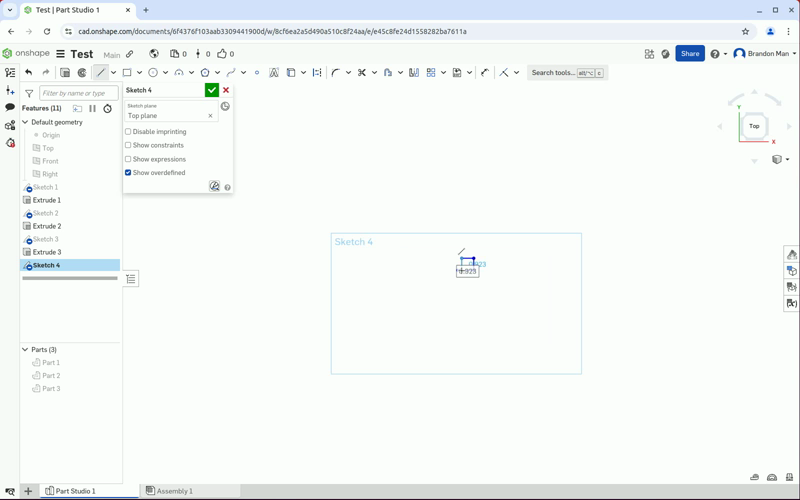
scroll(6)
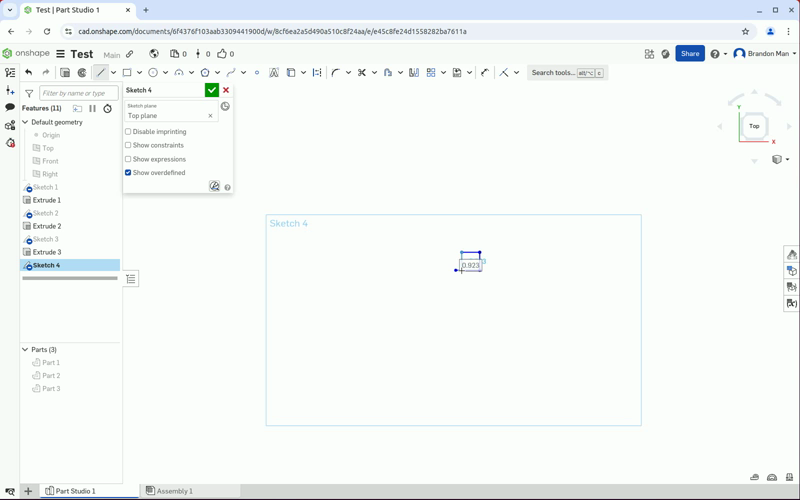
scroll(6)
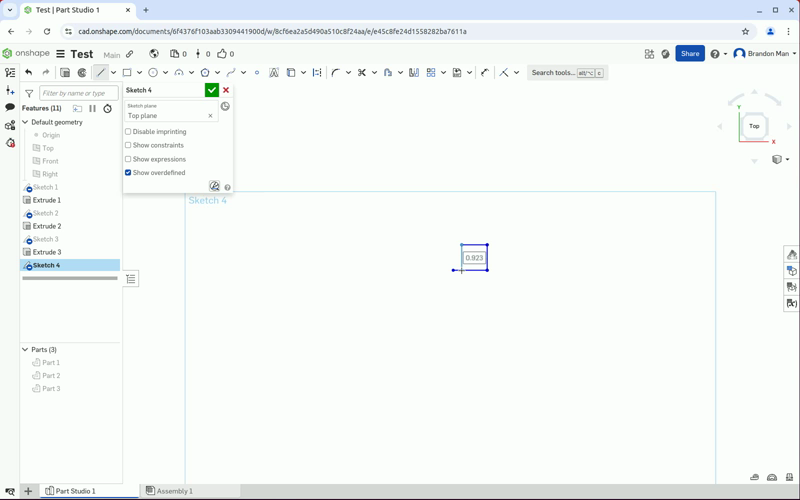
scroll(6)
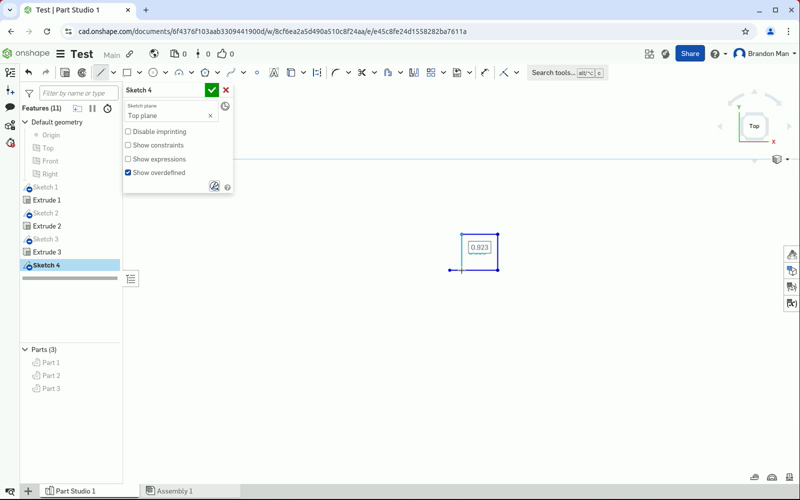
scroll(6)
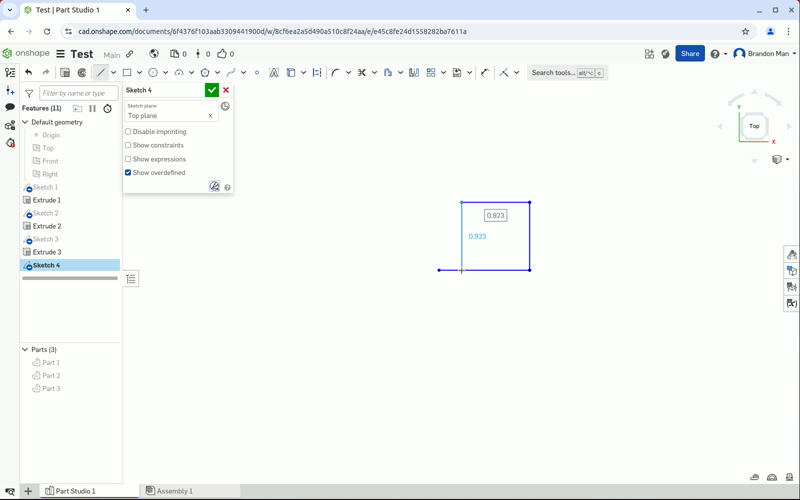
key_up(shift)
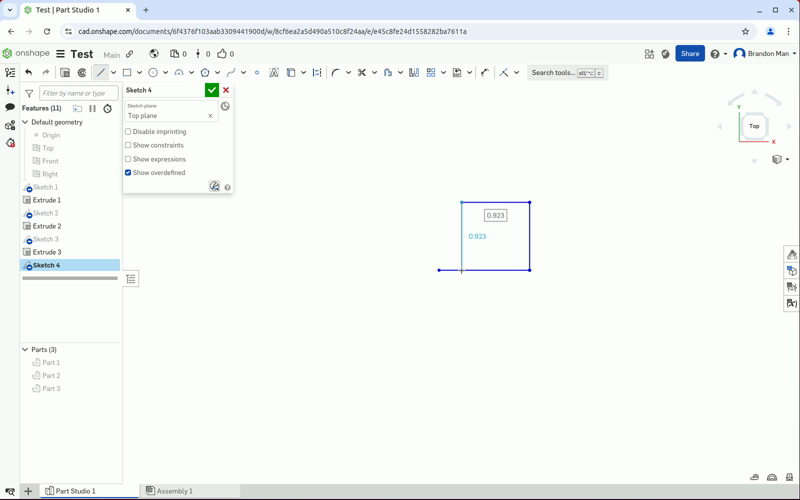
click(461, 270)
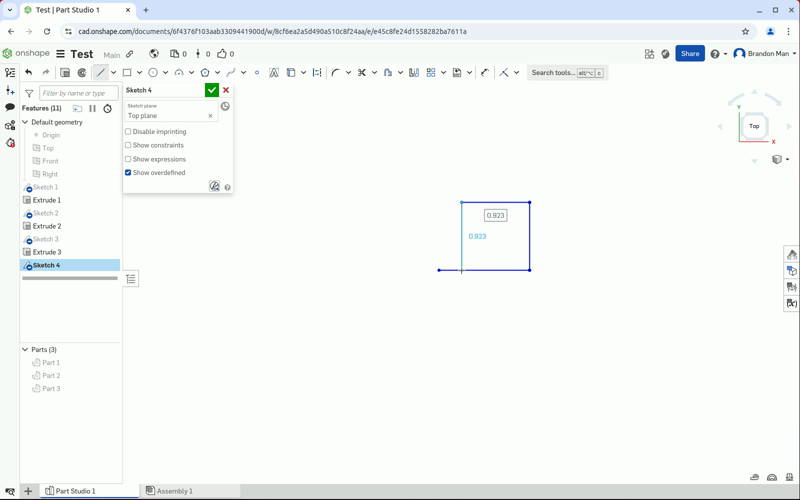
scroll(-6)
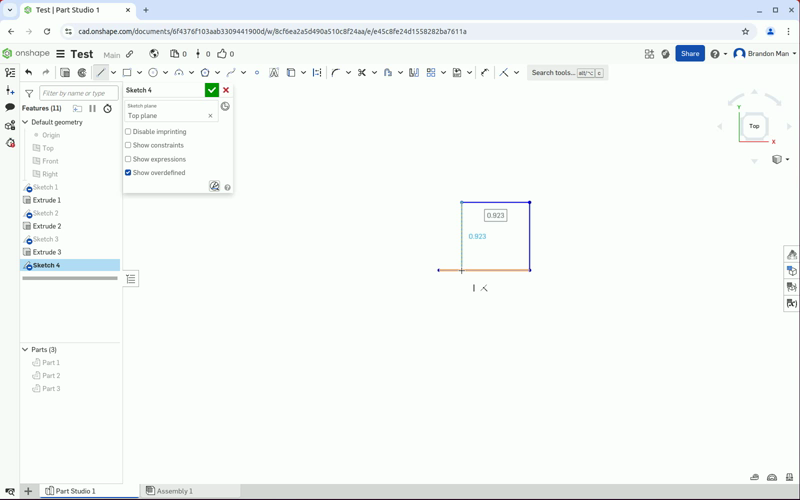
scroll(-6)
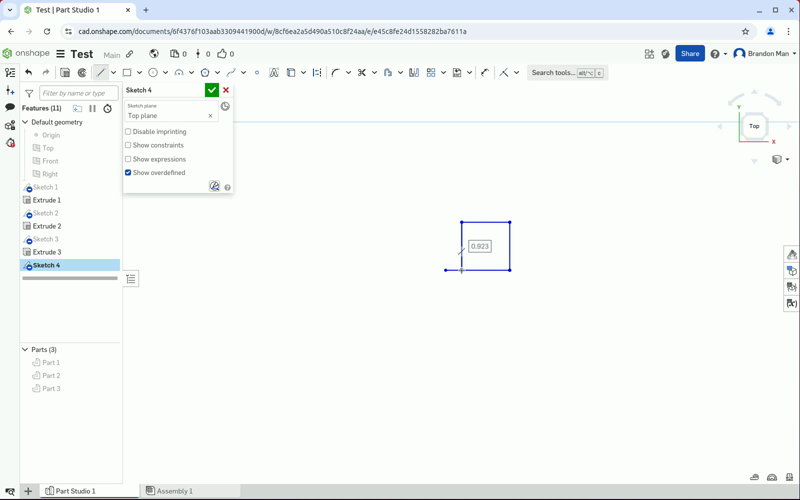
scroll(-6)
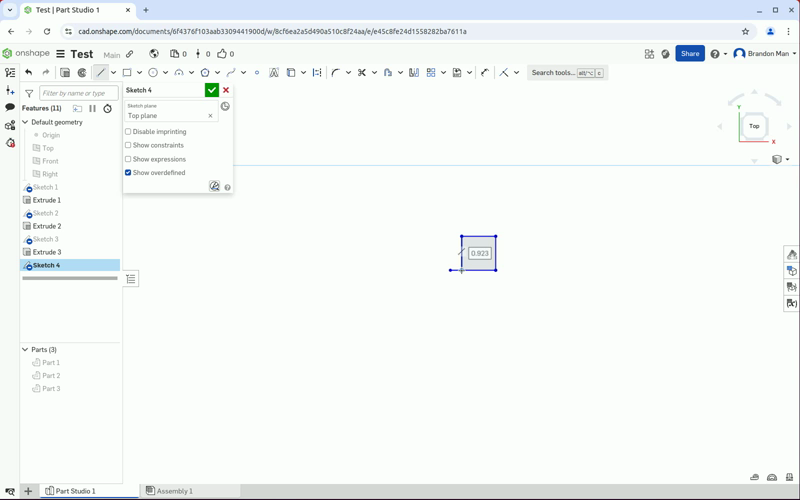
scroll(-6)
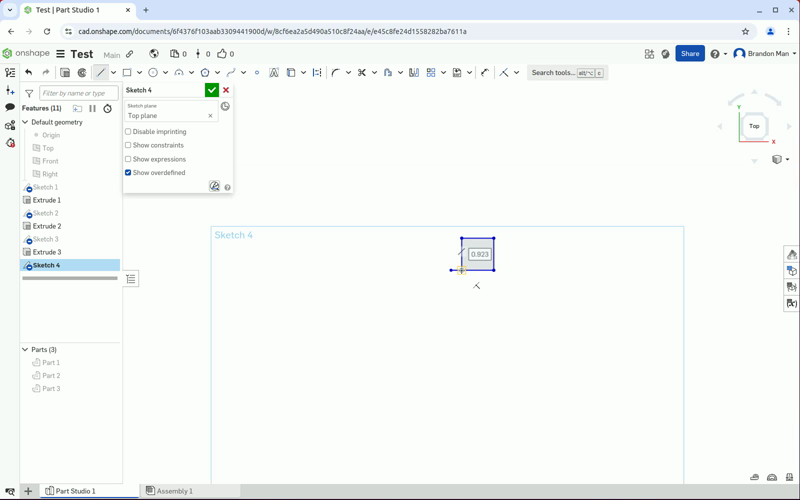
scroll(-6)
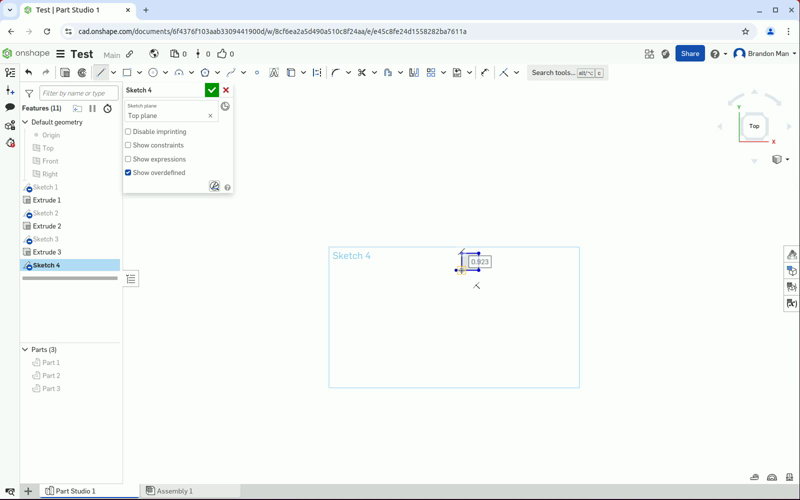
scroll(-6)
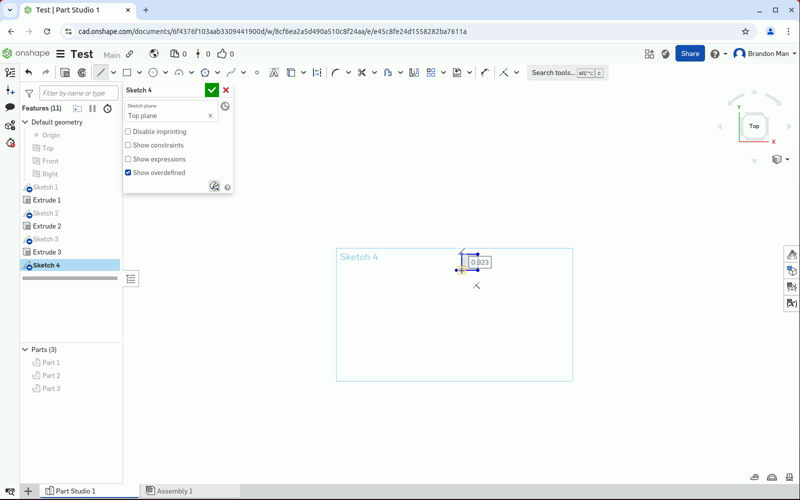
scroll(-6)
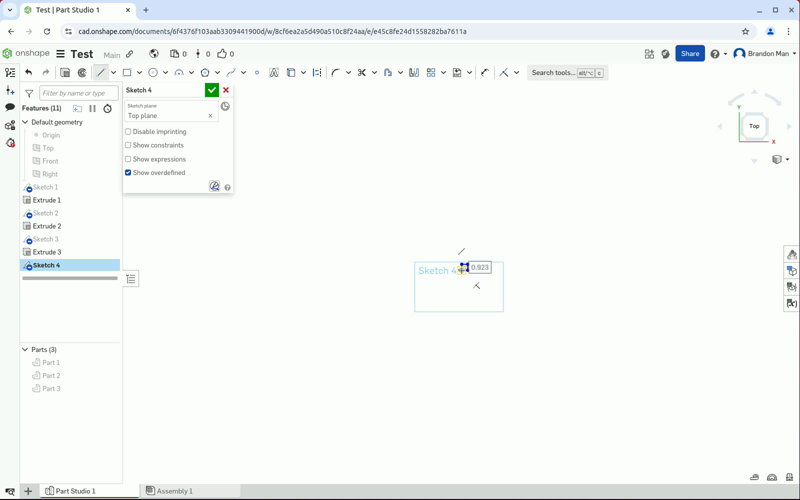
key(esc)
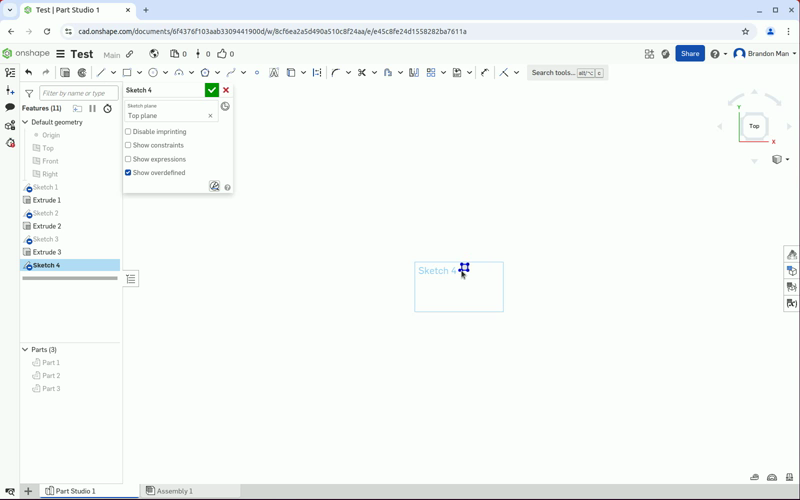
mouse_move(464, 269)
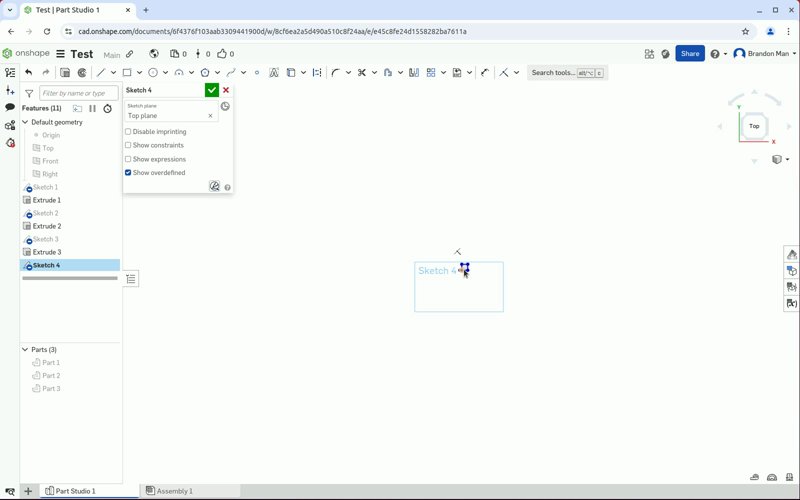
scroll(6)
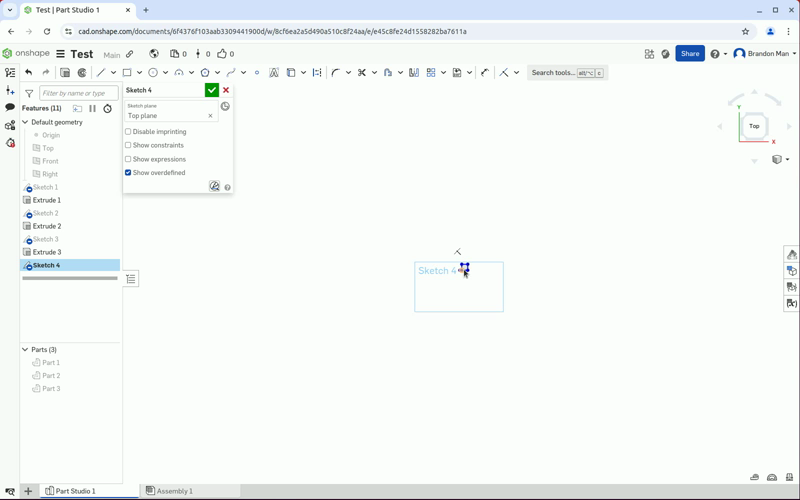
scroll(6)
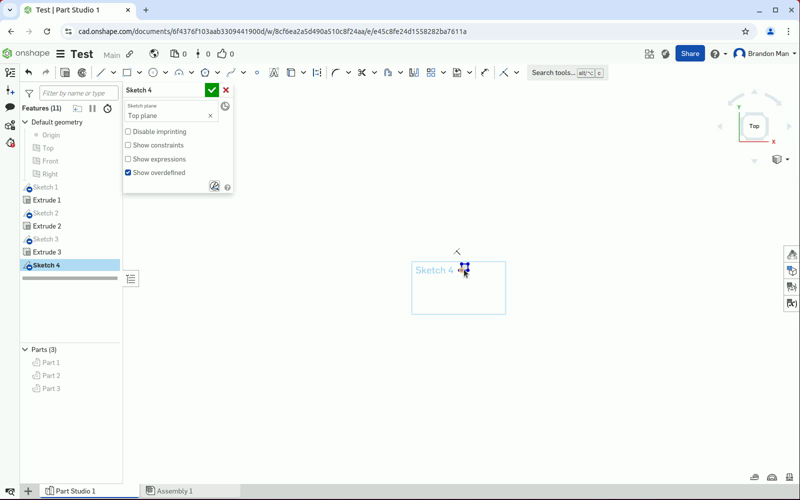
scroll(6)
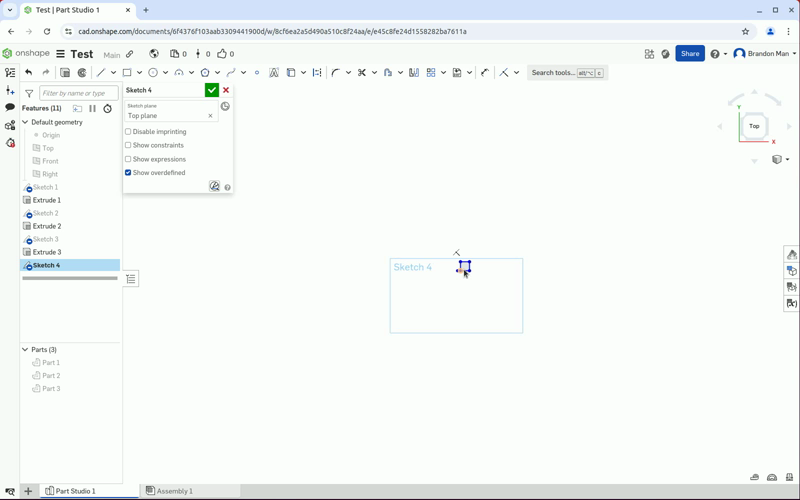
scroll(6)
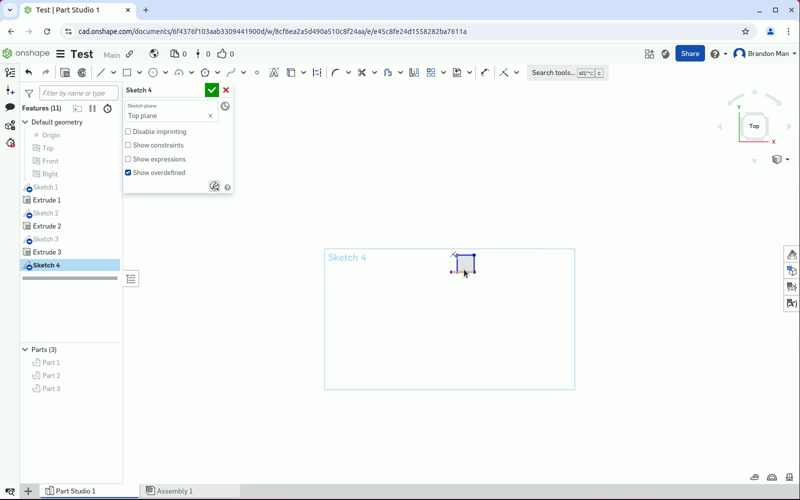
scroll(6)
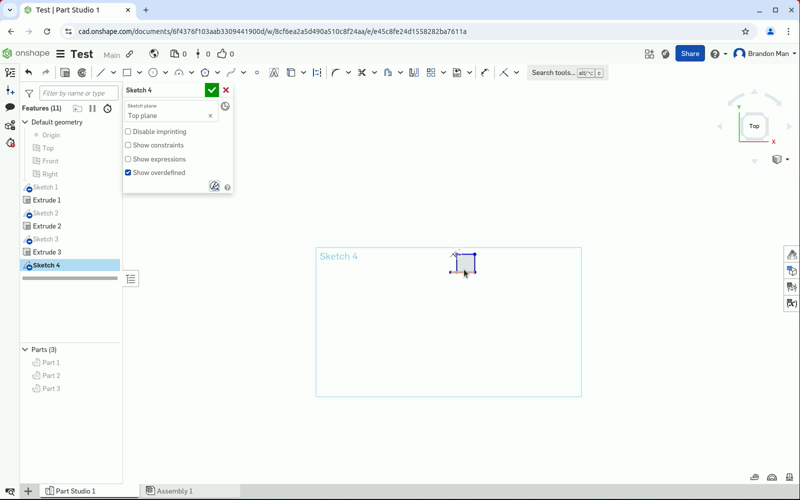
scroll(6)
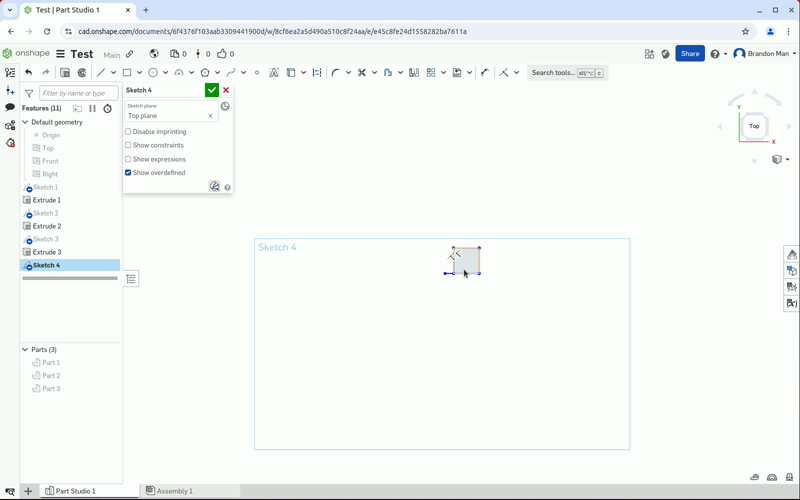
scroll(6)
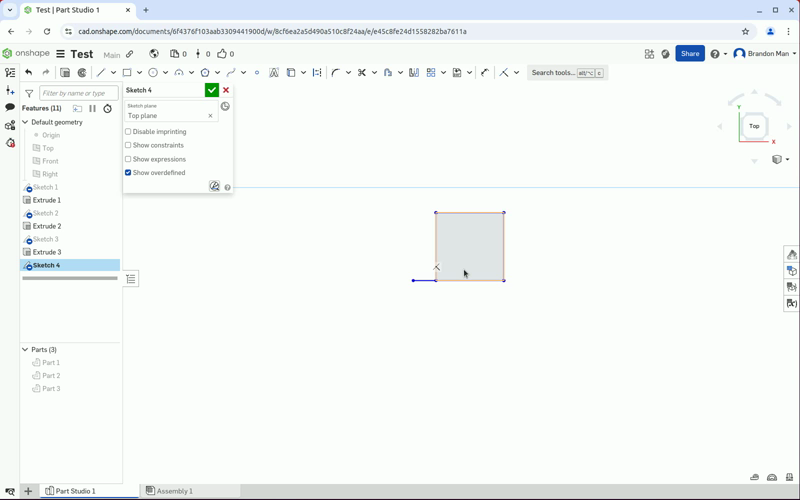
click(464, 269)
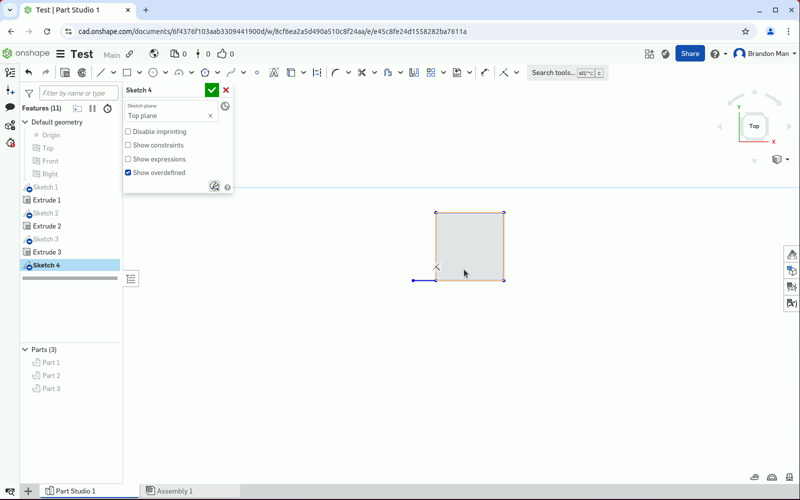
scroll(-6)
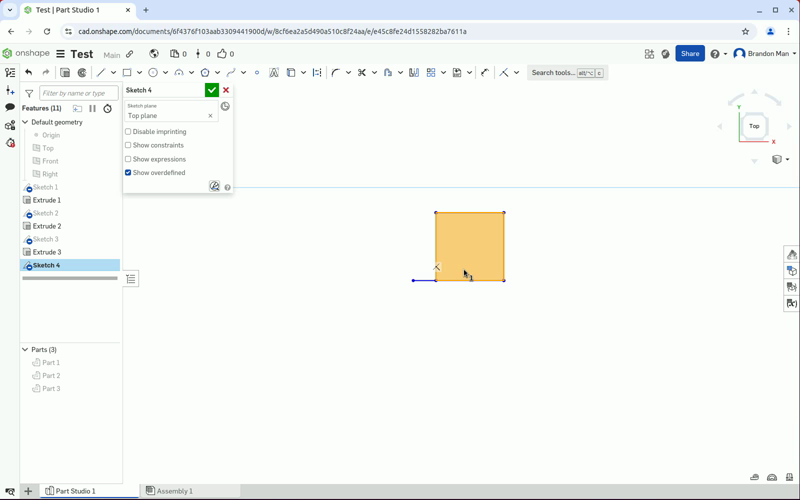
scroll(-6)
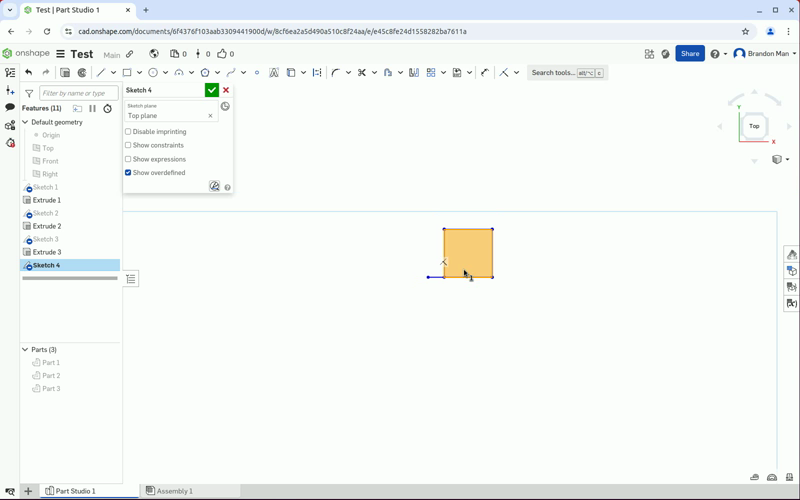
scroll(-6)
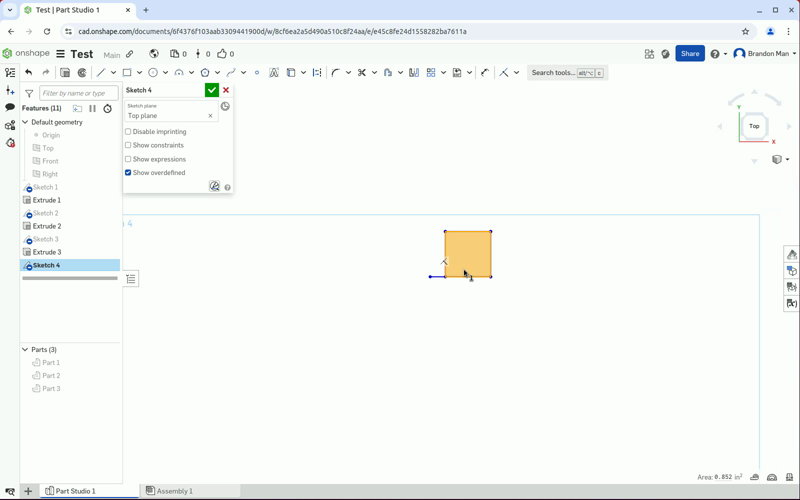
scroll(-6)
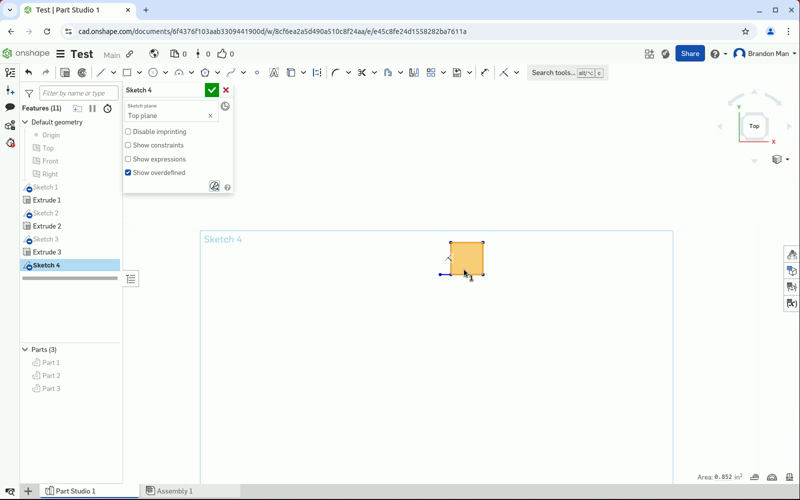
scroll(-6)
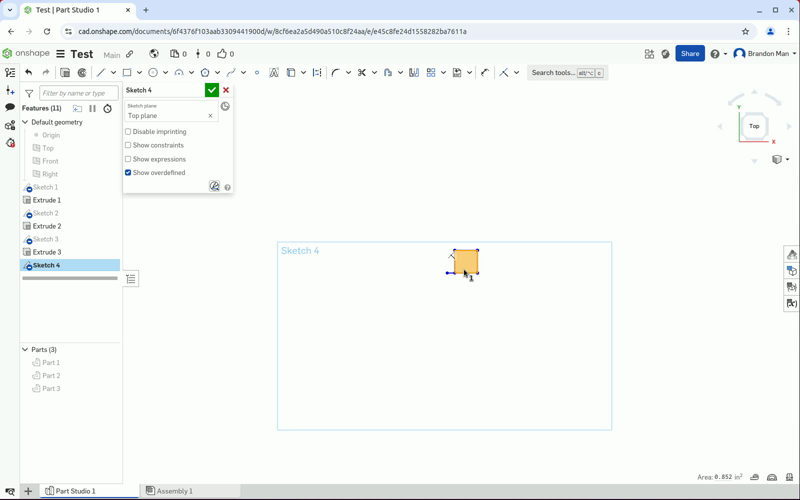
scroll(-6)
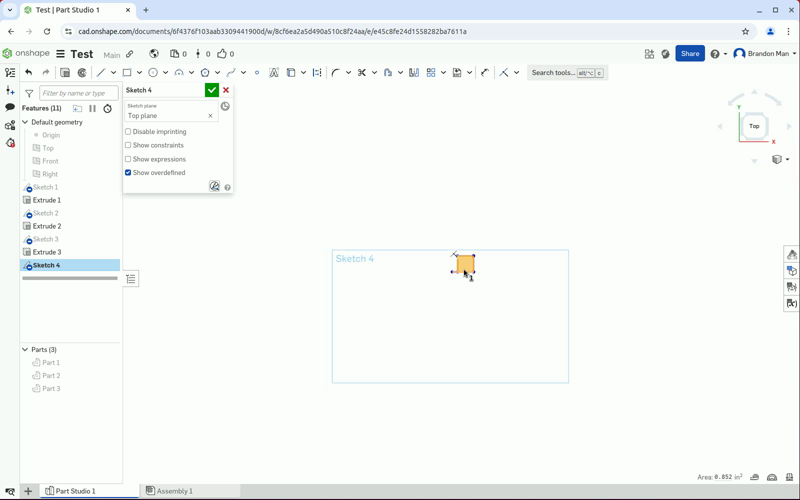
scroll(-6)
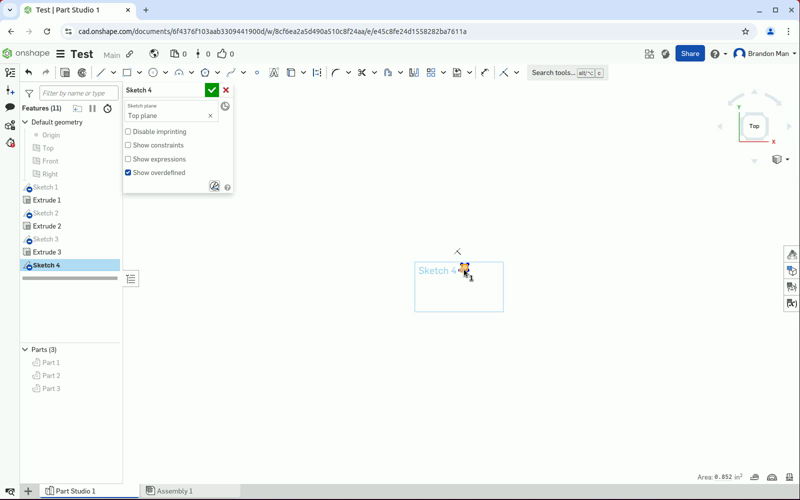
mouse_move(73, 352)
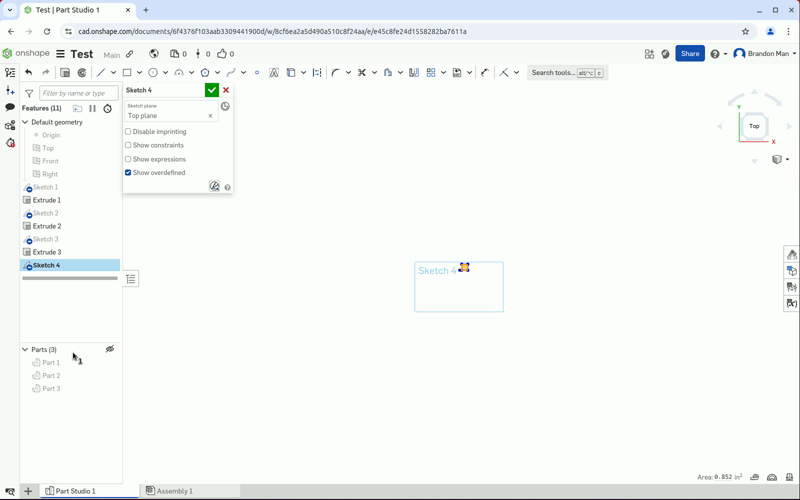
key(shift+y)
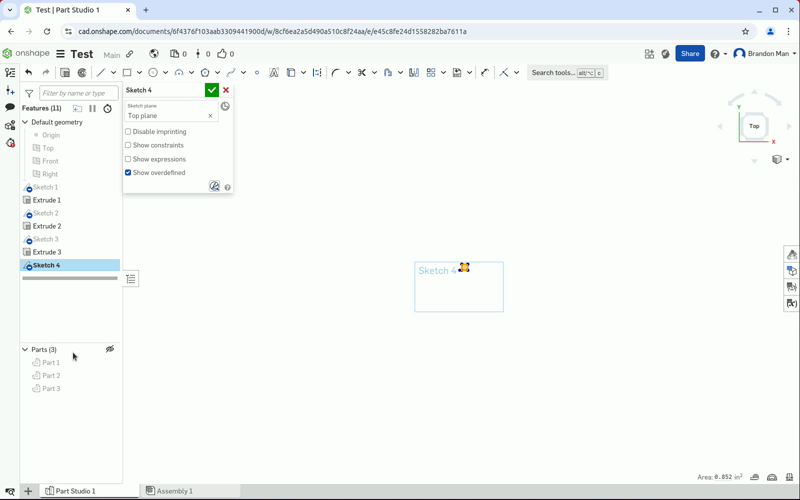
key(shift+e)
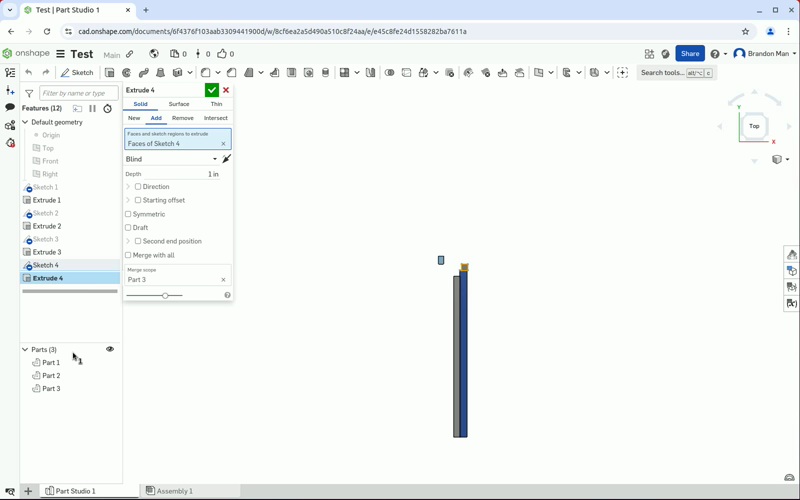
mouse_move(143, 106)
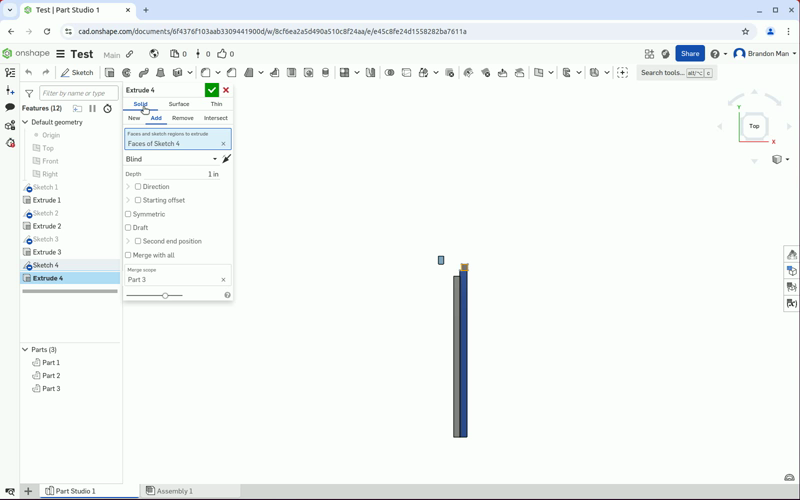
click(143, 106)
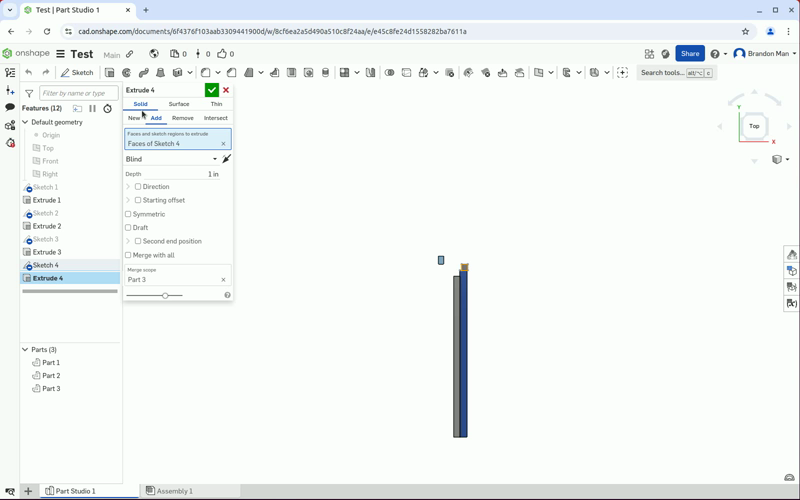
mouse_move(137, 120)
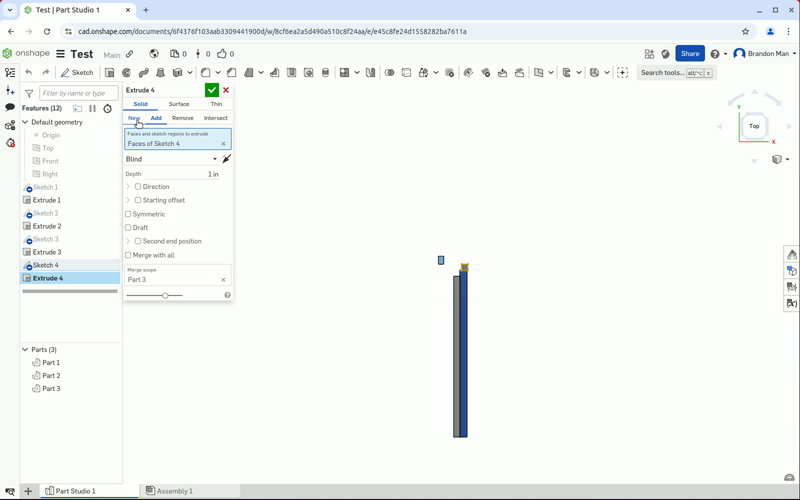
click(137, 120)
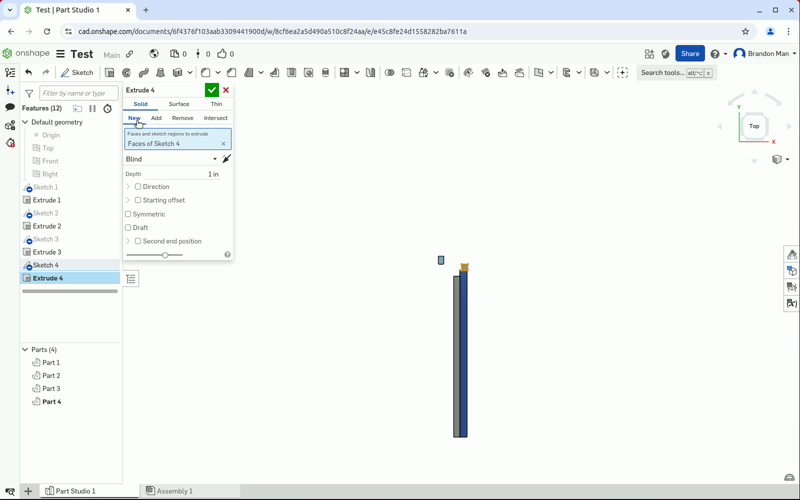
key(tab, 4)
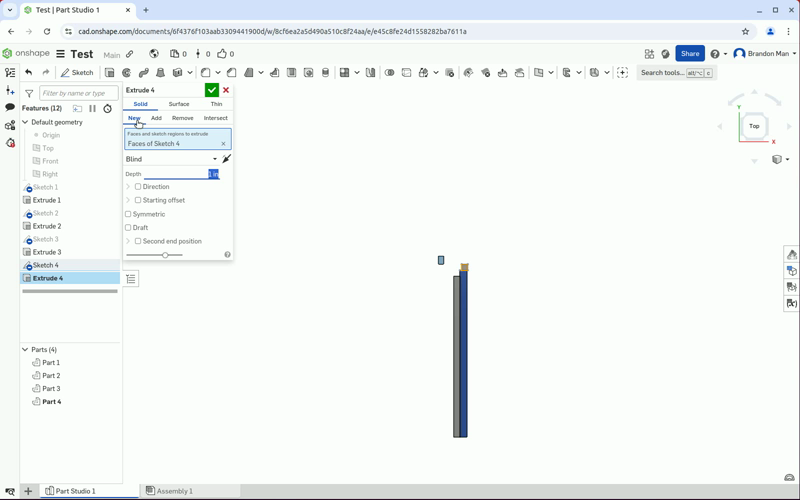
text(0.963)
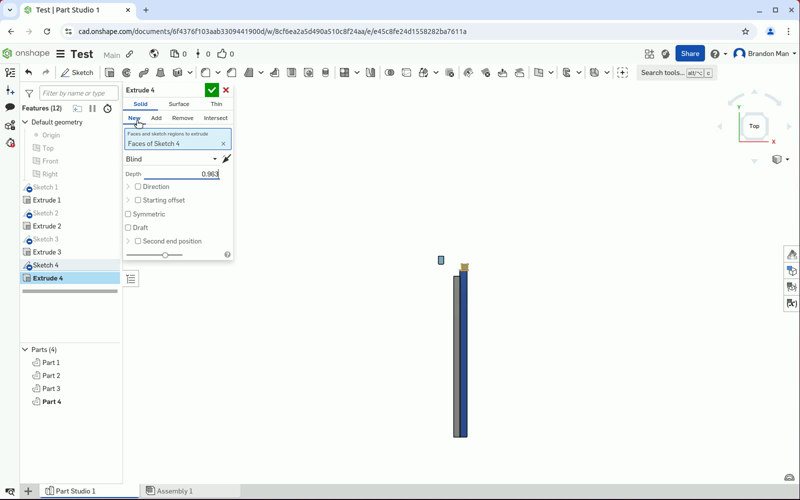
key(enter)
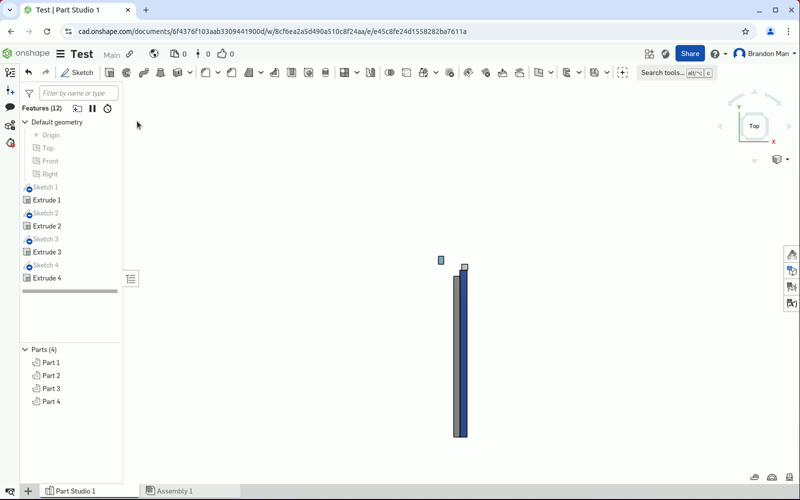
key(shift+h)
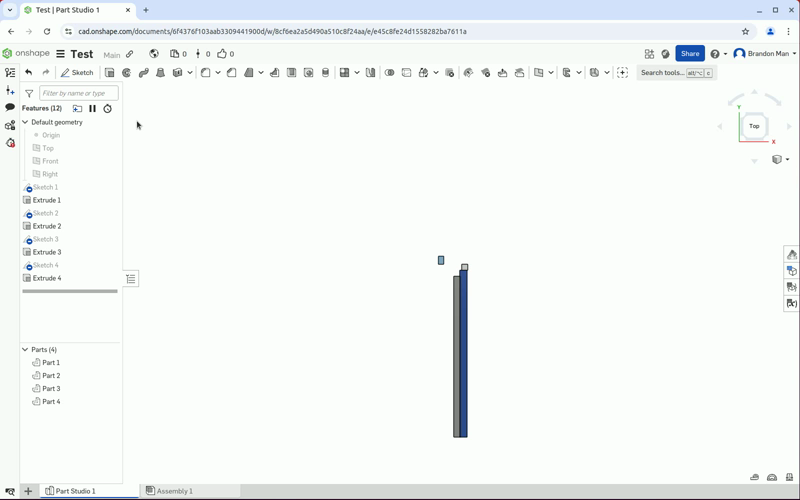
key(shift+h)
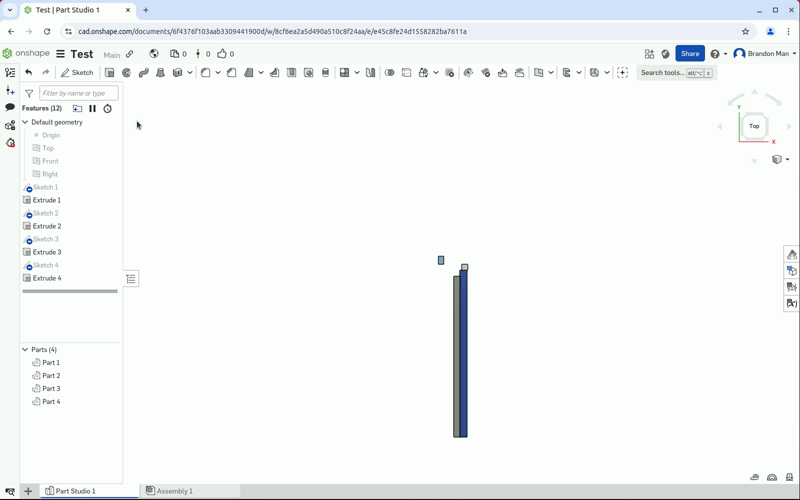
mouse_move(73, 189)
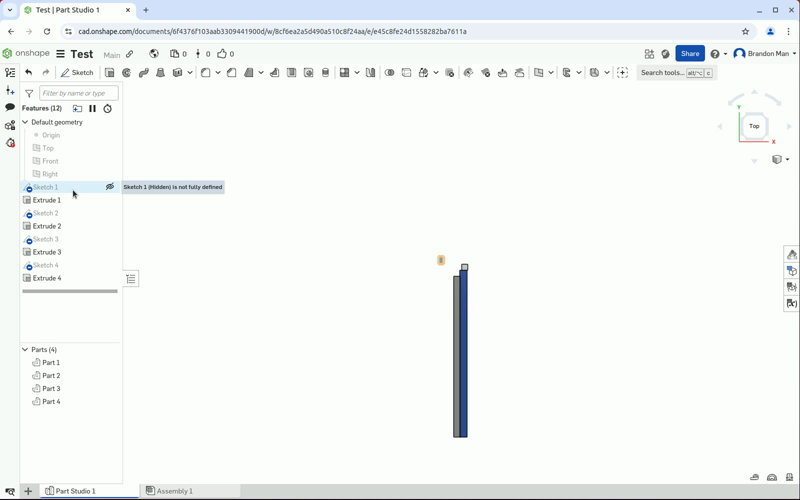
click(73, 189)
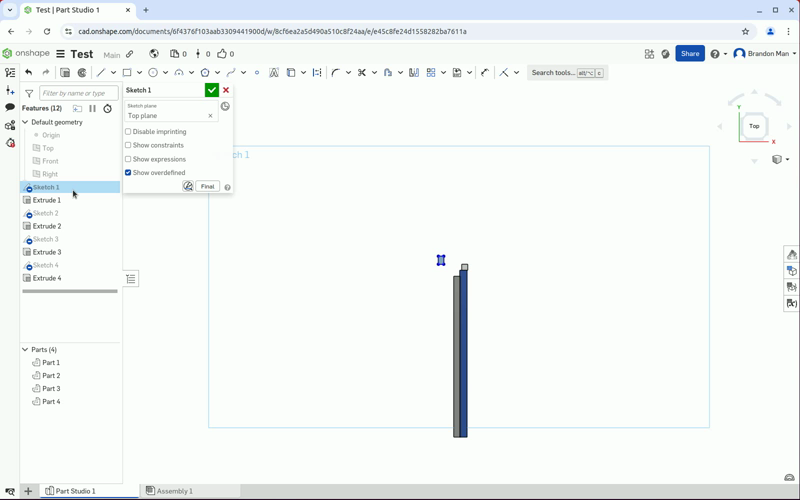
mouse_move(229, 92)
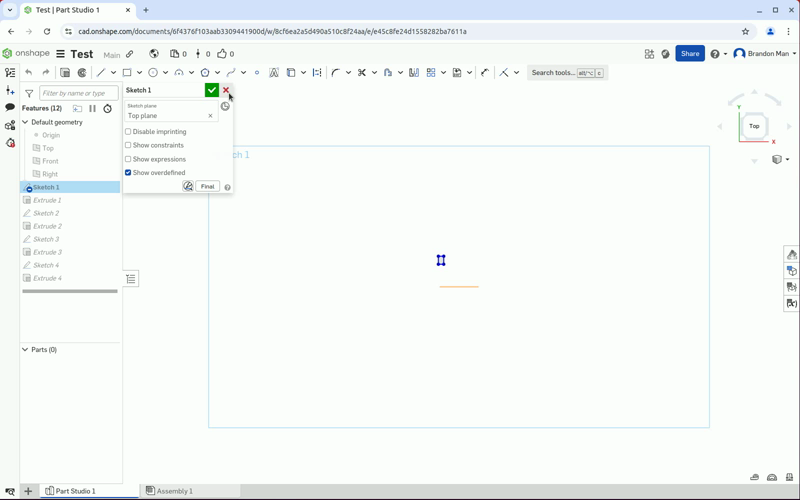
click(229, 92)
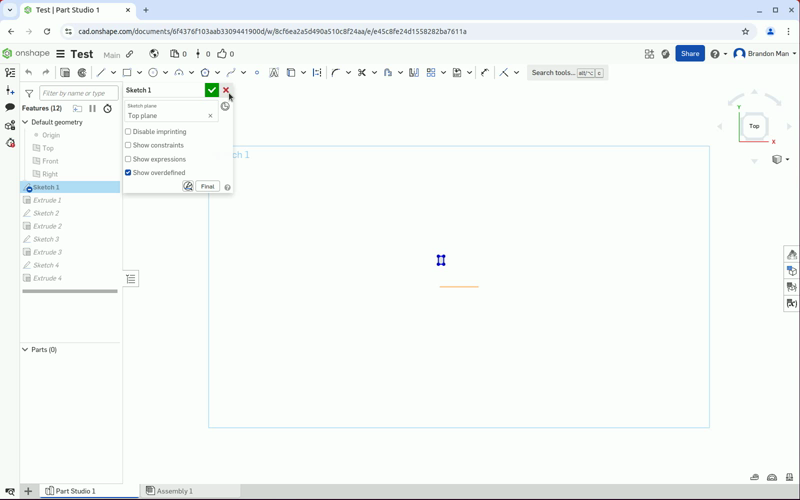
key(shift+s)
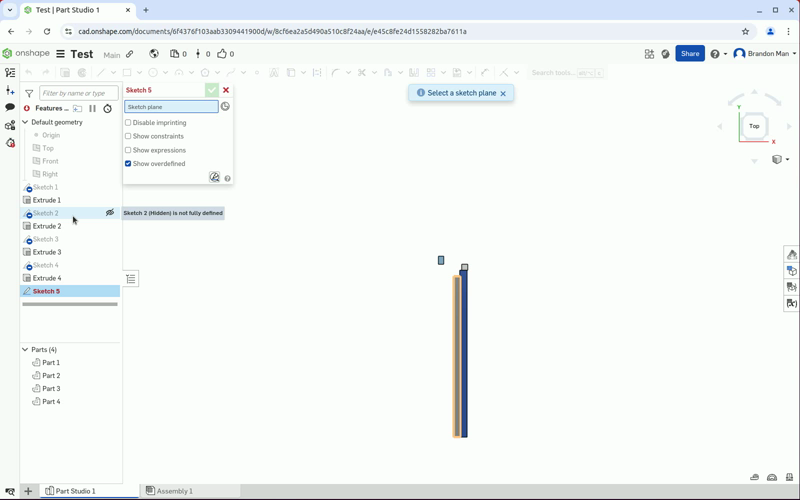
scroll(3)
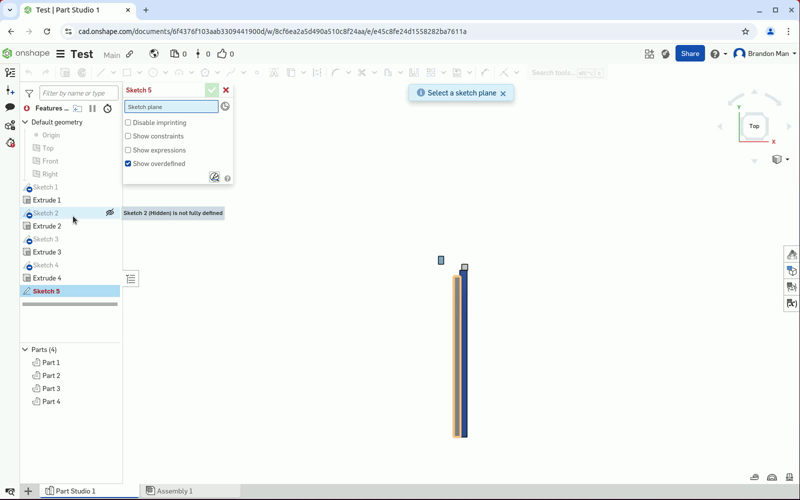
mouse_move(73, 150)
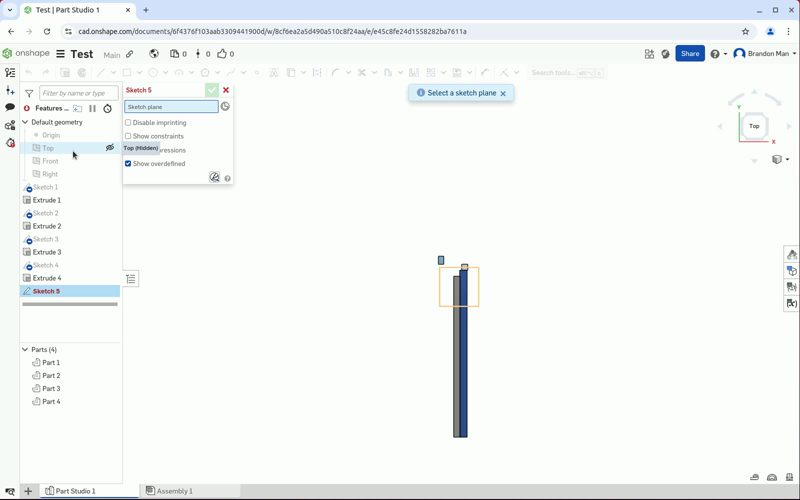
click(73, 150)
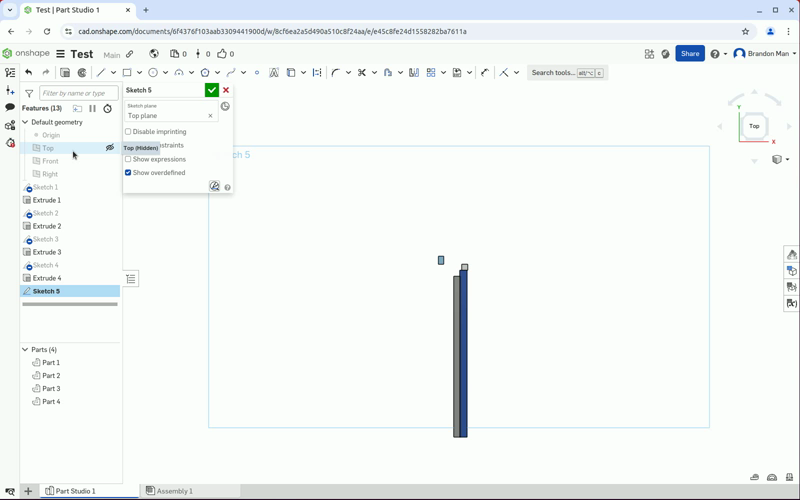
mouse_move(73, 352)
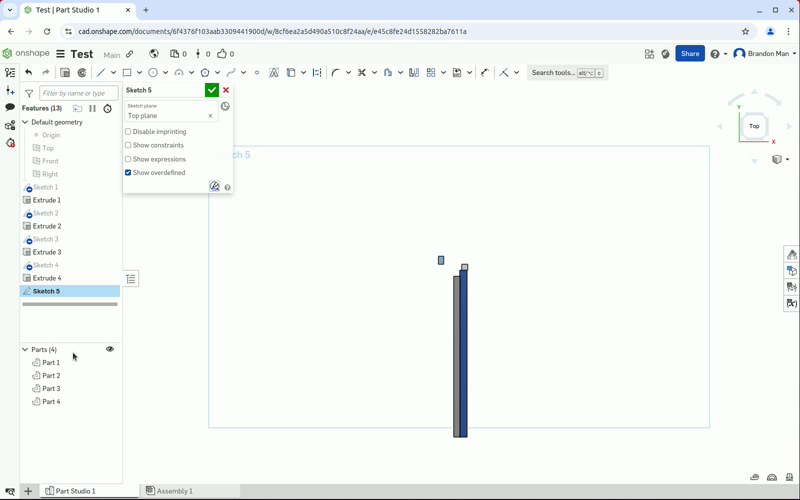
key(y)
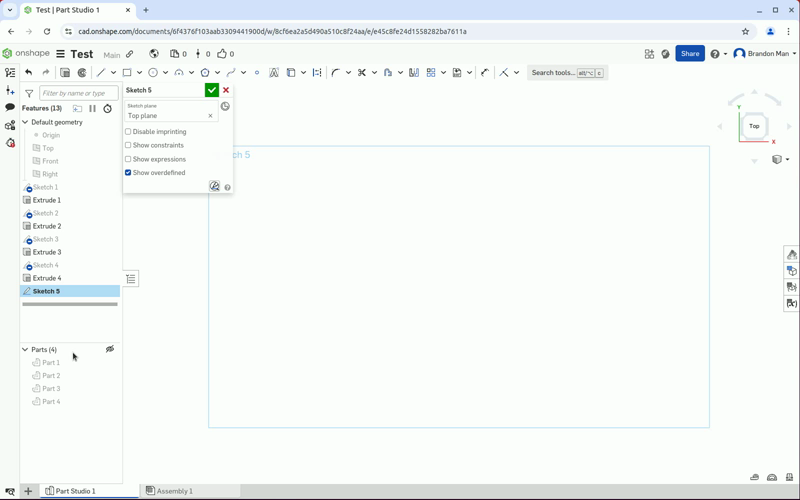
key(l)
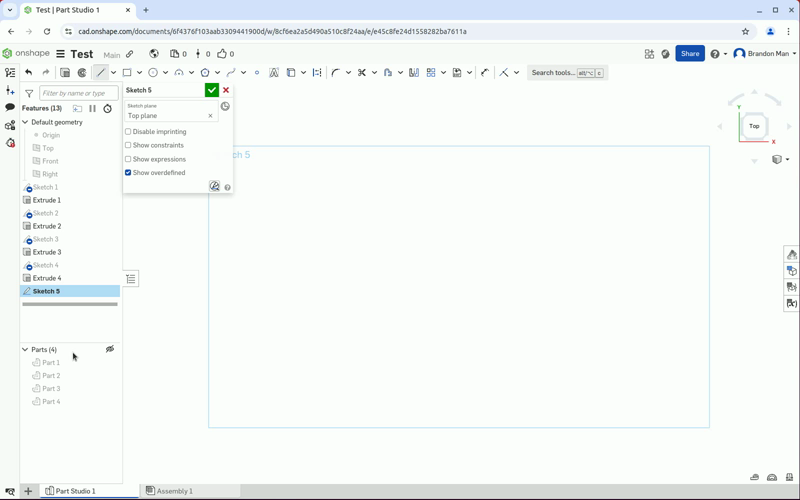
key_down(shift)
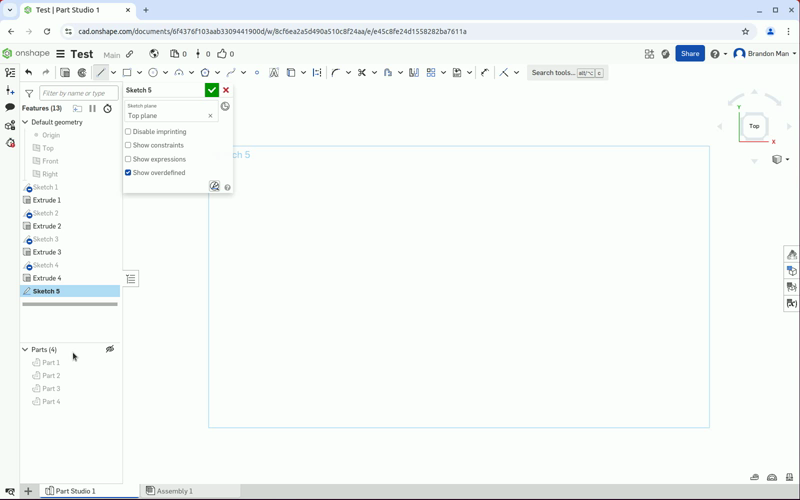
mouse_move(457, 265)
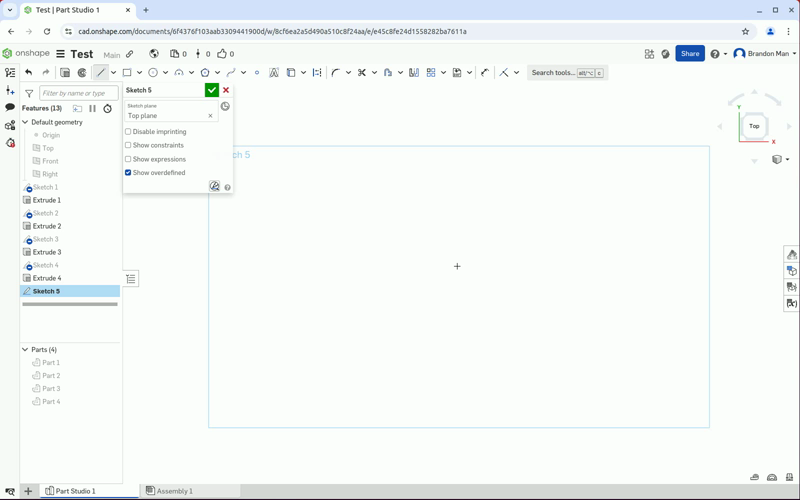
click(457, 265)
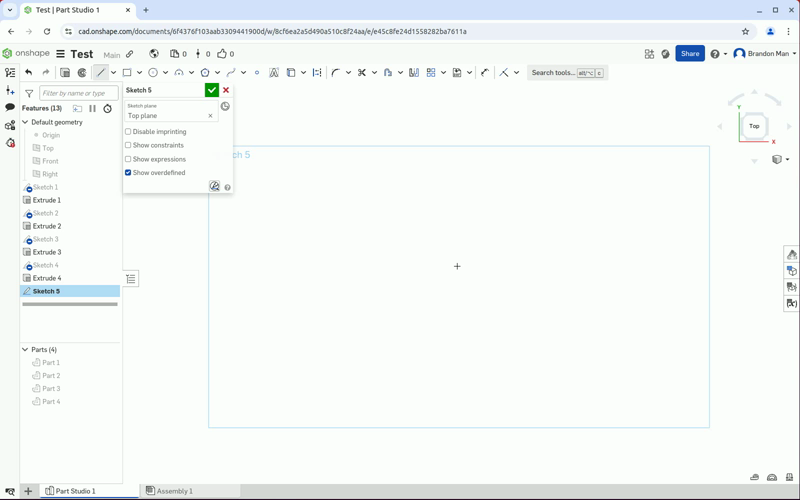
key_up(shift)
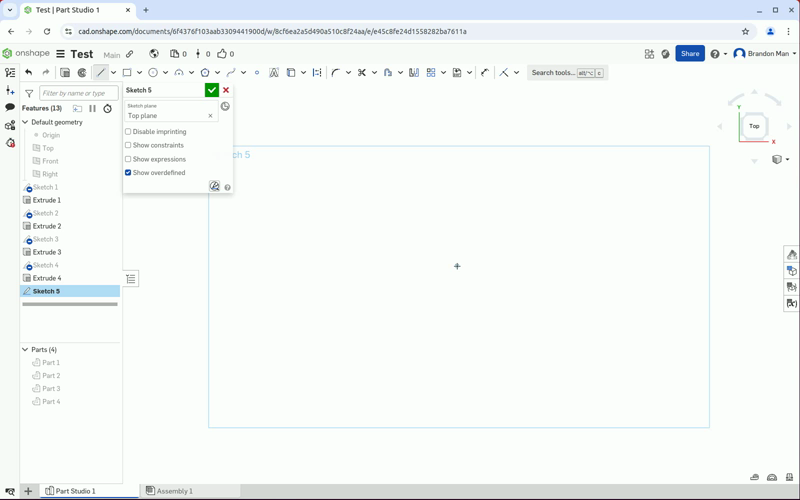
key_down(shift)
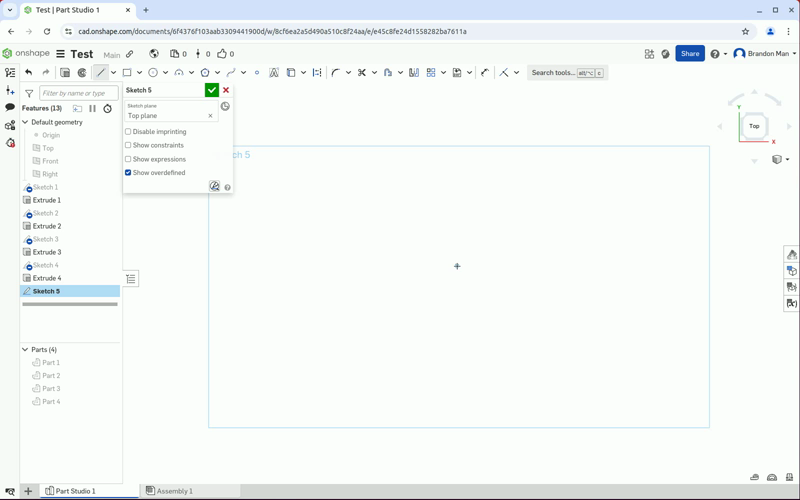
mouse_move(487, 265)
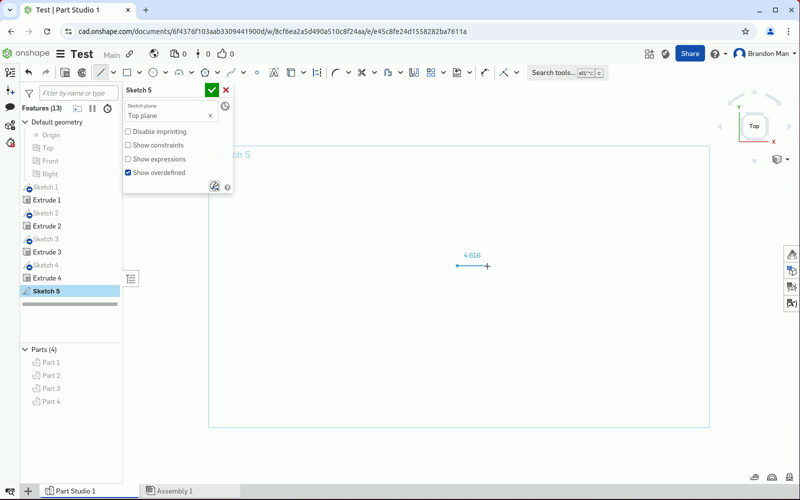
mouse_move(463, 265)
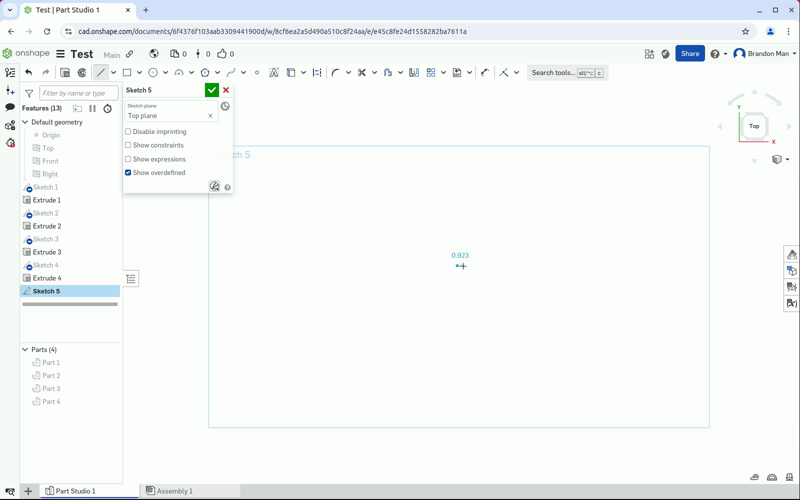
scroll(6)
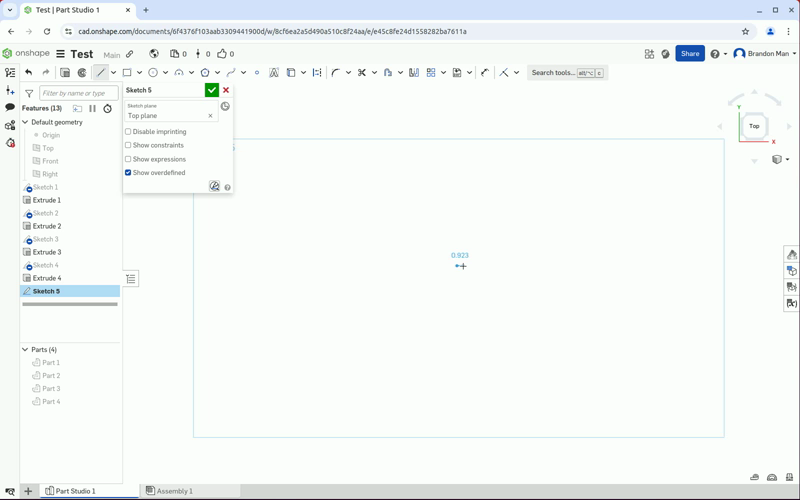
scroll(6)
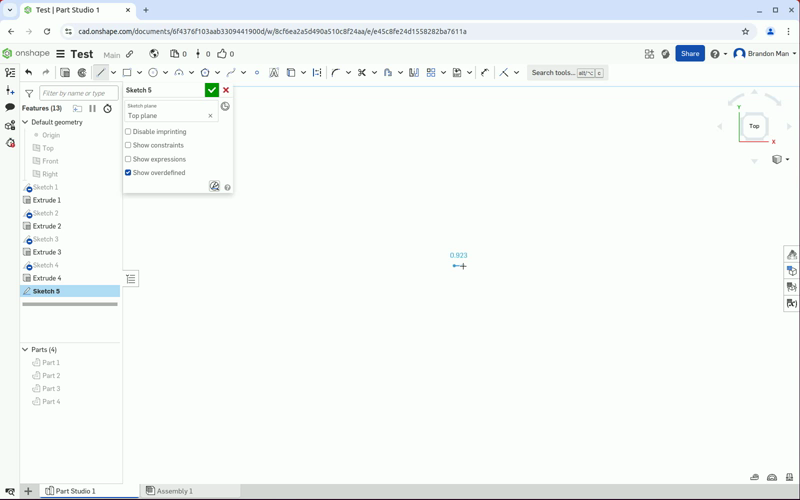
scroll(6)
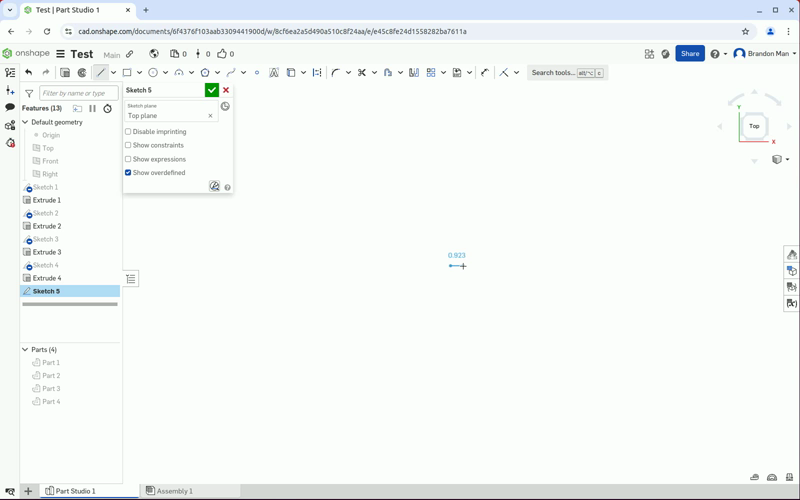
scroll(6)
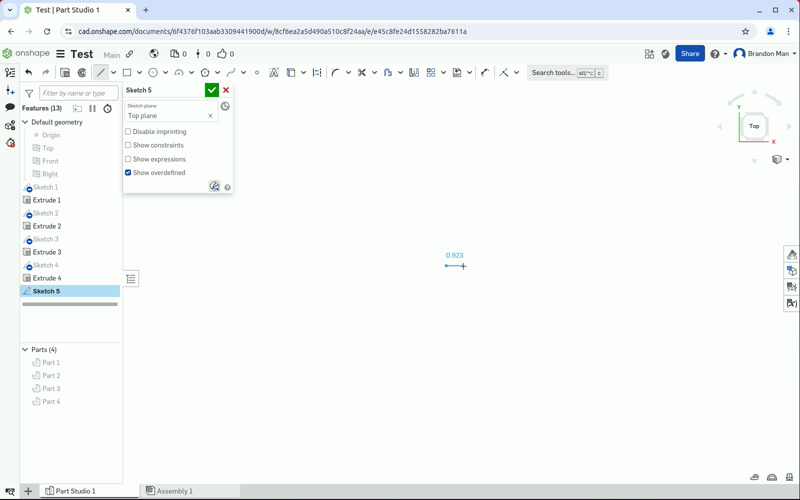
scroll(6)
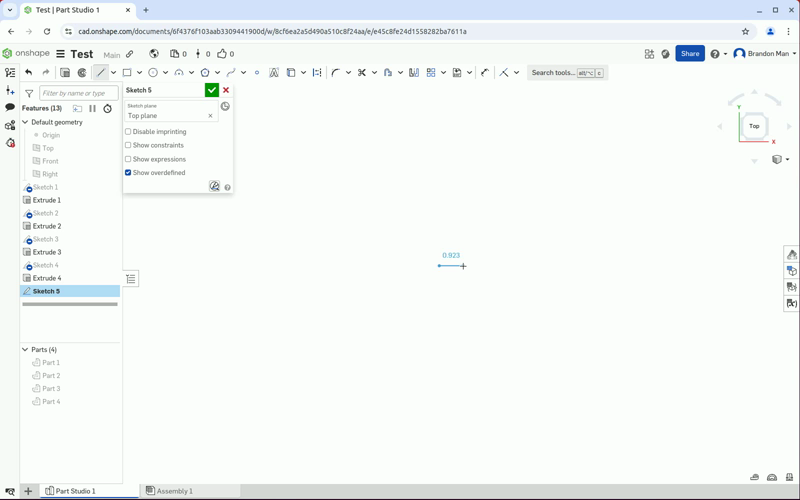
scroll(6)
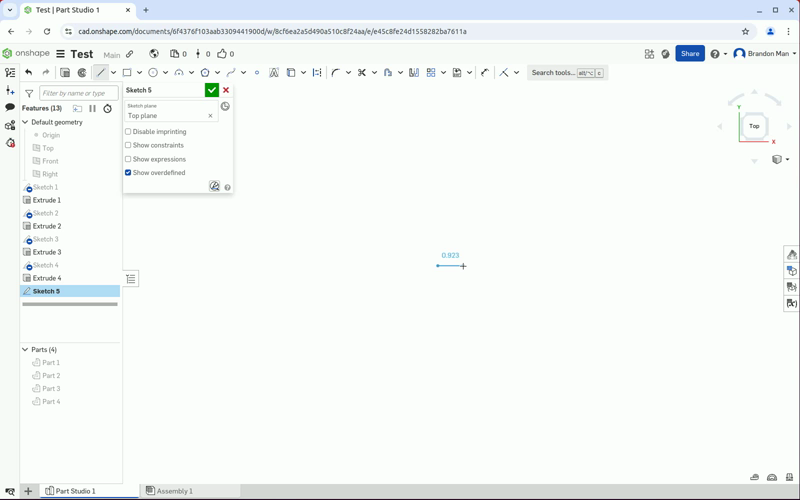
scroll(6)
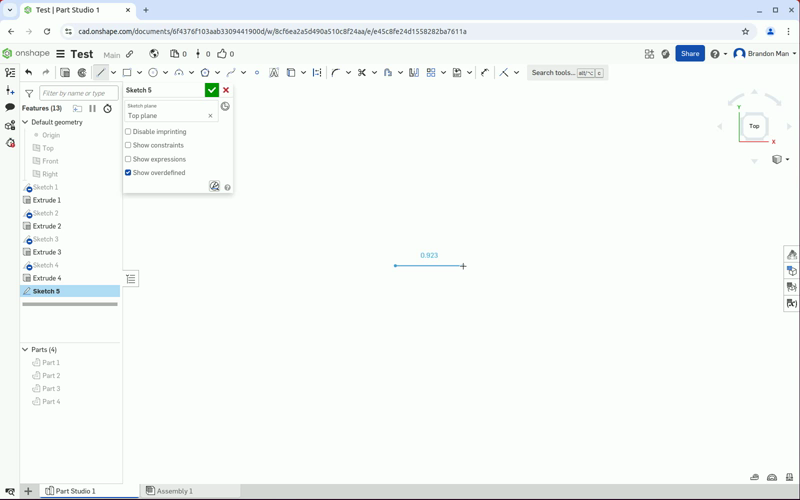
click(463, 265)
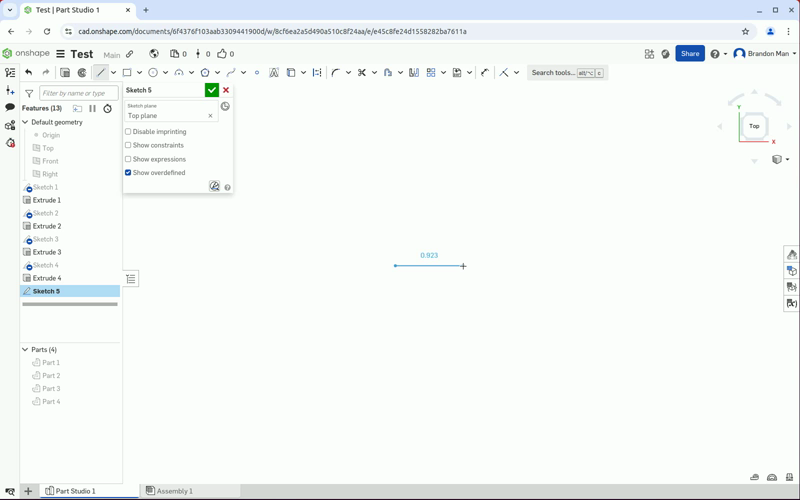
scroll(-6)
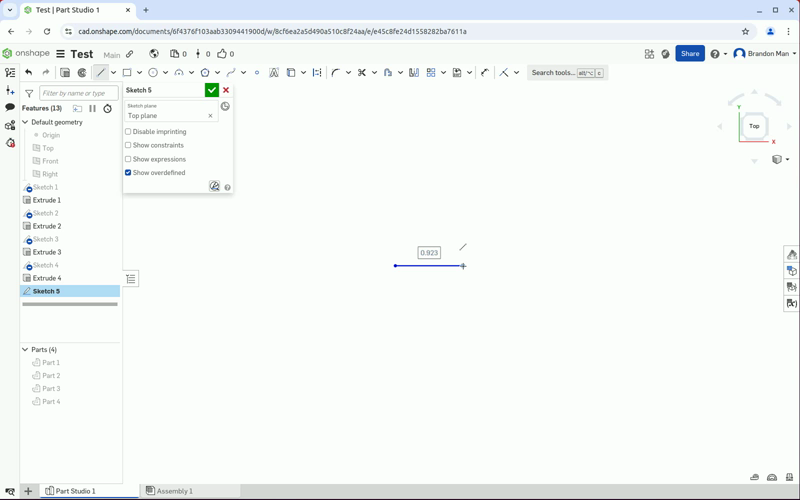
scroll(-6)
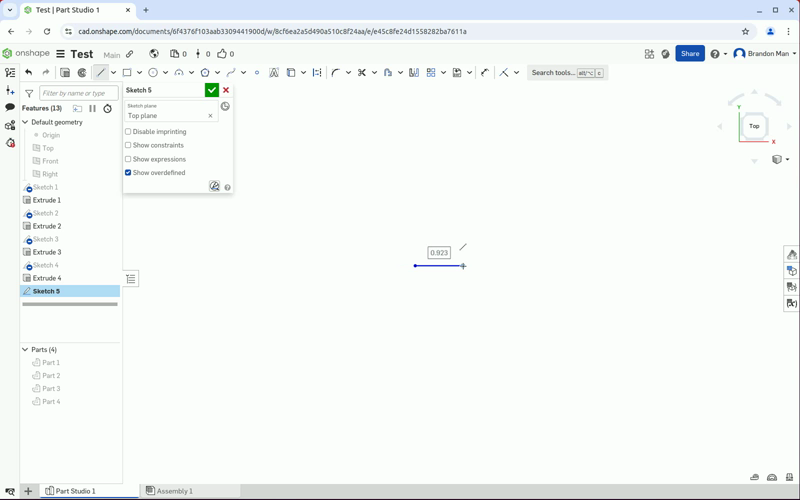
scroll(-6)
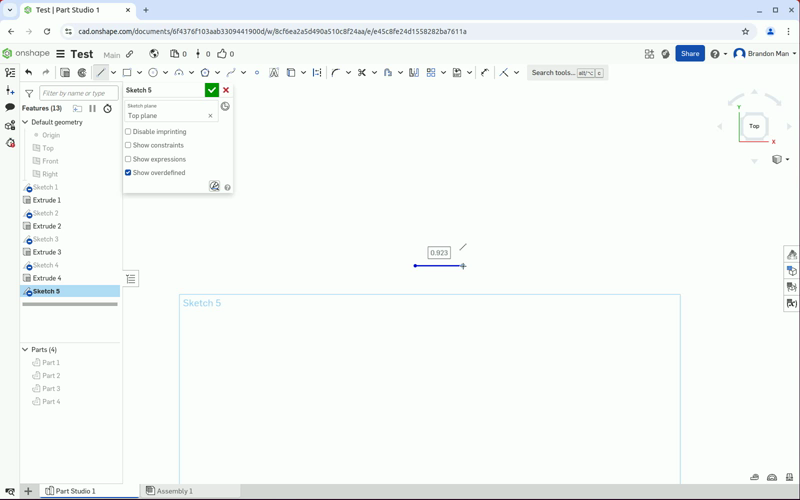
scroll(-6)
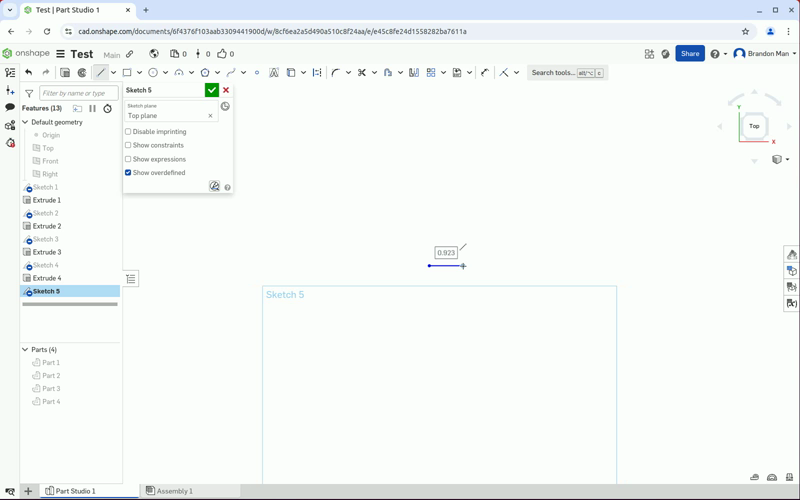
scroll(-6)
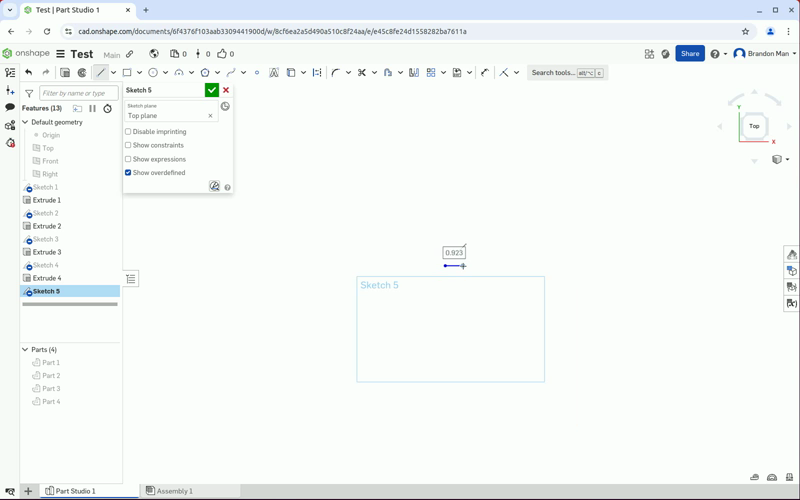
scroll(-6)
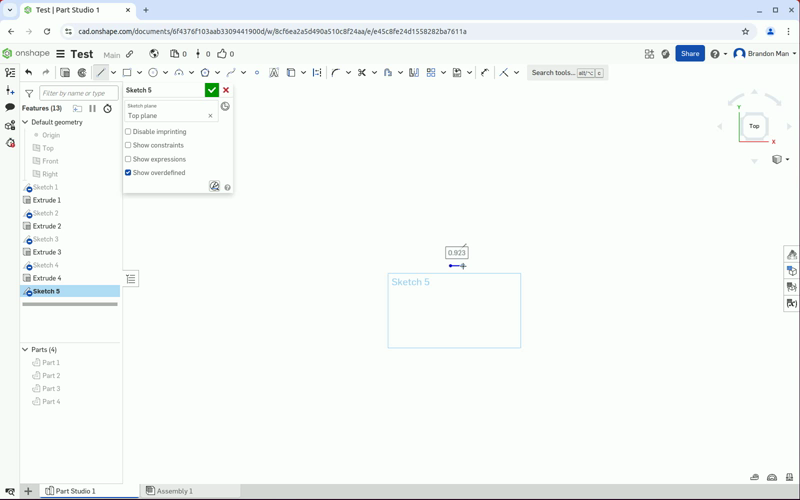
scroll(-6)
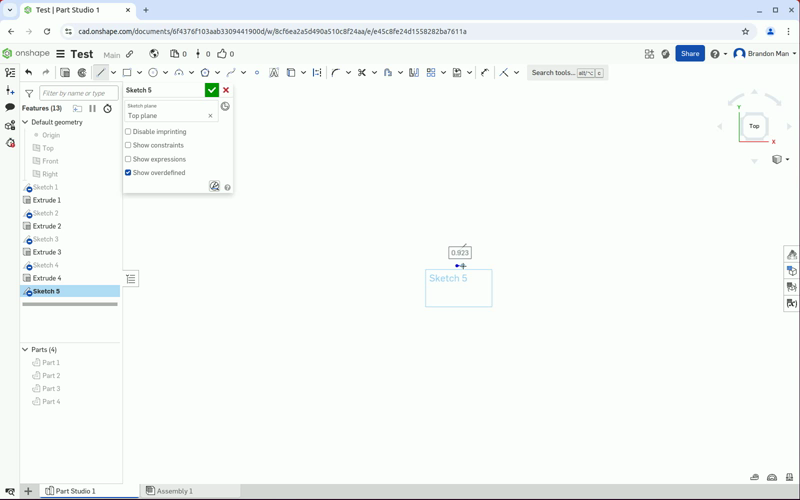
key_up(shift)
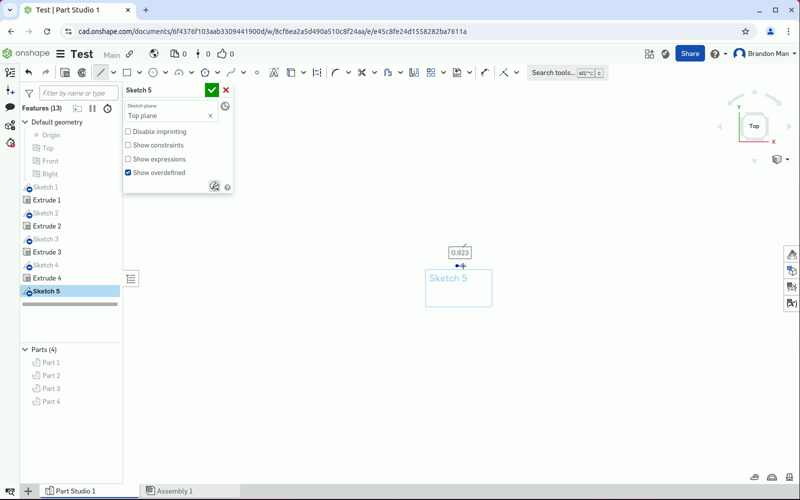
key_down(shift)
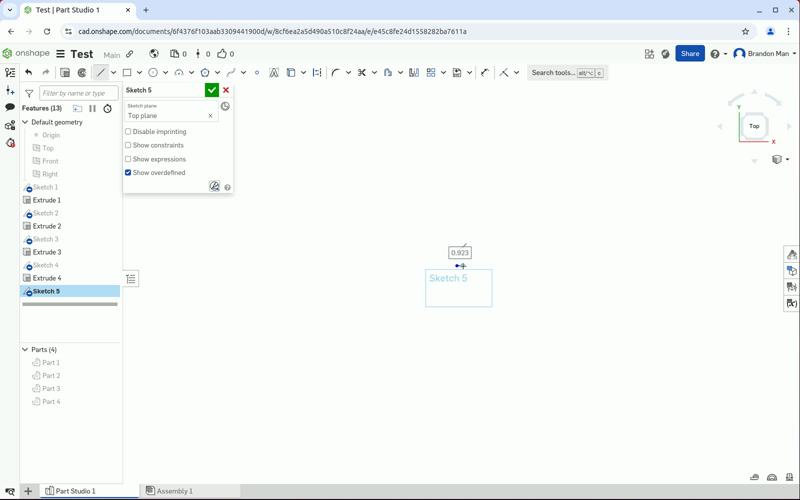
mouse_move(493, 265)
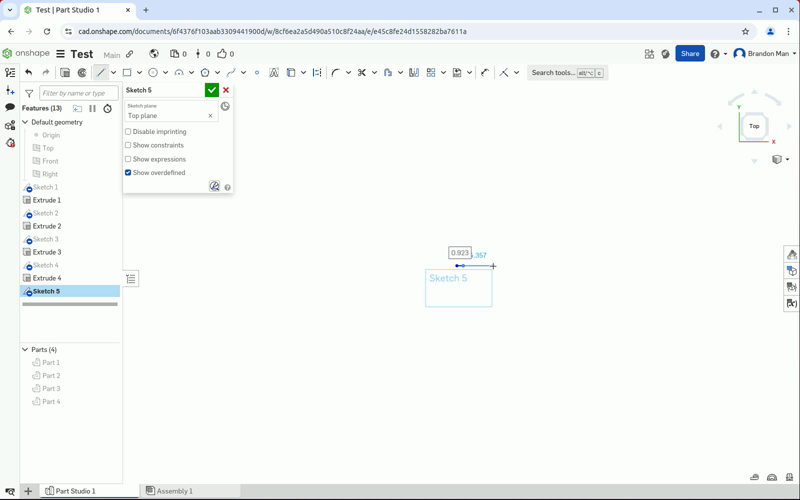
mouse_move(468, 265)
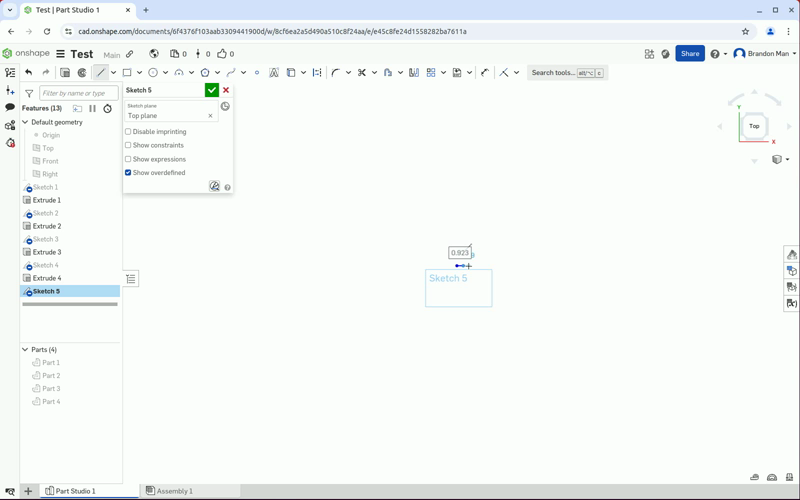
scroll(6)
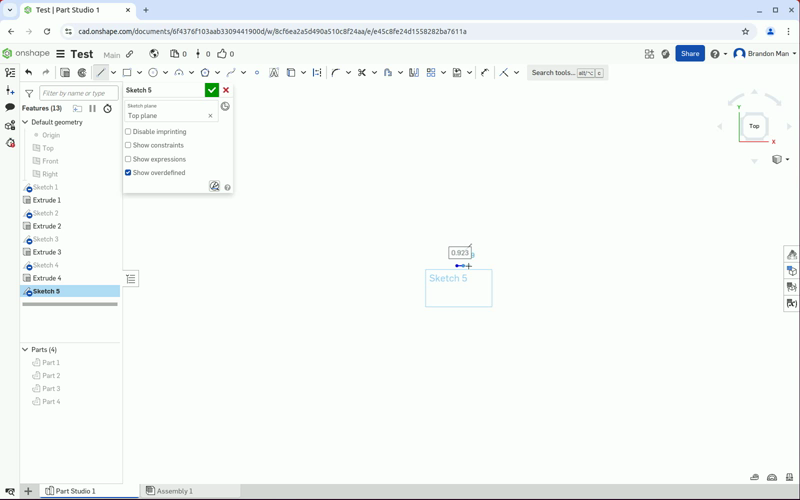
scroll(6)
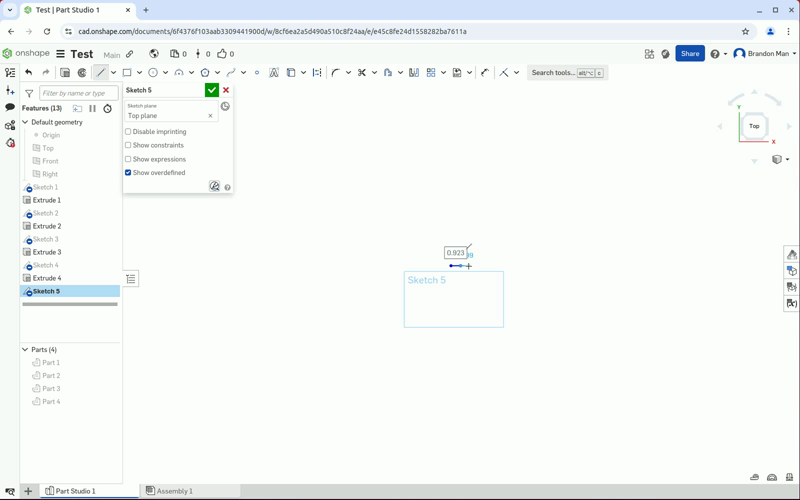
scroll(6)
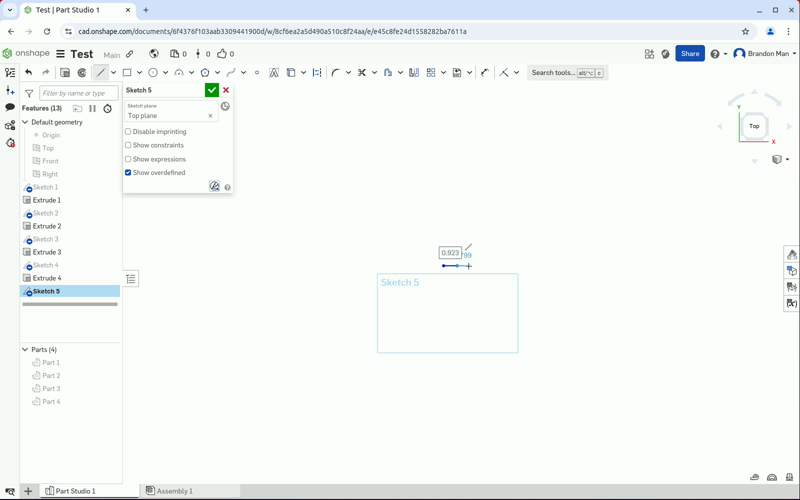
scroll(6)
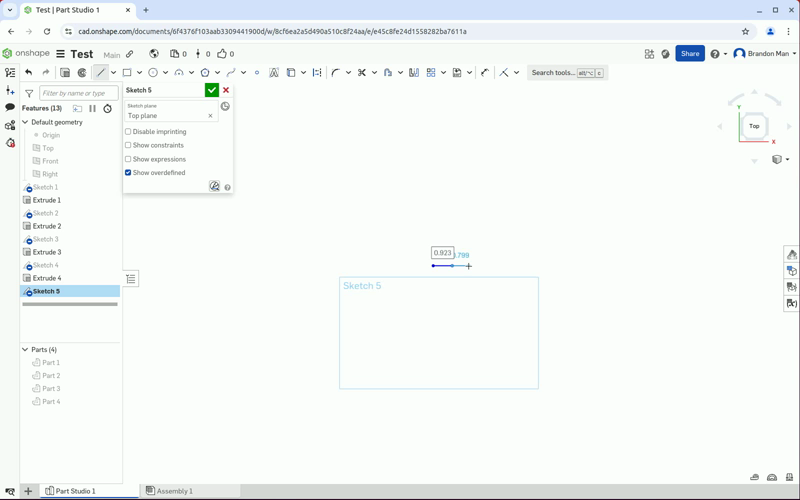
scroll(6)
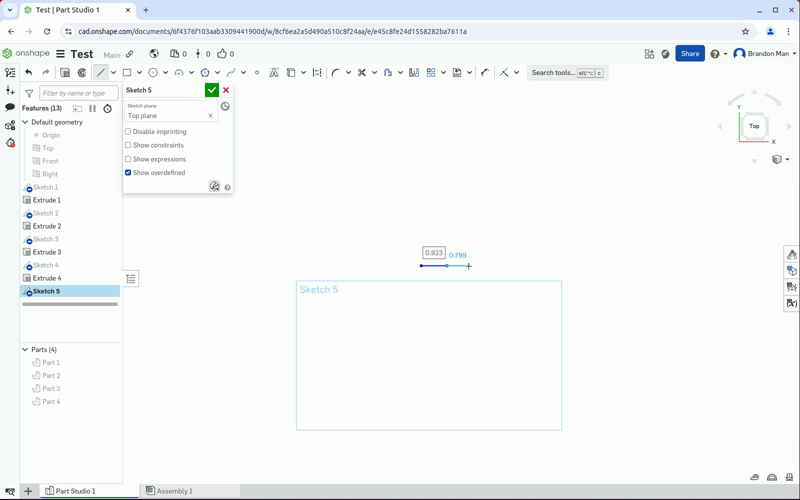
scroll(6)
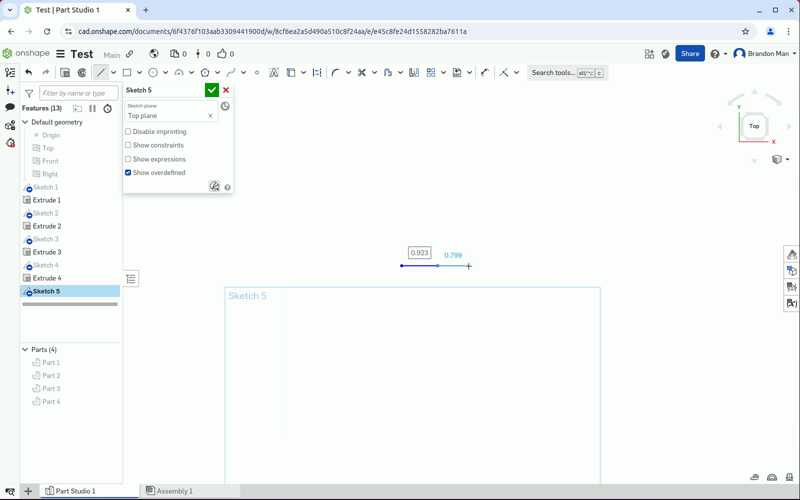
scroll(6)
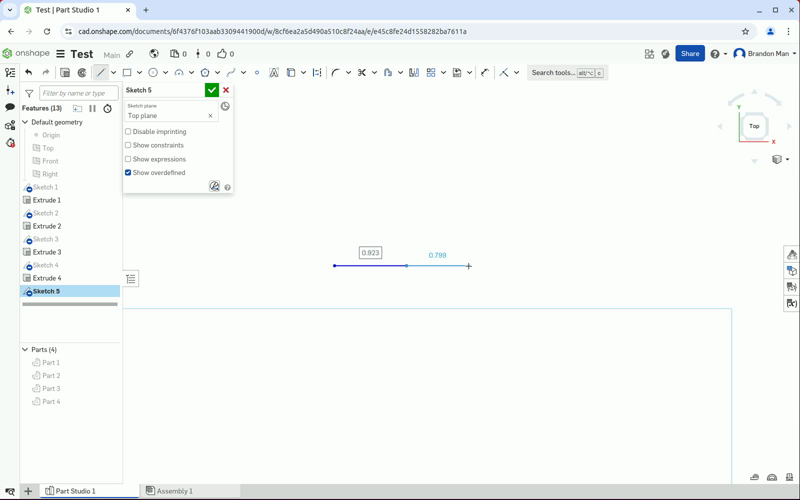
click(468, 265)
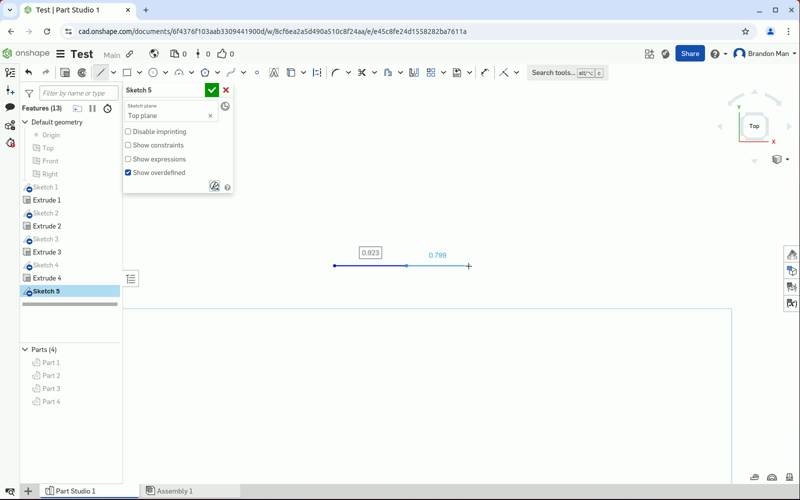
scroll(-6)
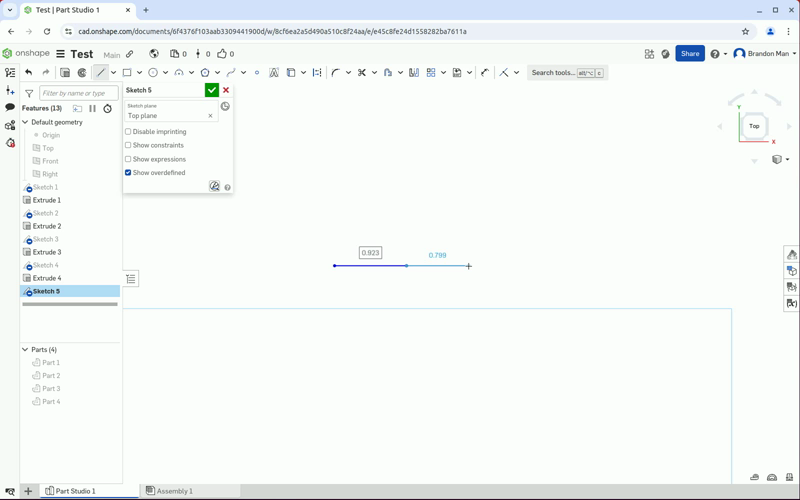
scroll(-6)
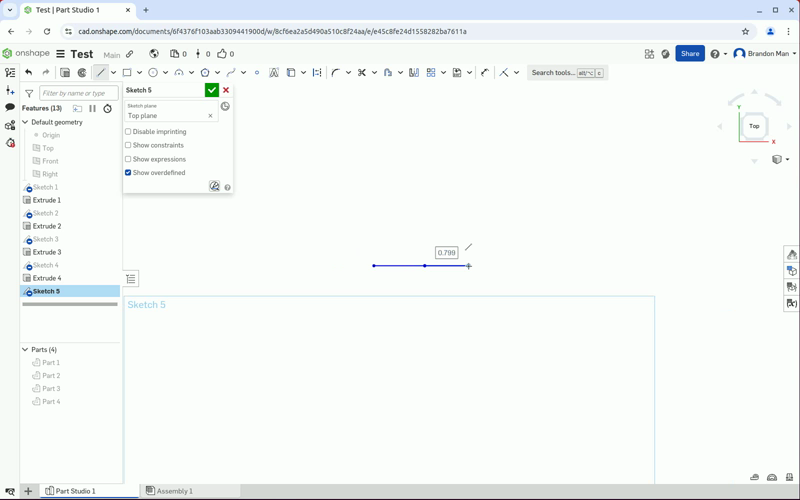
scroll(-6)
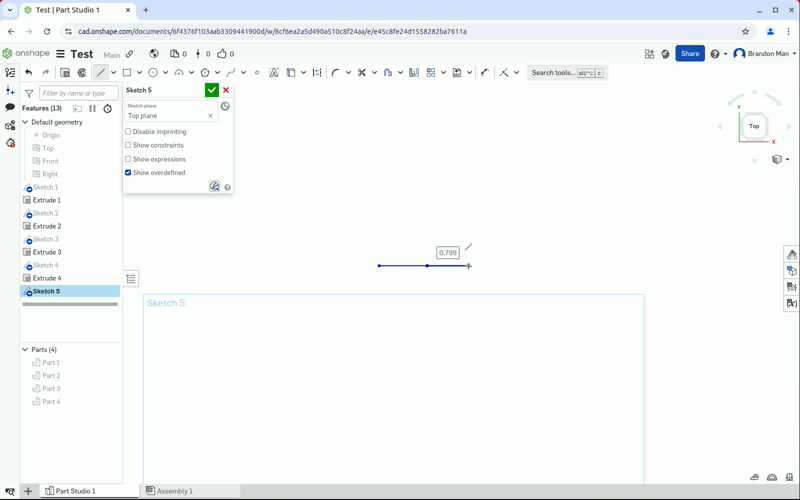
scroll(-6)
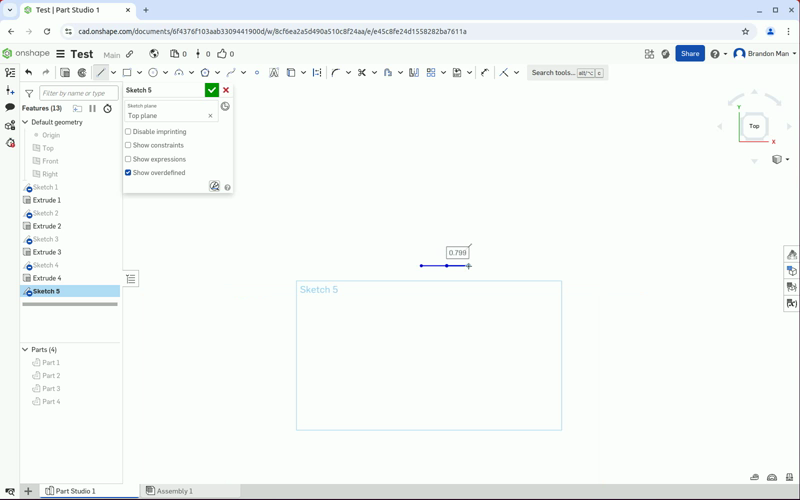
scroll(-6)
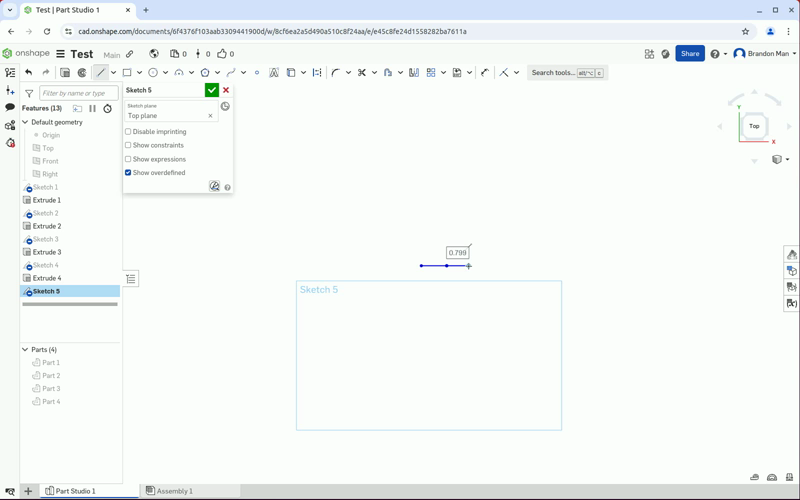
scroll(-6)
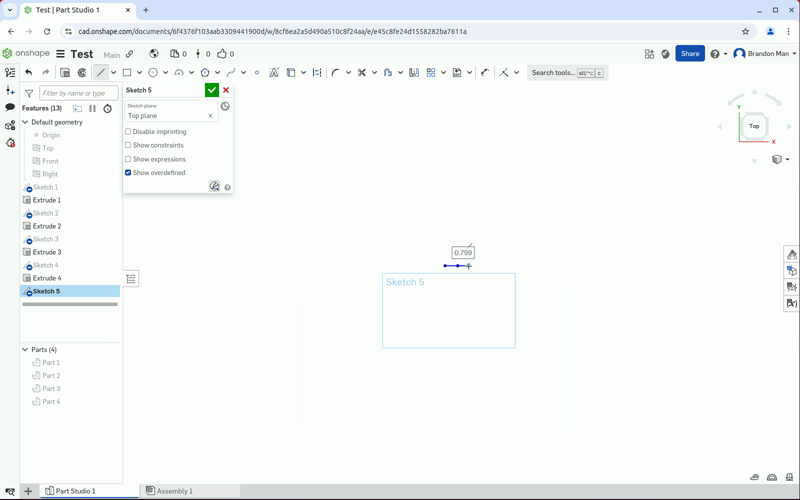
scroll(-6)
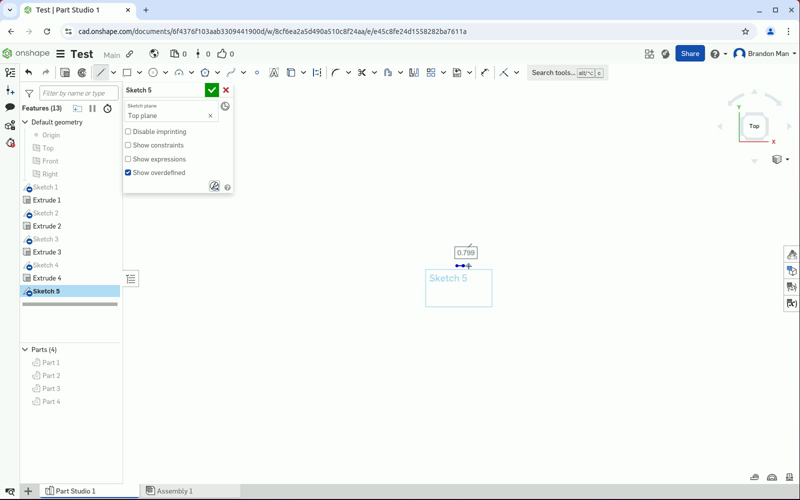
key_up(shift)
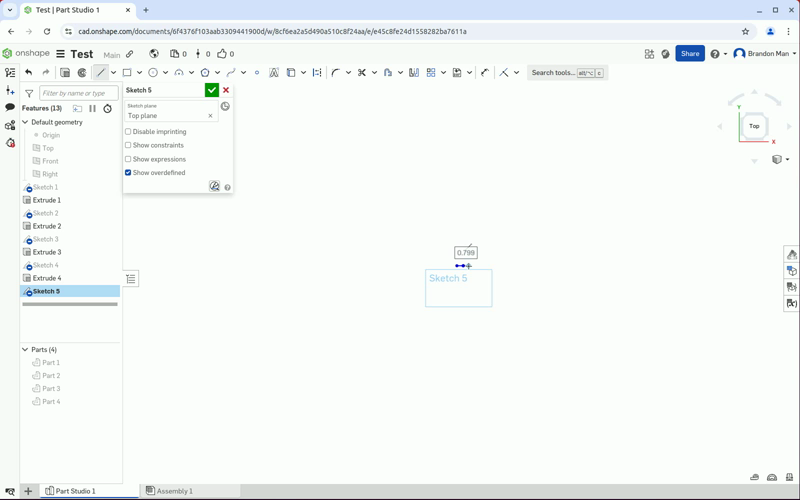
key_down(shift)
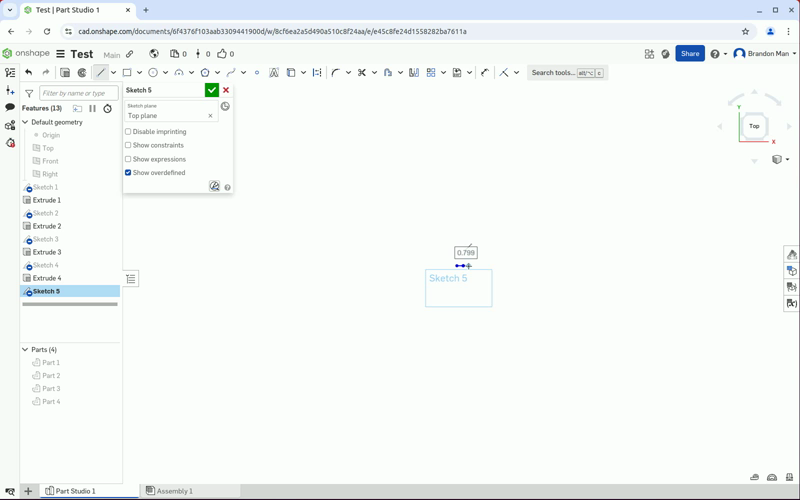
mouse_move(498, 265)
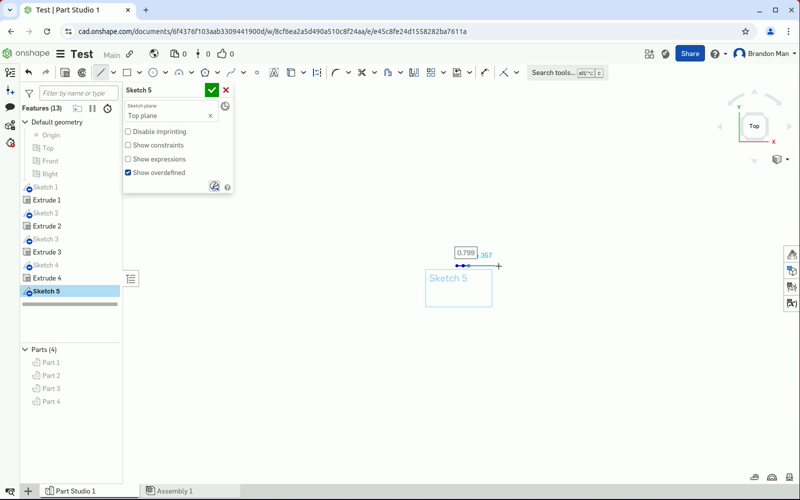
mouse_move(468, 259)
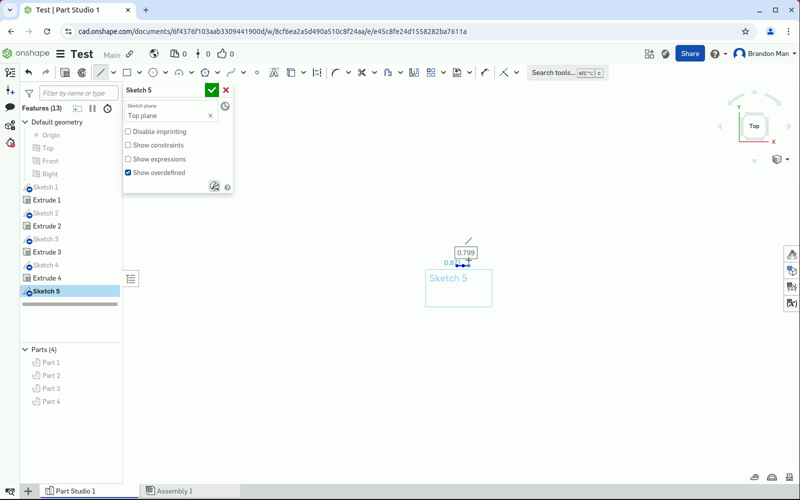
scroll(6)
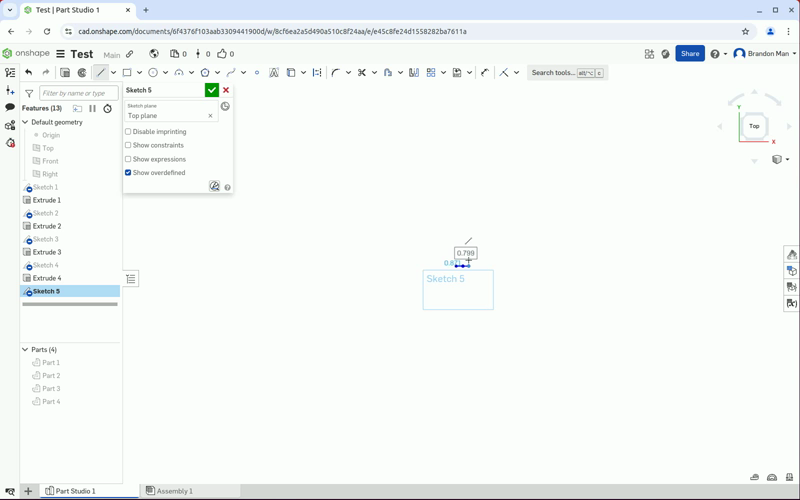
scroll(6)
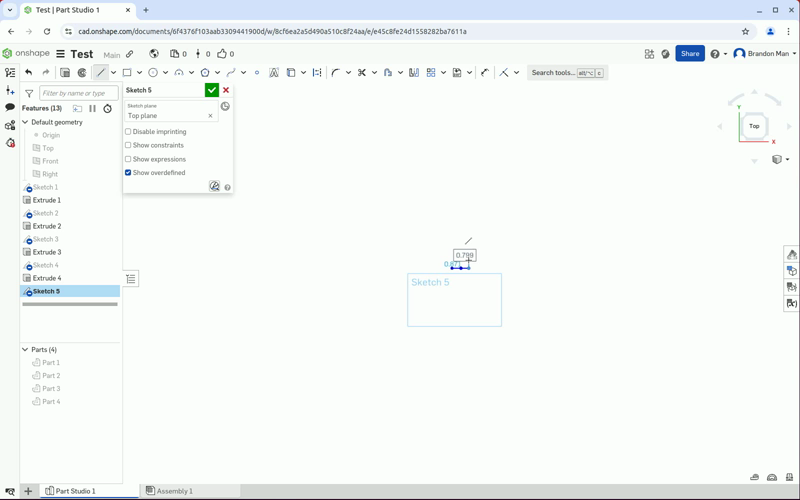
scroll(6)
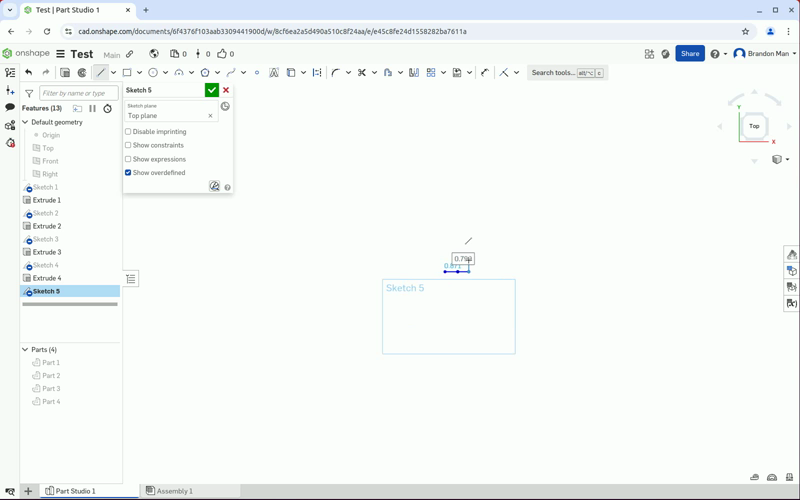
scroll(6)
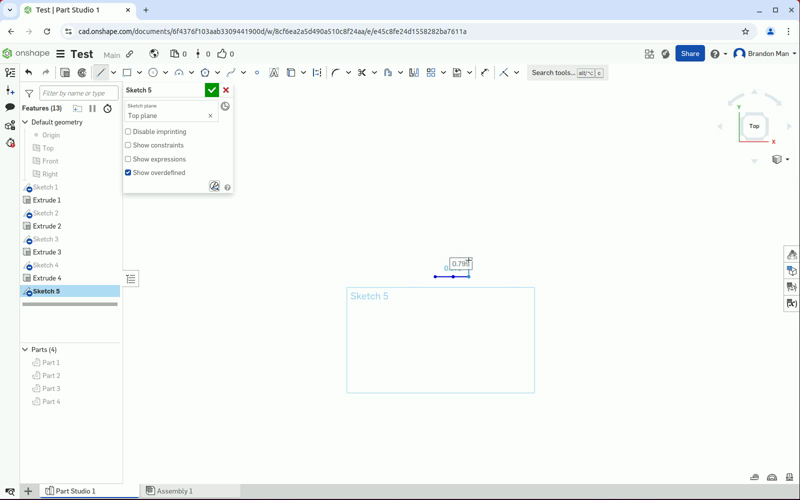
scroll(6)
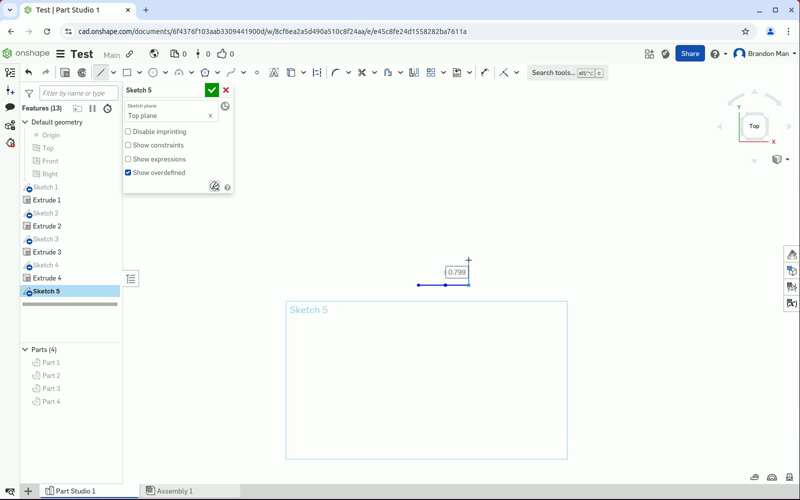
scroll(6)
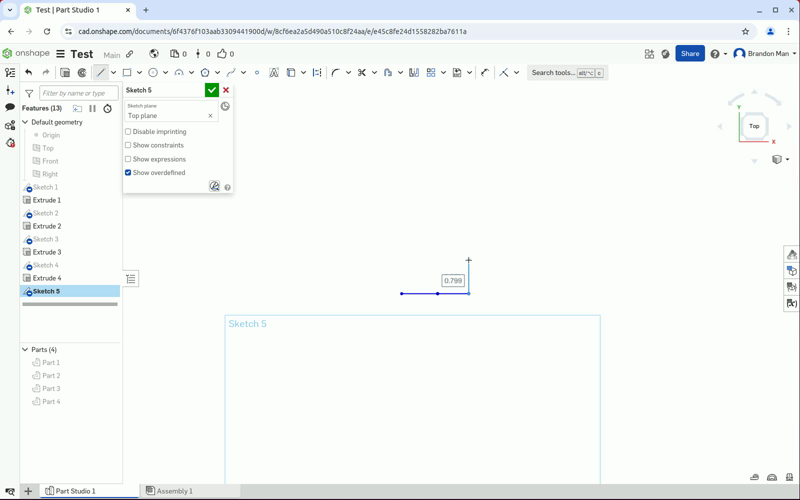
scroll(6)
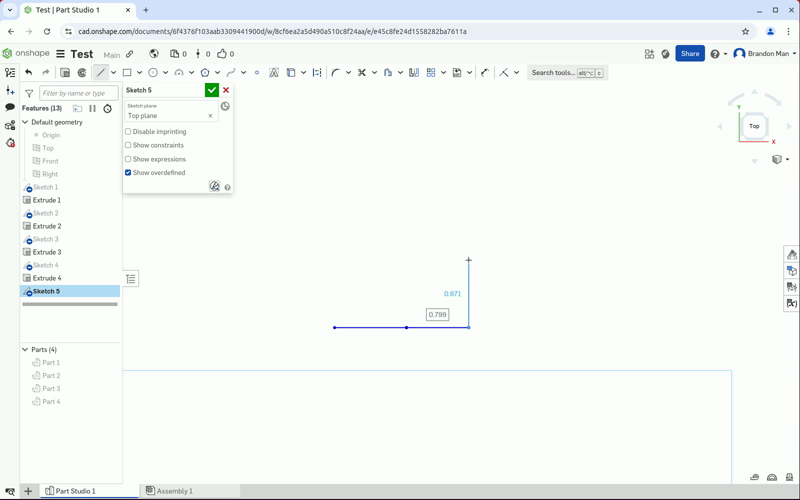
click(468, 259)
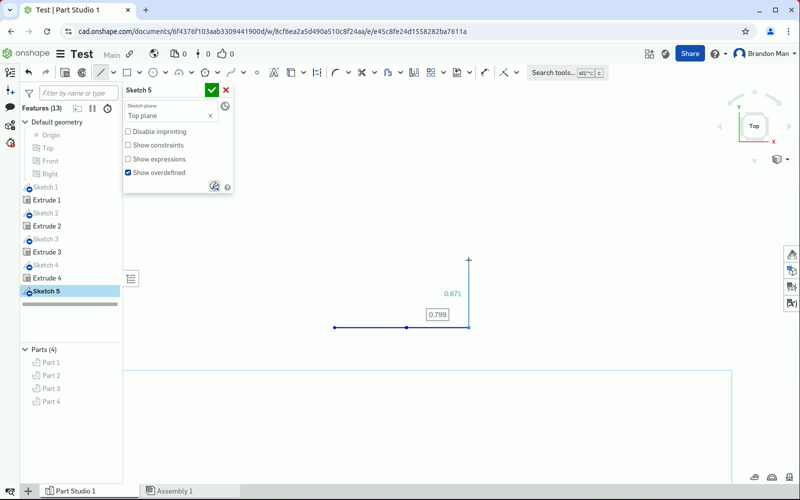
scroll(-6)
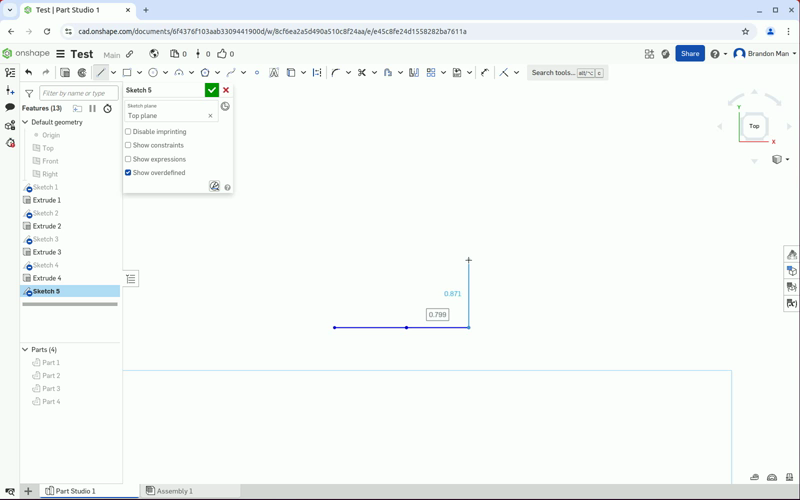
scroll(-6)
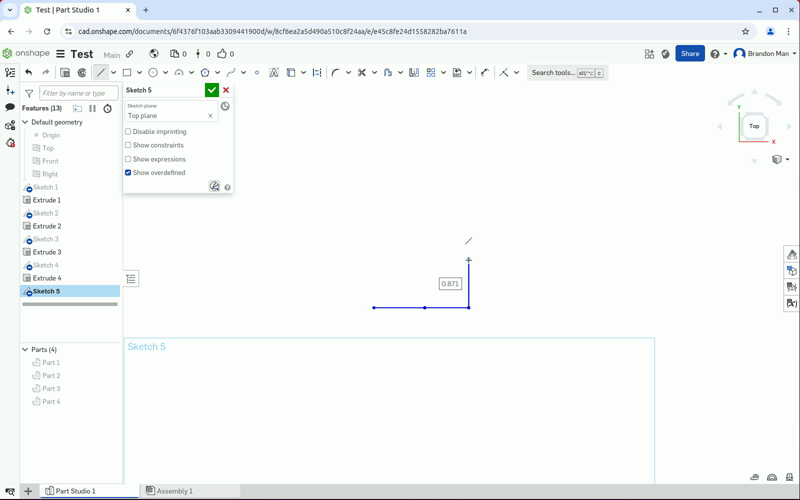
scroll(-6)
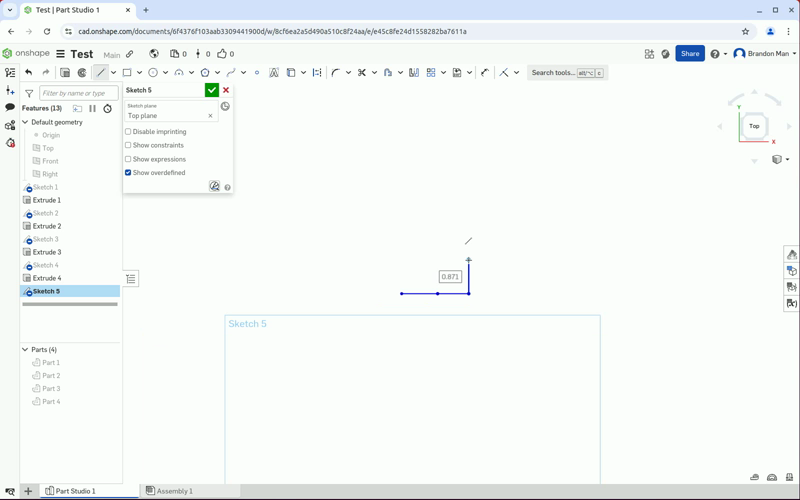
scroll(-6)
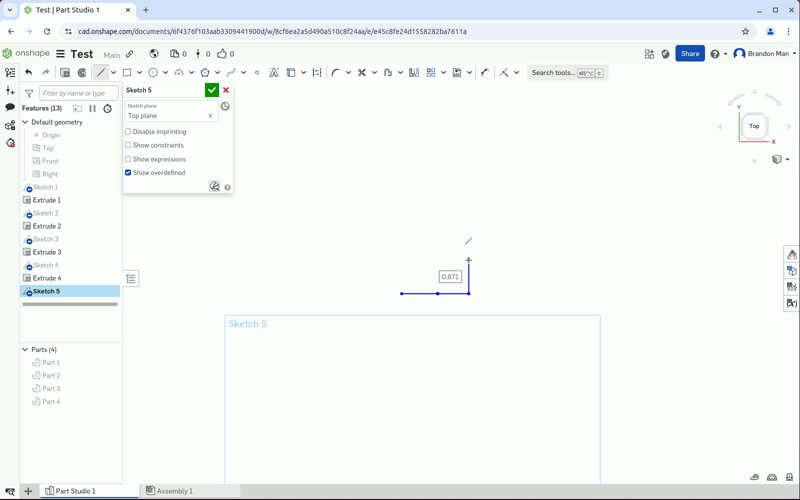
scroll(-6)
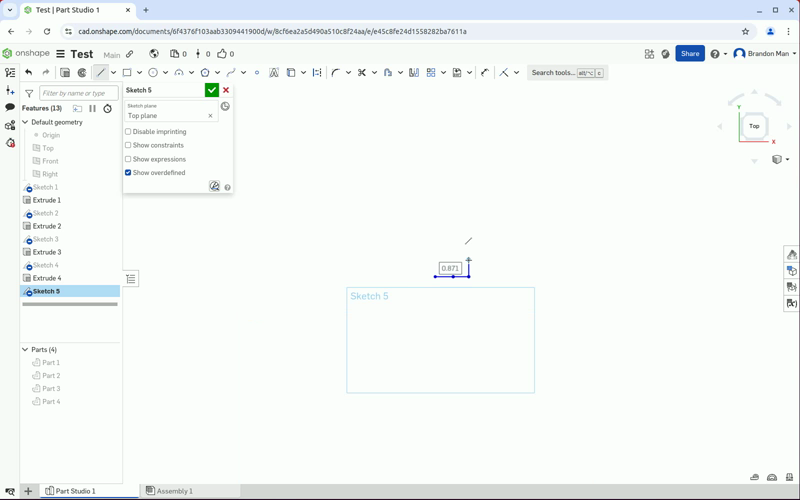
scroll(-6)
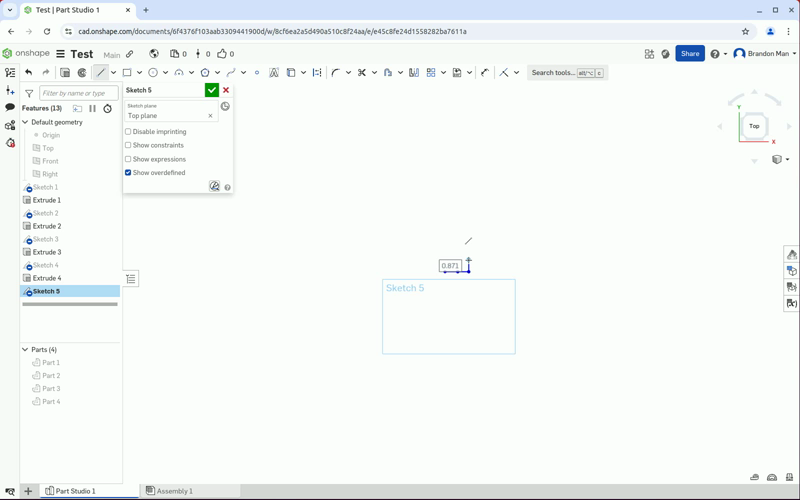
scroll(-6)
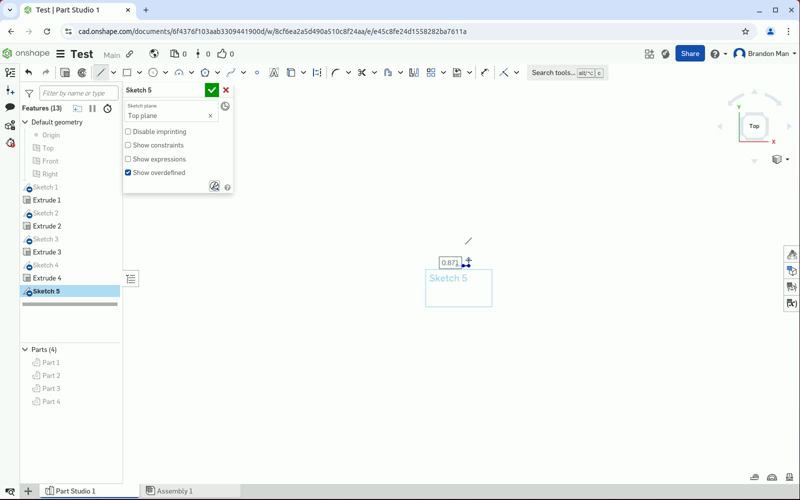
key_up(shift)
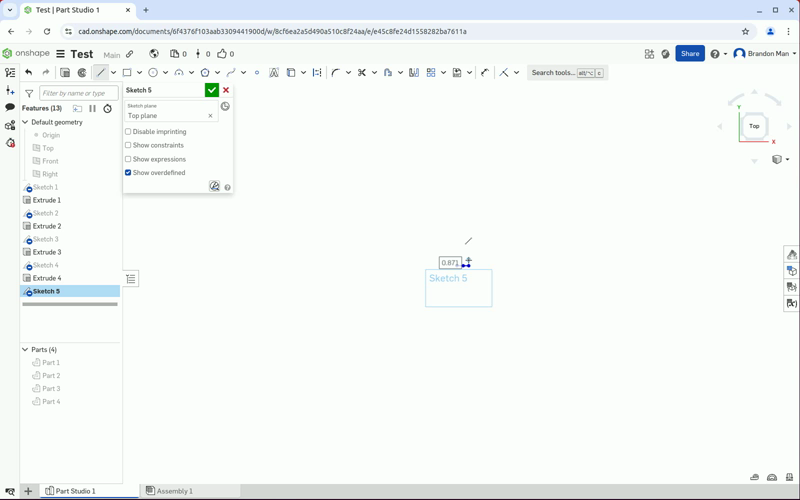
key_down(shift)
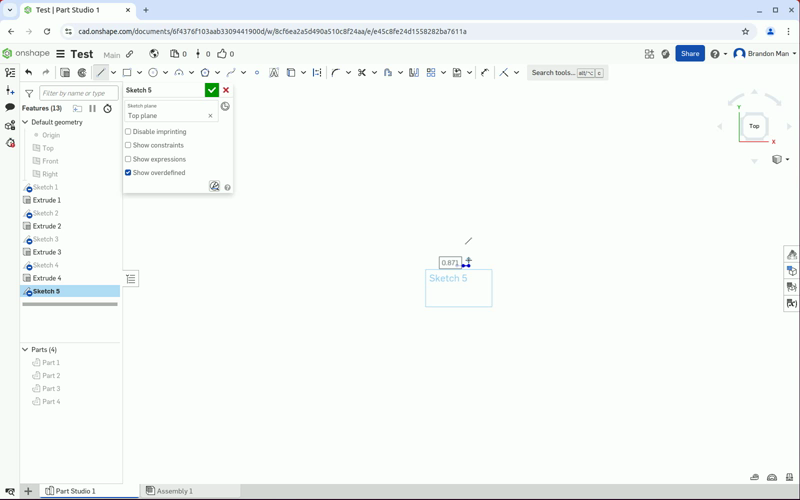
mouse_move(498, 259)
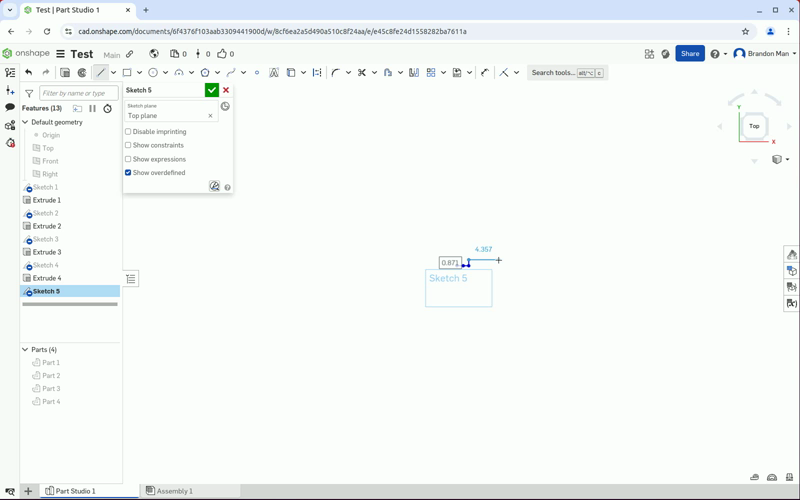
mouse_move(457, 259)
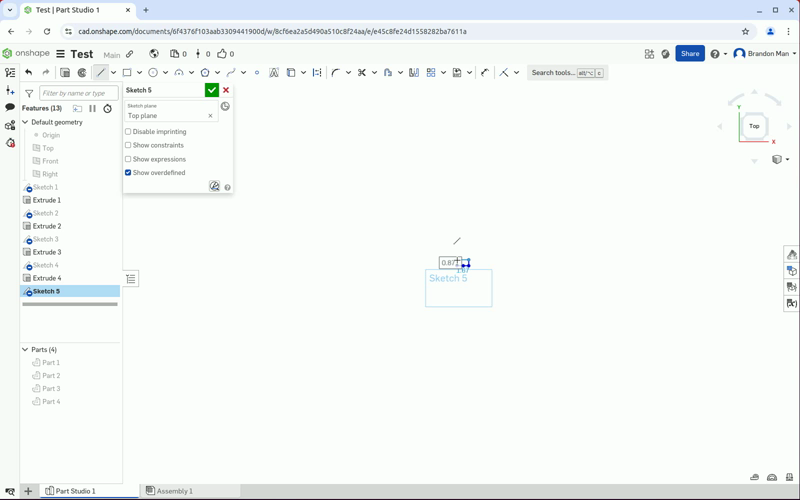
click(457, 259)
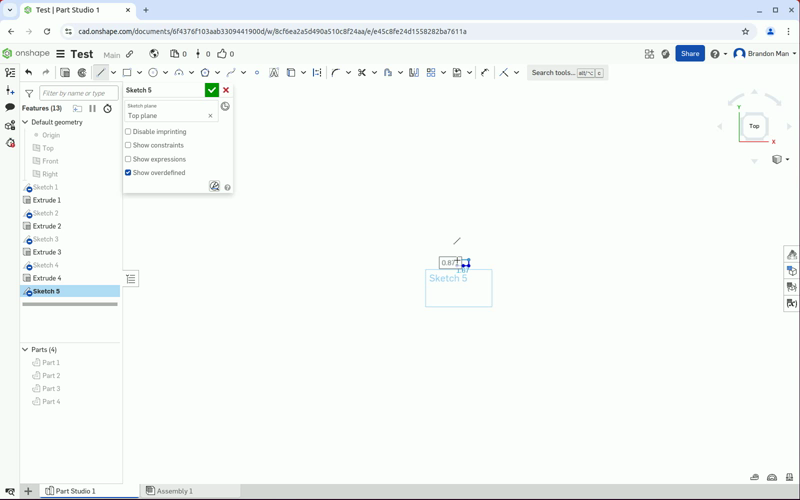
key_up(shift)
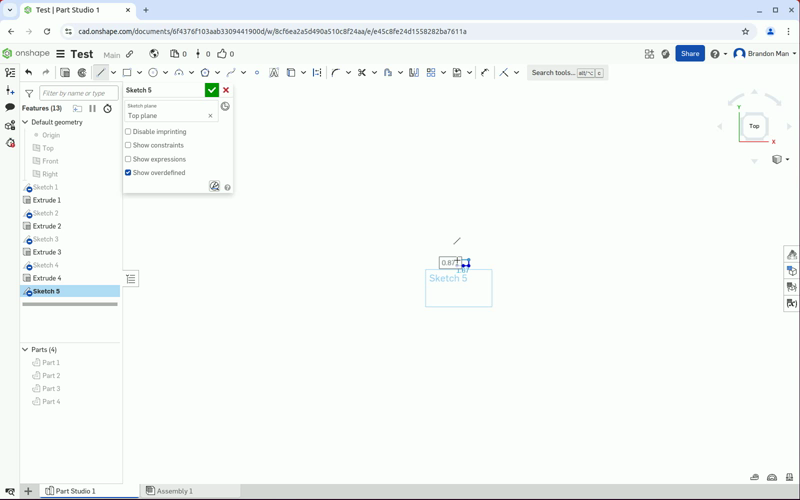
mouse_move(487, 259)
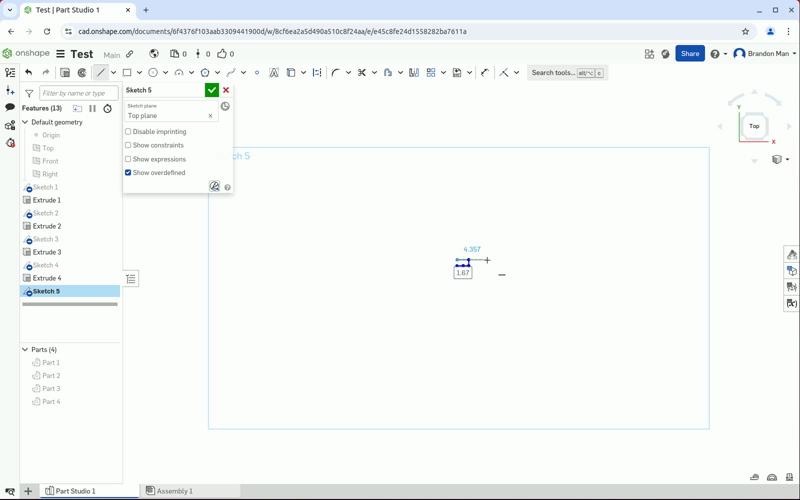
key_down(shift)
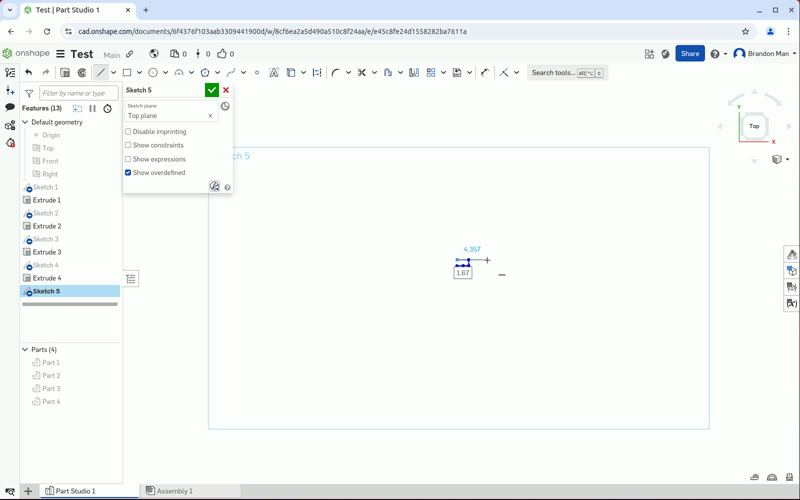
mouse_move(457, 265)
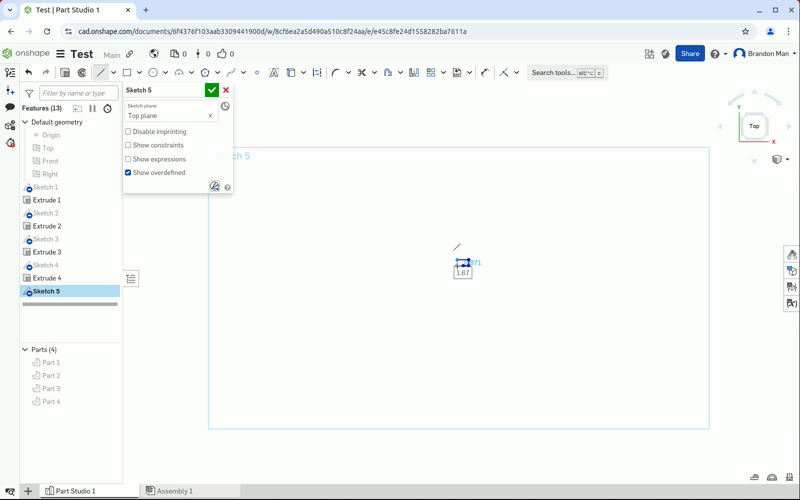
scroll(6)
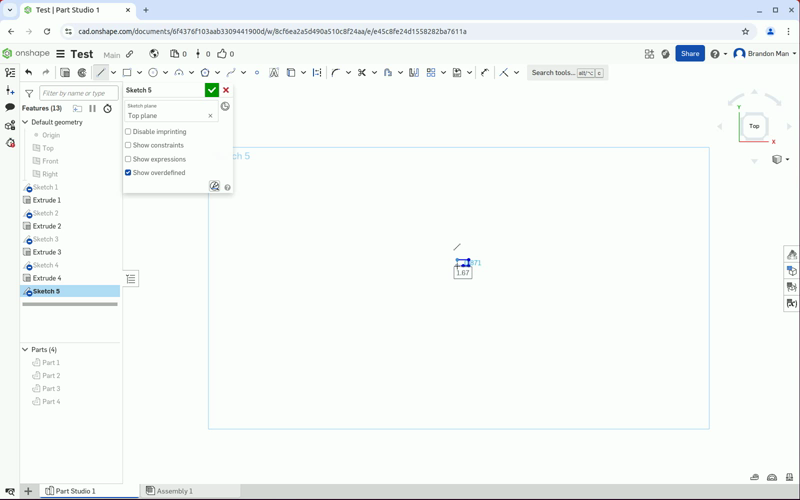
scroll(6)
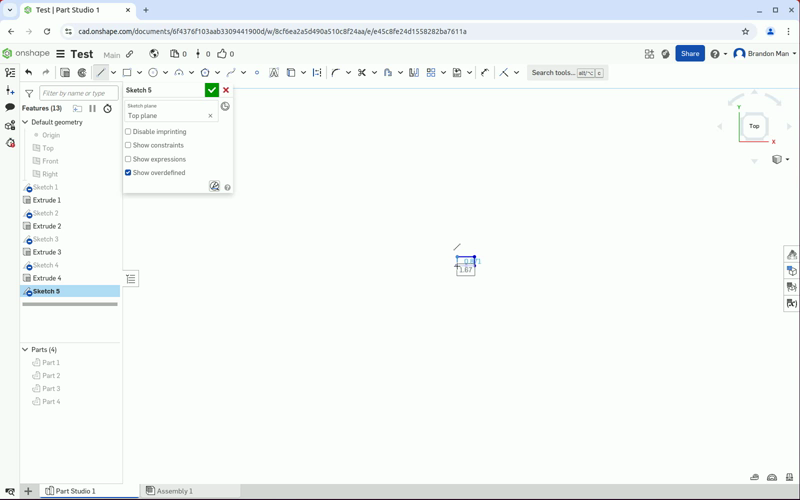
scroll(6)
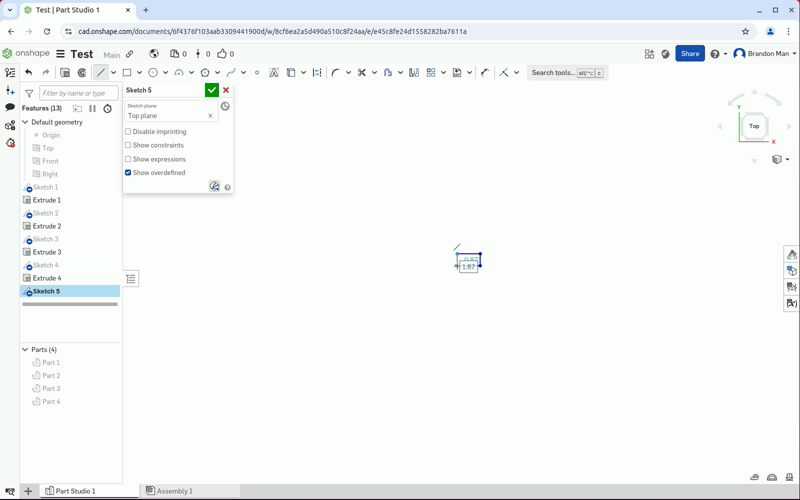
scroll(6)
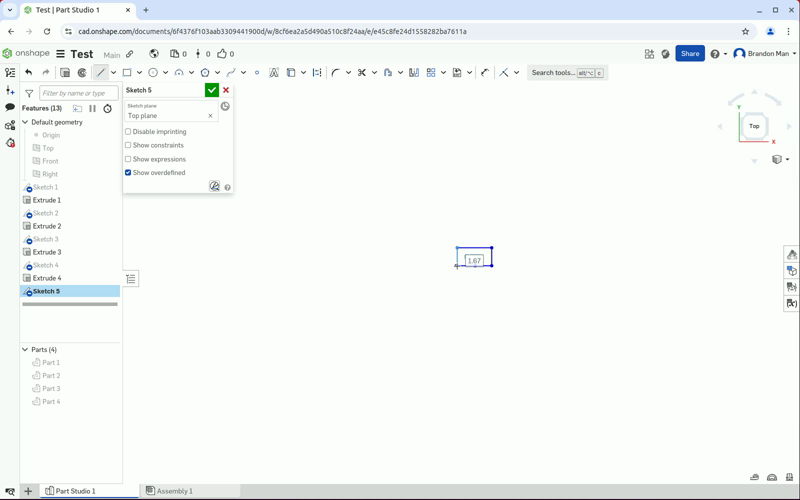
scroll(6)
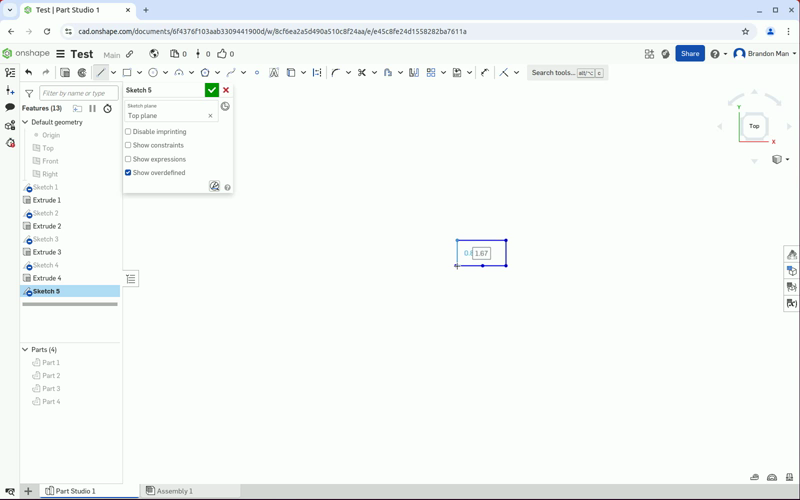
scroll(6)
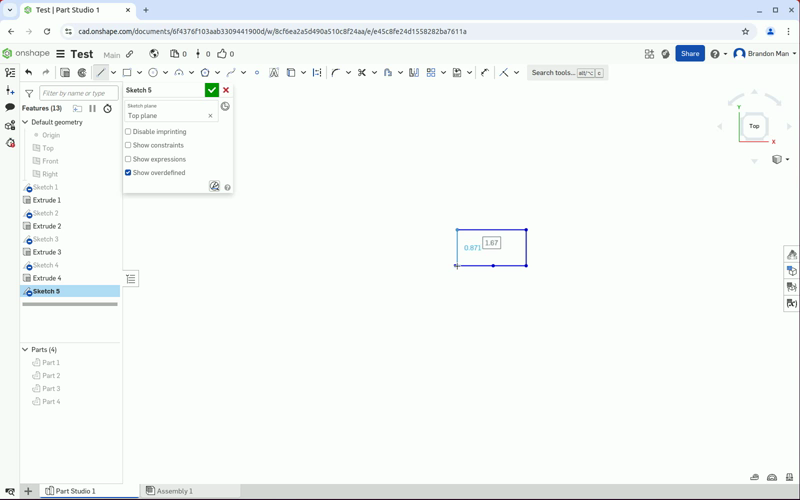
scroll(6)
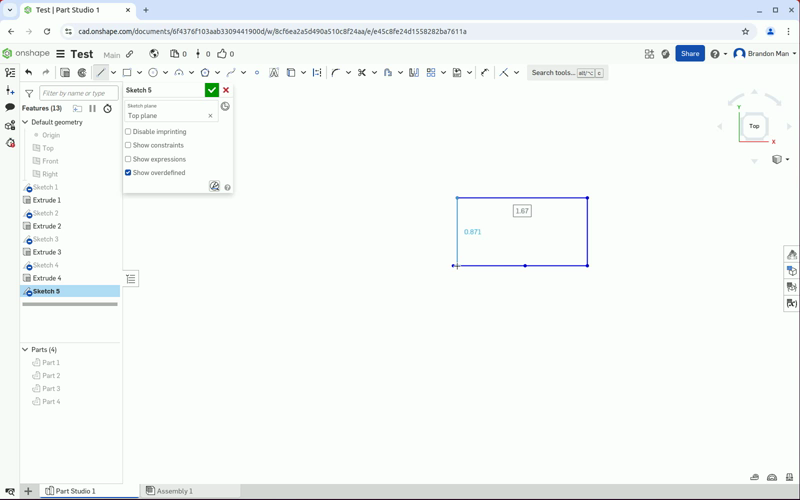
key_up(shift)
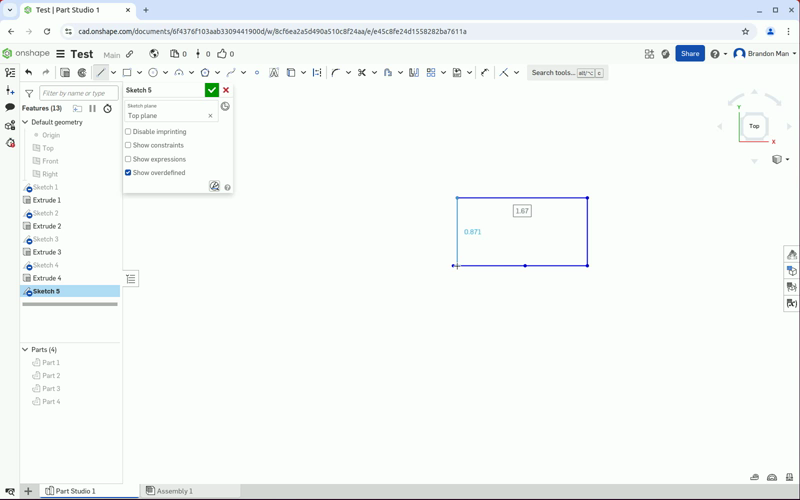
click(457, 265)
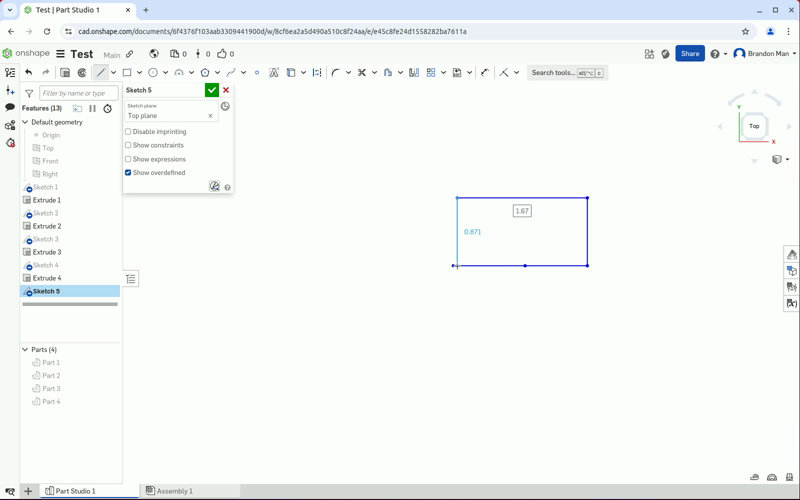
scroll(-6)
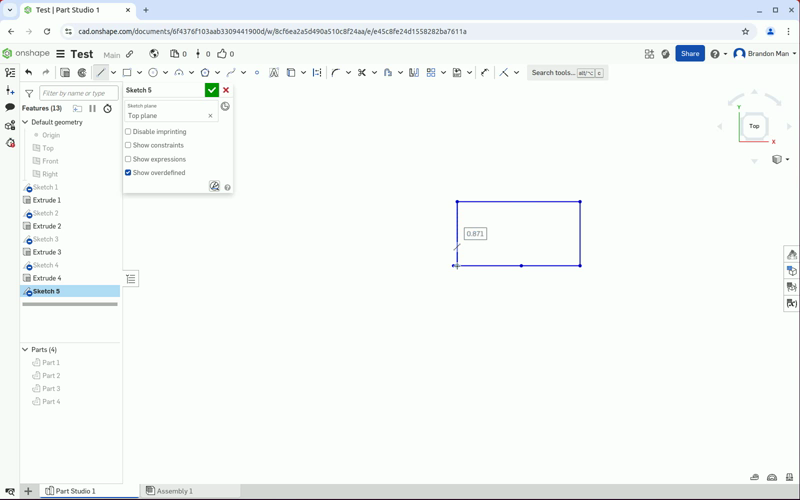
scroll(-6)
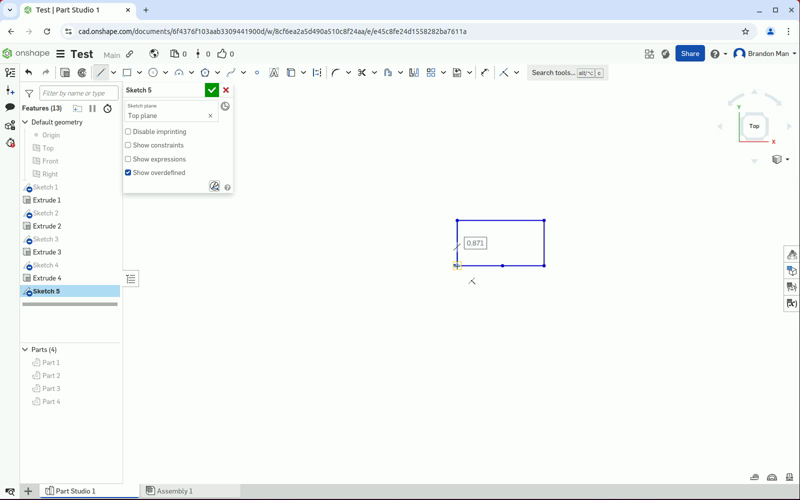
scroll(-6)
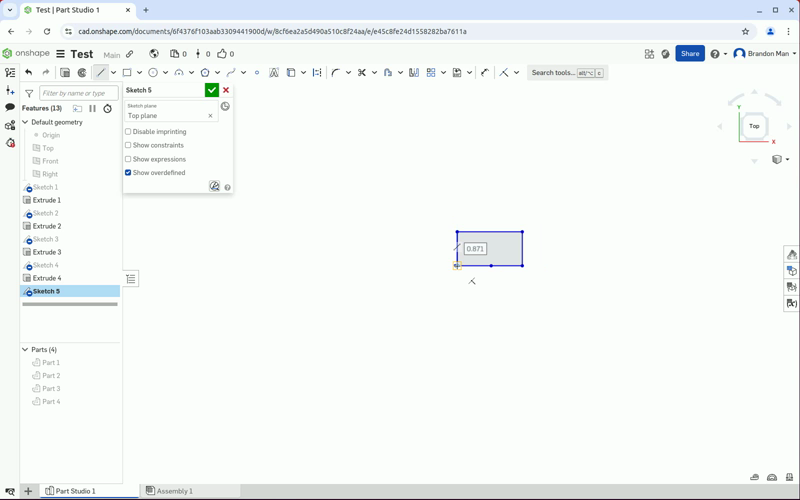
scroll(-6)
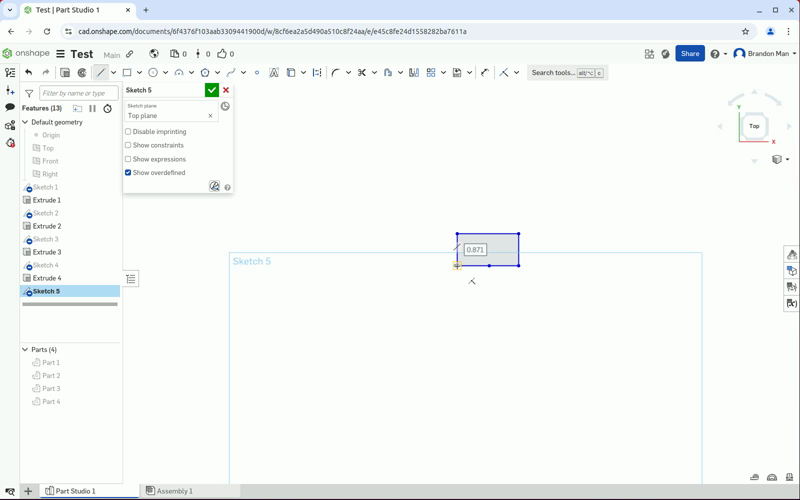
scroll(-6)
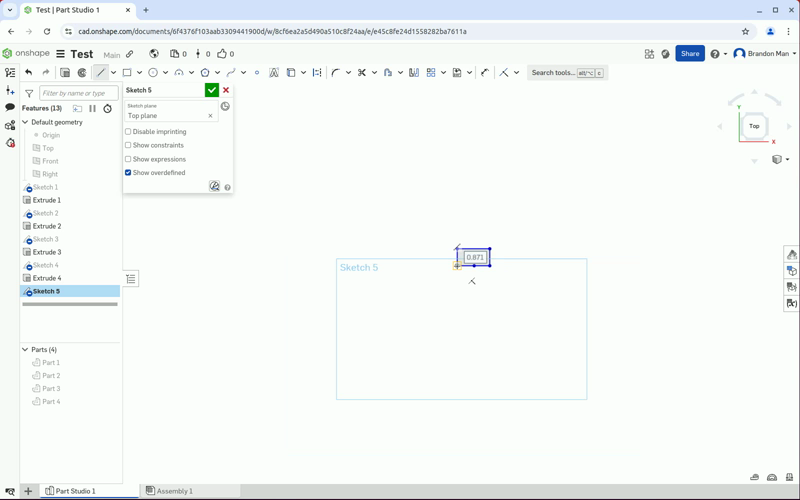
scroll(-6)
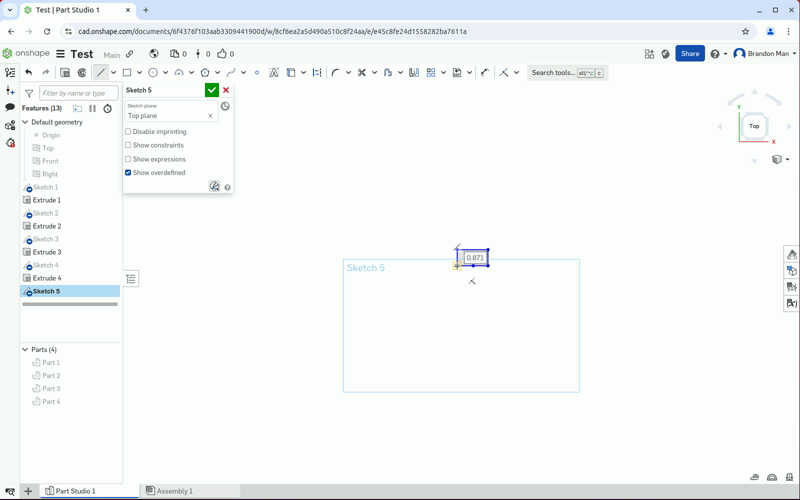
scroll(-6)
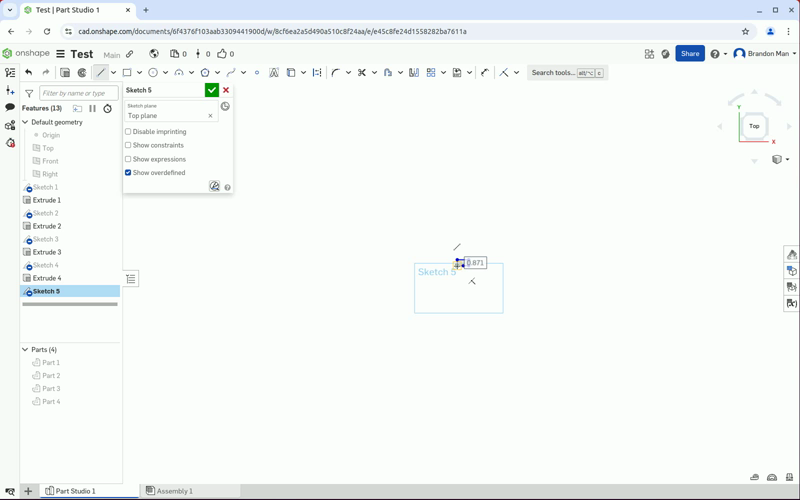
key(esc)
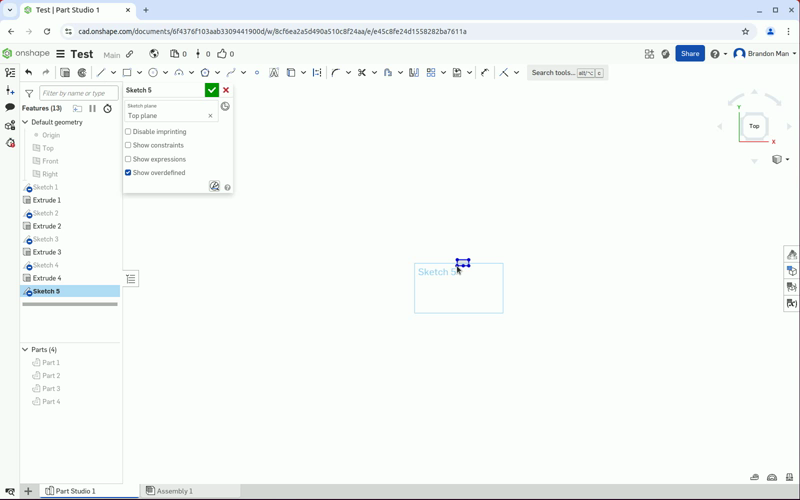
mouse_move(465, 261)
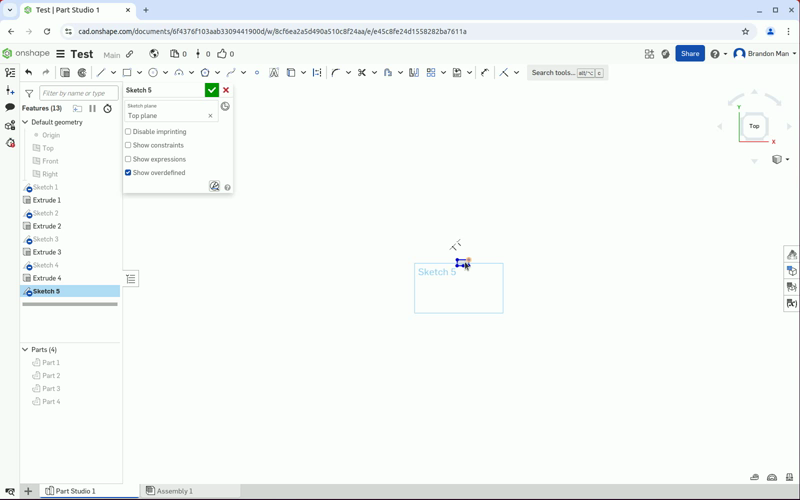
scroll(6)
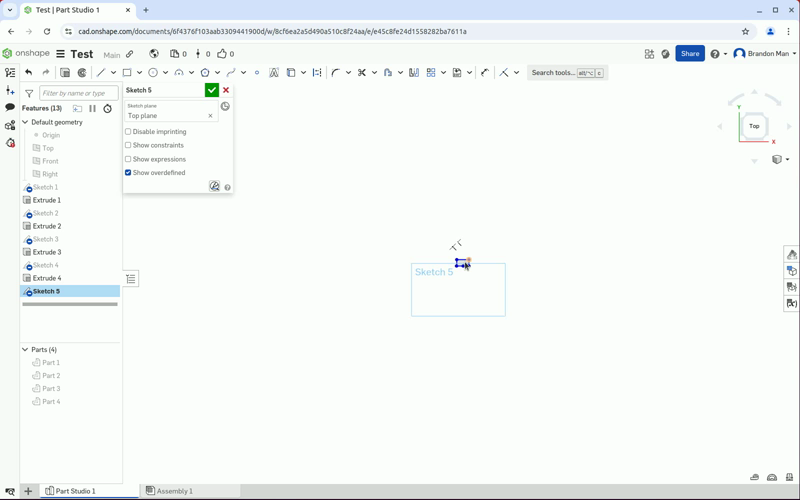
scroll(6)
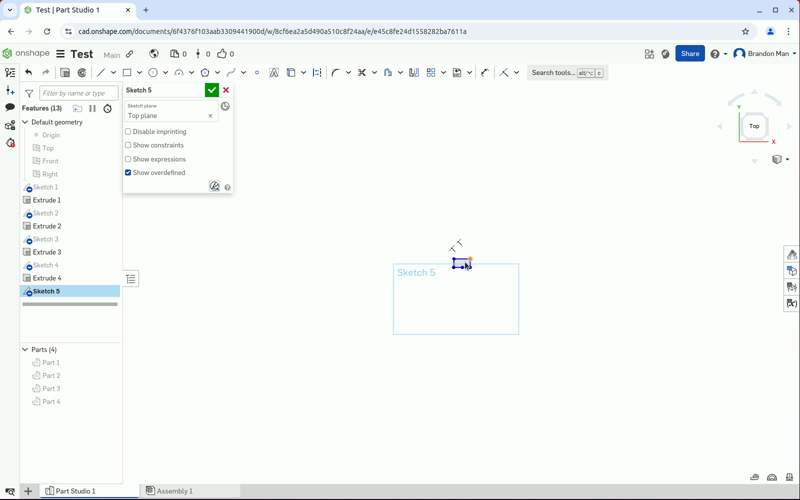
scroll(6)
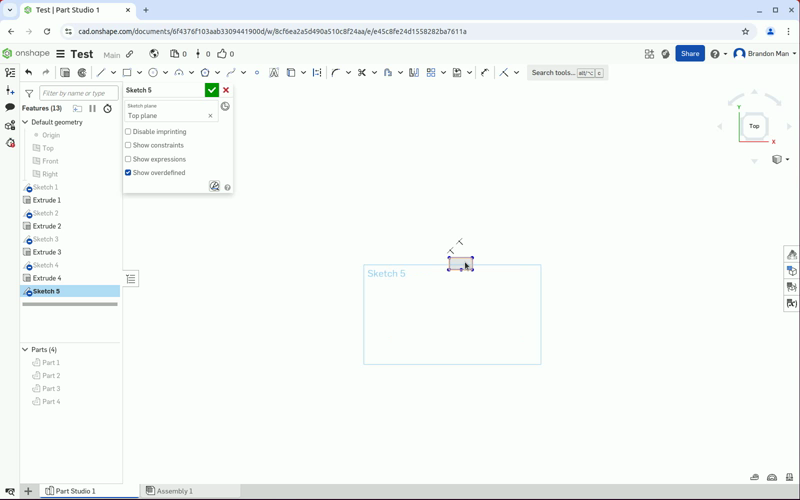
scroll(6)
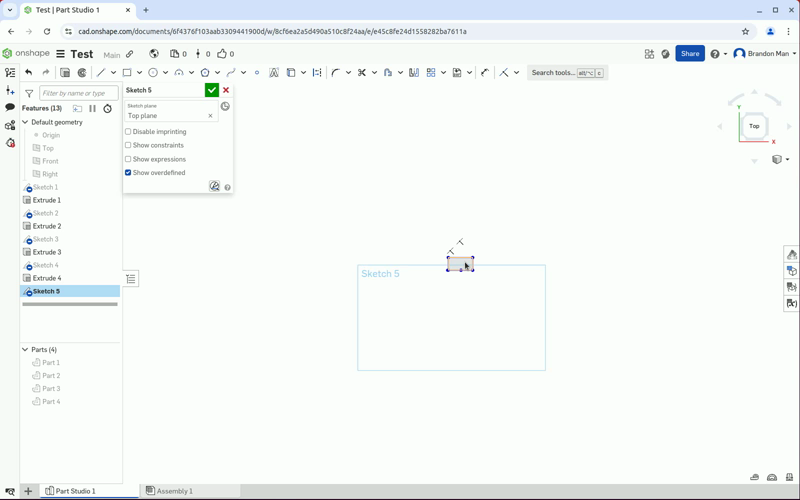
scroll(6)
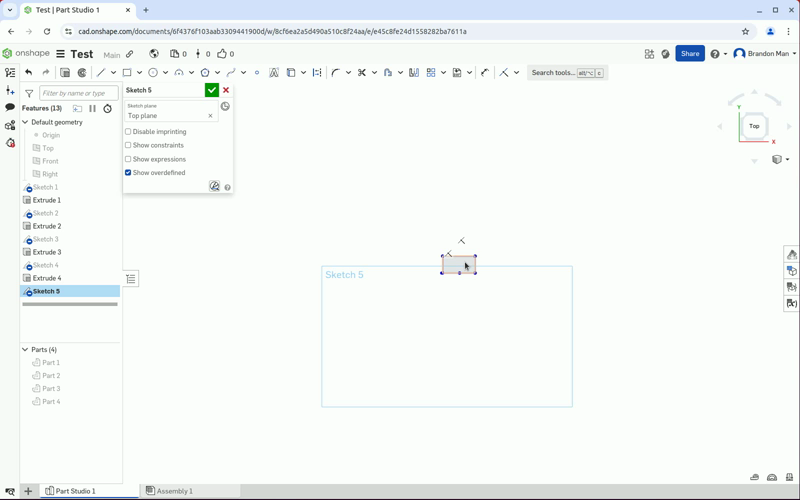
scroll(6)
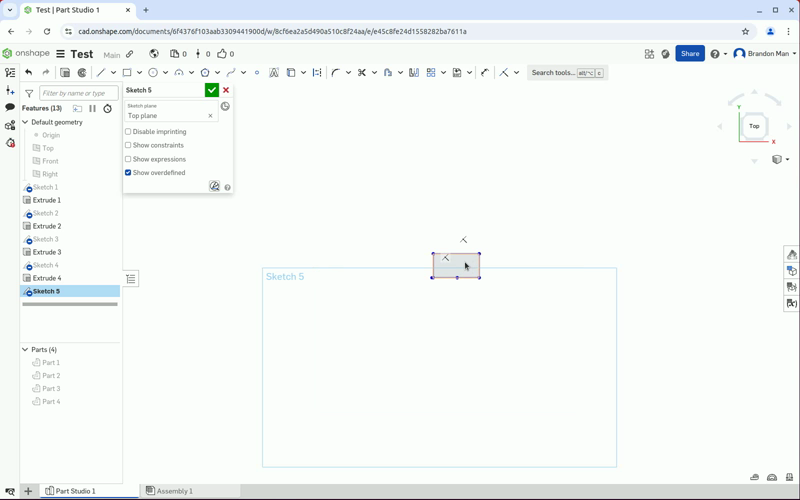
scroll(6)
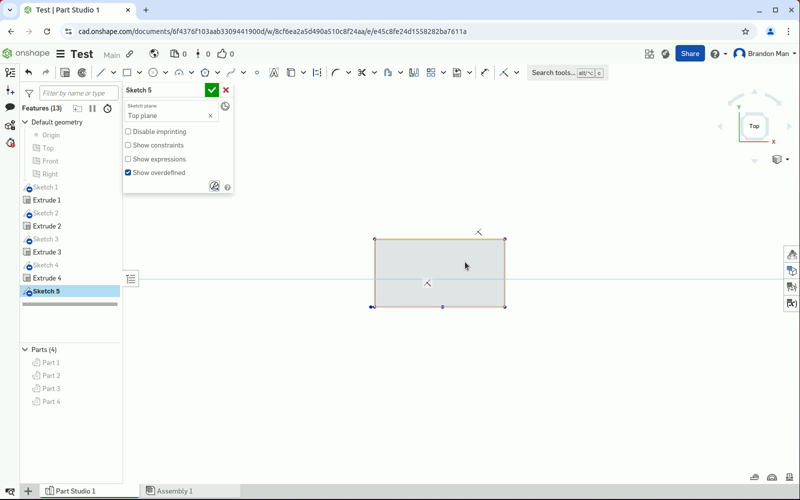
click(465, 261)
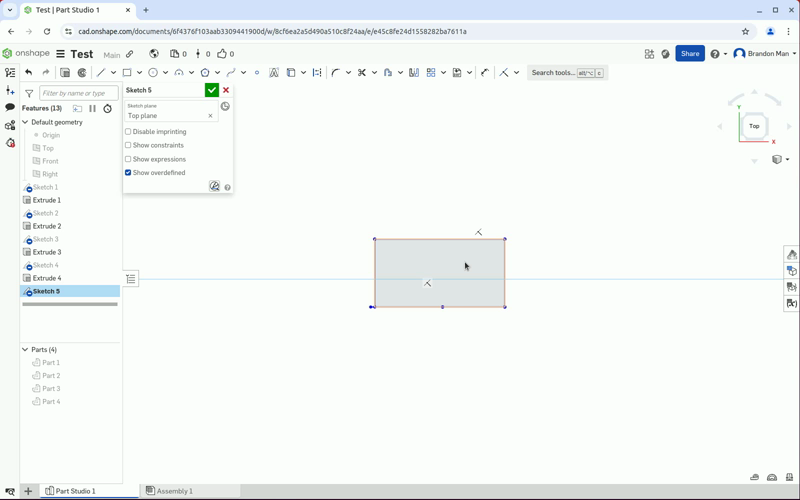
scroll(-6)
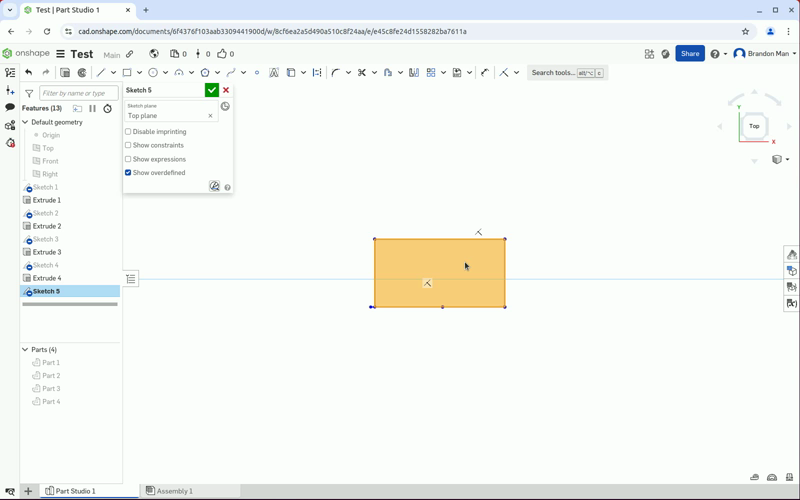
scroll(-6)
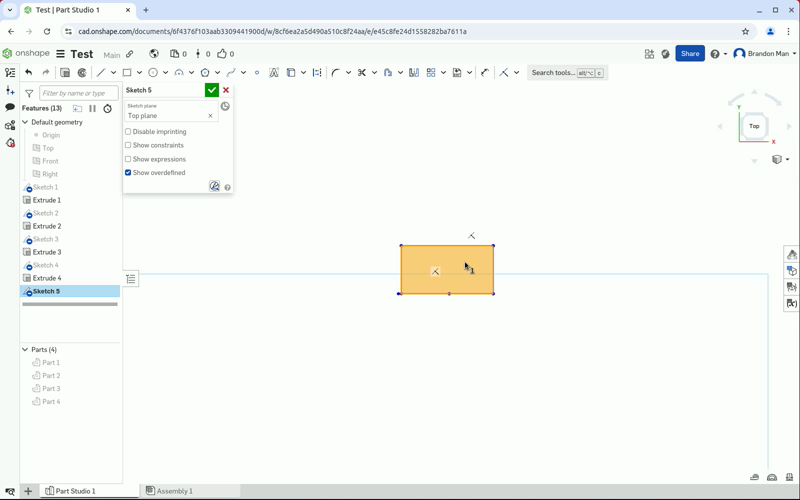
scroll(-6)
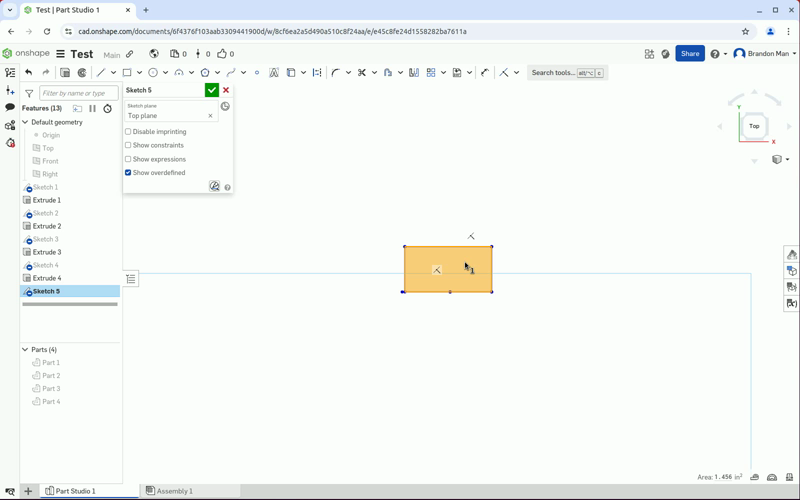
scroll(-6)
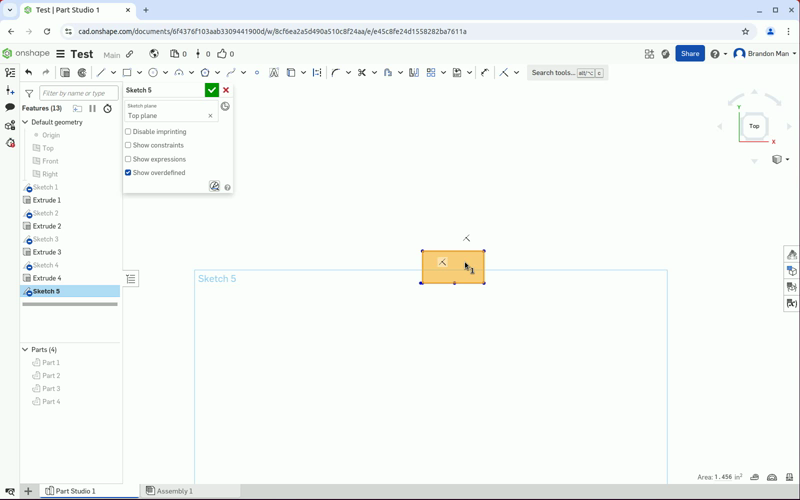
scroll(-6)
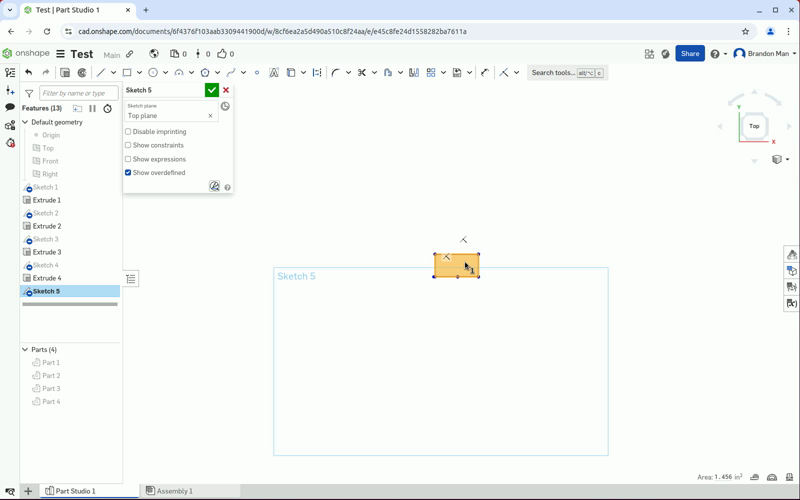
scroll(-6)
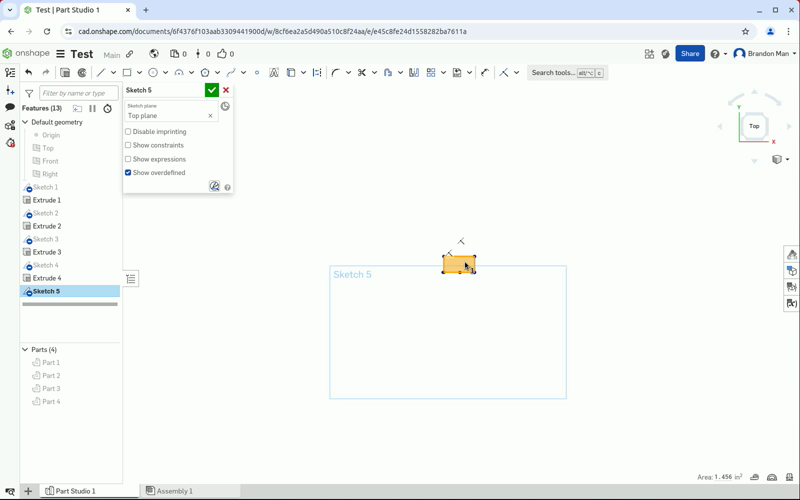
scroll(-6)
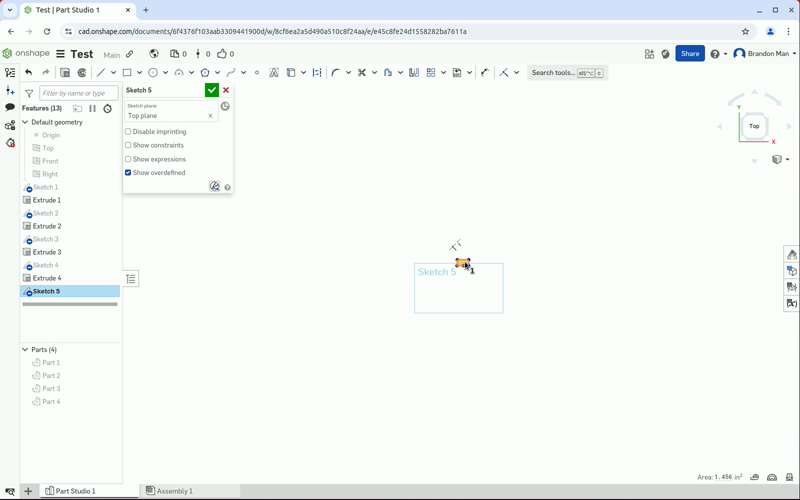
mouse_move(73, 352)
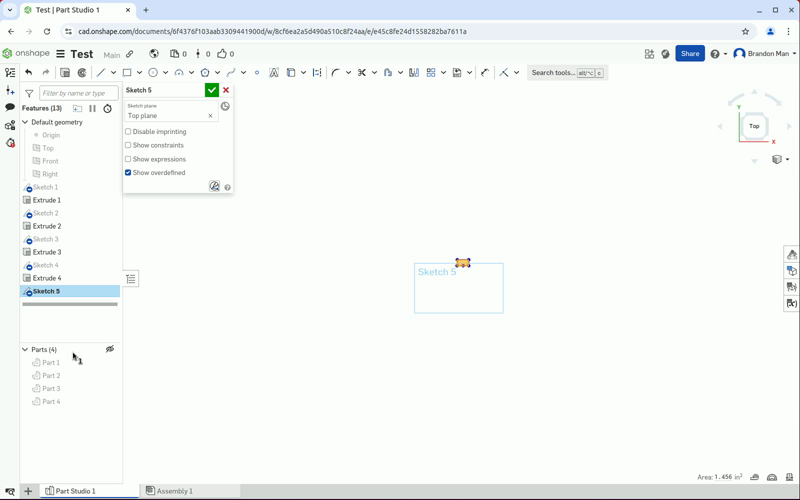
key(shift+y)
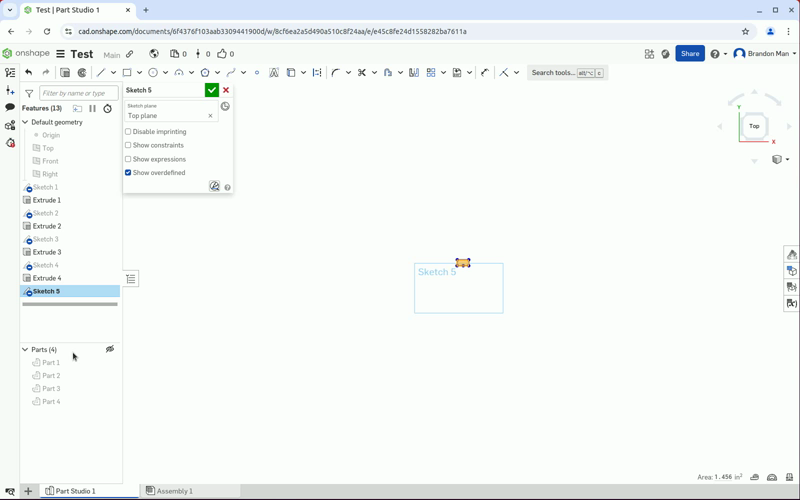
key(shift+e)
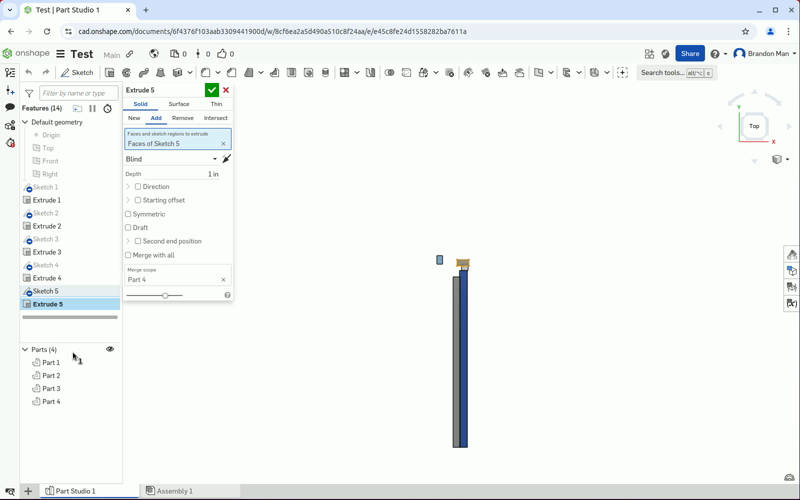
mouse_move(143, 106)
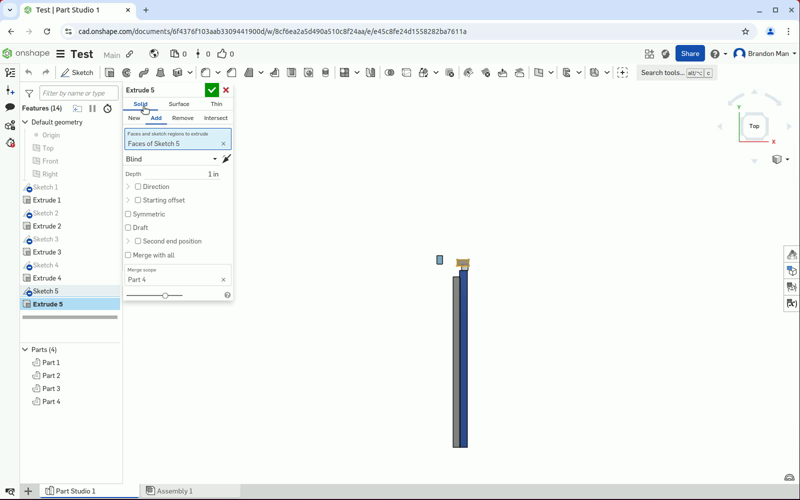
click(143, 106)
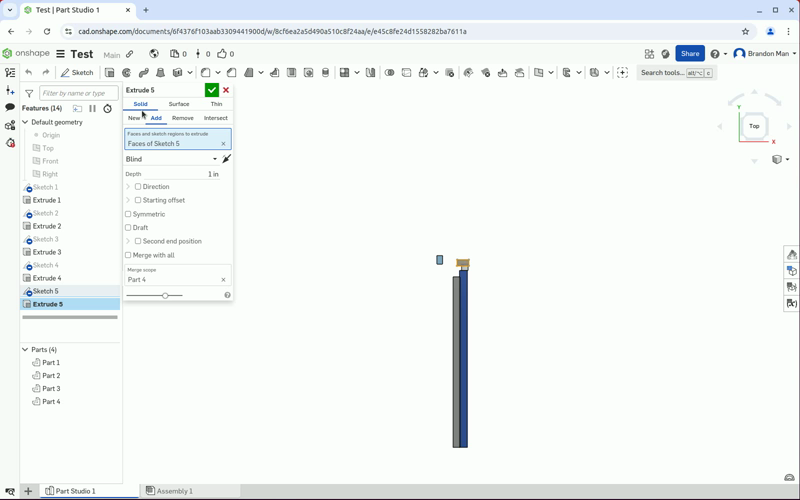
mouse_move(137, 120)
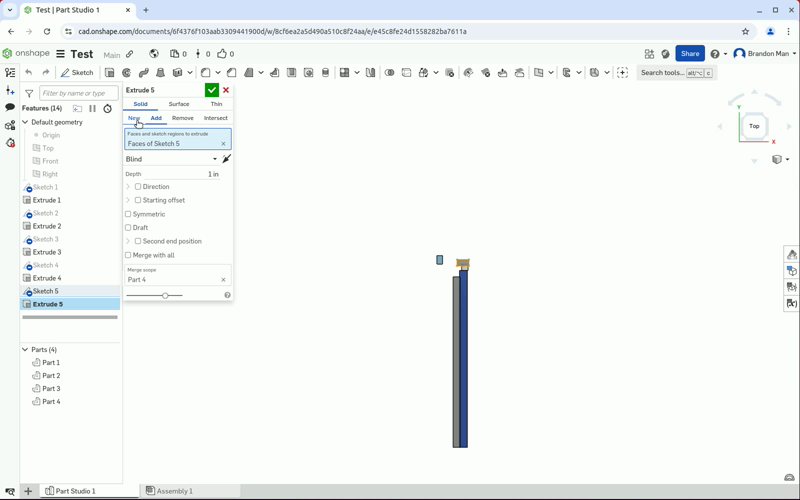
click(137, 120)
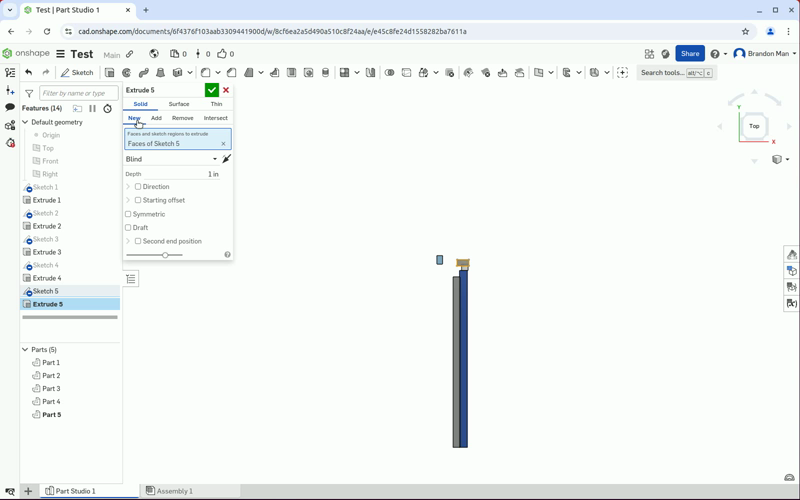
key(tab, 4)
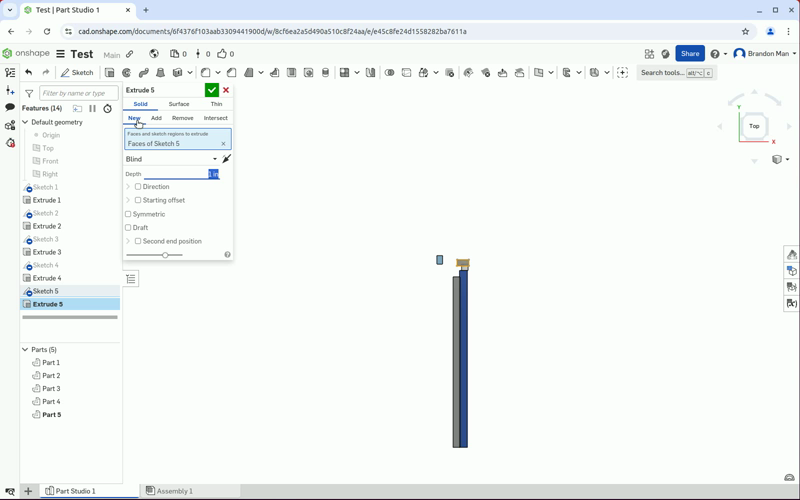
text(0.963)
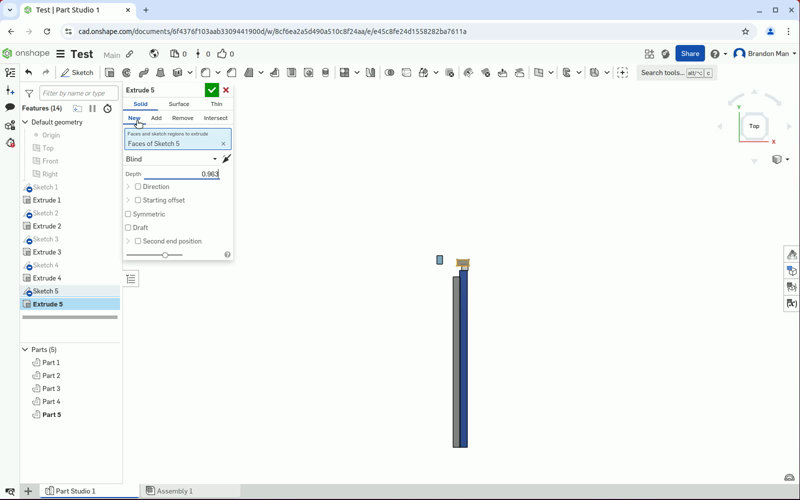
key(enter)
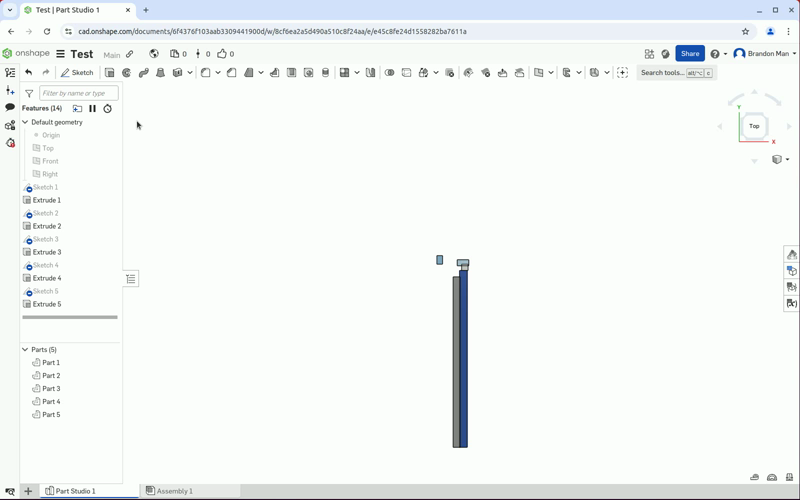
key(shift+h)
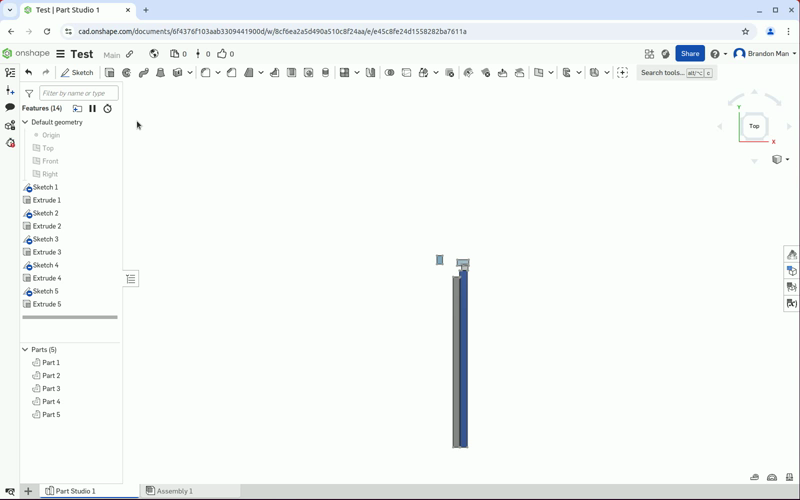
key(shift+h)
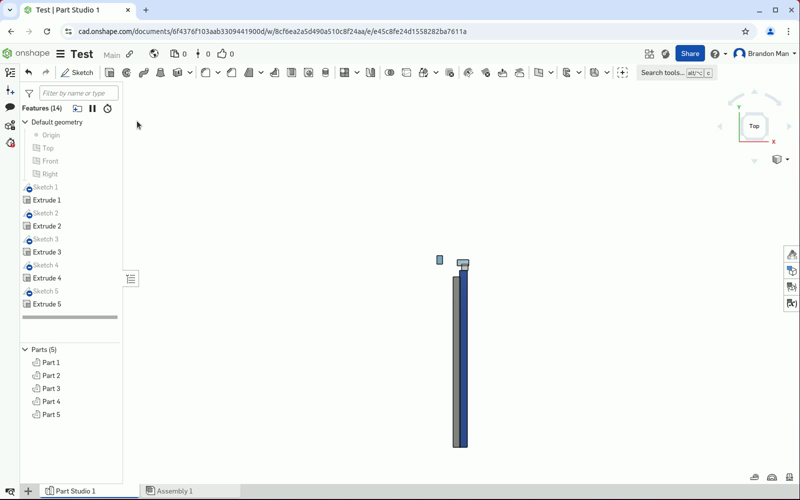
mouse_move(73, 189)
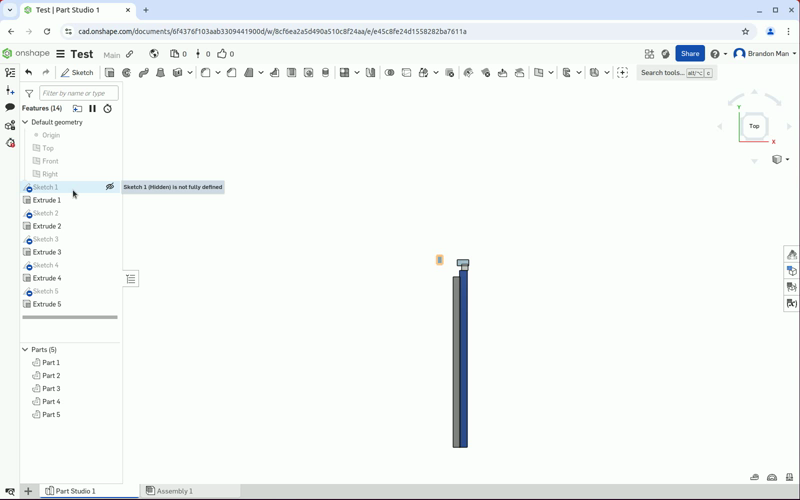
click(73, 189)
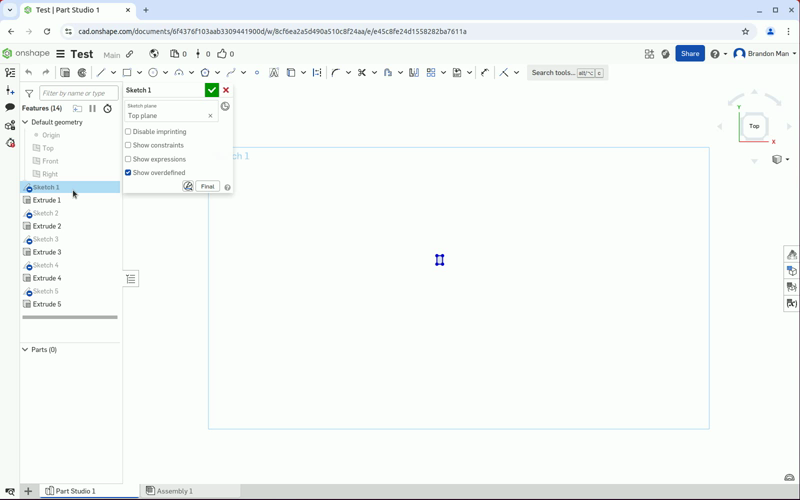
mouse_move(229, 92)
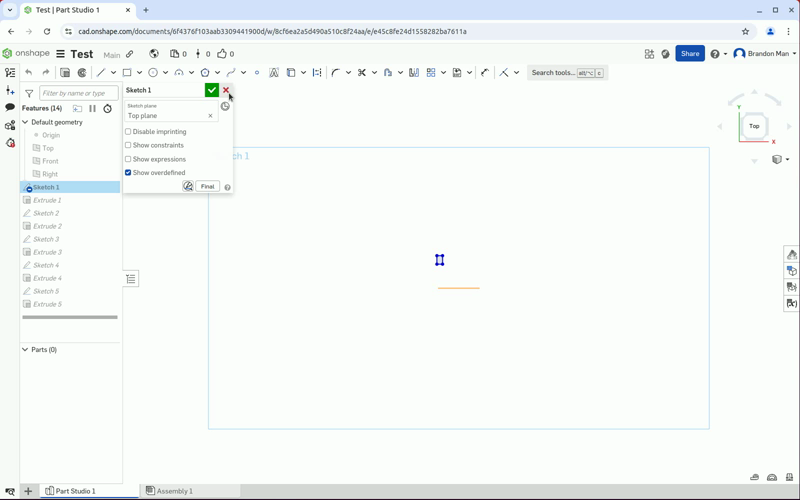
click(229, 92)
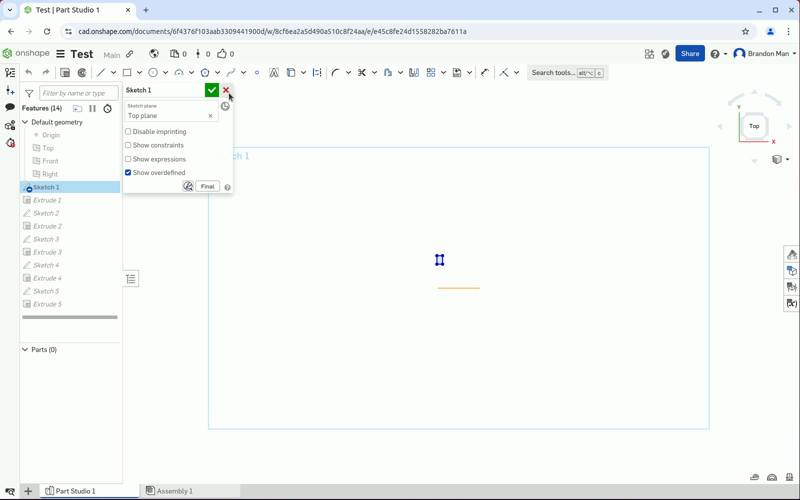
key(shift+s)
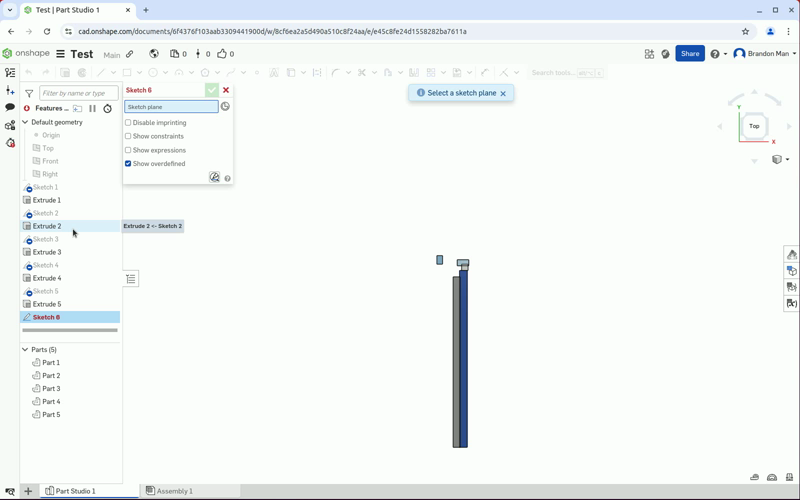
scroll(3)
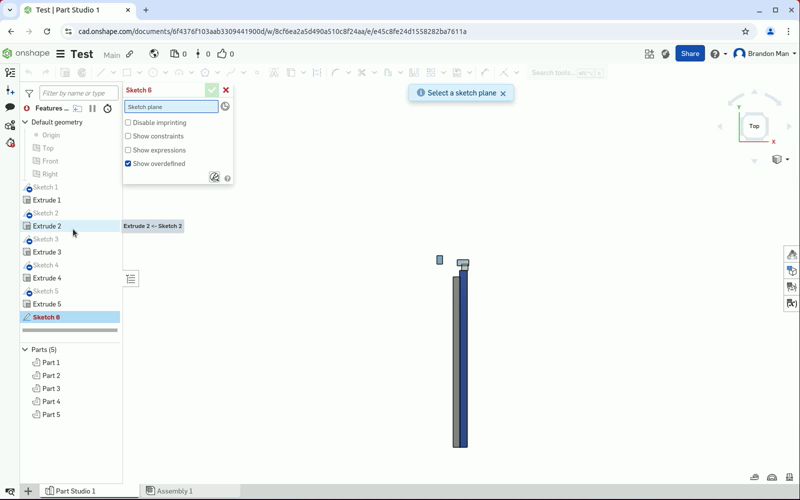
mouse_move(73, 150)
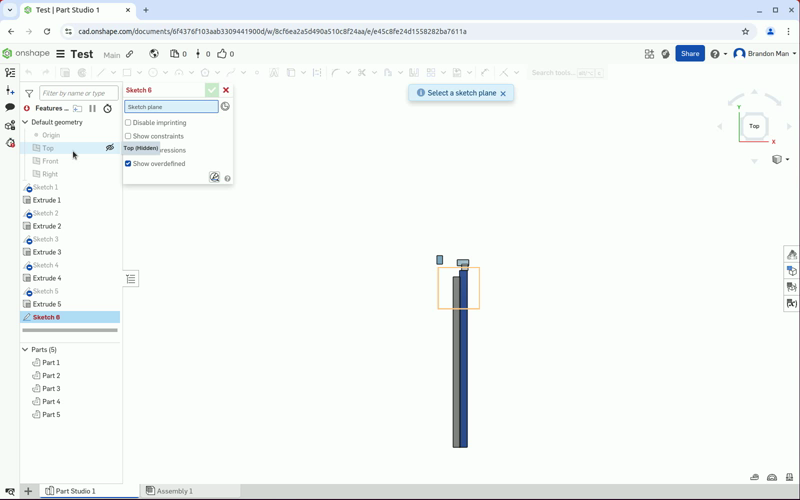
click(73, 150)
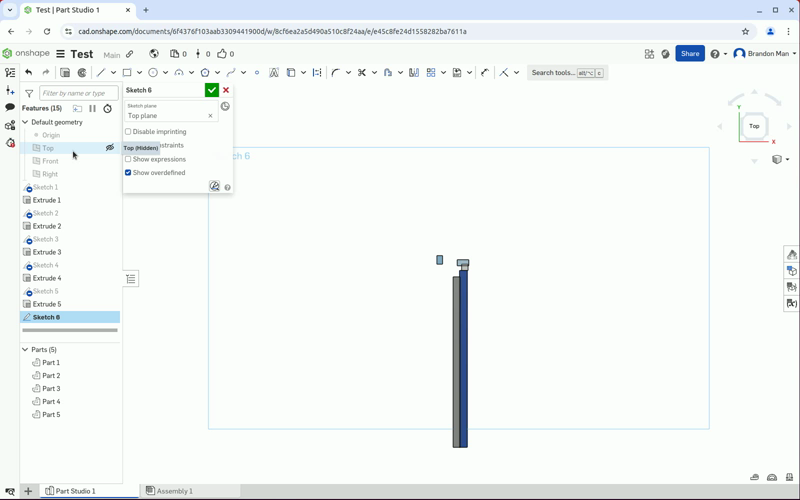
mouse_move(73, 352)
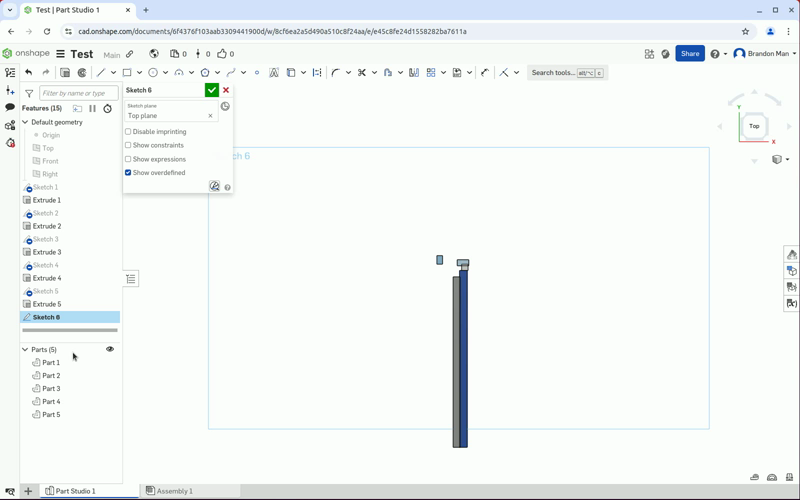
key(y)
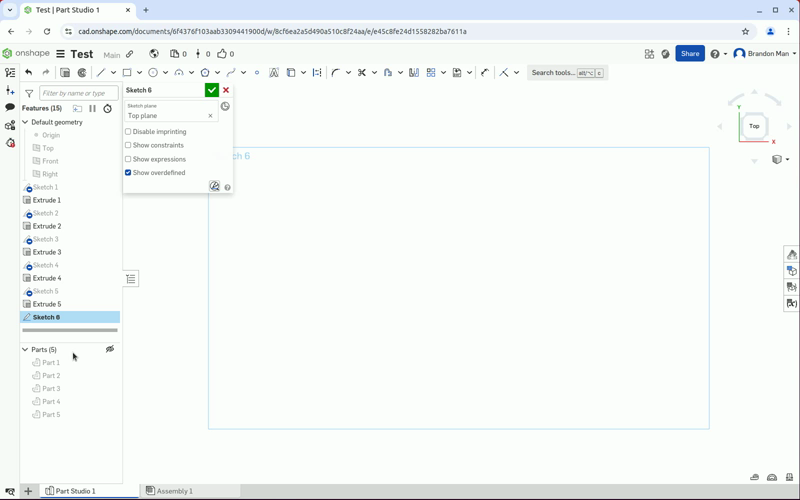
key(l)
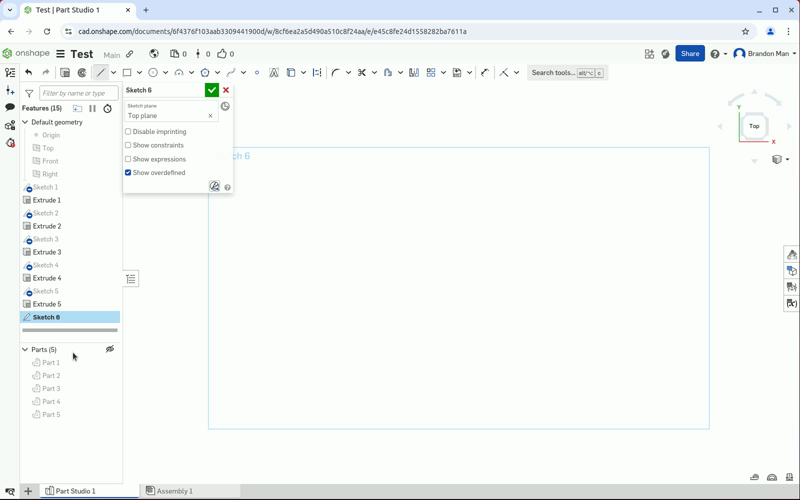
key_down(shift)
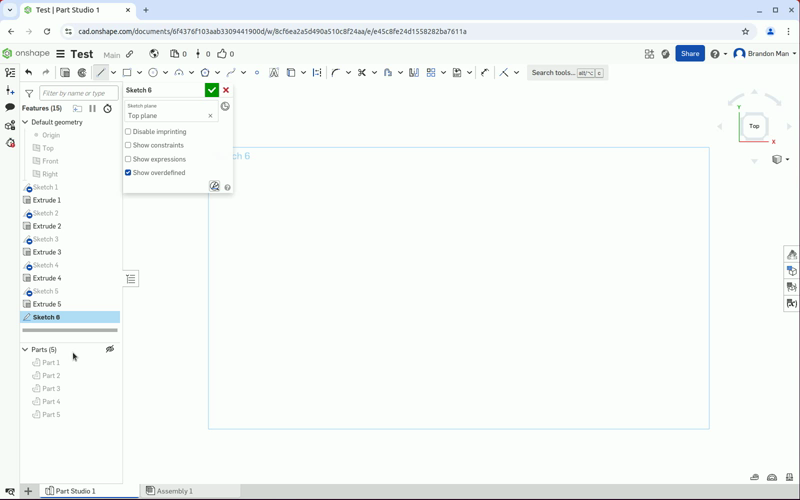
mouse_move(436, 259)
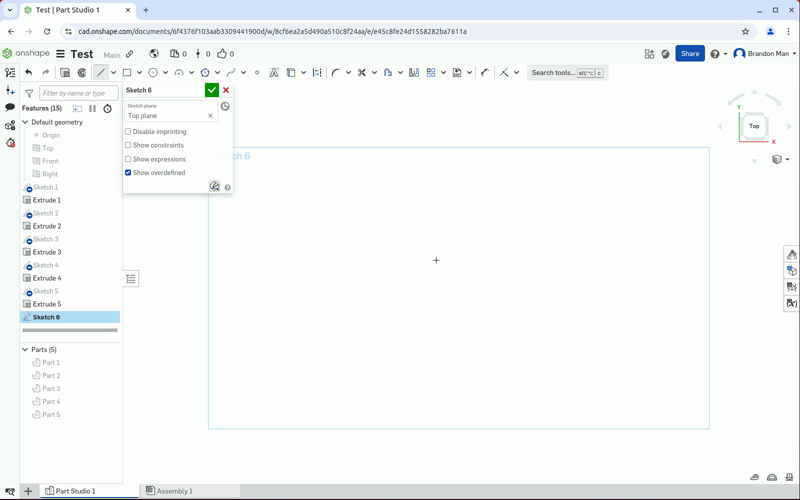
click(436, 259)
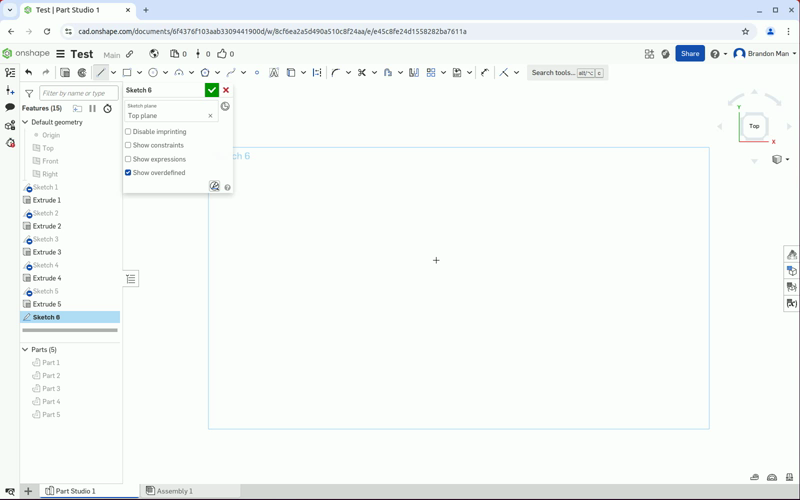
key_up(shift)
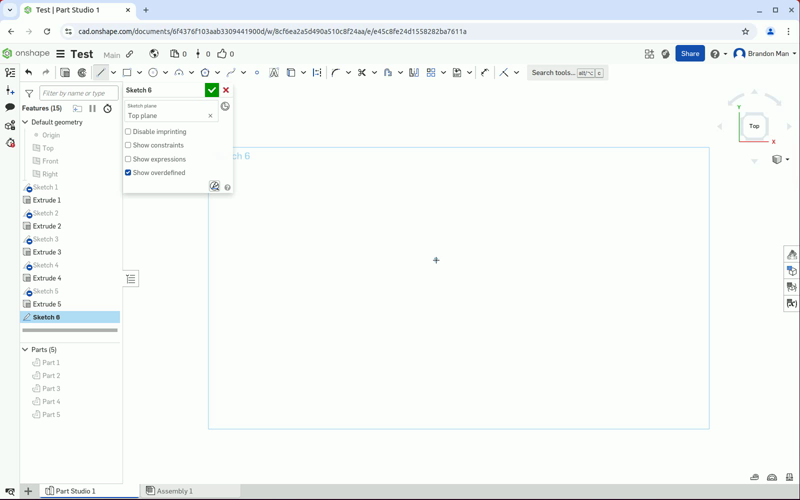
key_down(shift)
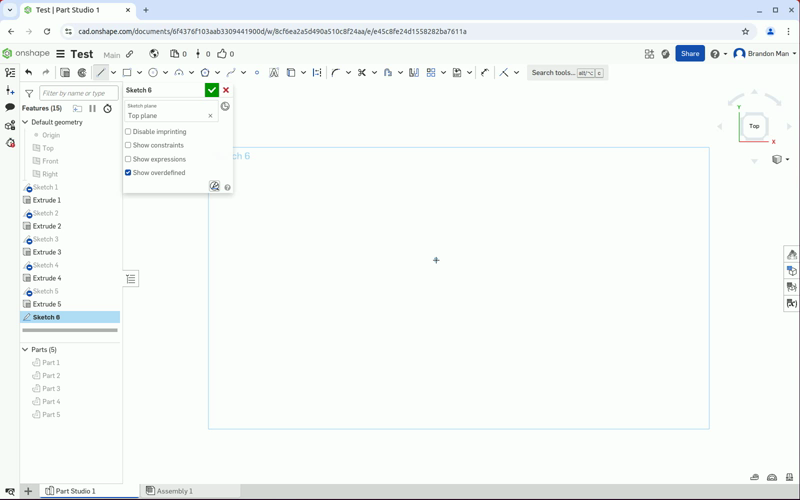
mouse_move(466, 259)
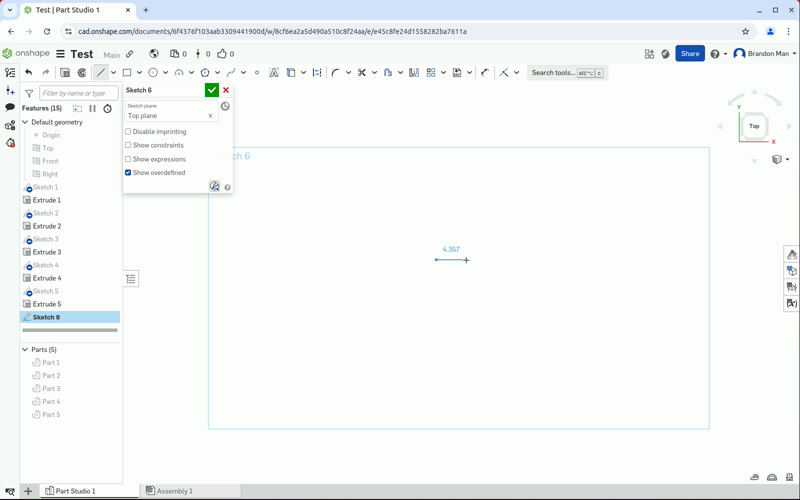
mouse_move(445, 259)
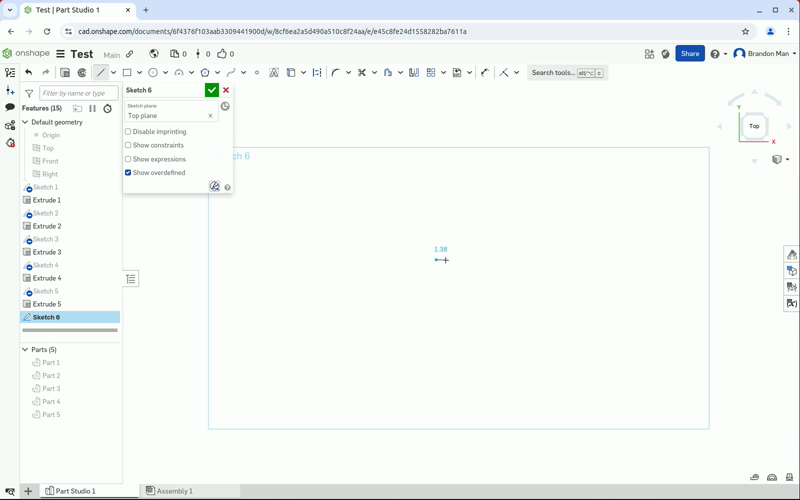
click(445, 259)
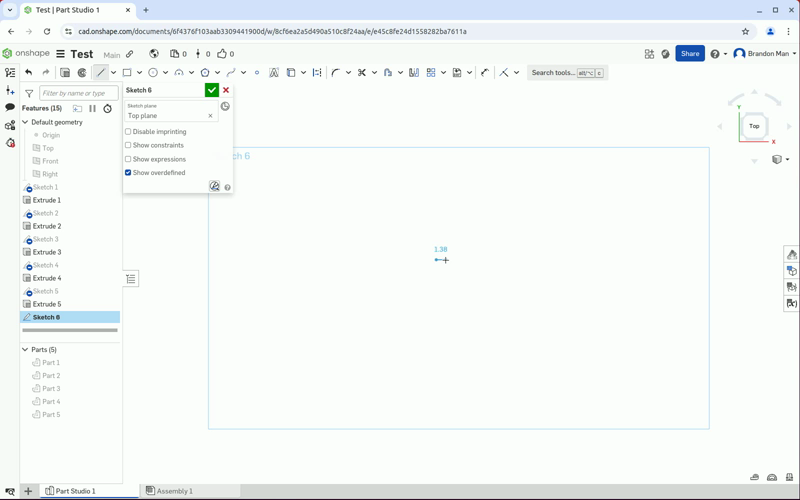
key_up(shift)
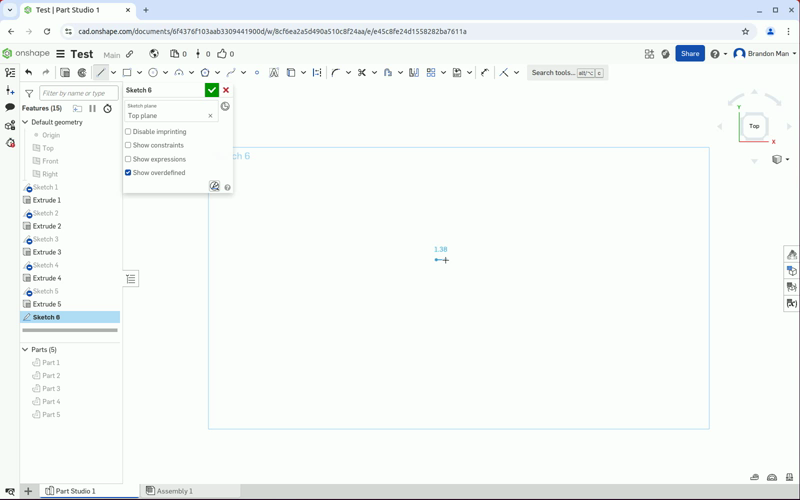
key_down(shift)
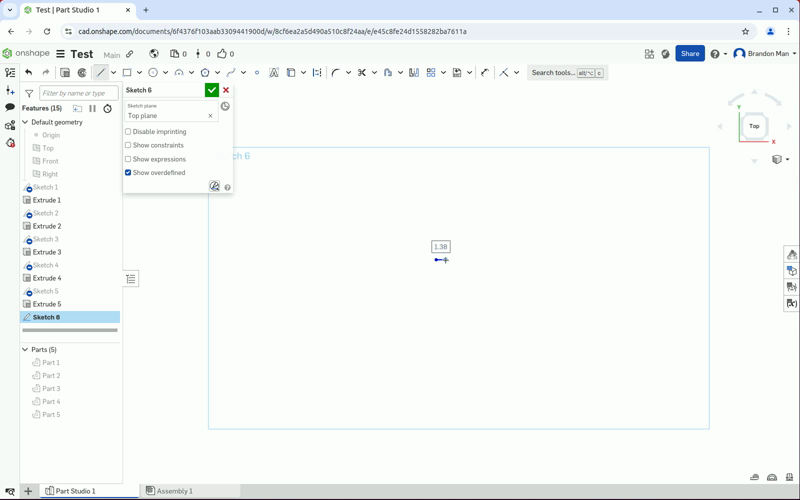
mouse_move(475, 259)
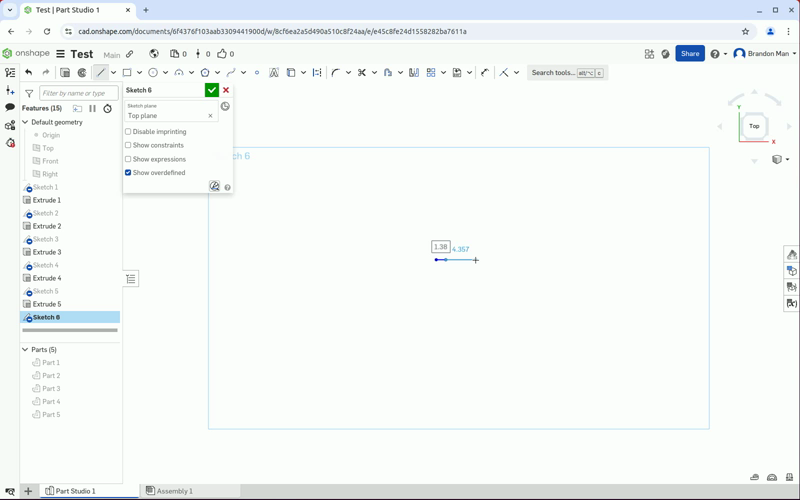
mouse_move(450, 259)
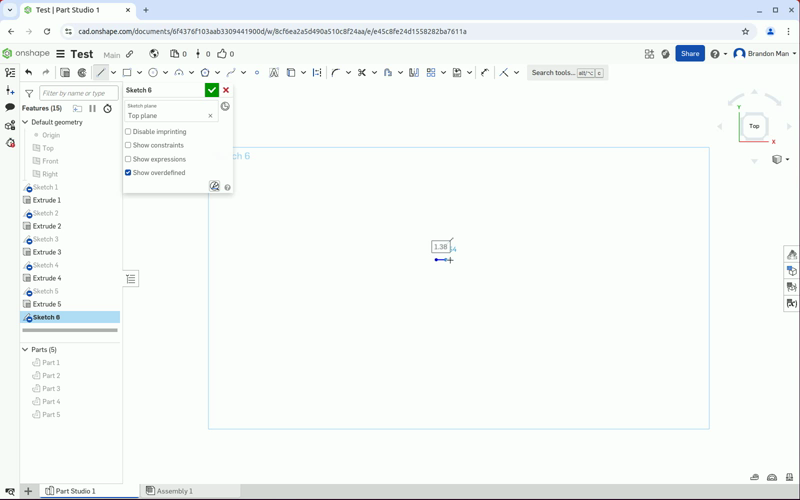
scroll(6)
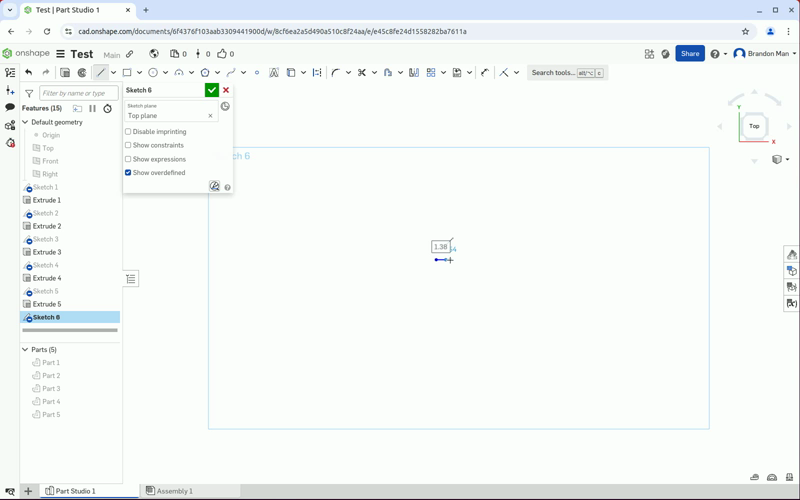
scroll(6)
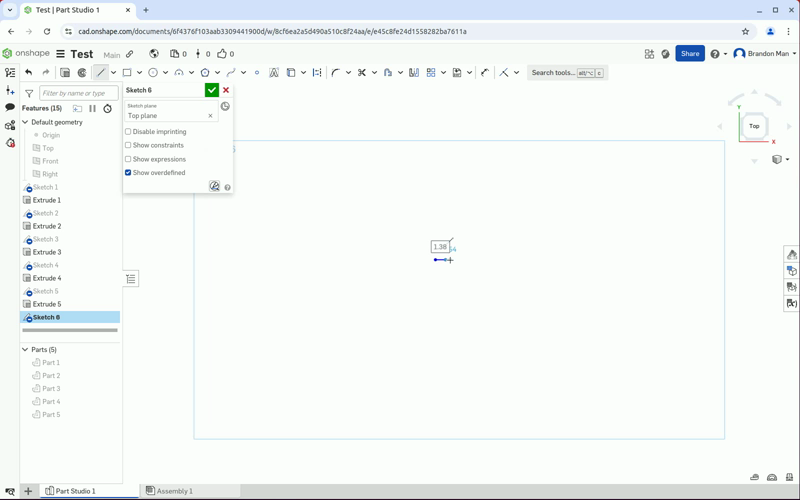
scroll(6)
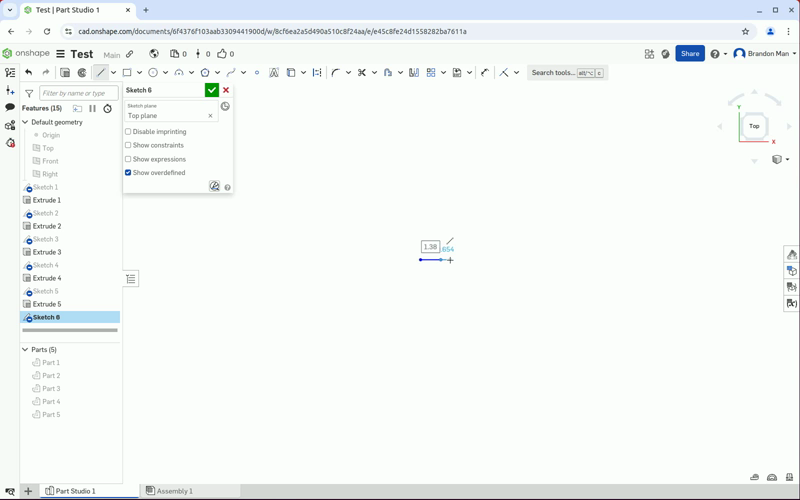
scroll(6)
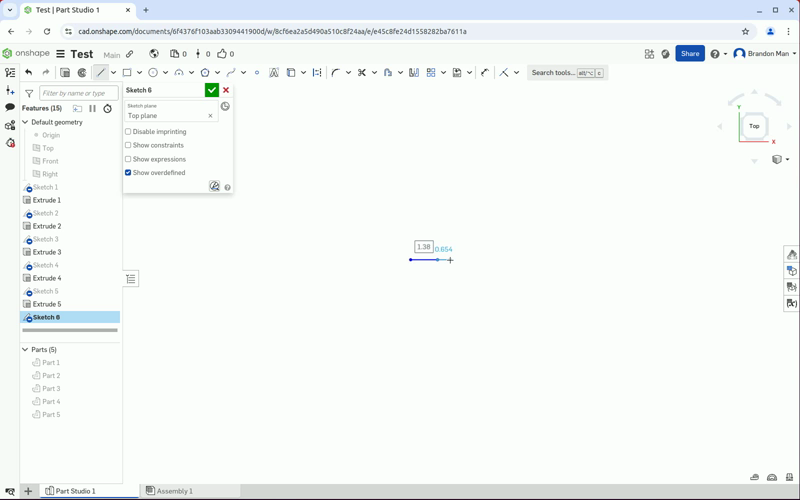
scroll(6)
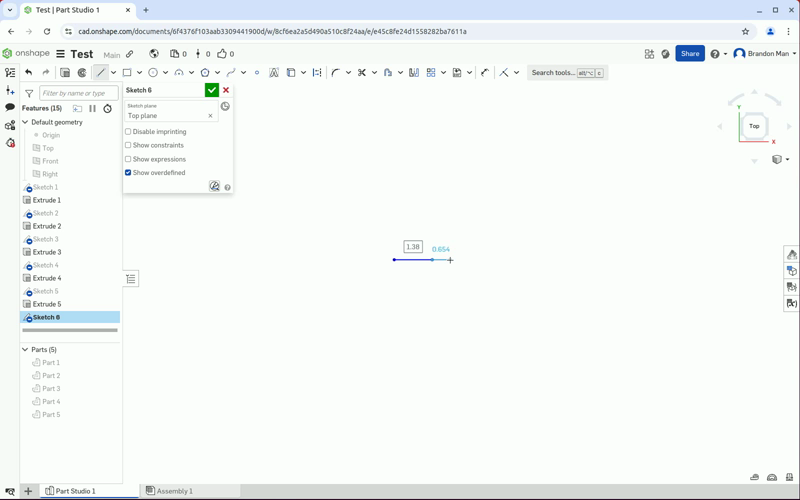
scroll(6)
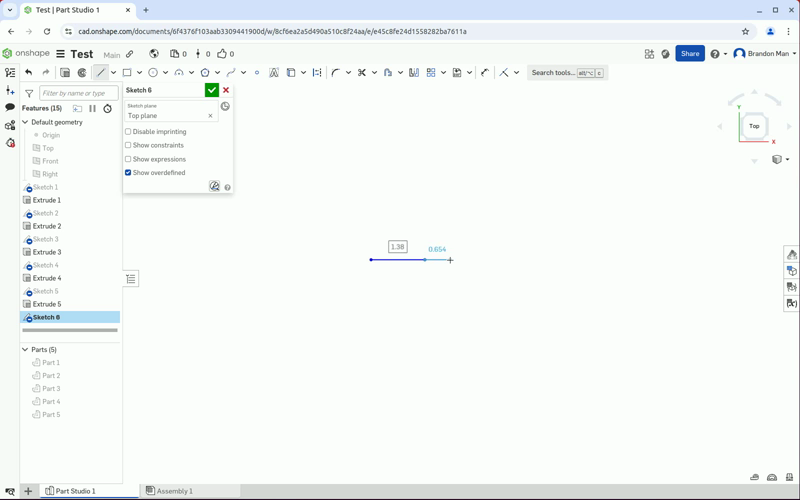
scroll(6)
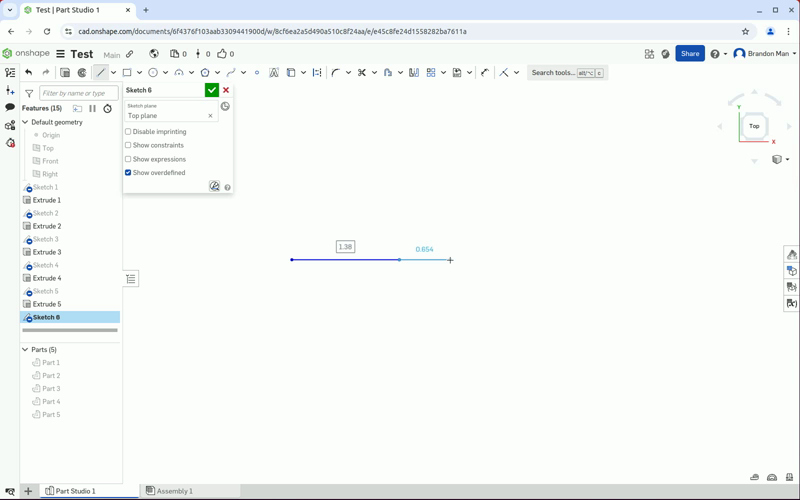
click(450, 259)
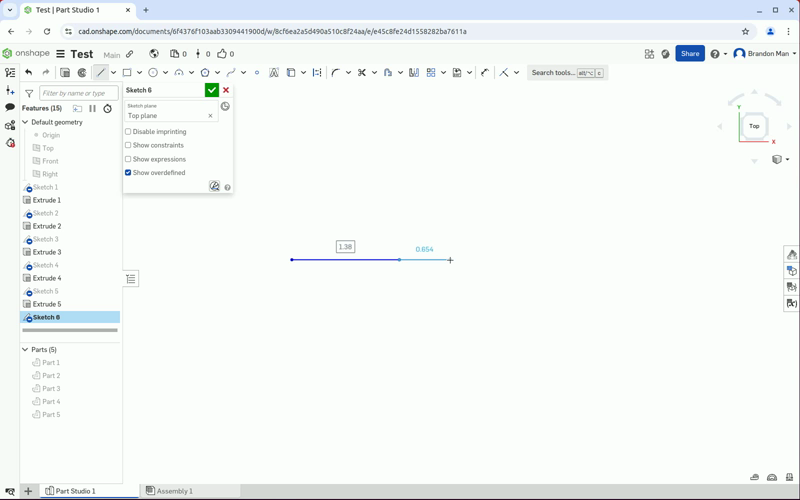
scroll(-6)
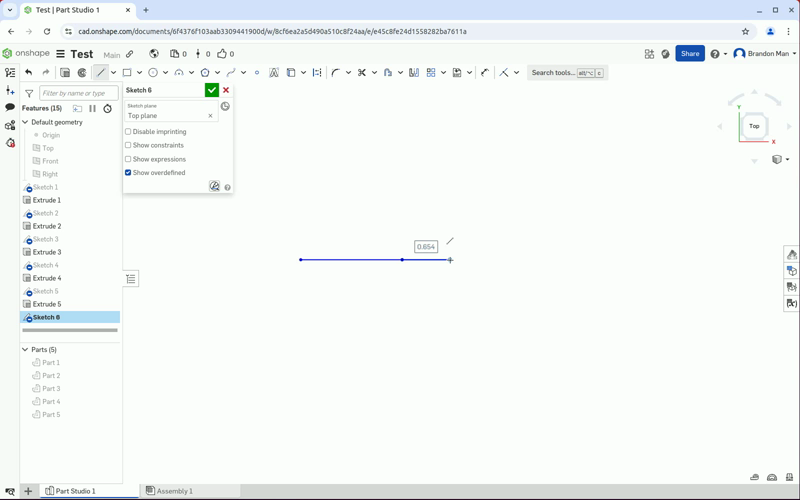
scroll(-6)
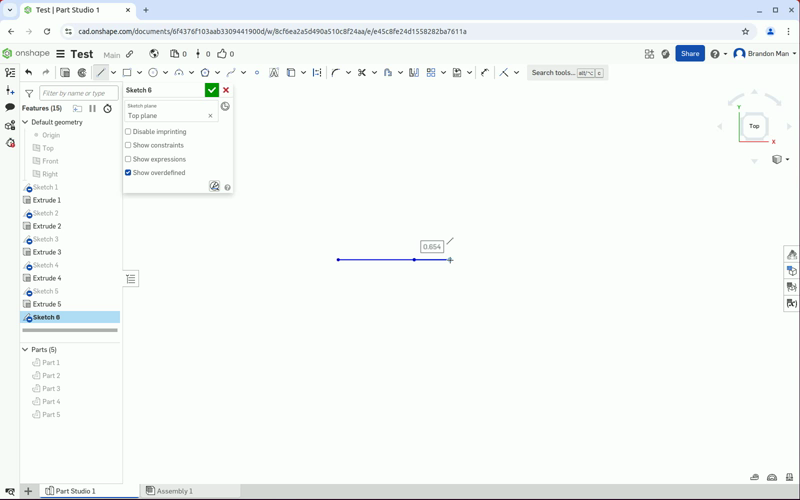
scroll(-6)
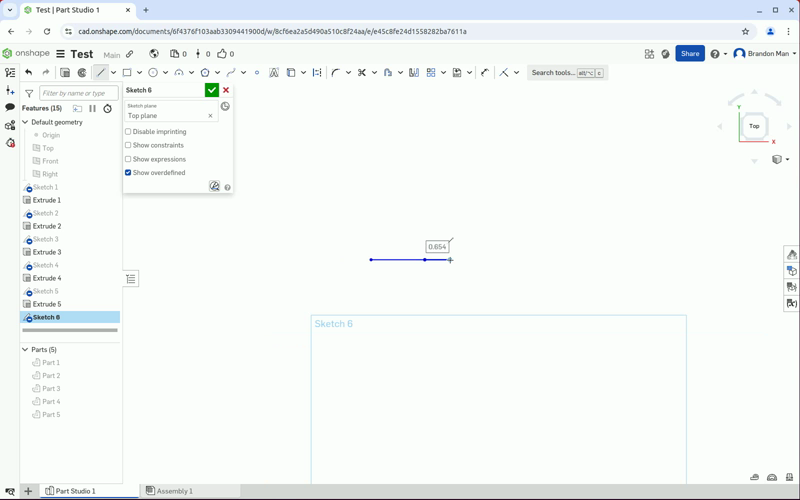
scroll(-6)
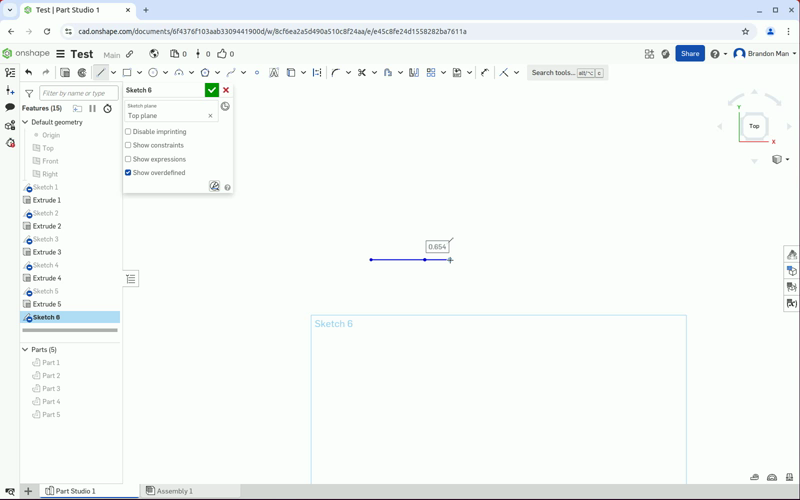
scroll(-6)
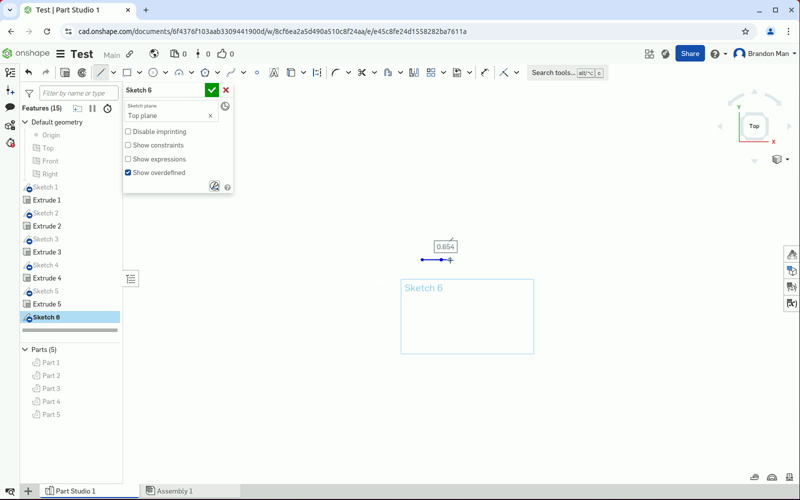
scroll(-6)
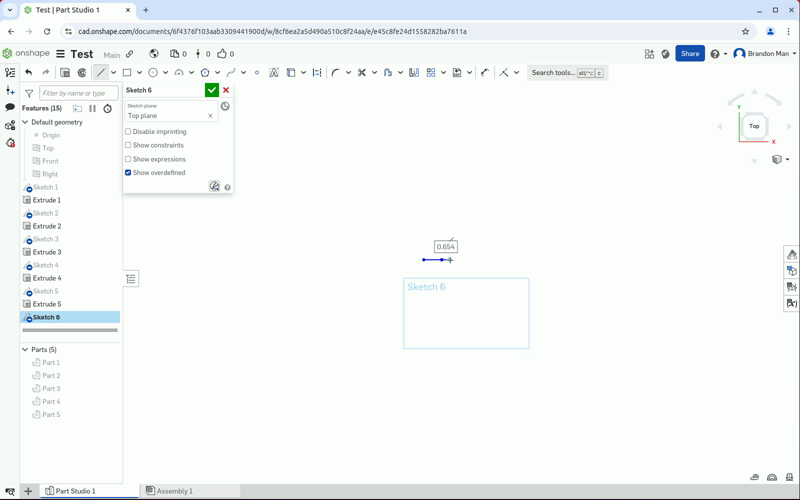
scroll(-6)
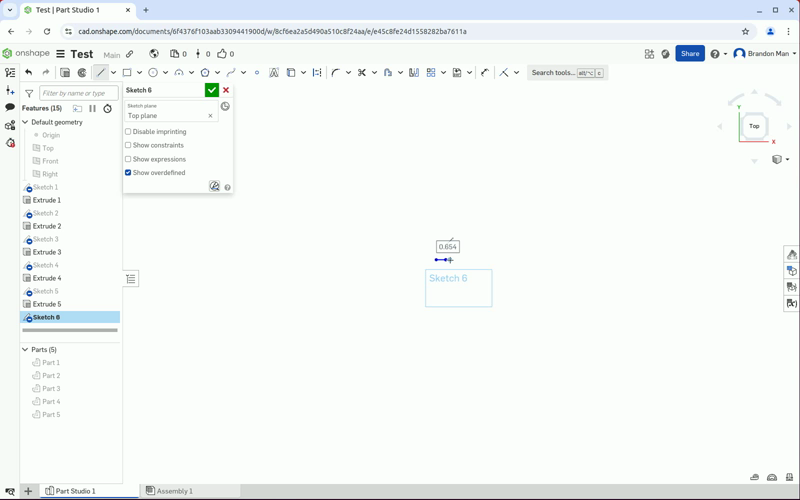
key_up(shift)
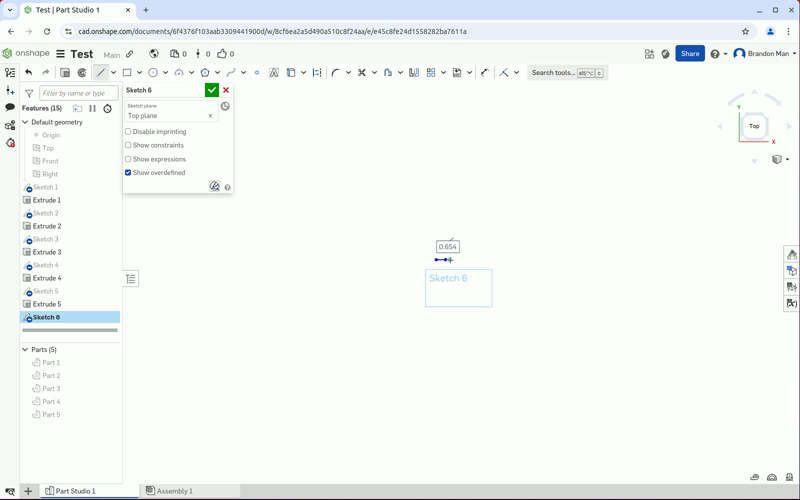
key_down(shift)
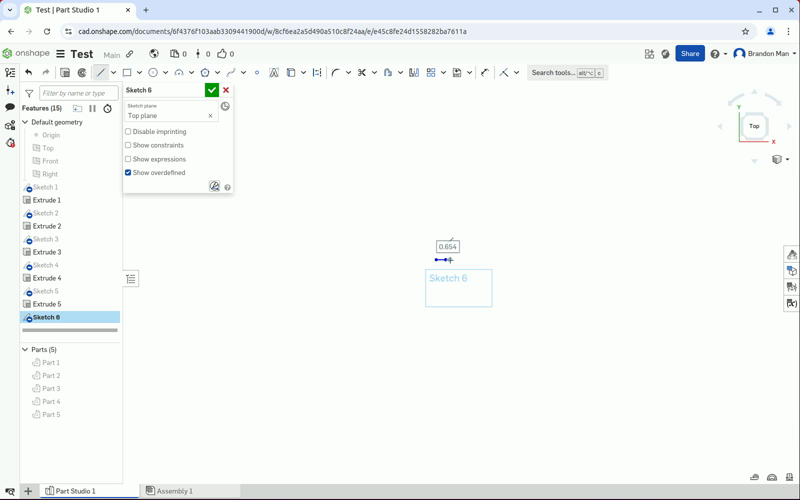
mouse_move(480, 259)
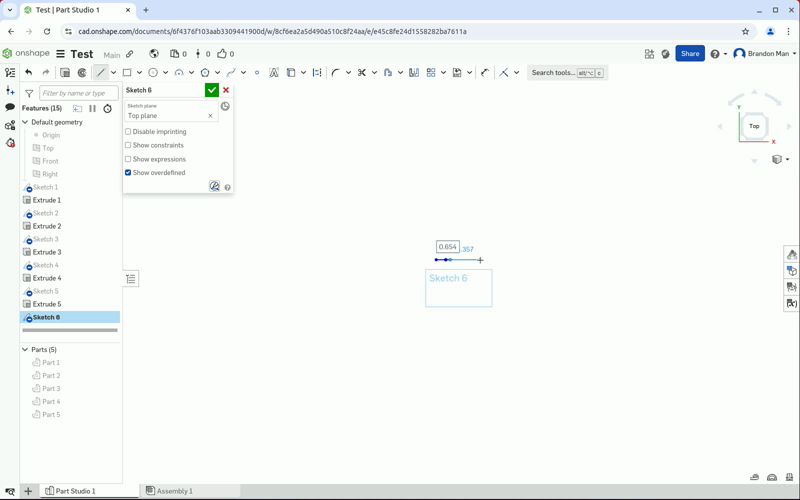
mouse_move(457, 259)
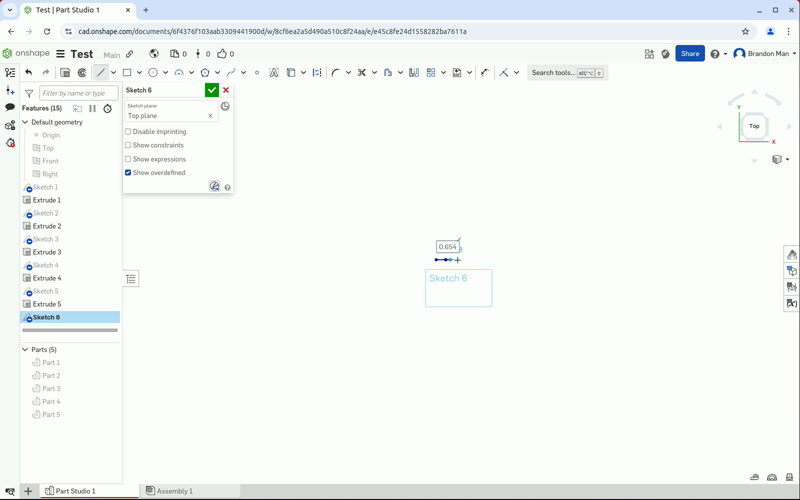
click(457, 259)
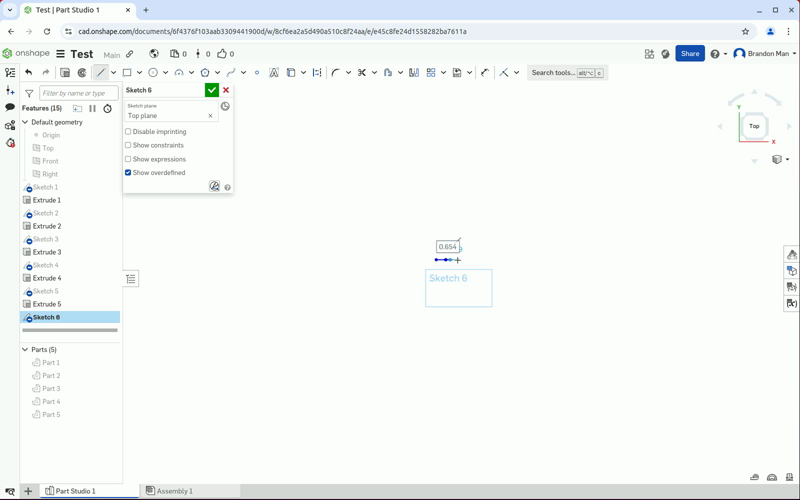
key_up(shift)
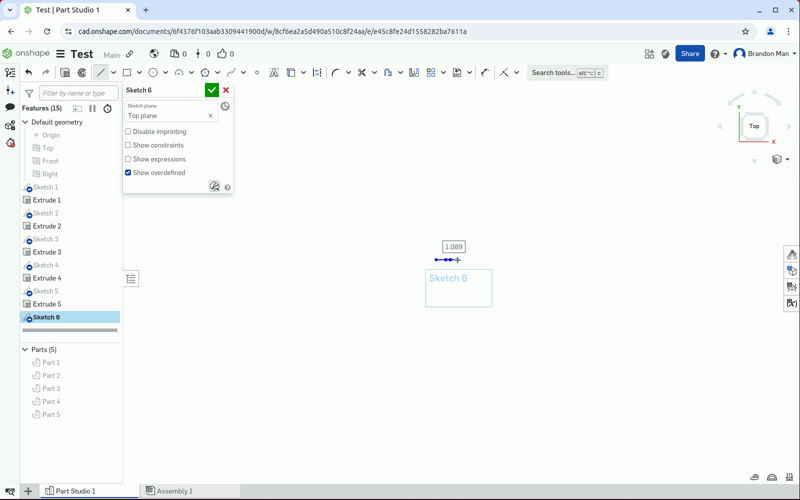
key_down(shift)
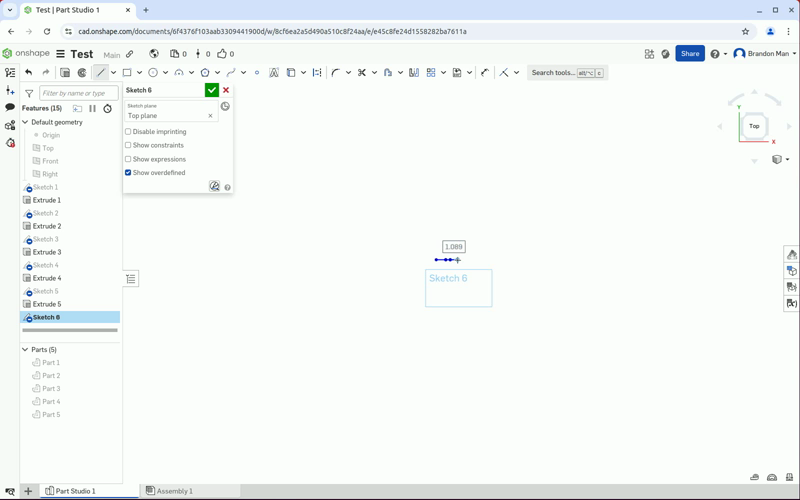
mouse_move(487, 259)
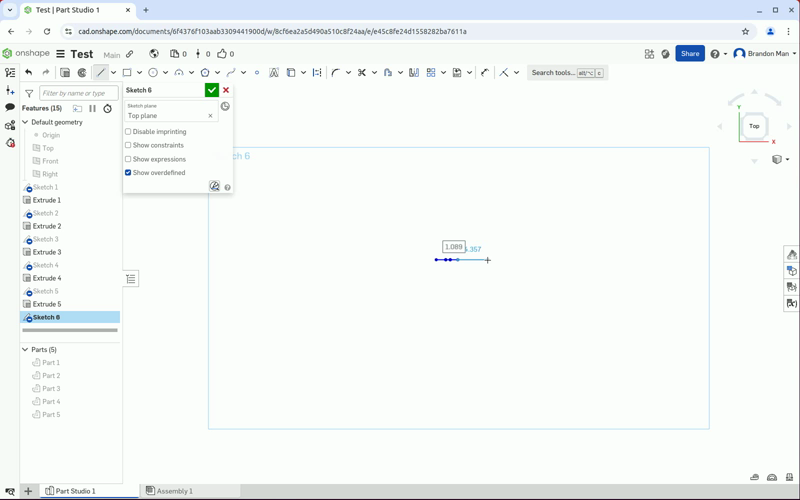
mouse_move(468, 259)
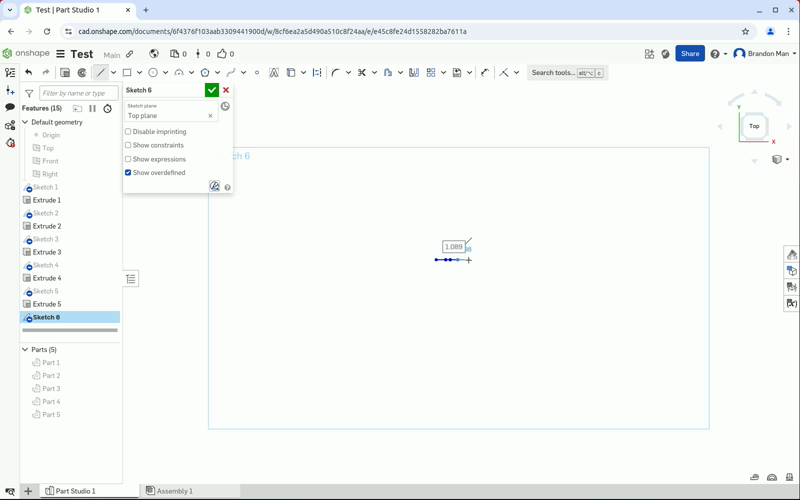
click(468, 259)
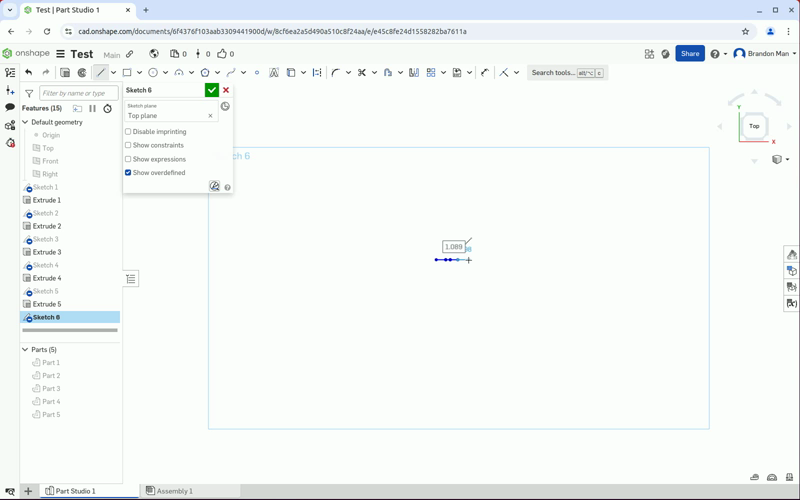
key_up(shift)
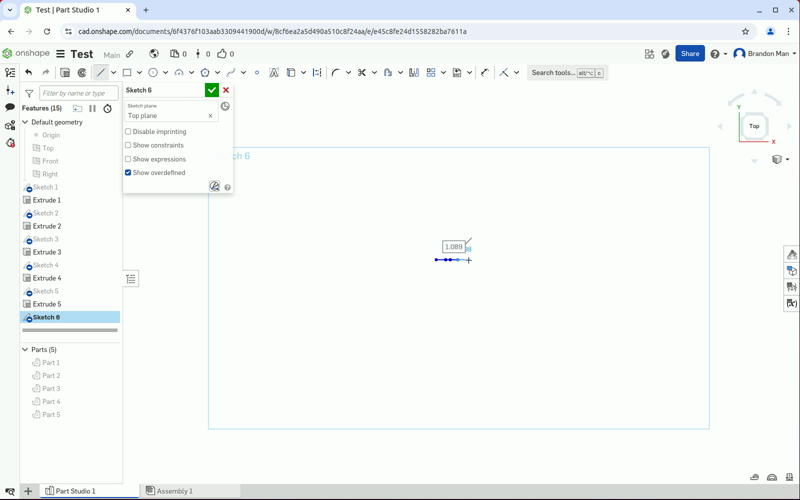
key_down(shift)
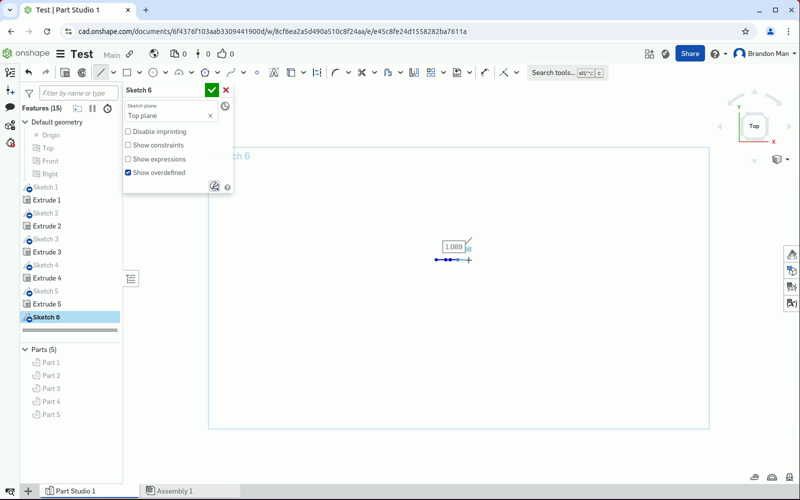
mouse_move(498, 259)
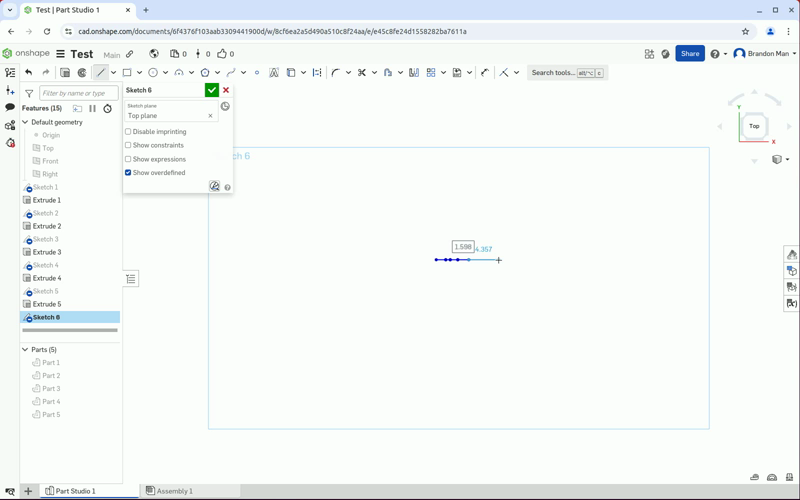
mouse_move(468, 254)
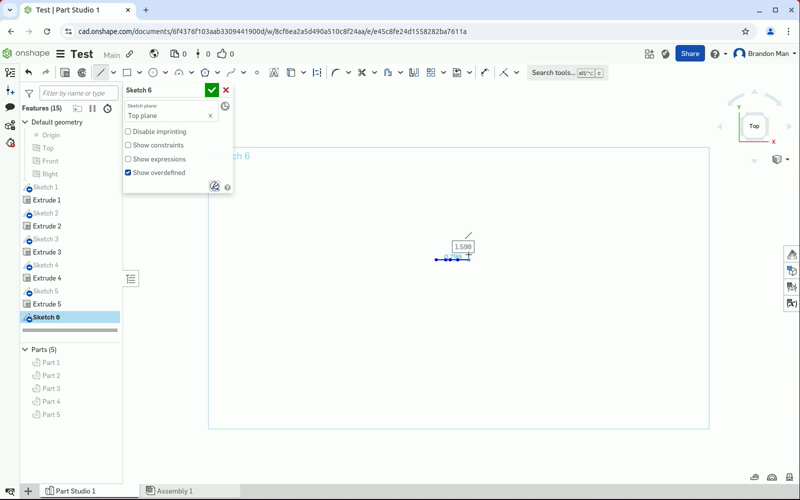
scroll(6)
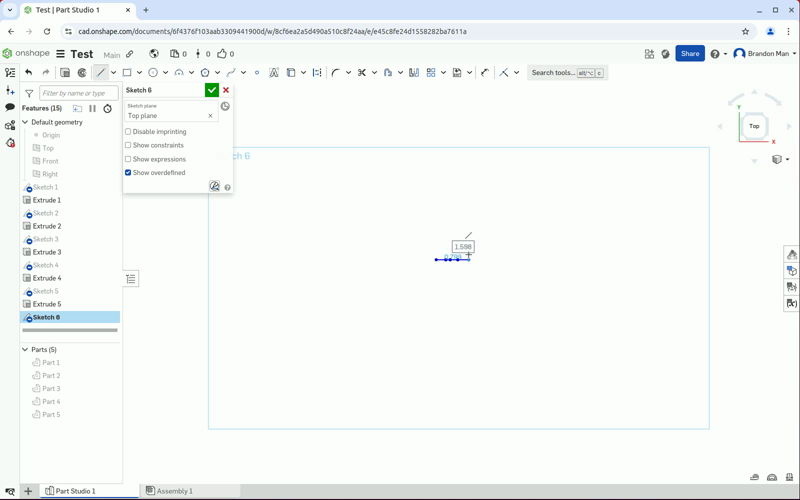
scroll(6)
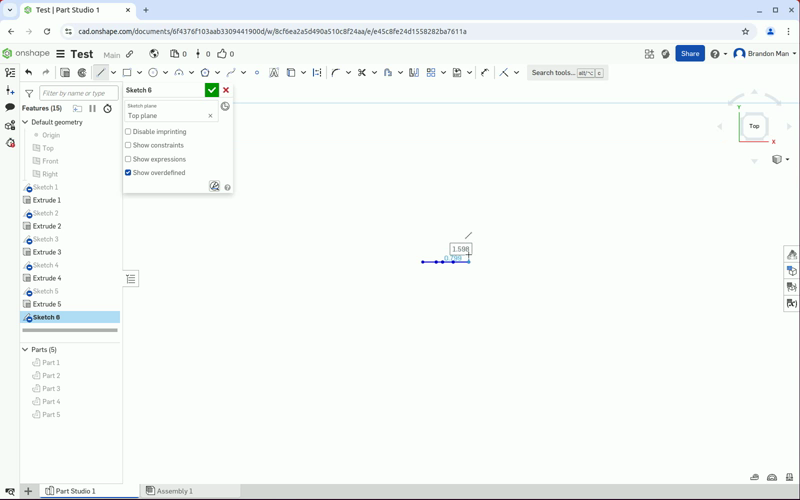
scroll(6)
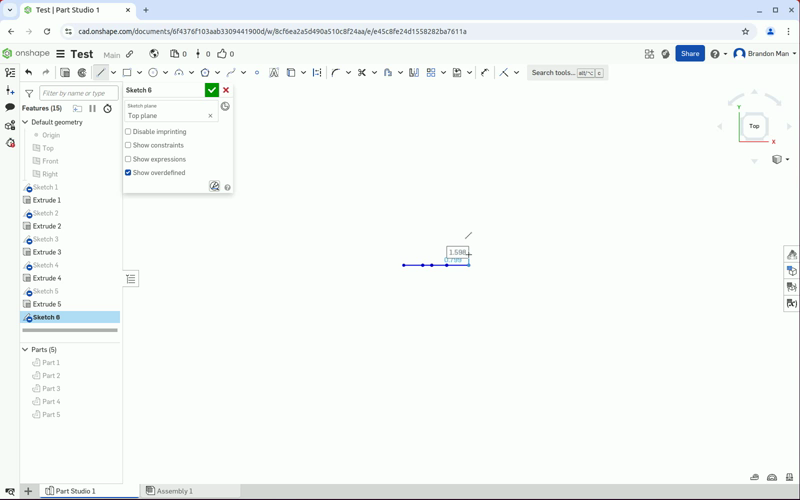
scroll(6)
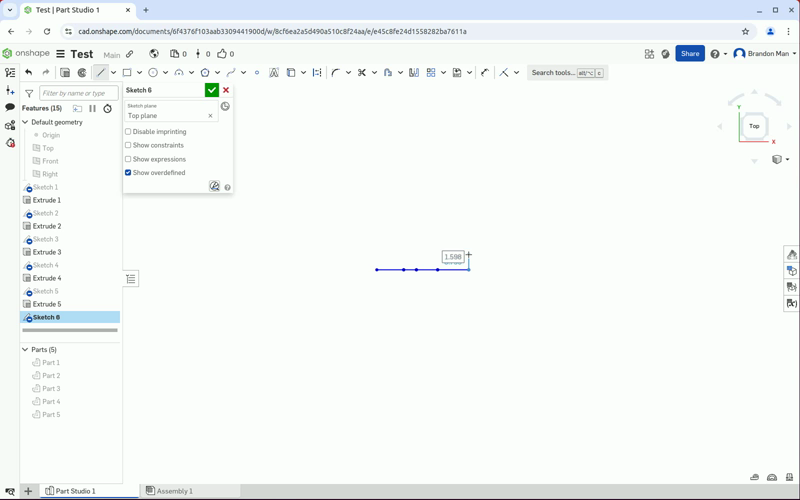
scroll(6)
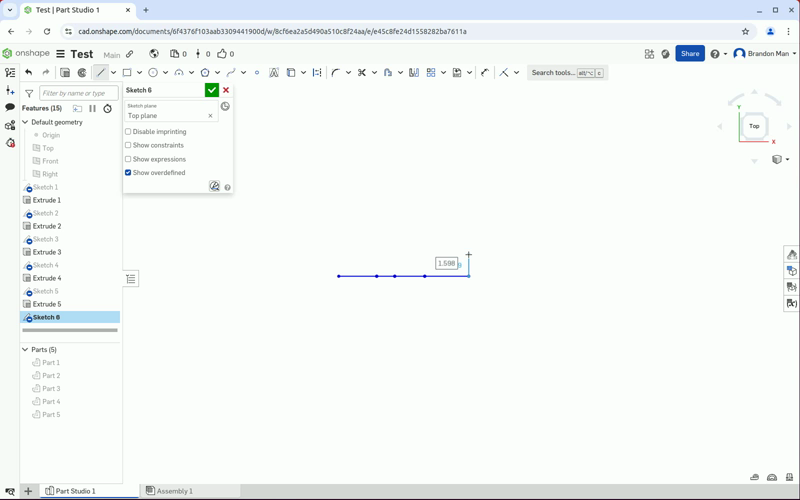
scroll(6)
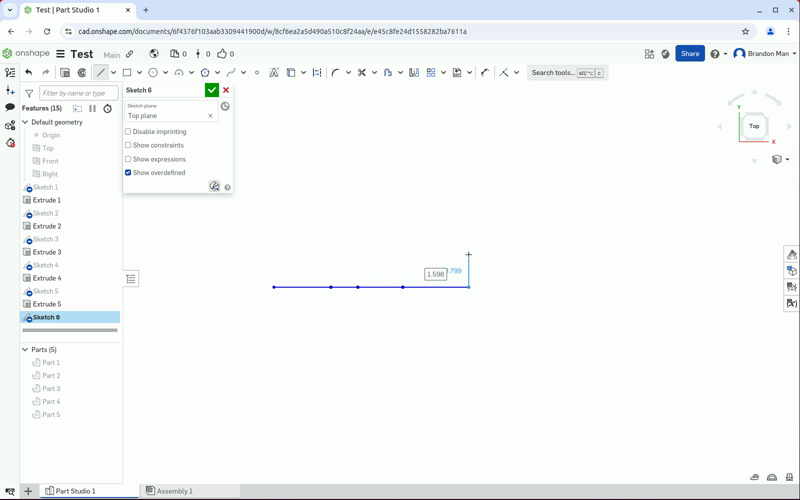
scroll(6)
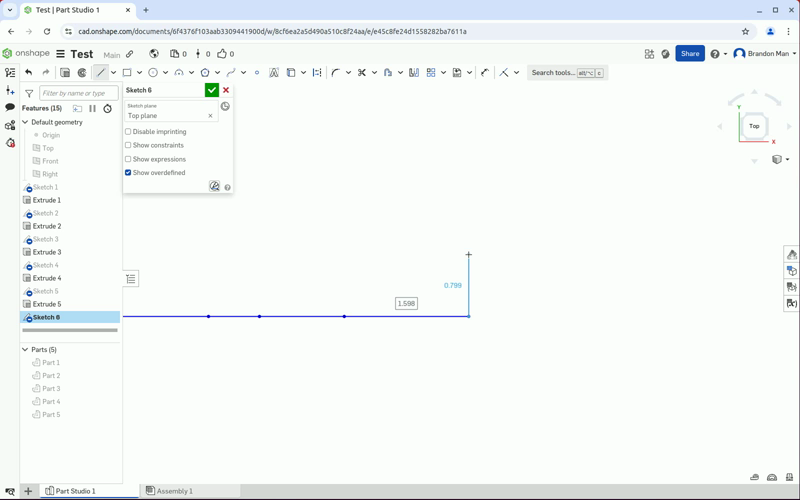
click(468, 254)
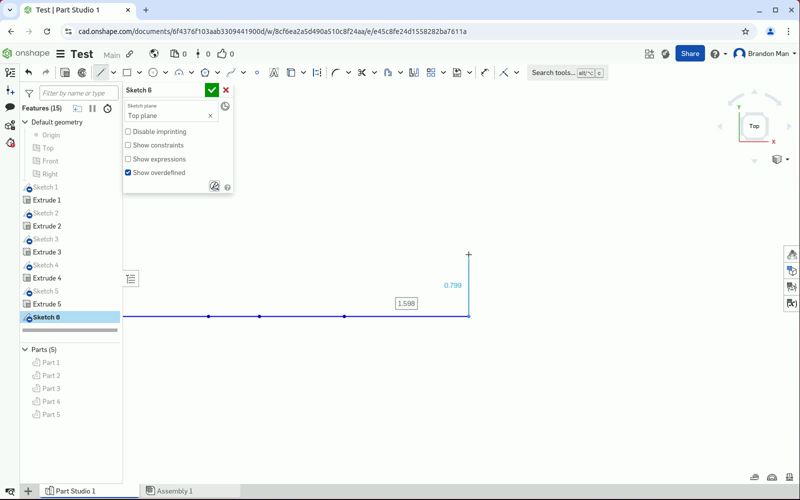
scroll(-6)
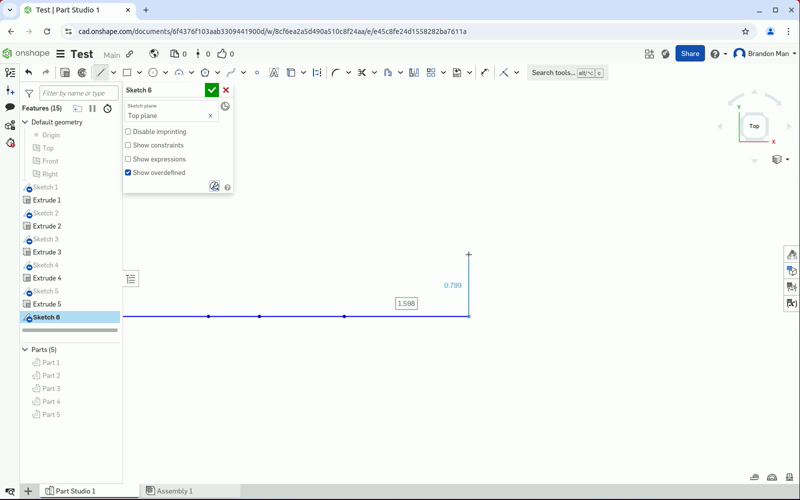
scroll(-6)
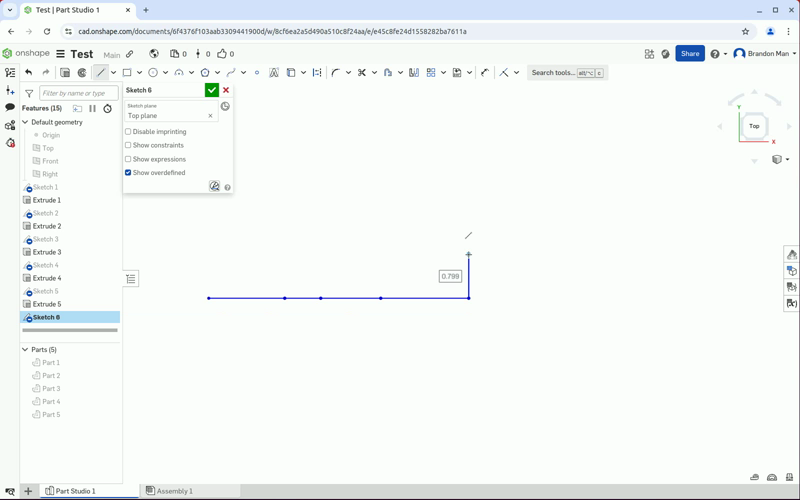
scroll(-6)
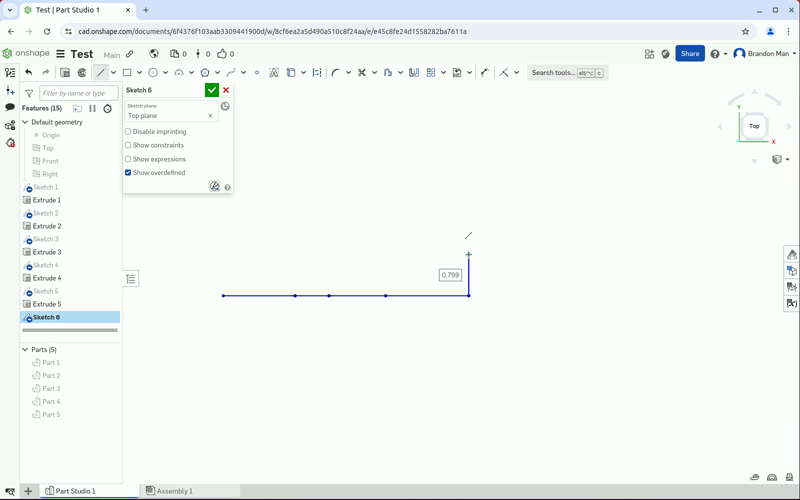
scroll(-6)
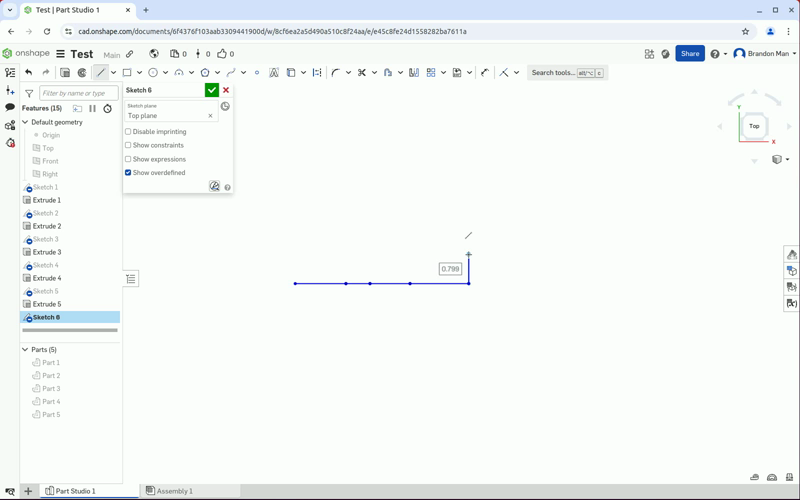
scroll(-6)
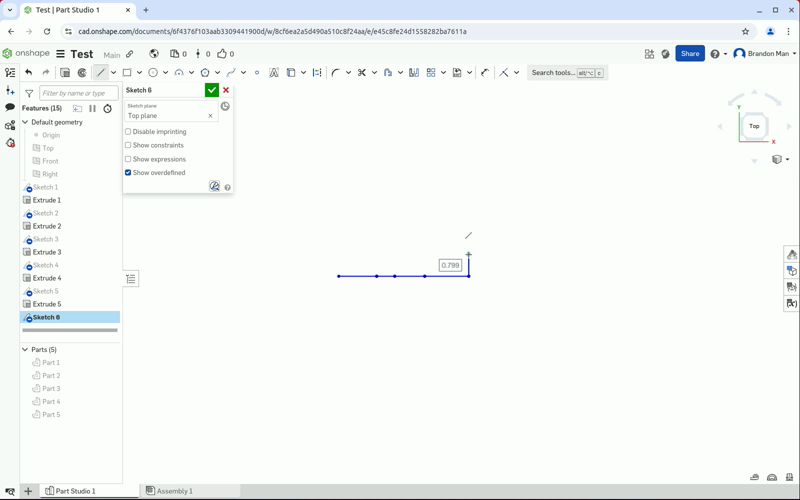
scroll(-6)
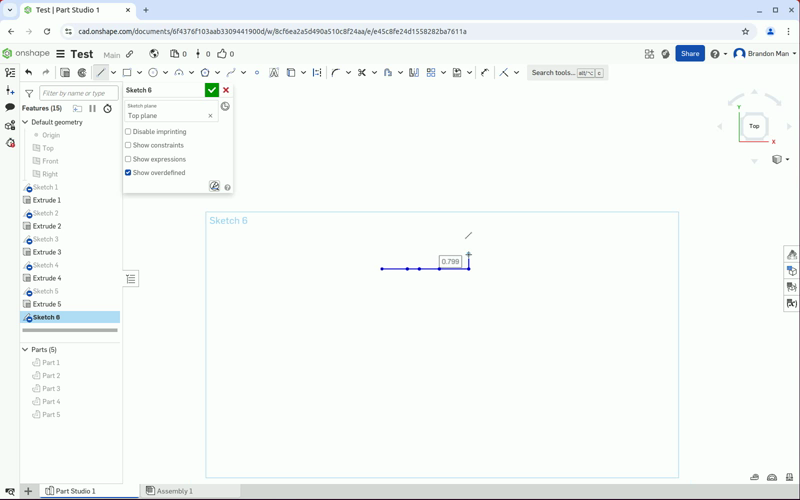
scroll(-6)
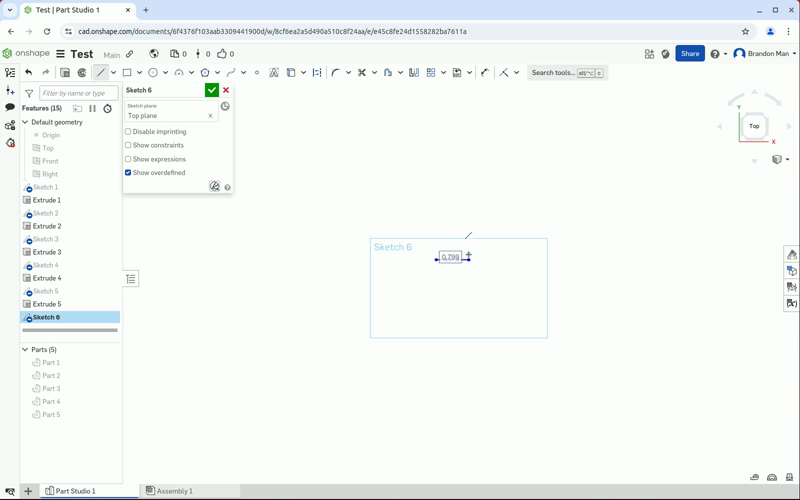
key_up(shift)
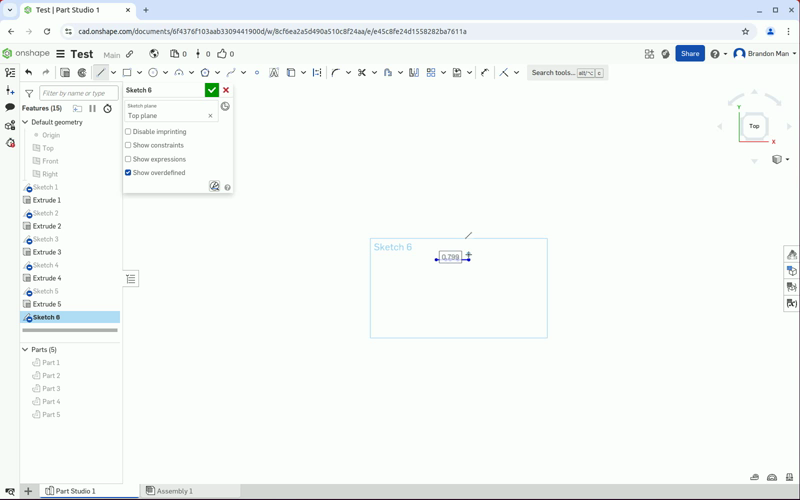
key_down(shift)
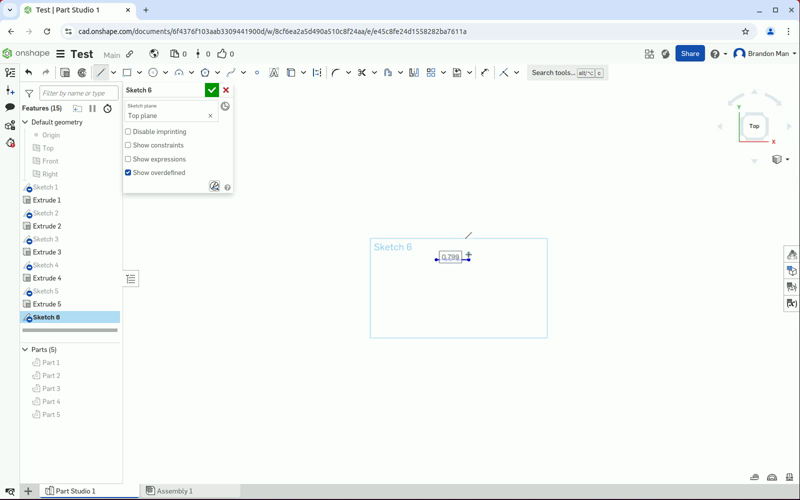
mouse_move(498, 254)
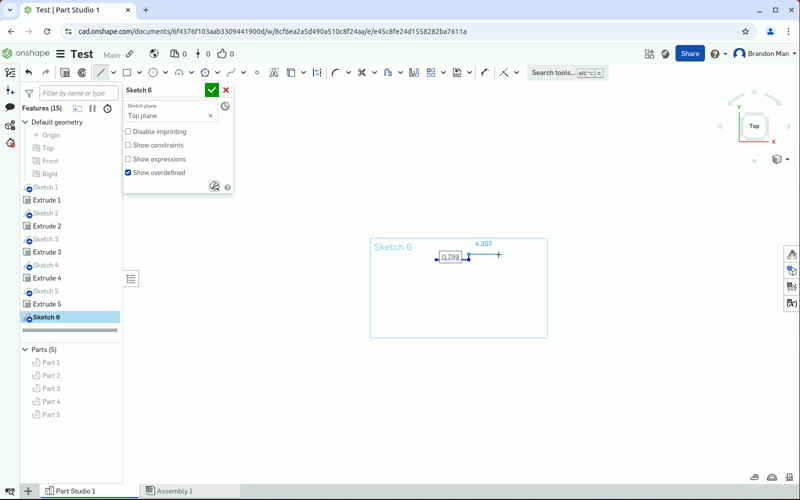
mouse_move(436, 254)
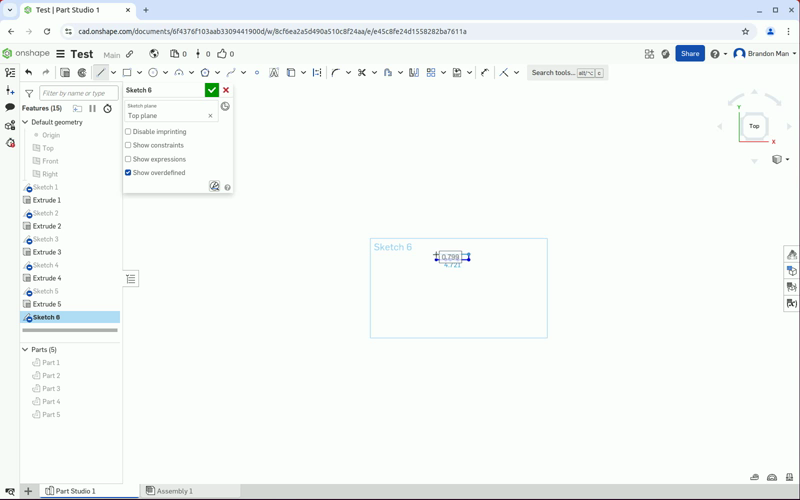
click(436, 254)
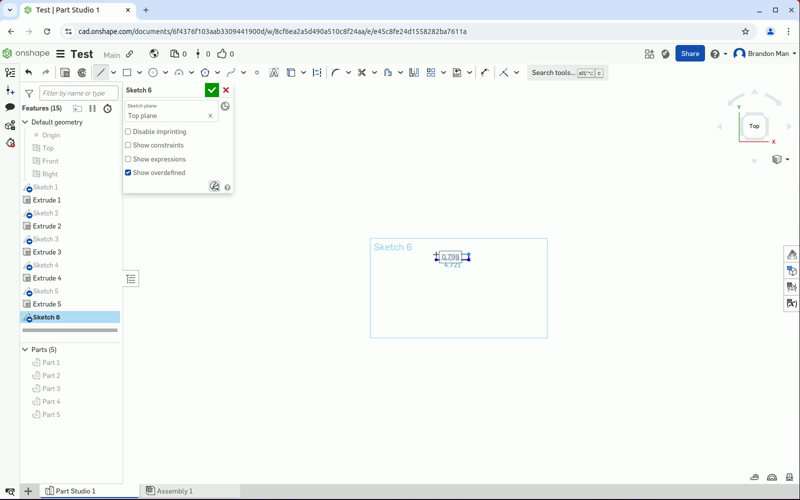
key_up(shift)
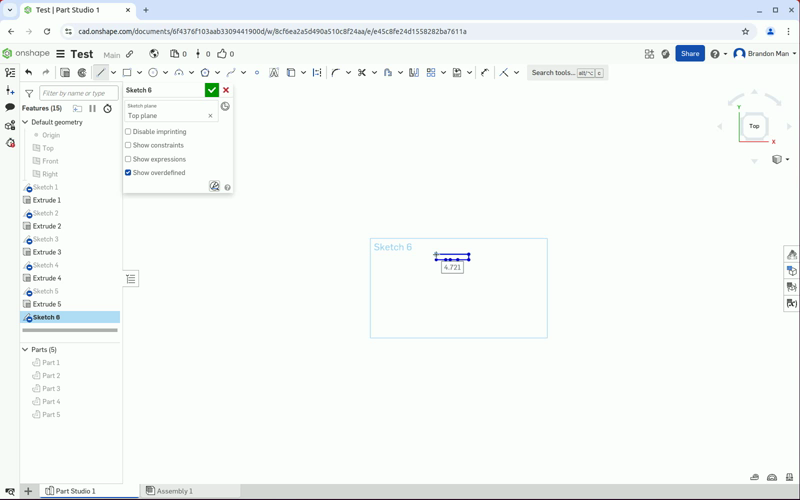
mouse_move(466, 254)
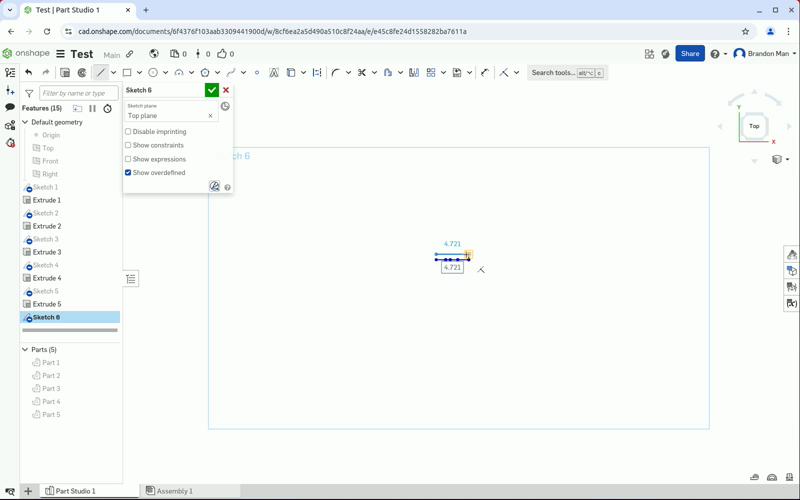
key_down(shift)
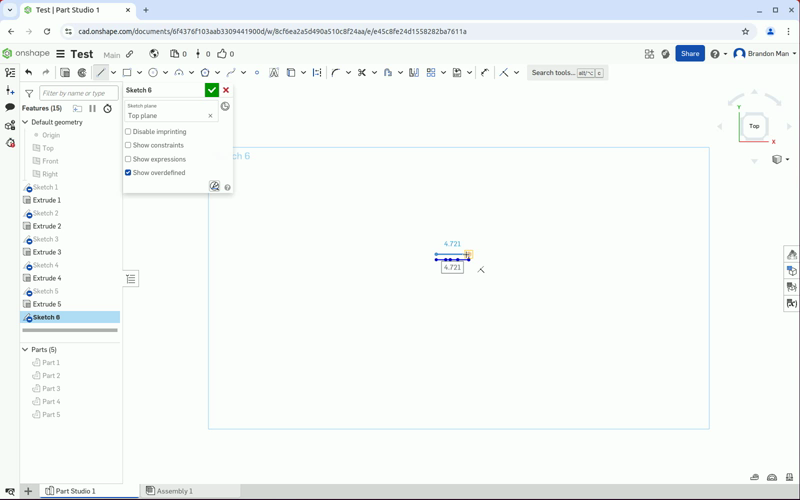
mouse_move(436, 259)
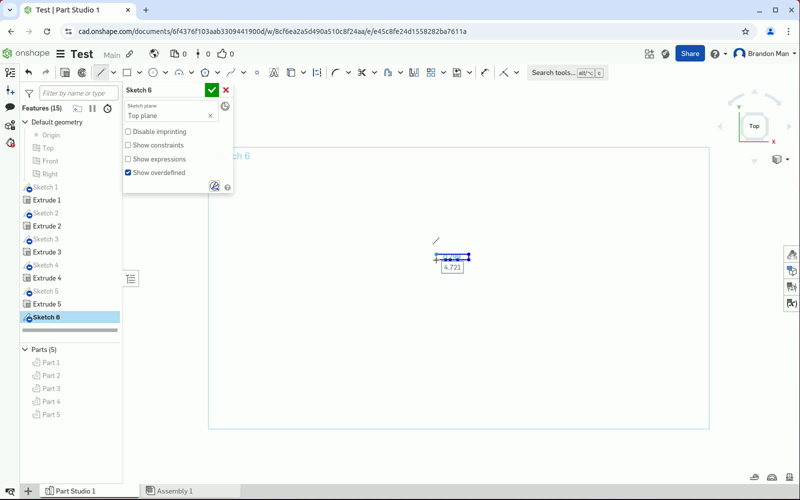
scroll(6)
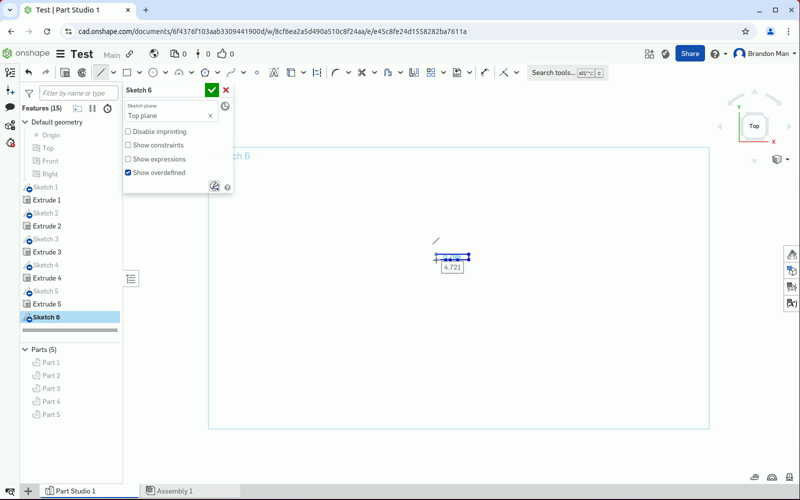
scroll(6)
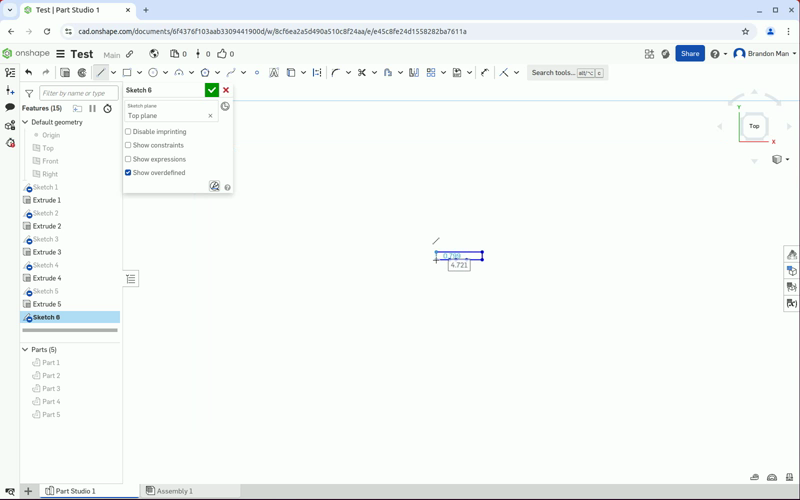
scroll(6)
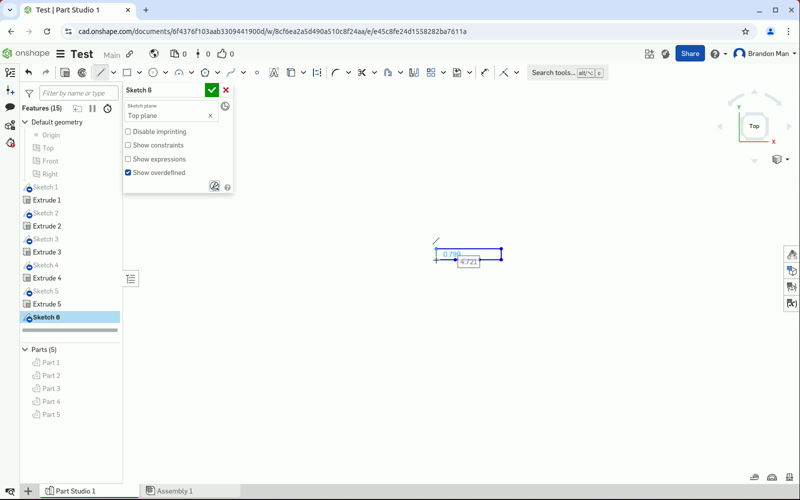
scroll(6)
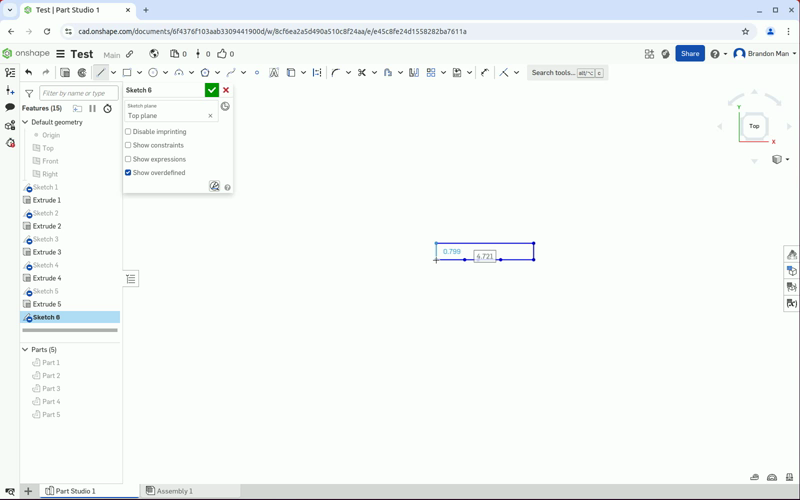
scroll(6)
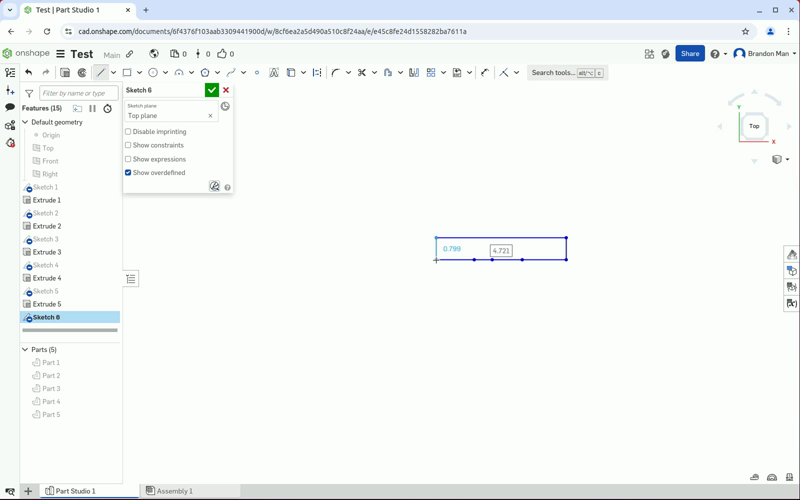
scroll(6)
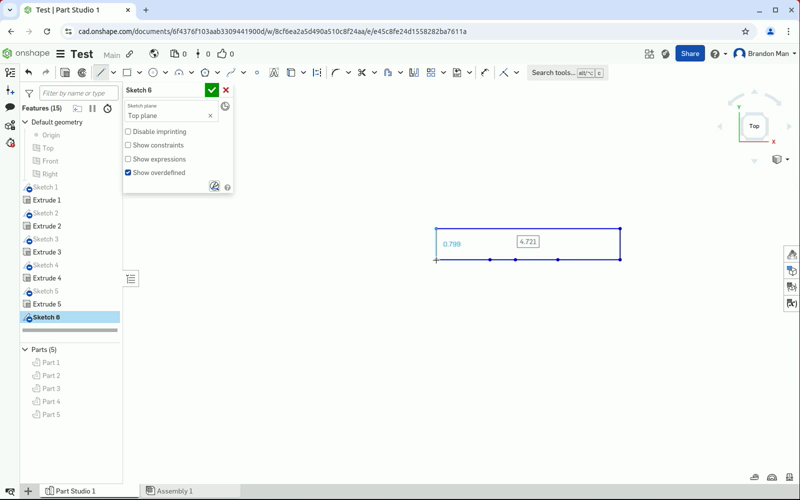
scroll(6)
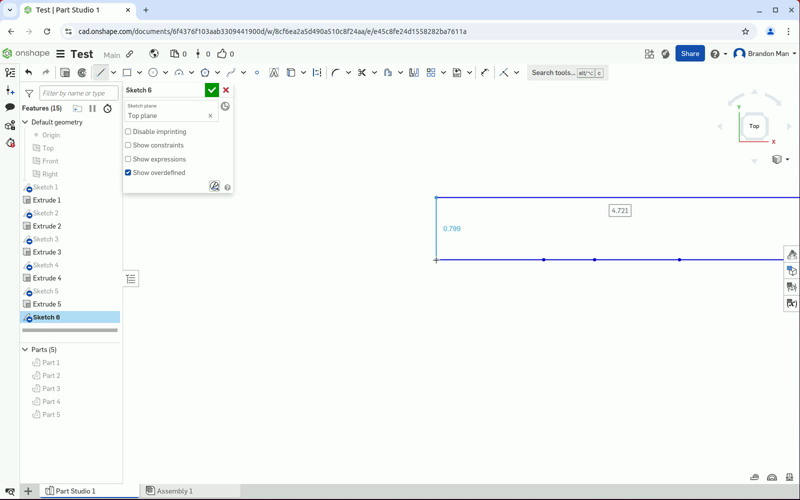
key_up(shift)
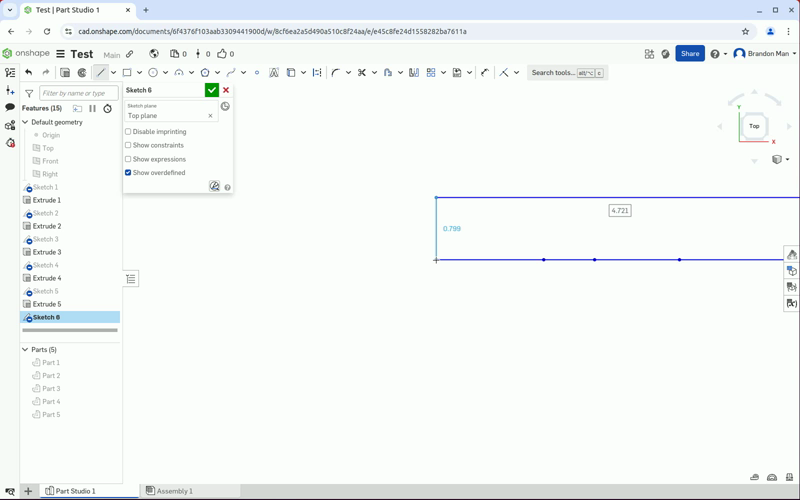
click(436, 259)
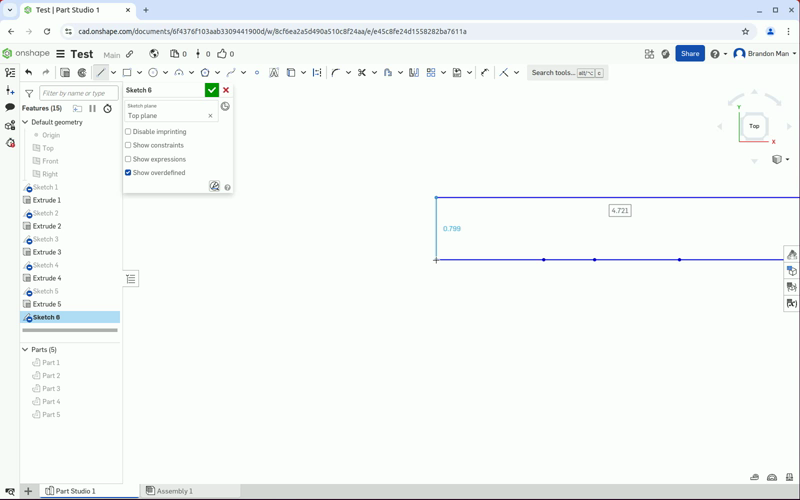
scroll(-6)
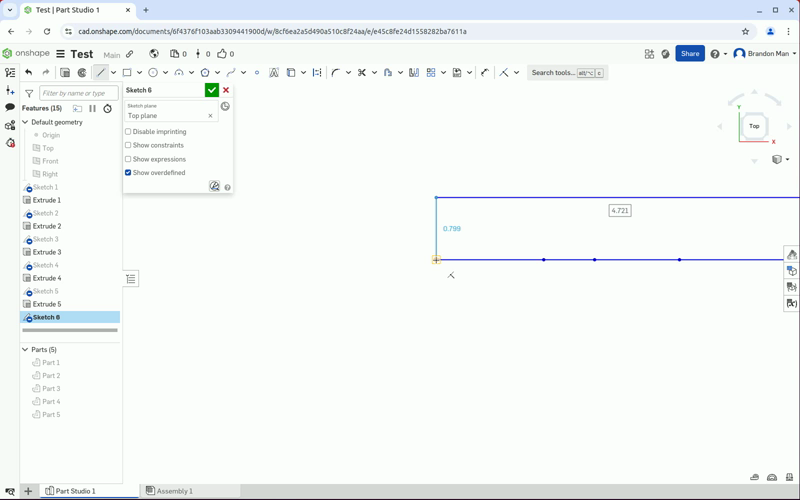
scroll(-6)
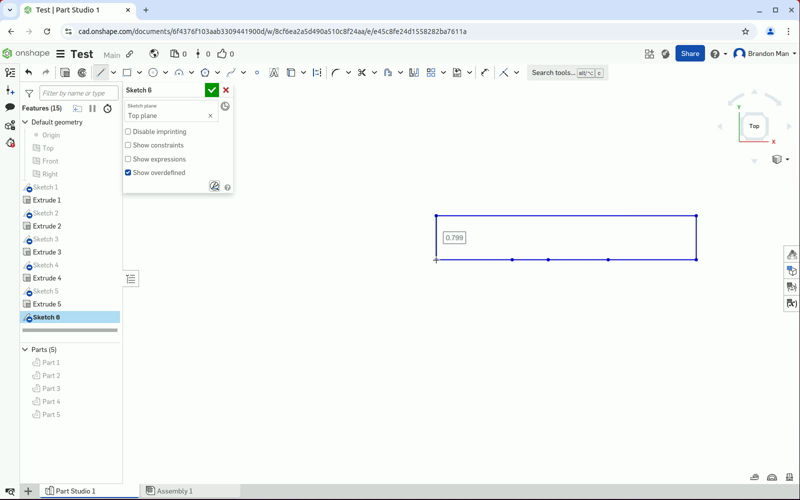
scroll(-6)
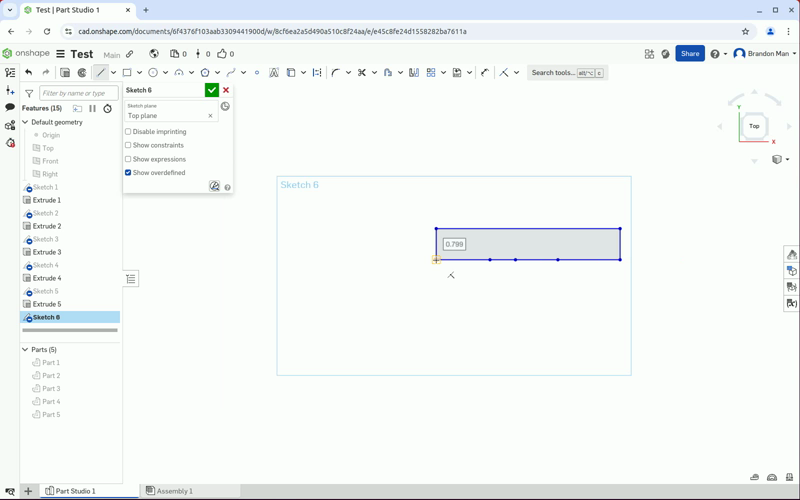
scroll(-6)
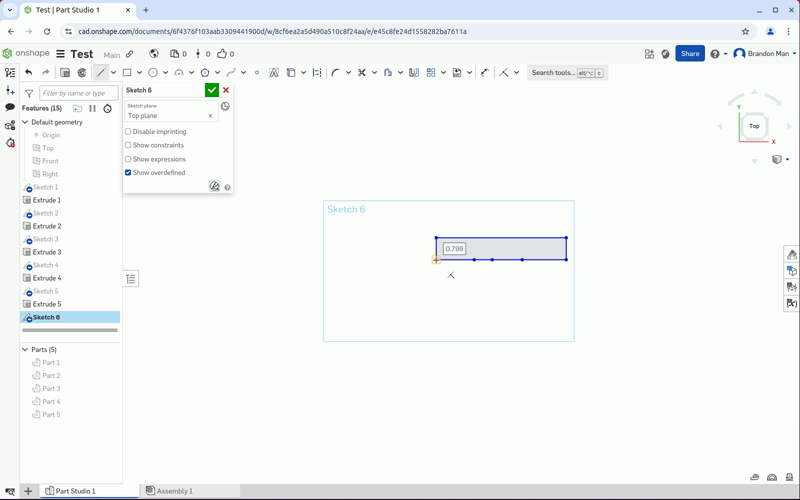
scroll(-6)
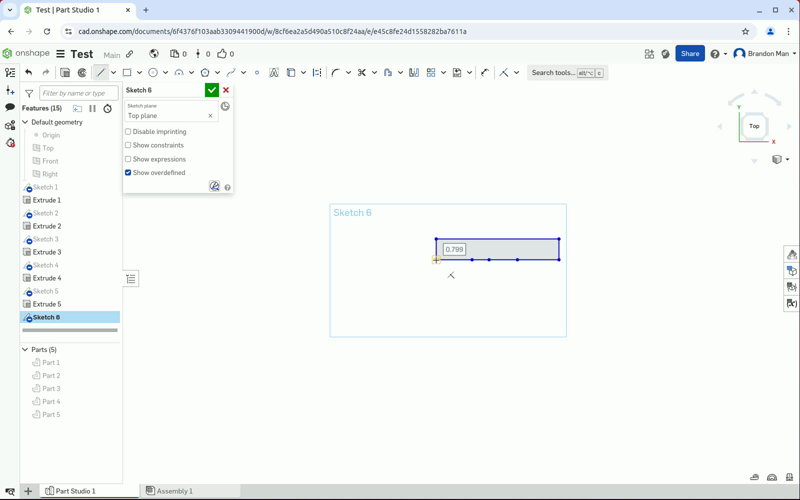
scroll(-6)
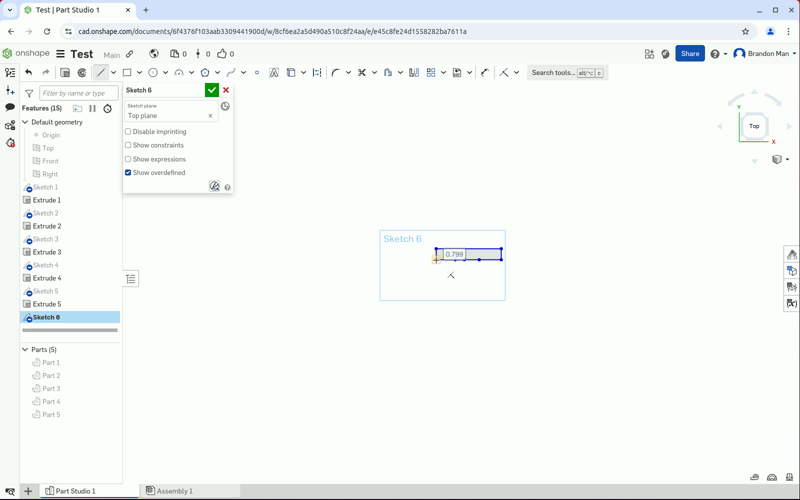
scroll(-6)
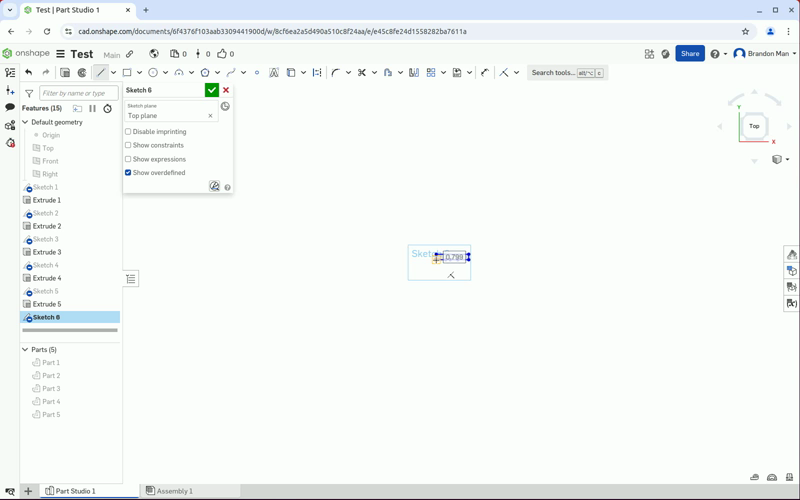
key(esc)
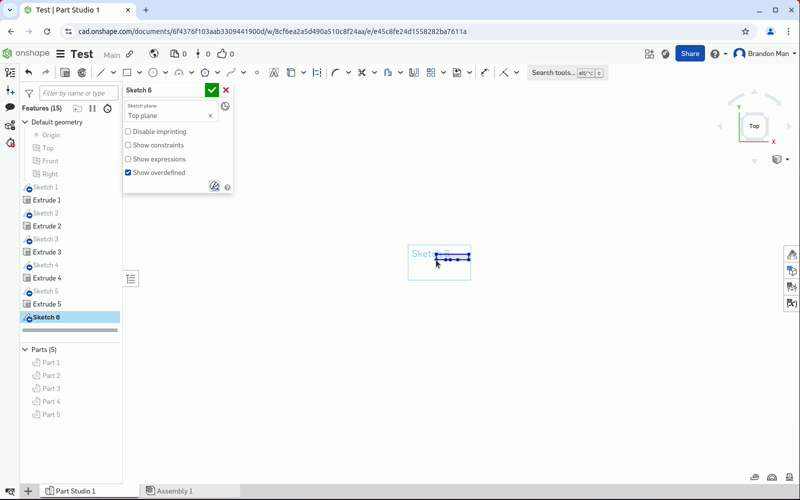
mouse_move(444, 256)
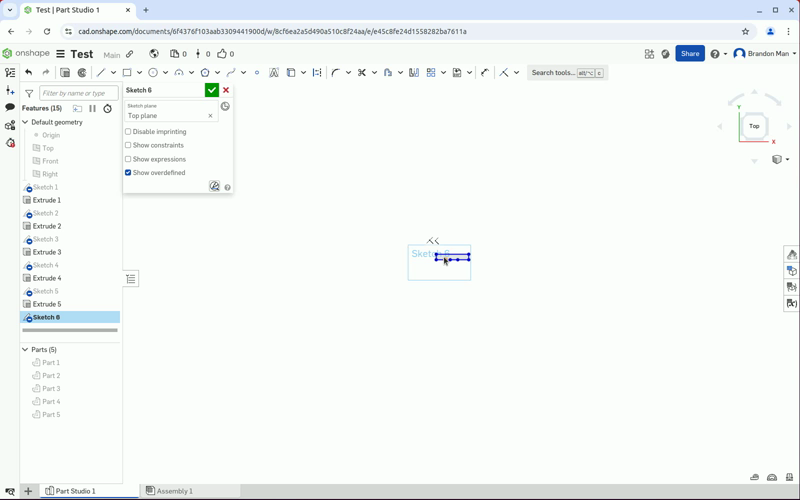
scroll(6)
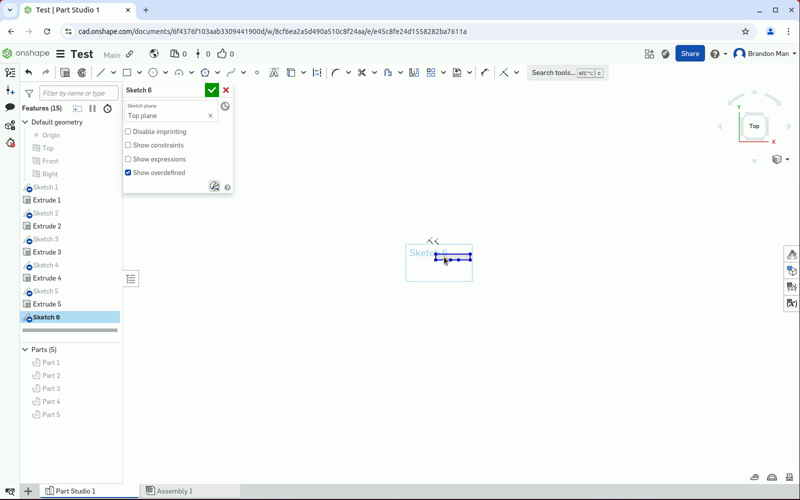
scroll(6)
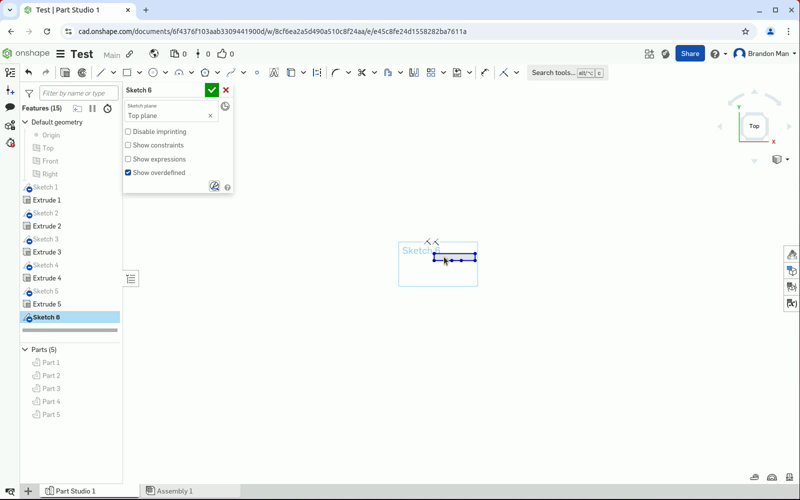
scroll(6)
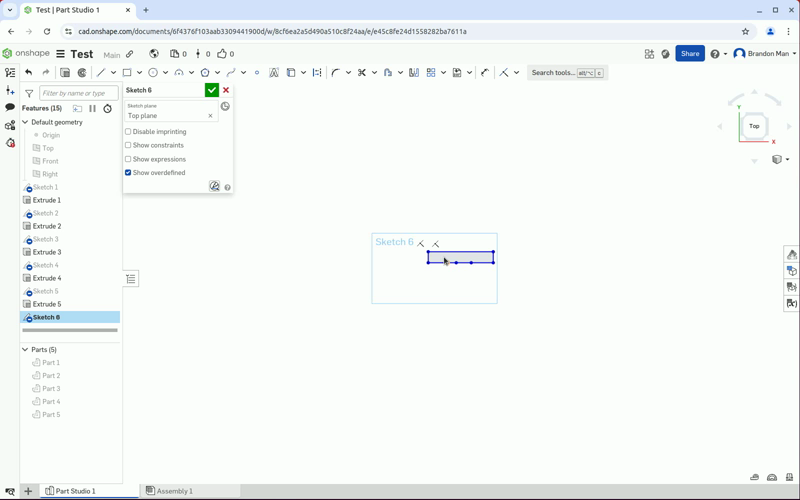
scroll(6)
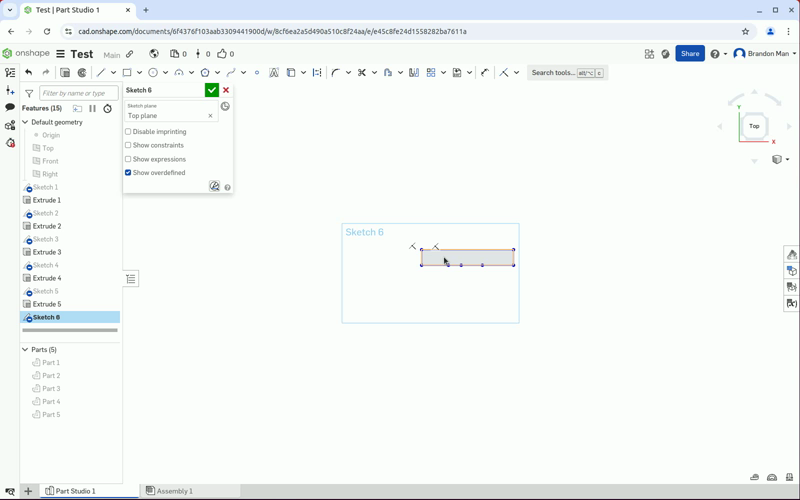
scroll(6)
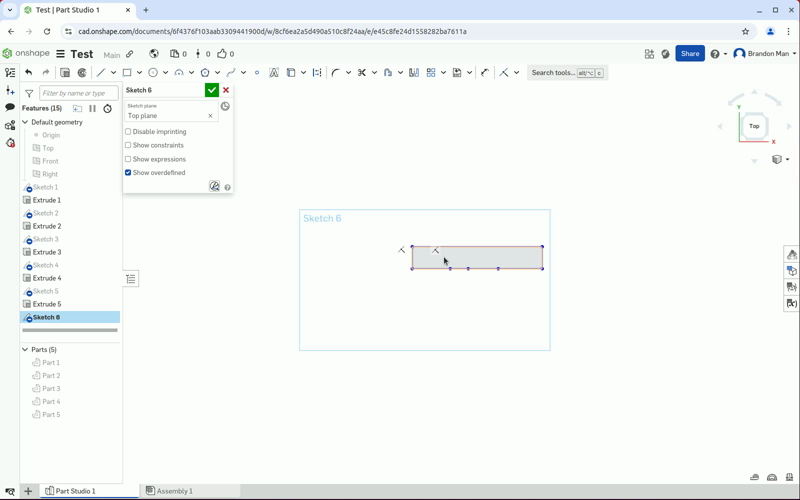
scroll(6)
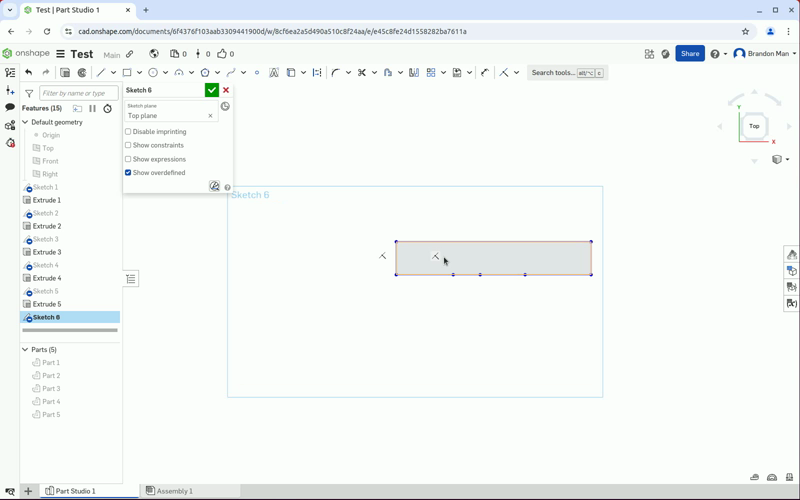
scroll(6)
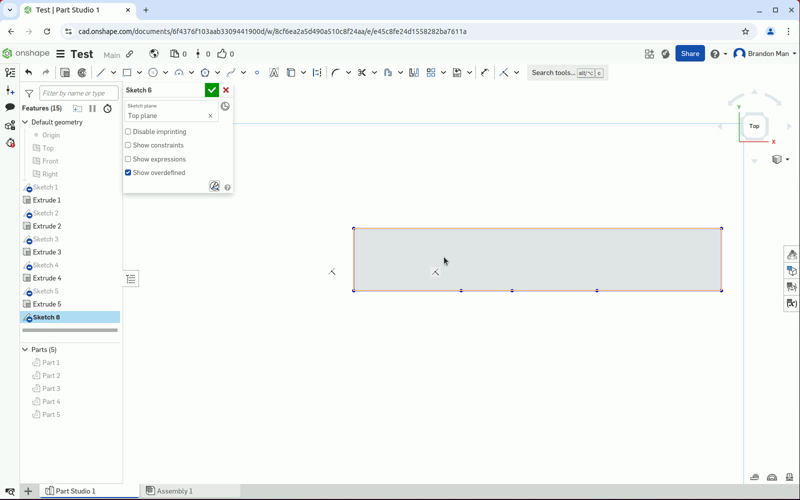
click(444, 256)
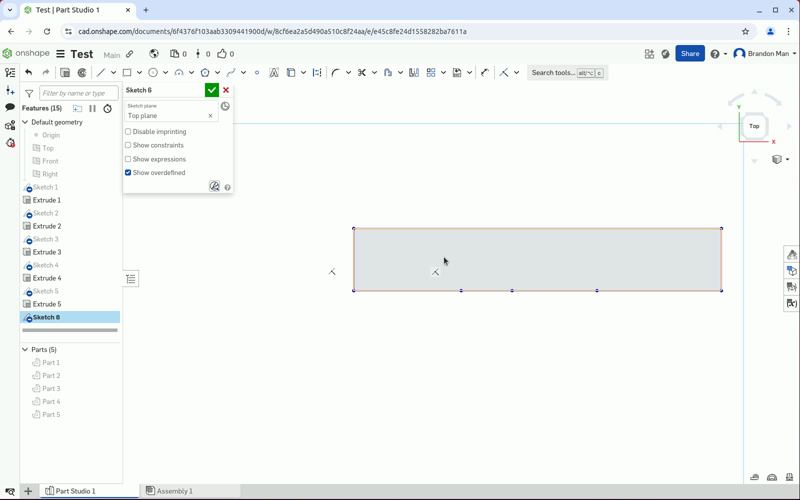
scroll(-6)
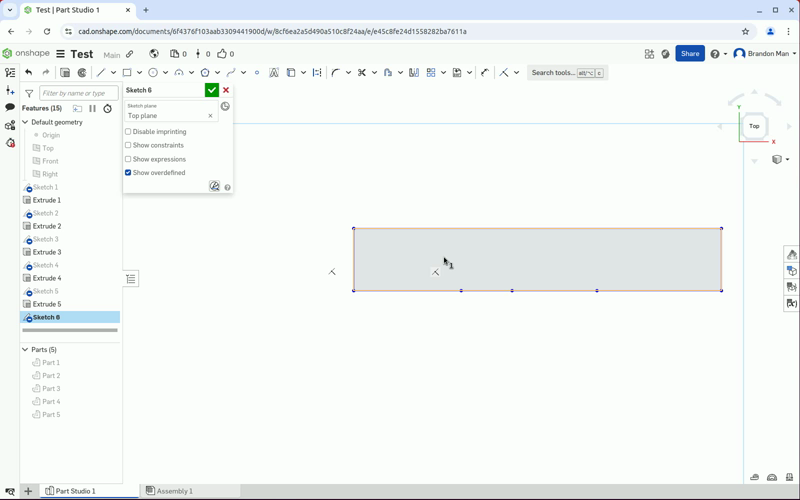
scroll(-6)
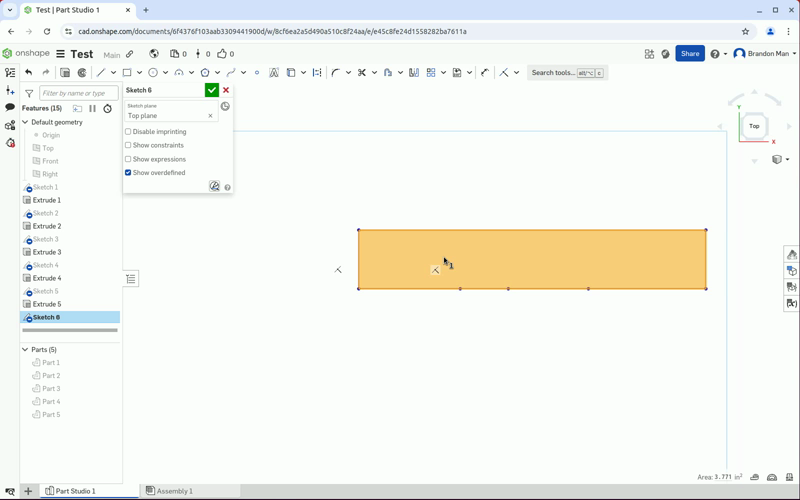
scroll(-6)
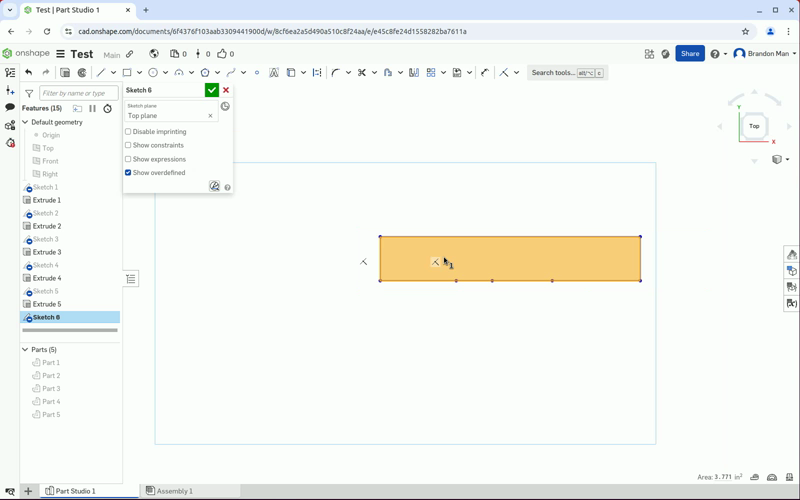
scroll(-6)
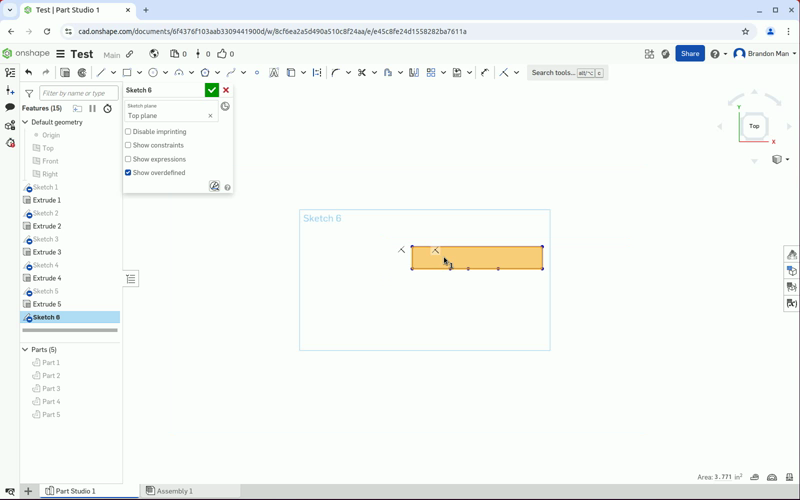
scroll(-6)
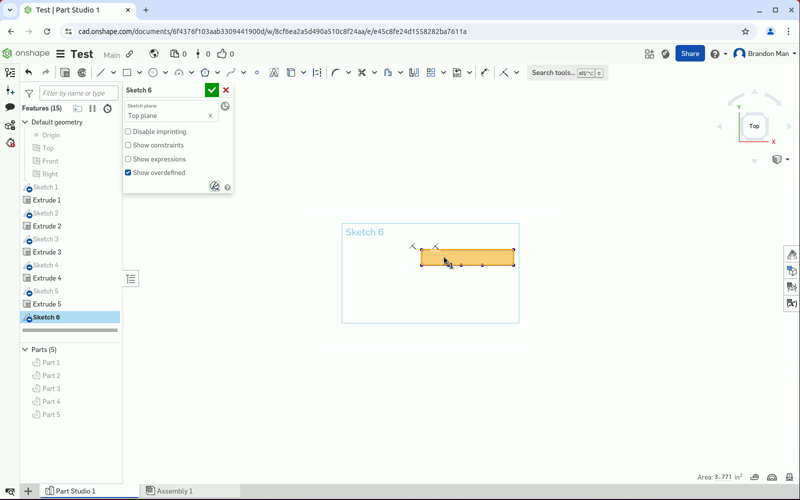
scroll(-6)
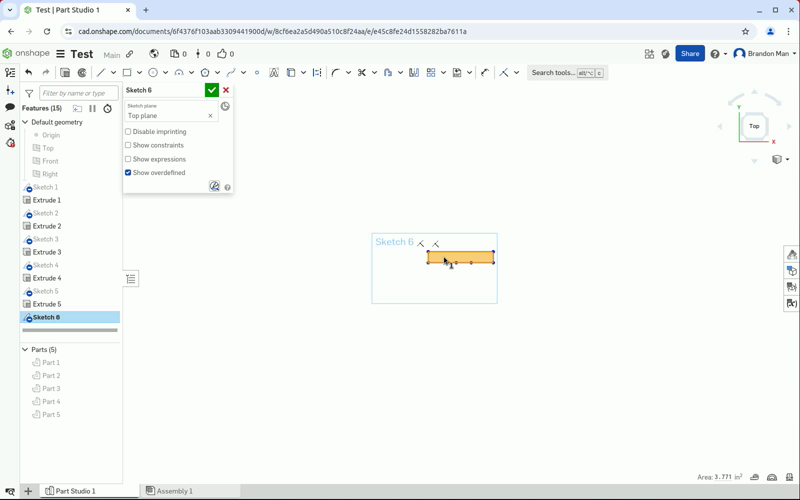
scroll(-6)
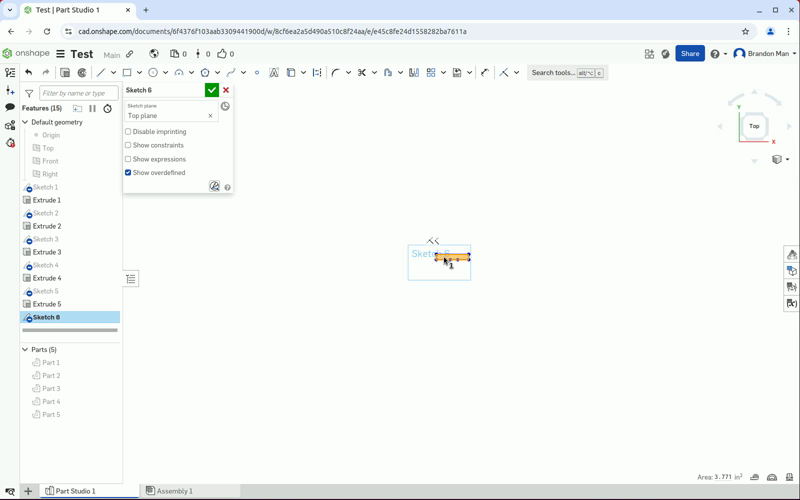
mouse_move(73, 352)
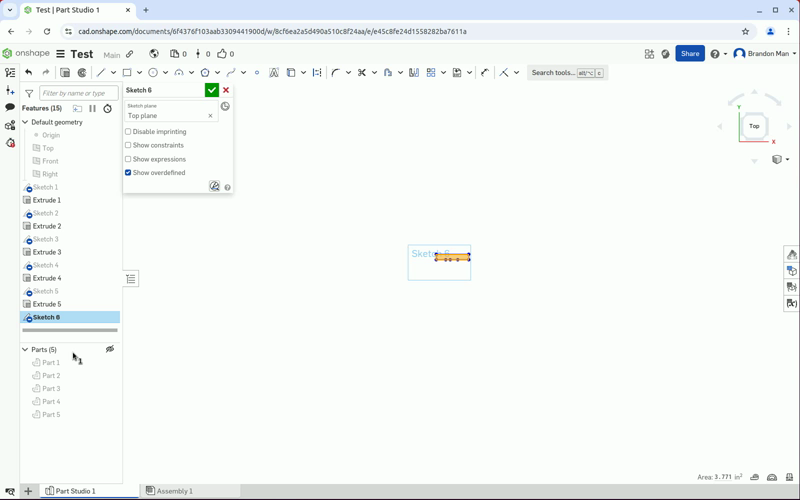
key(shift+y)
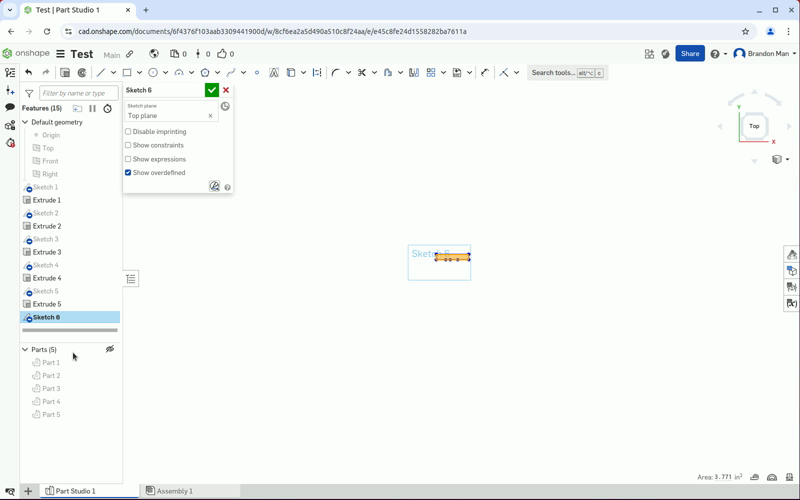
key(shift+e)
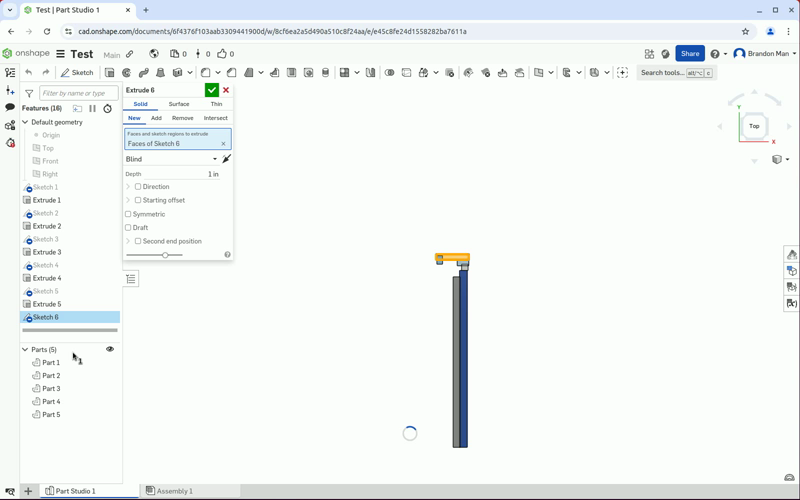
mouse_move(143, 106)
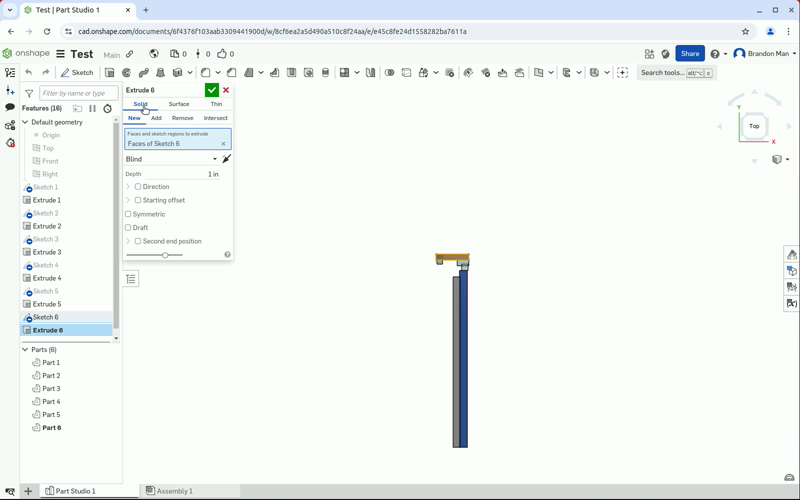
click(143, 106)
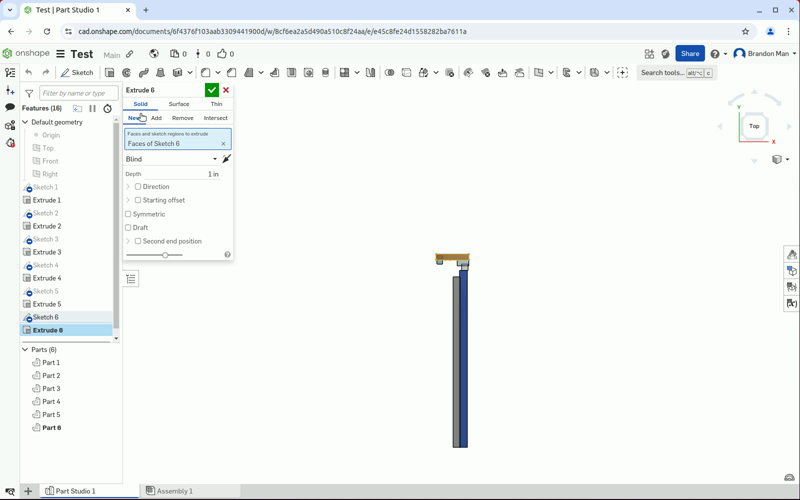
mouse_move(137, 120)
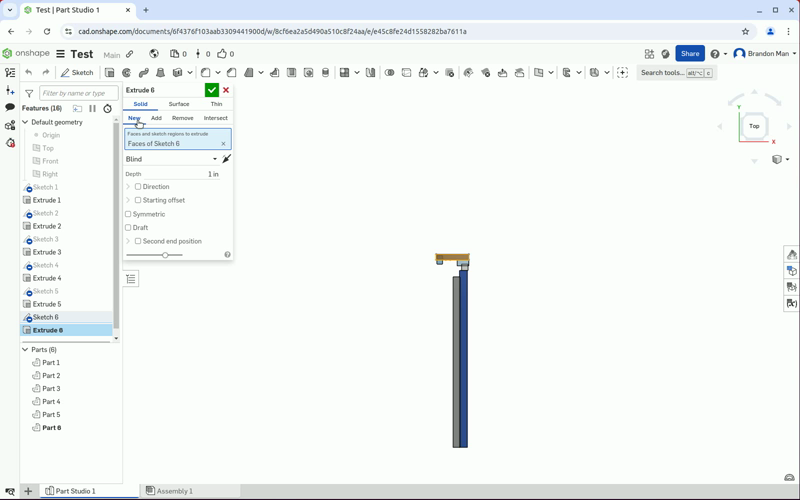
click(137, 120)
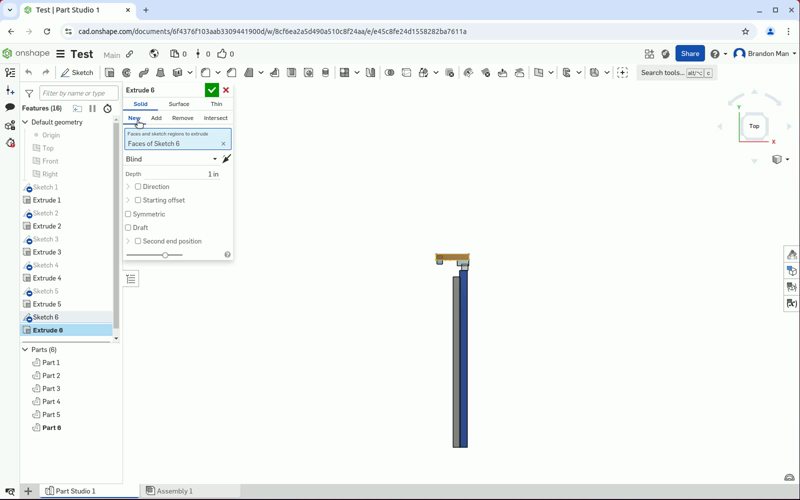
key(tab, 4)
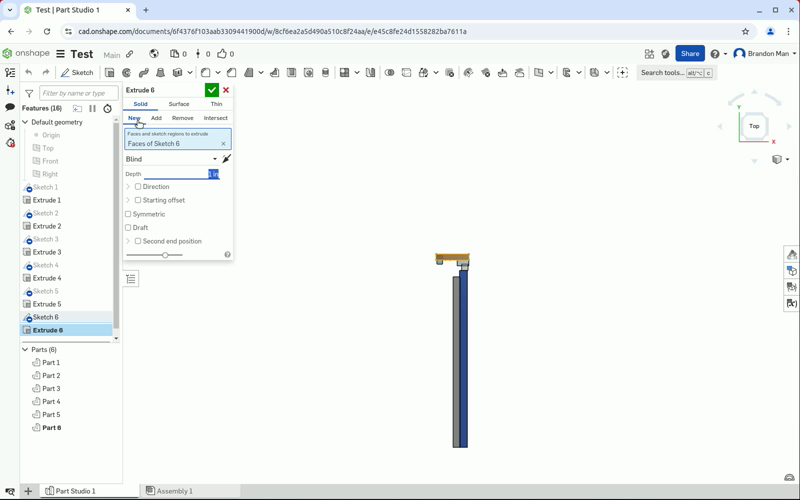
text(0.963)
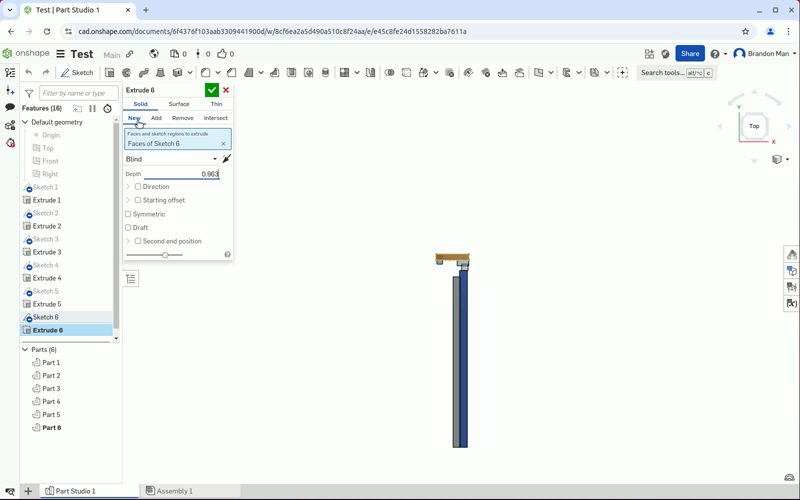
key(enter)
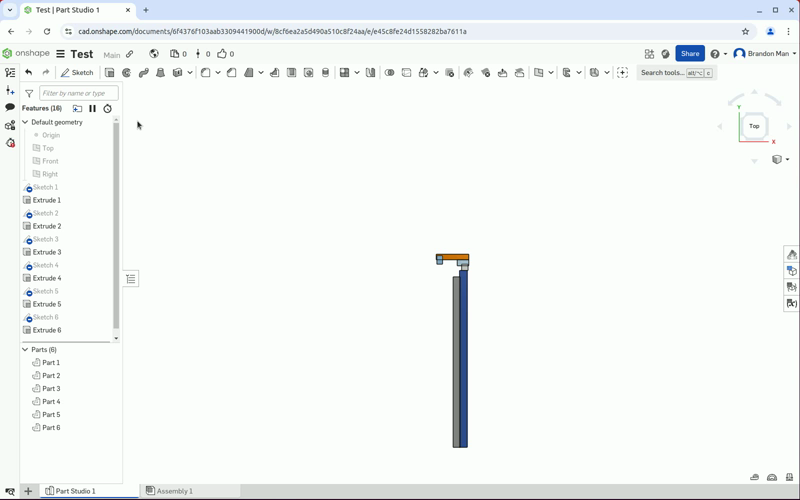
key(shift+h)
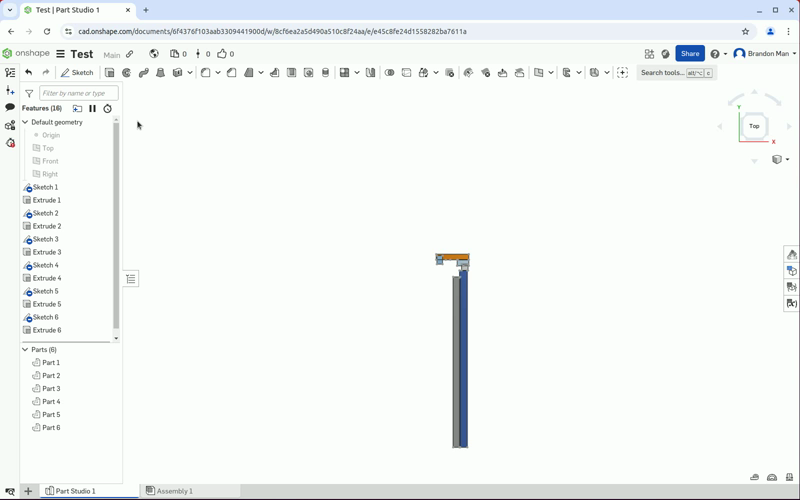
key(shift+h)
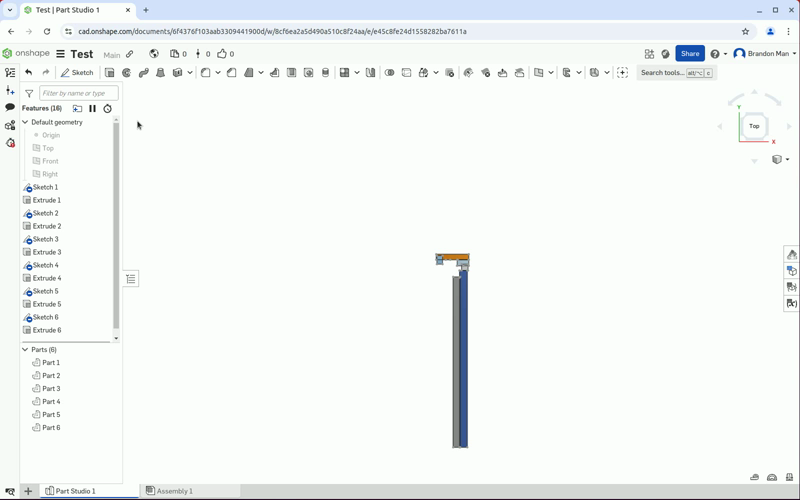
key(shift+7)
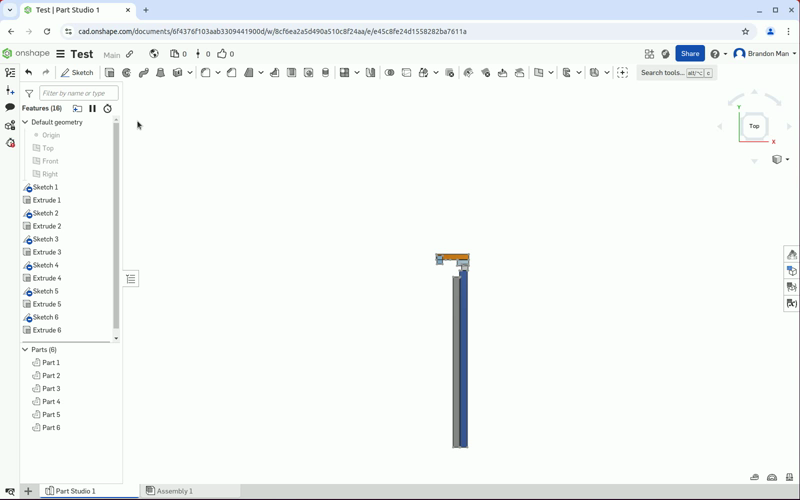
key(up, 3)
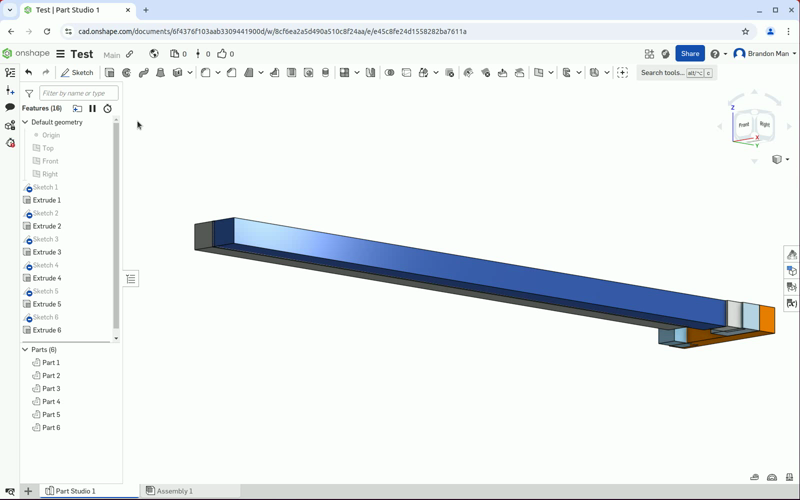
key(left, 3)
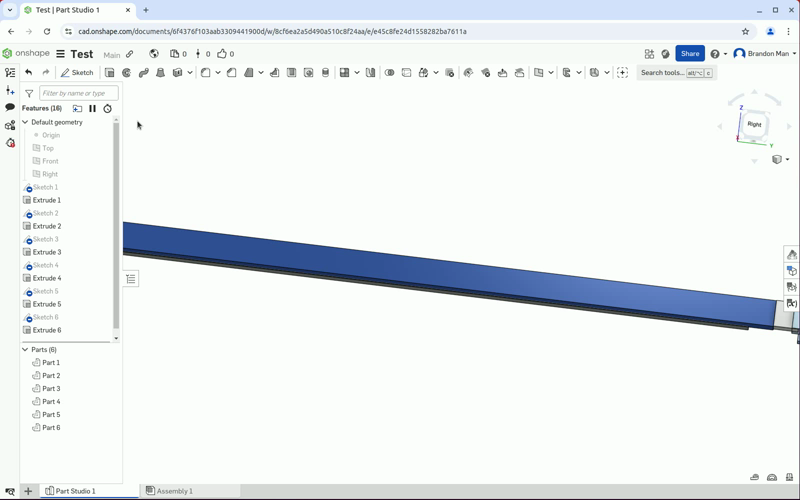
key(right, 3)
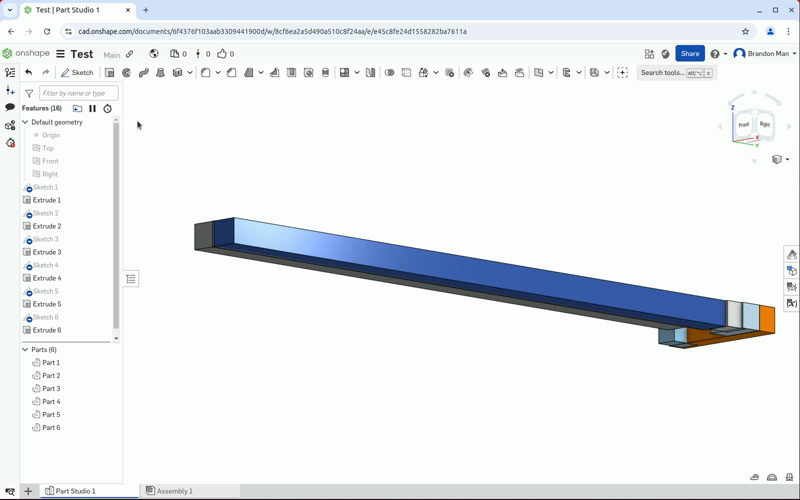
key(down, 3)
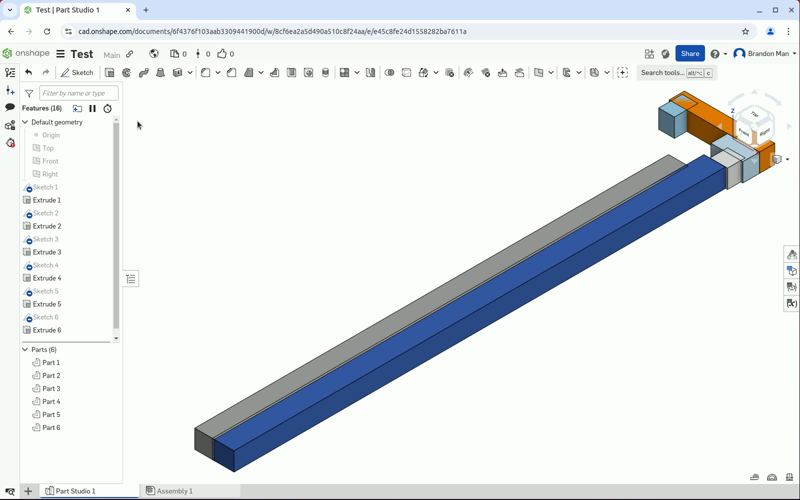
mouse_move(69, 189)
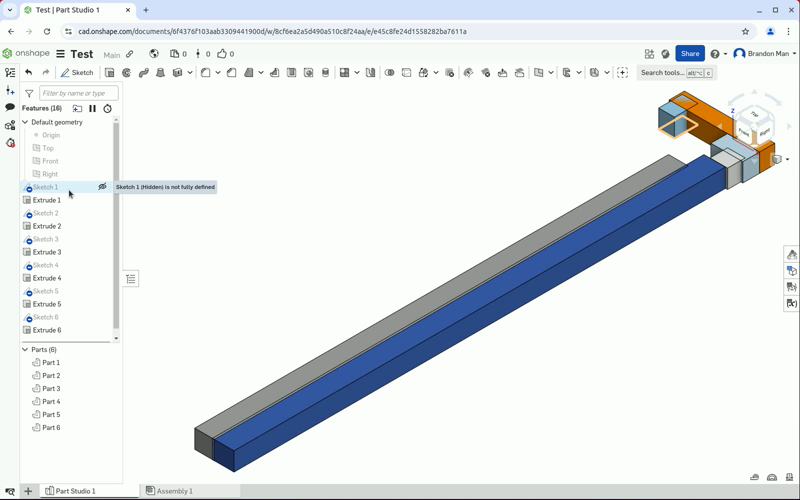
click(69, 189)